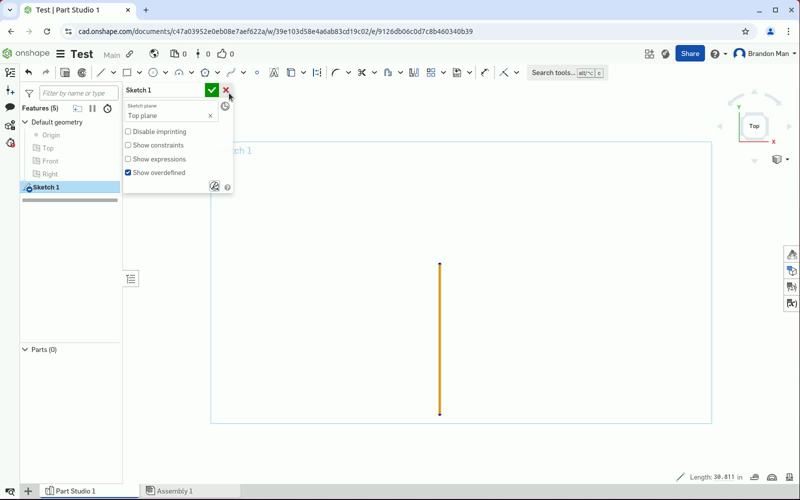
key(shift+h)
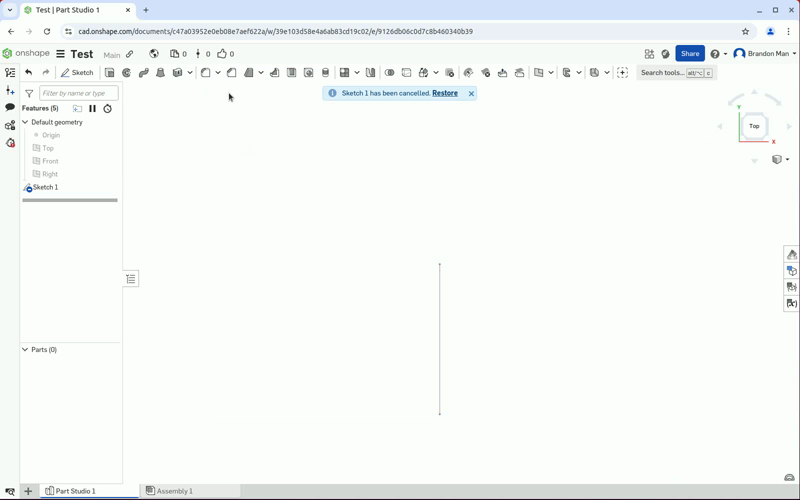
key(shift+s)
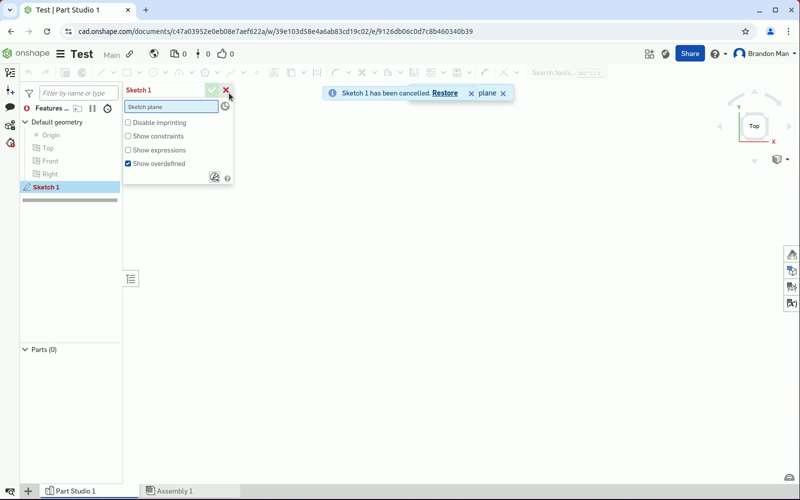
mouse_move(73, 150)
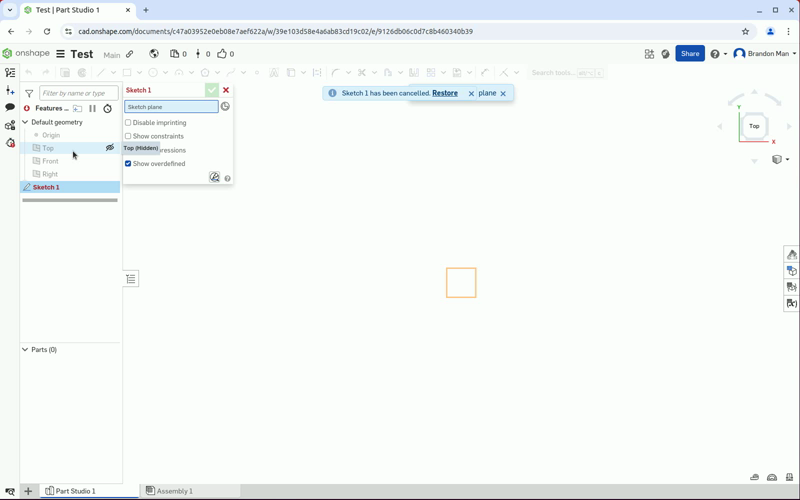
click(73, 150)
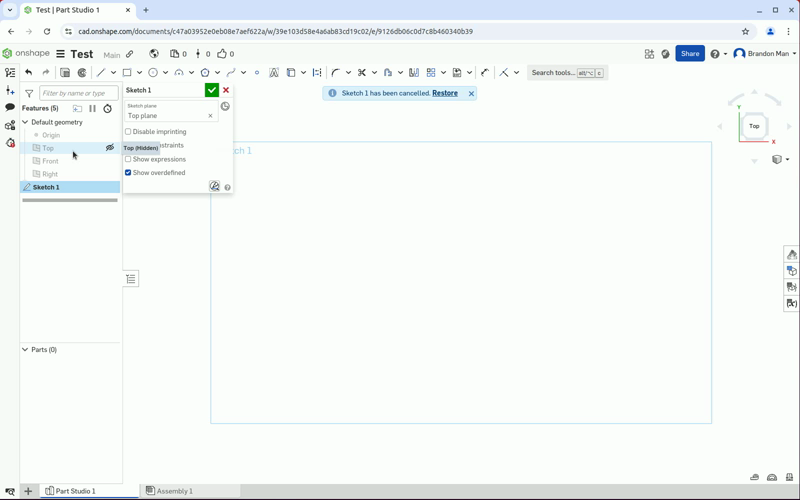
mouse_move(73, 352)
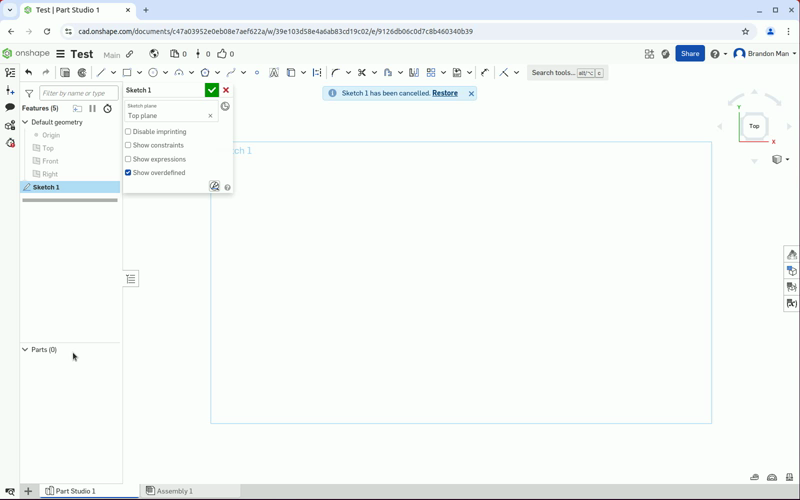
key(y)
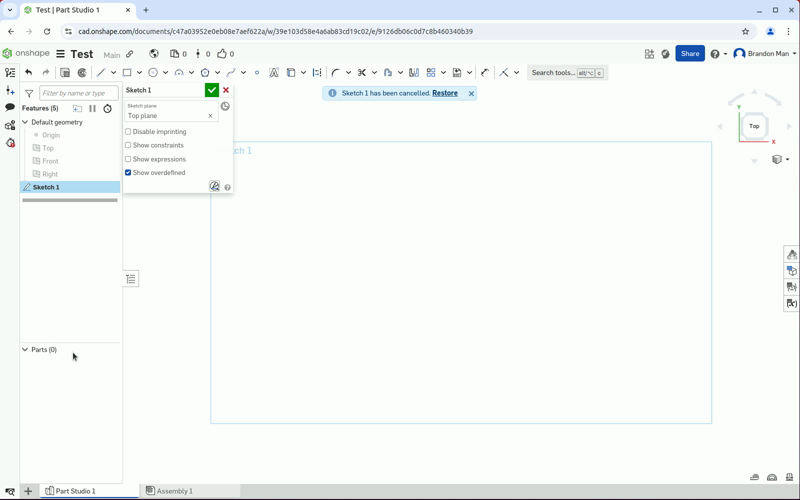
key(l)
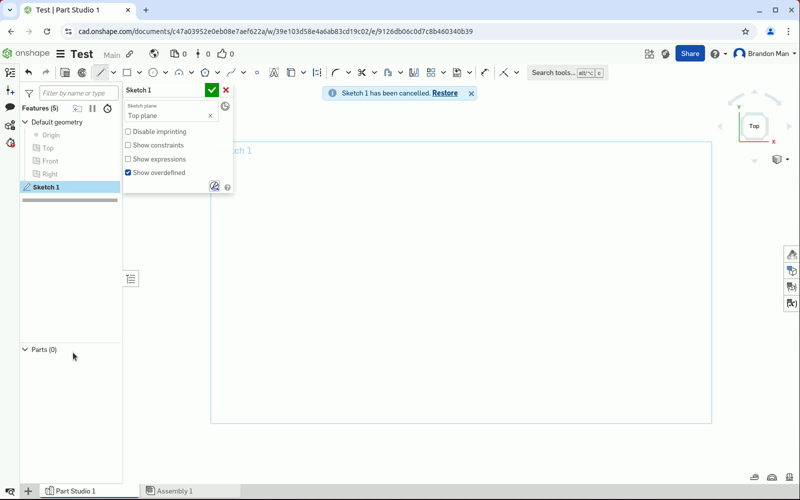
key_down(shift)
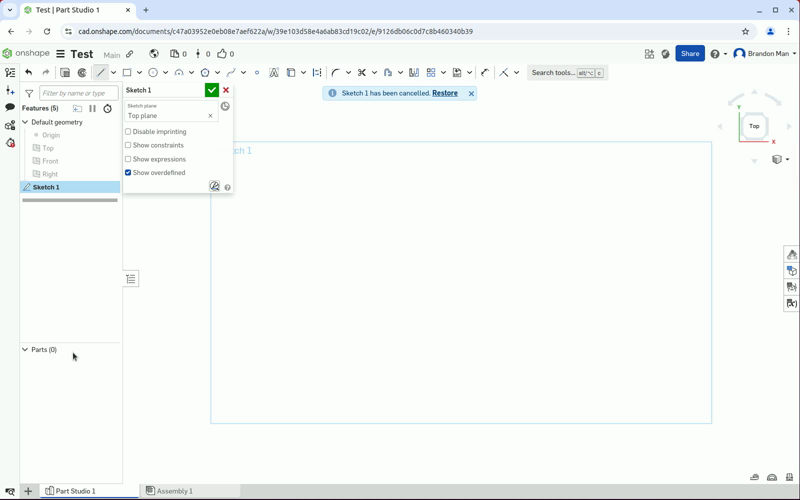
mouse_move(551, 291)
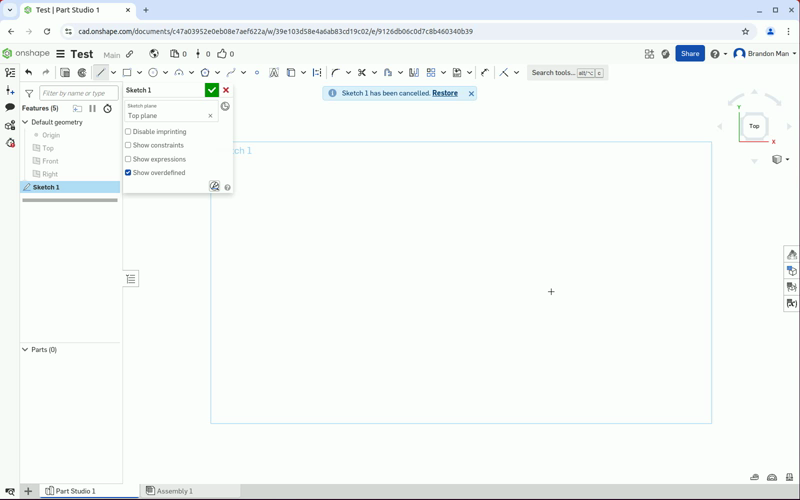
click(551, 291)
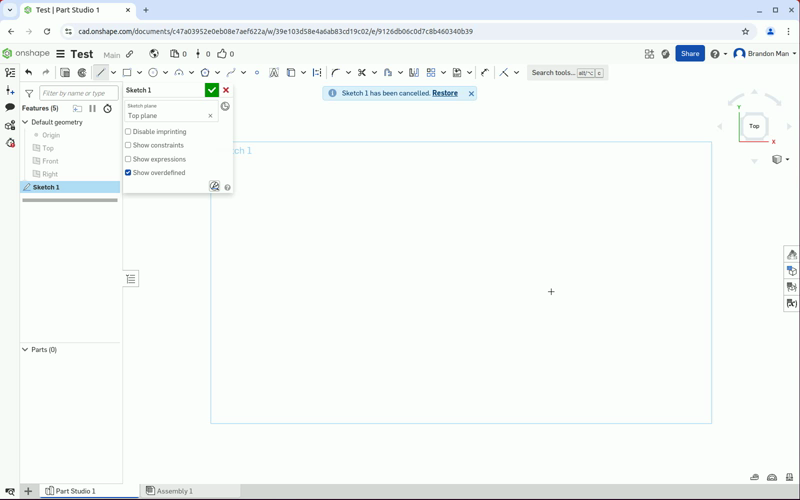
key_up(shift)
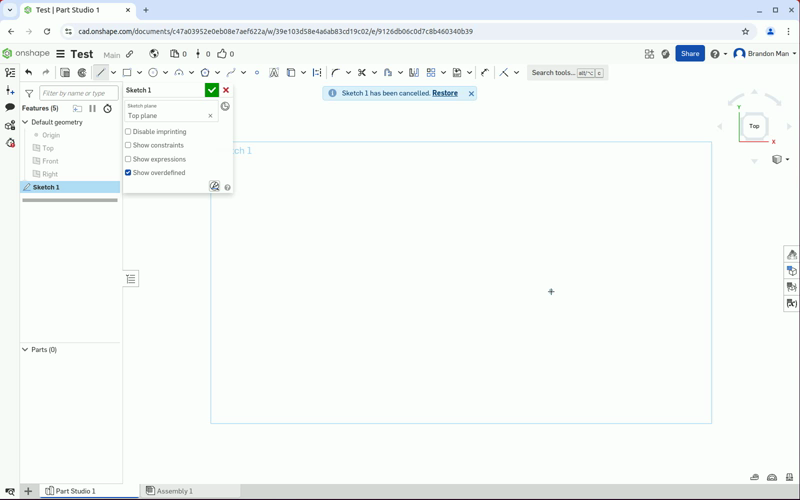
key_down(shift)
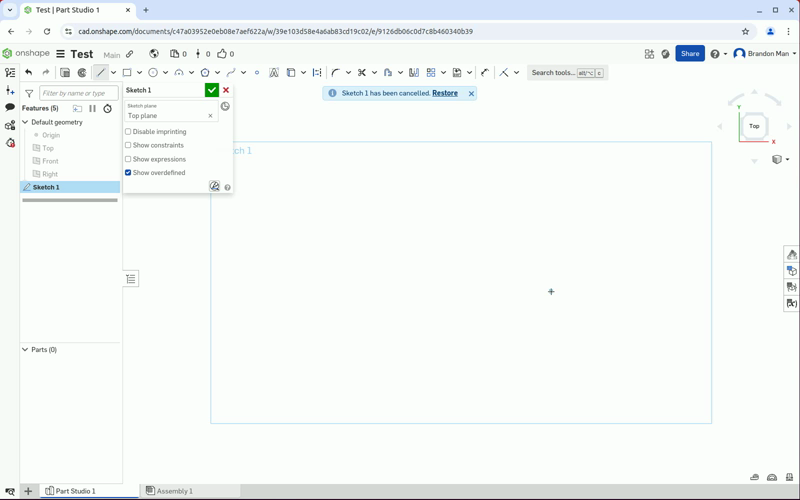
mouse_move(581, 291)
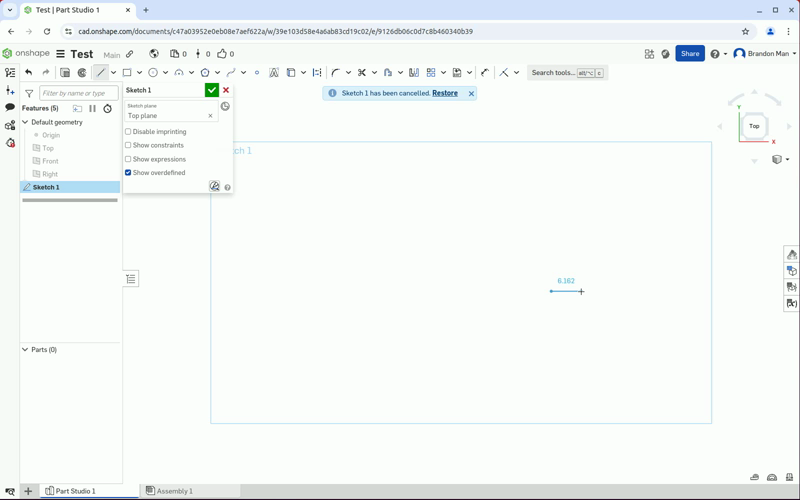
mouse_move(556, 291)
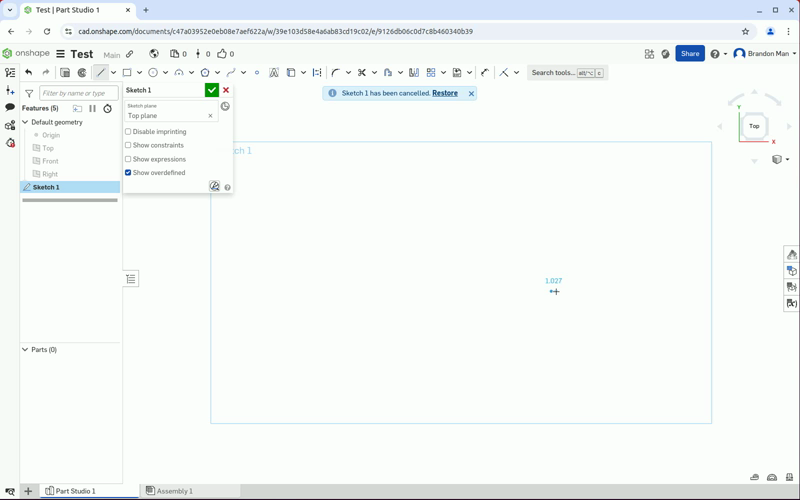
scroll(6)
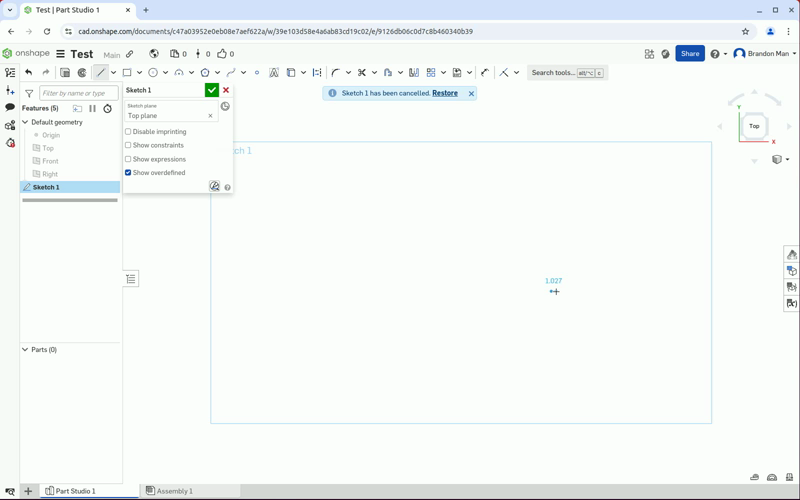
scroll(6)
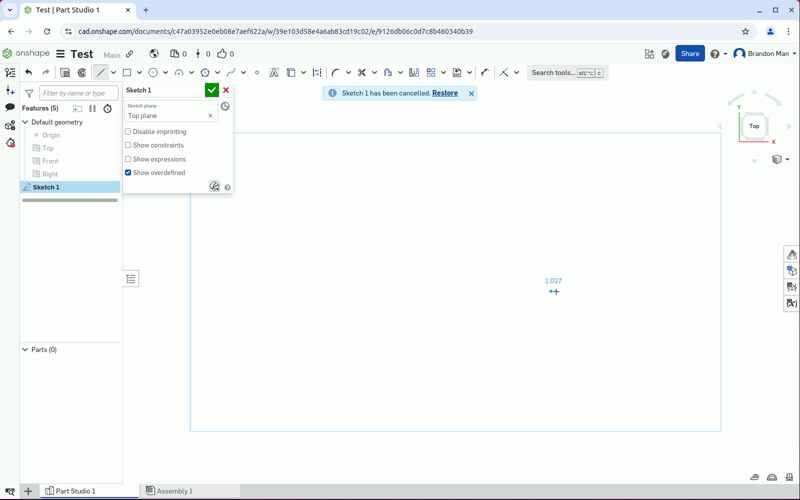
scroll(6)
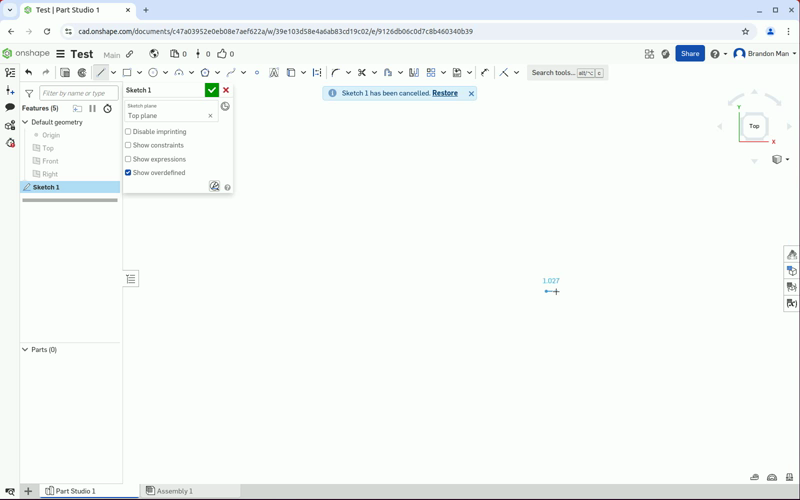
scroll(6)
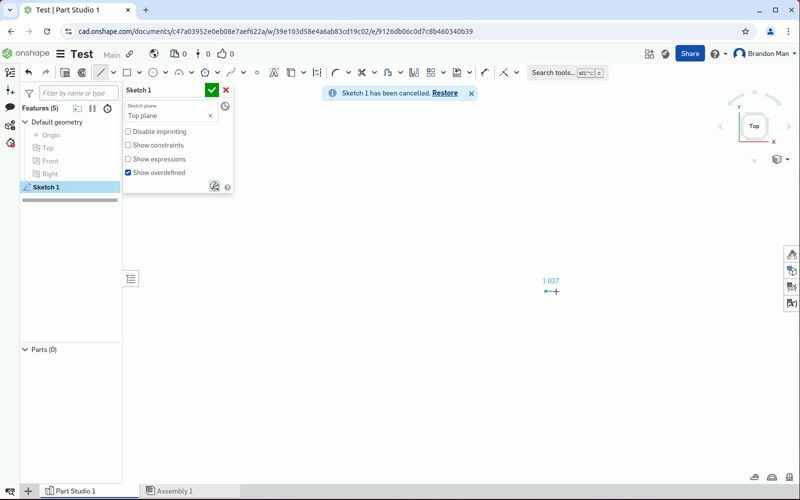
scroll(6)
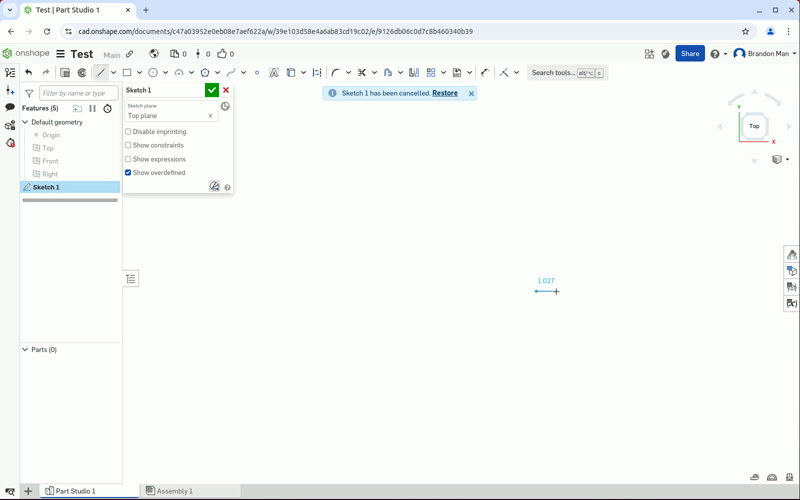
scroll(6)
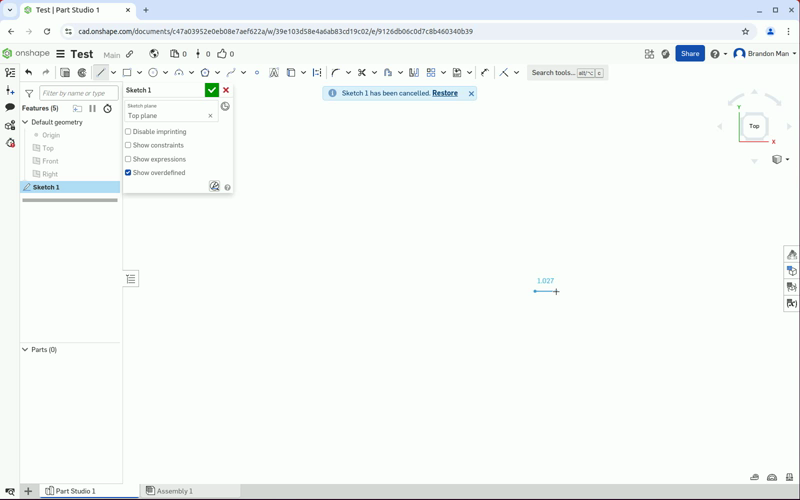
scroll(6)
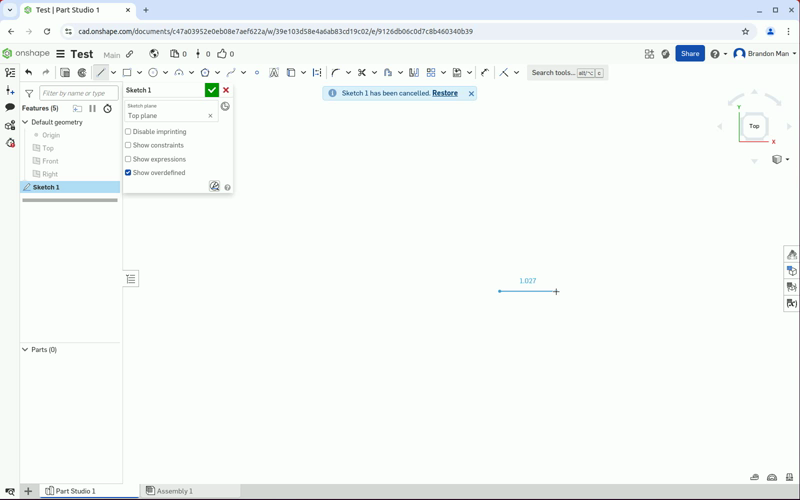
click(556, 291)
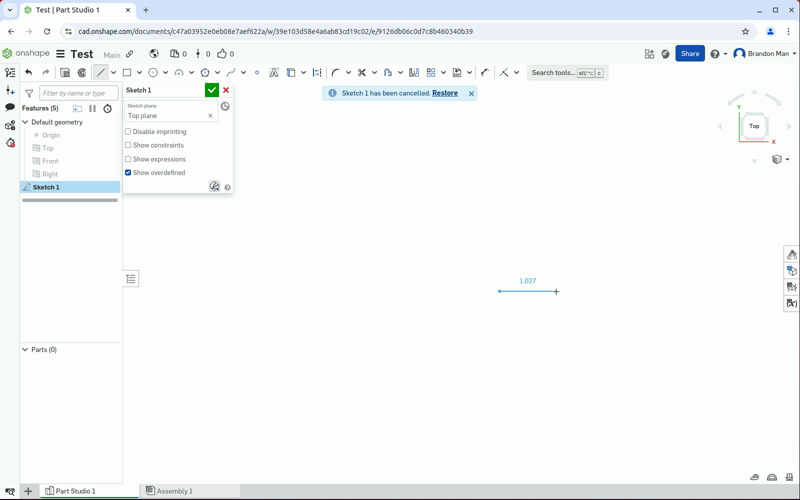
scroll(-6)
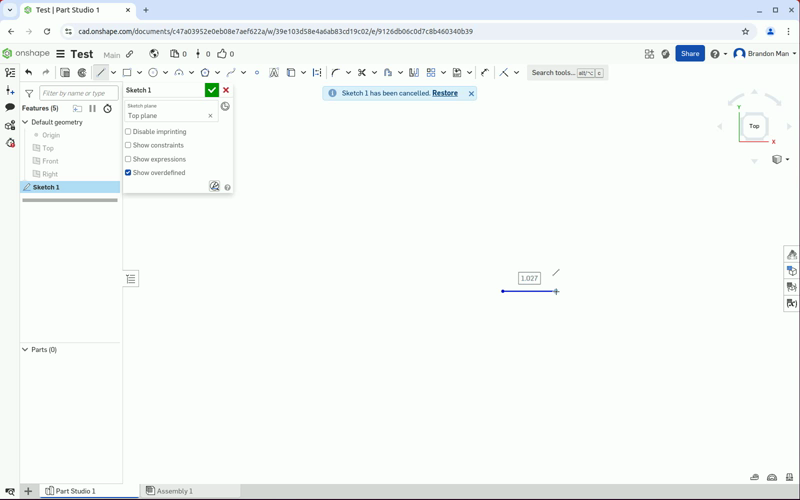
scroll(-6)
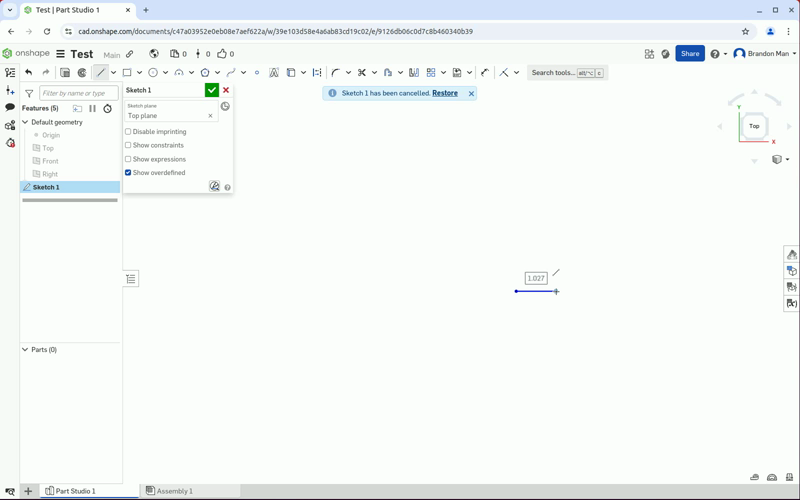
scroll(-6)
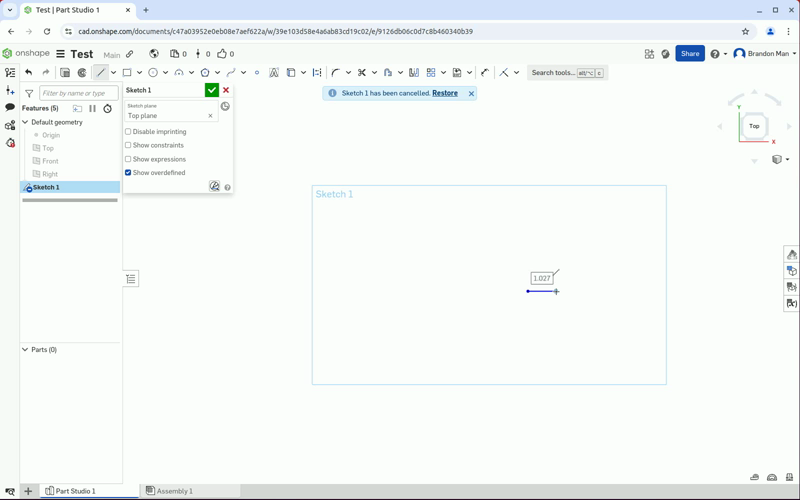
scroll(-6)
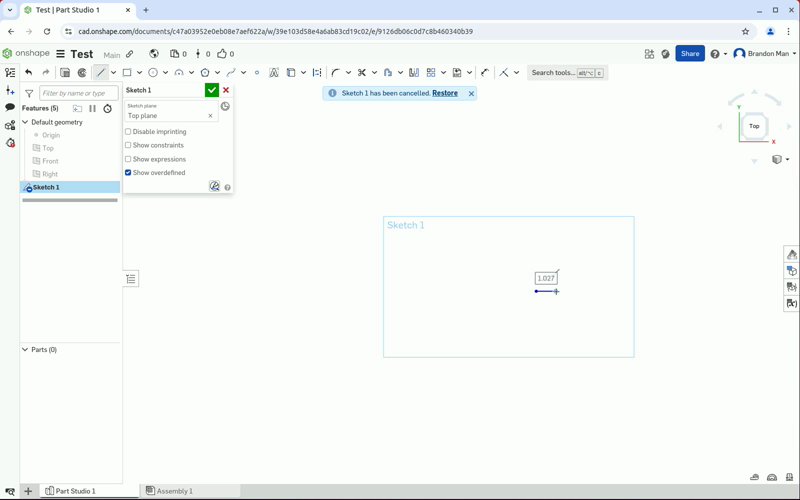
scroll(-6)
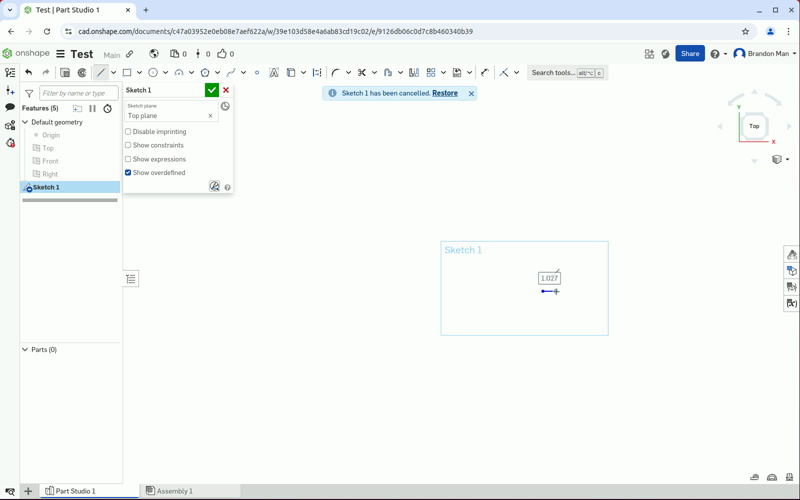
scroll(-6)
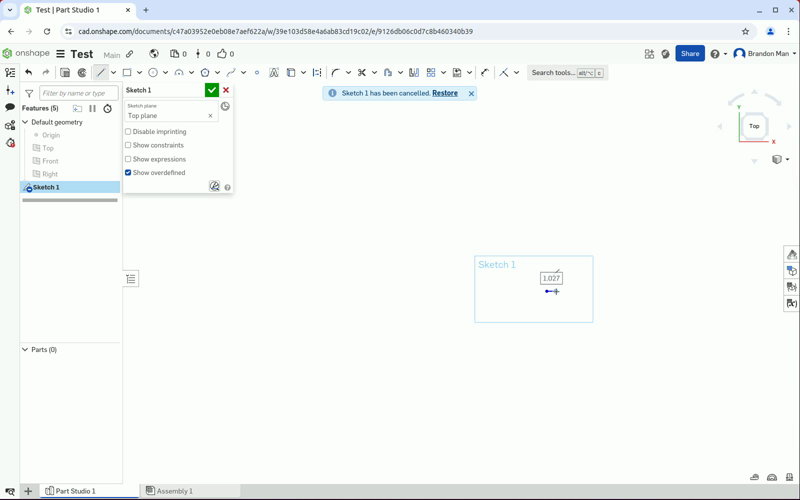
scroll(-6)
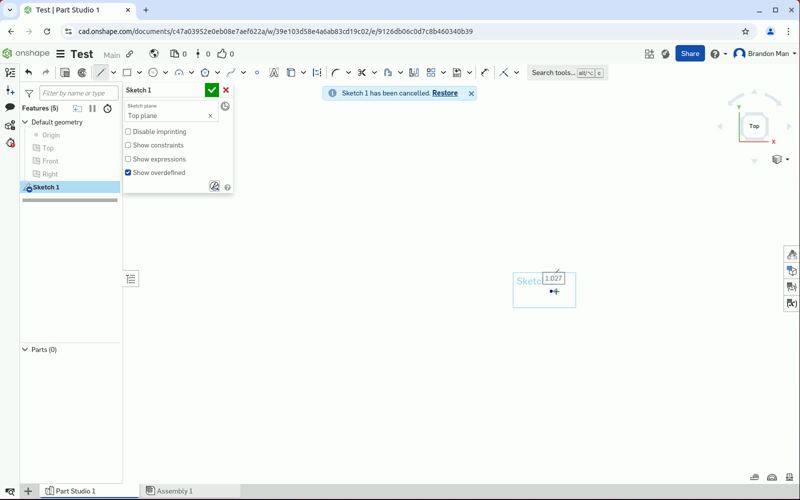
key_up(shift)
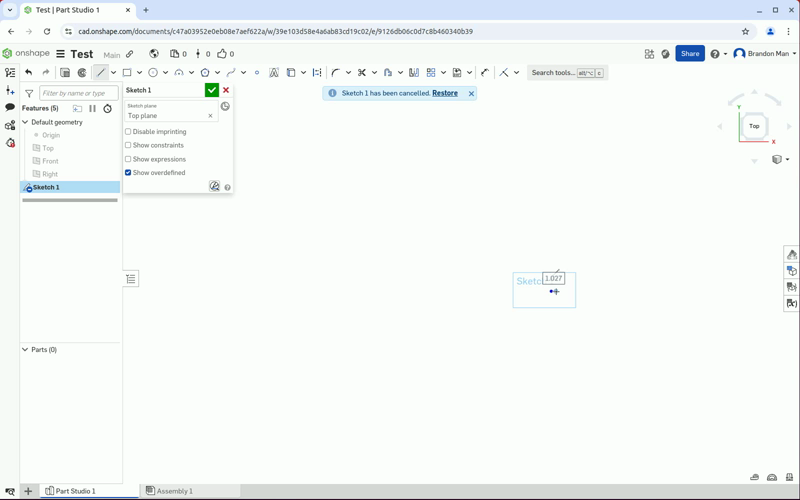
key_down(shift)
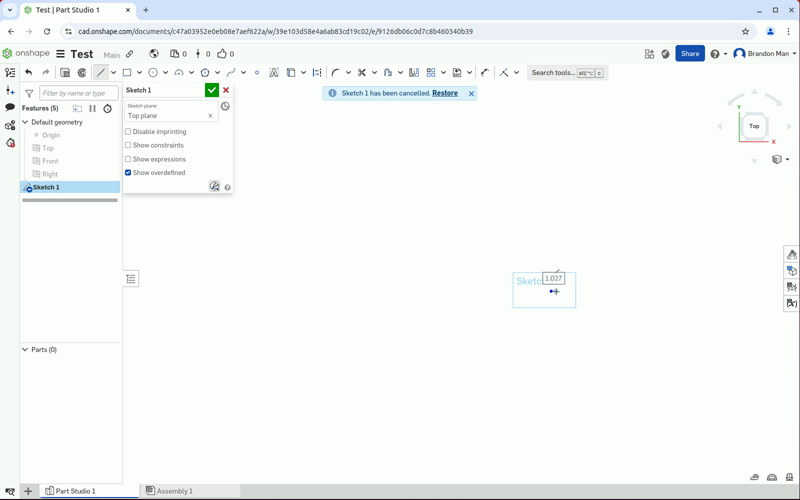
mouse_move(586, 291)
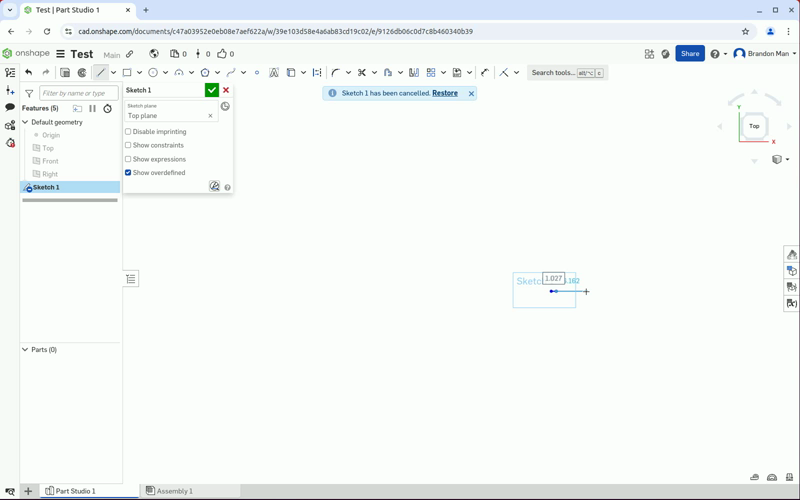
mouse_move(562, 291)
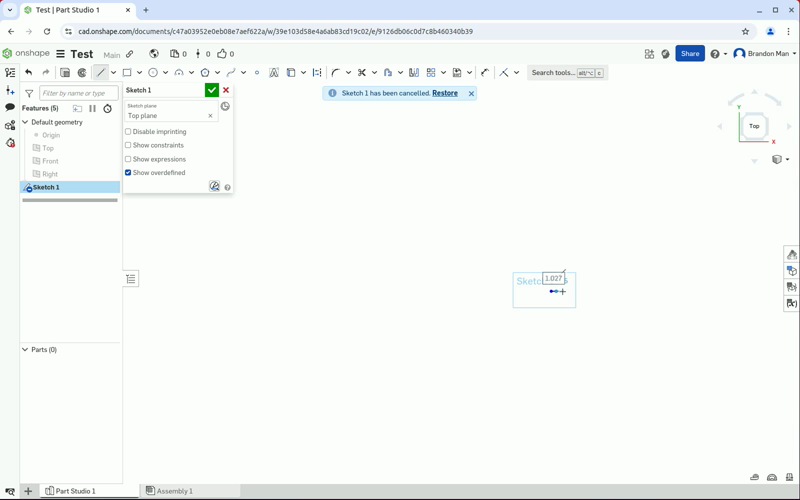
scroll(6)
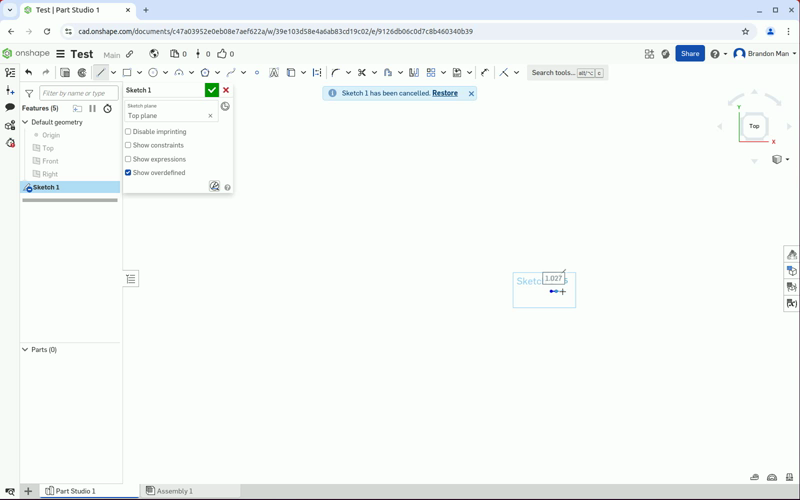
scroll(6)
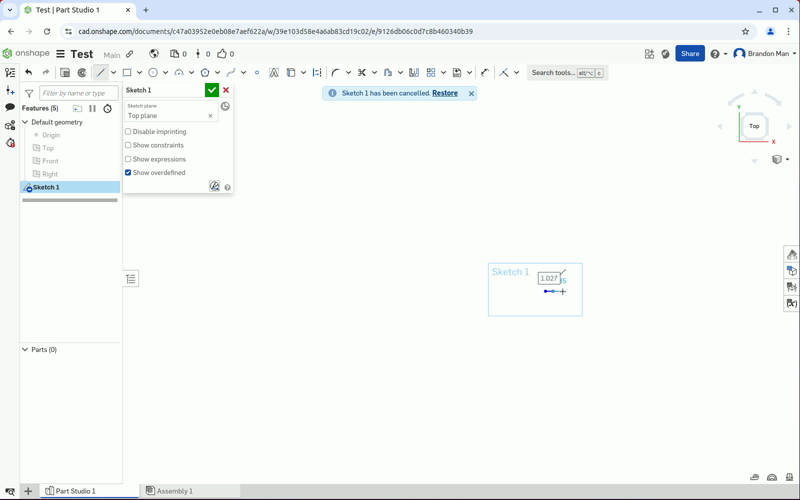
scroll(6)
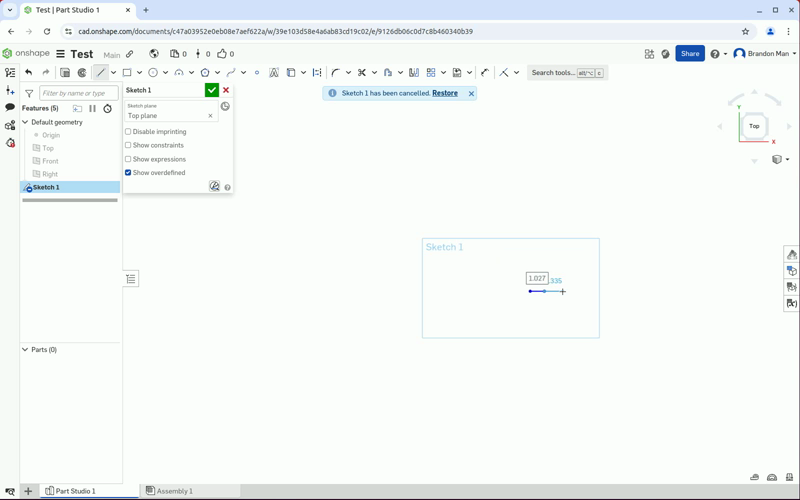
scroll(6)
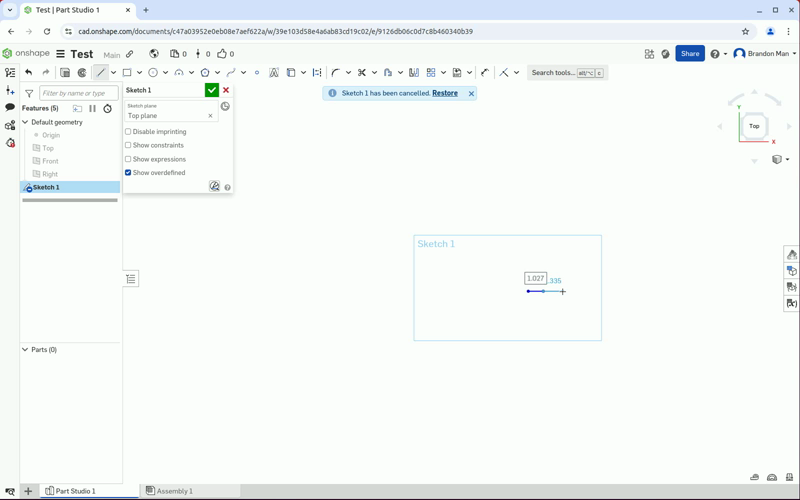
scroll(6)
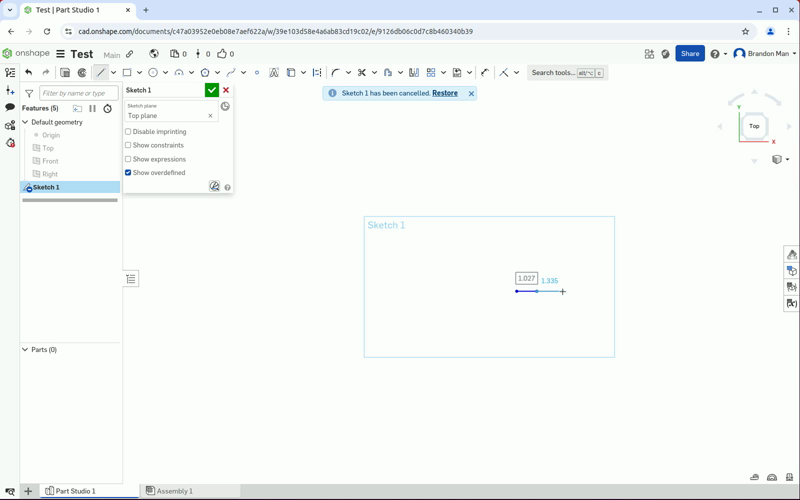
scroll(6)
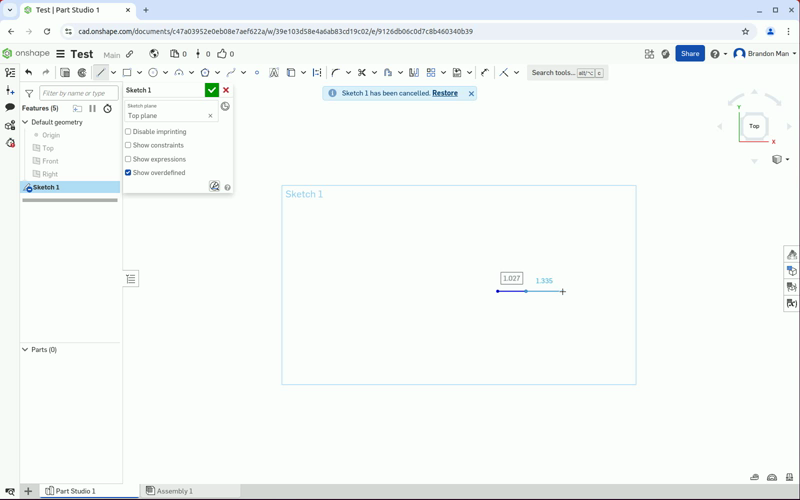
scroll(6)
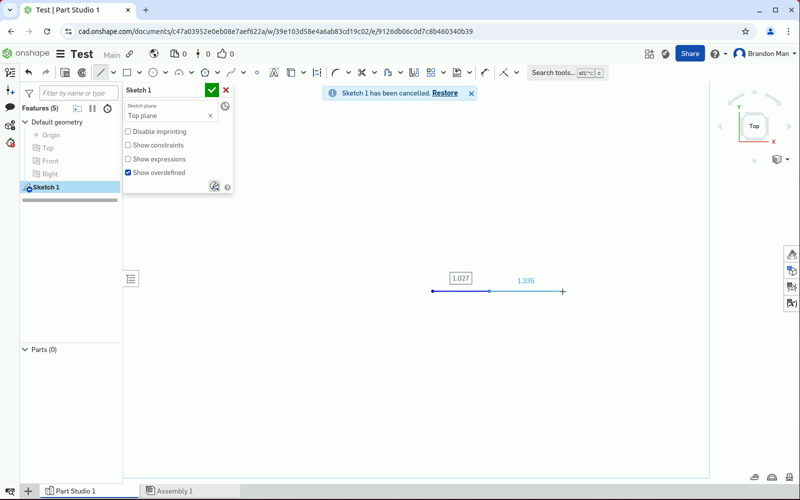
click(562, 291)
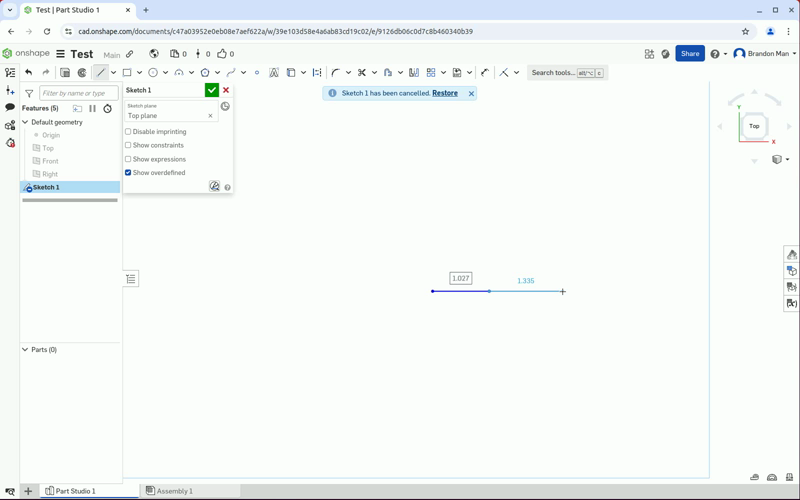
scroll(-6)
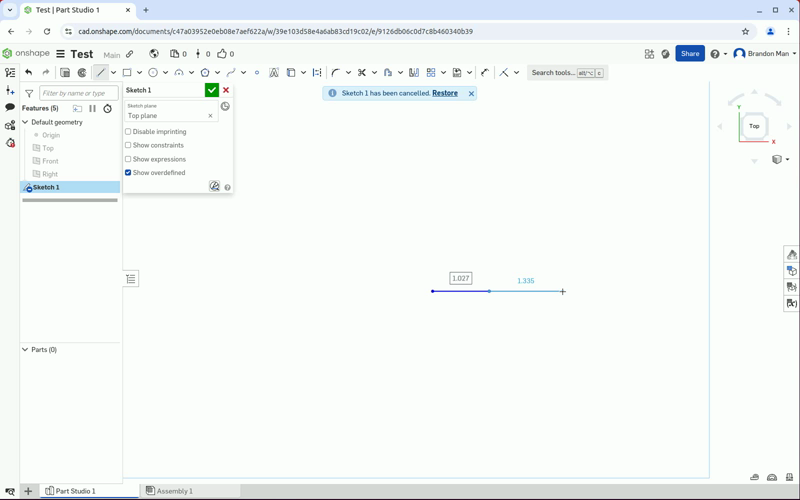
scroll(-6)
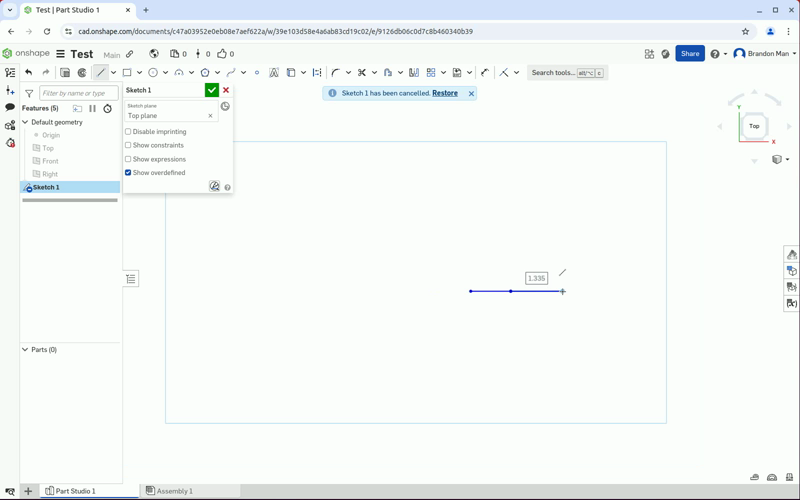
scroll(-6)
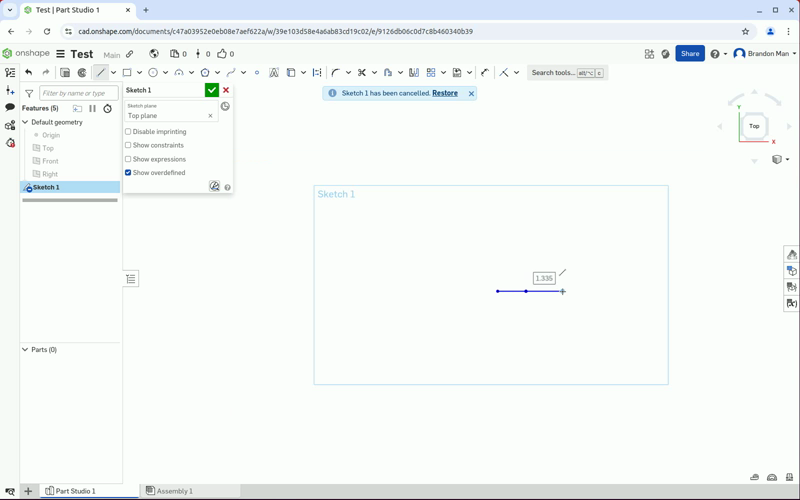
scroll(-6)
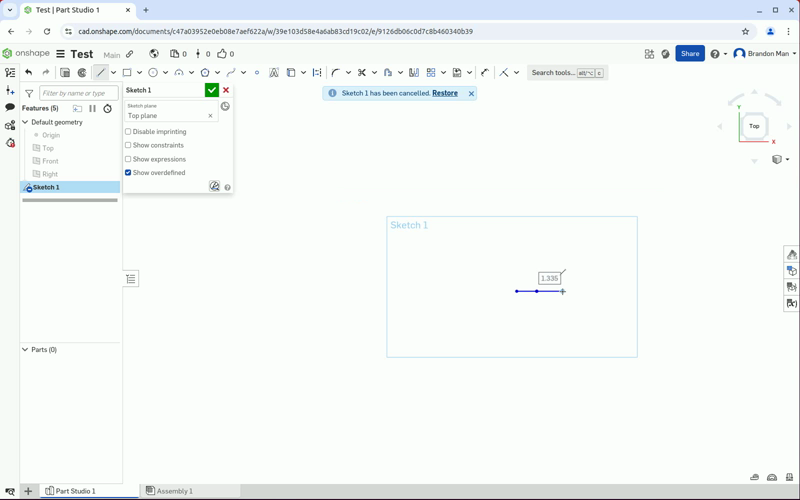
scroll(-6)
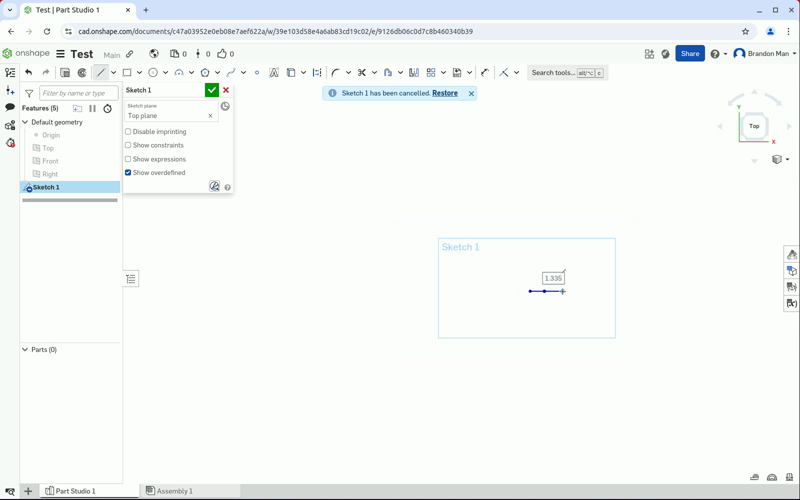
scroll(-6)
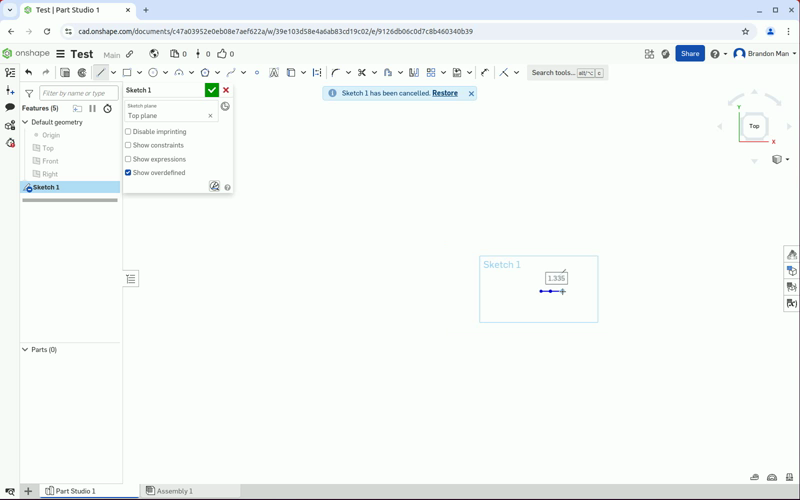
scroll(-6)
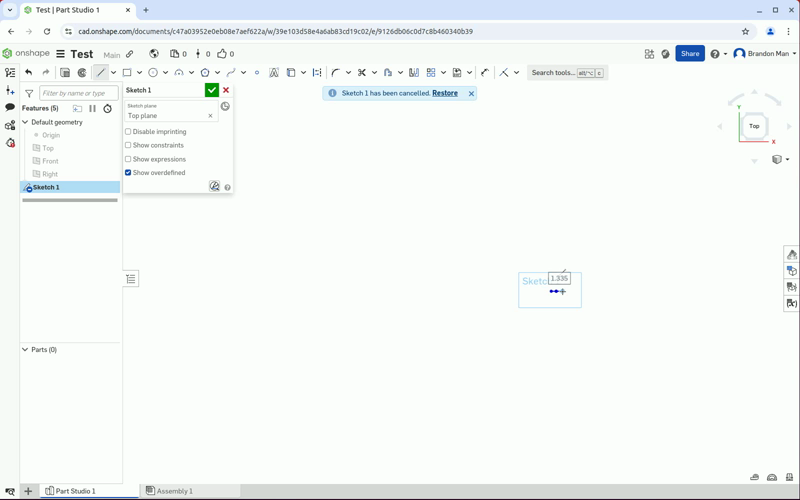
key_up(shift)
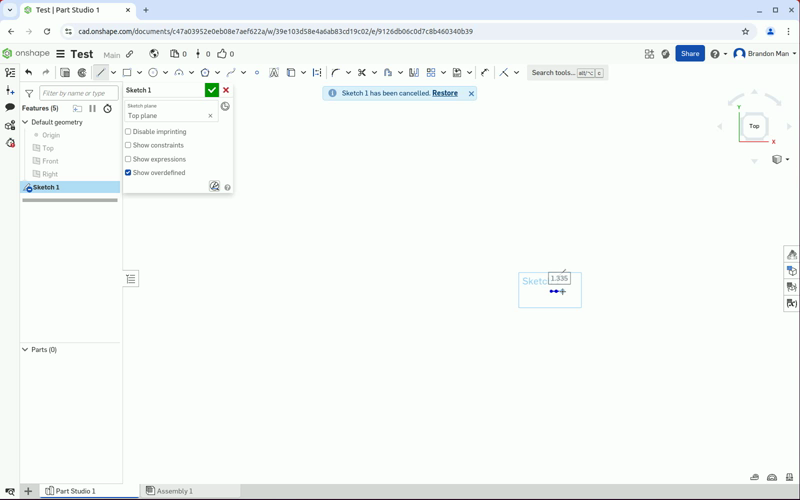
key(esc)
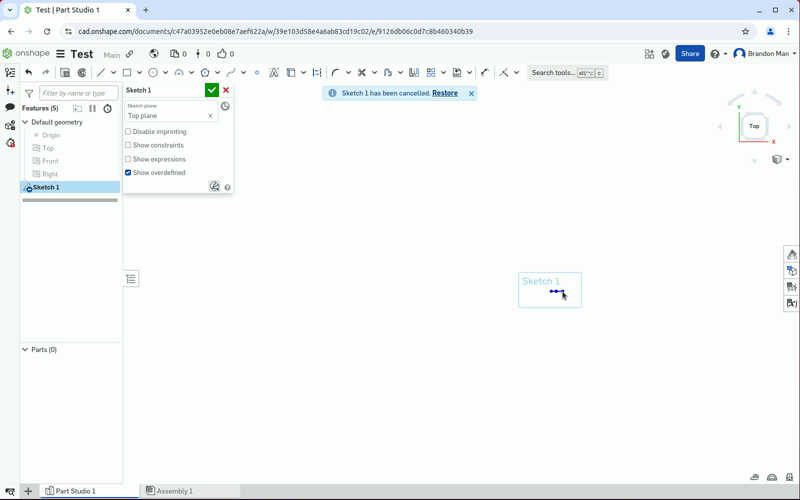
key(a)
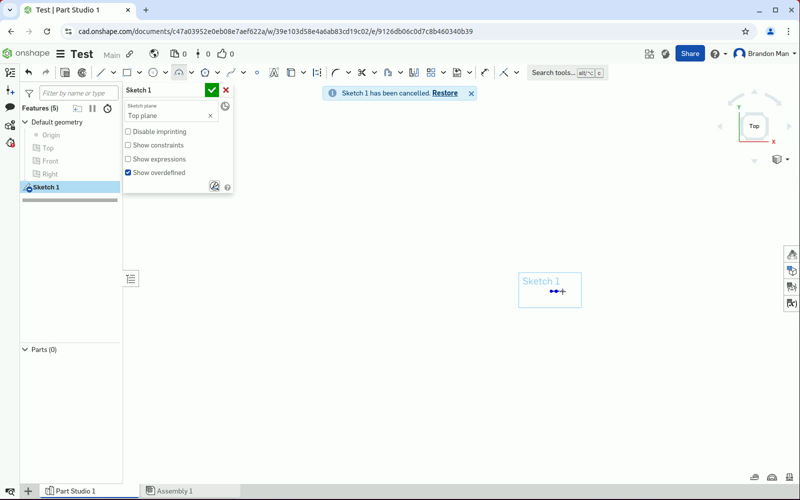
mouse_move(562, 291)
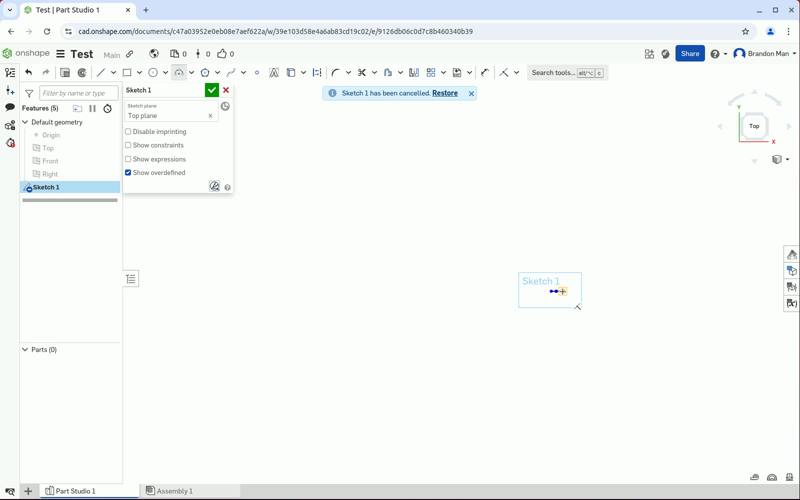
click(562, 291)
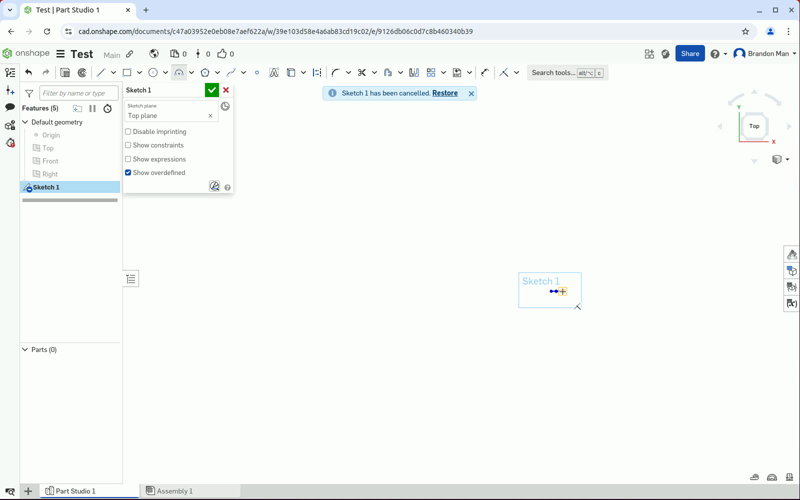
key_down(shift)
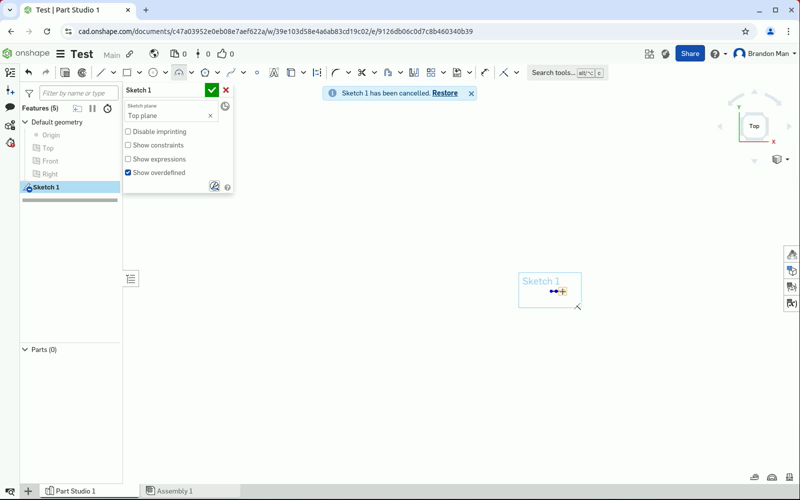
mouse_move(562, 282)
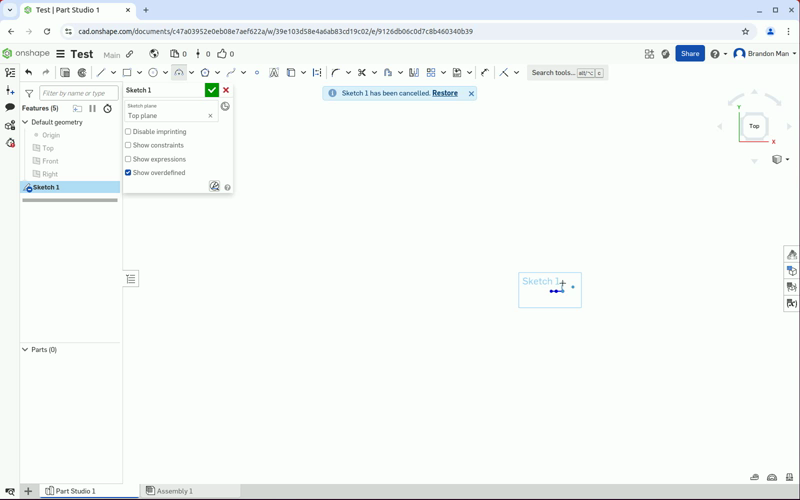
click(562, 282)
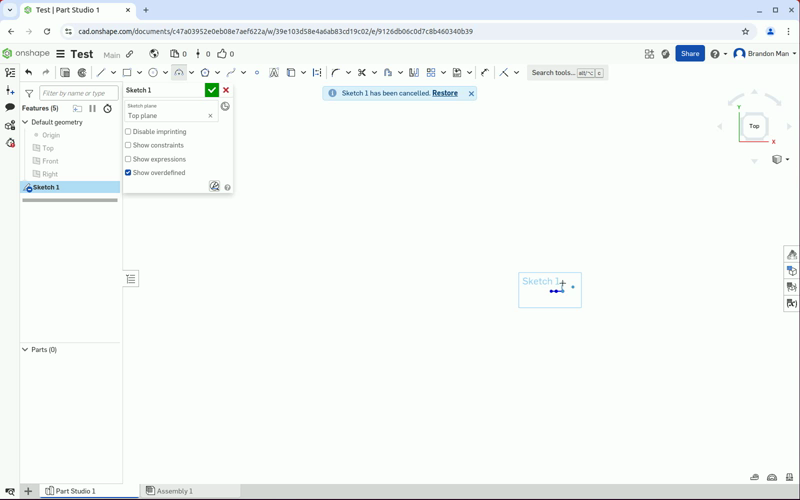
mouse_move(561, 286)
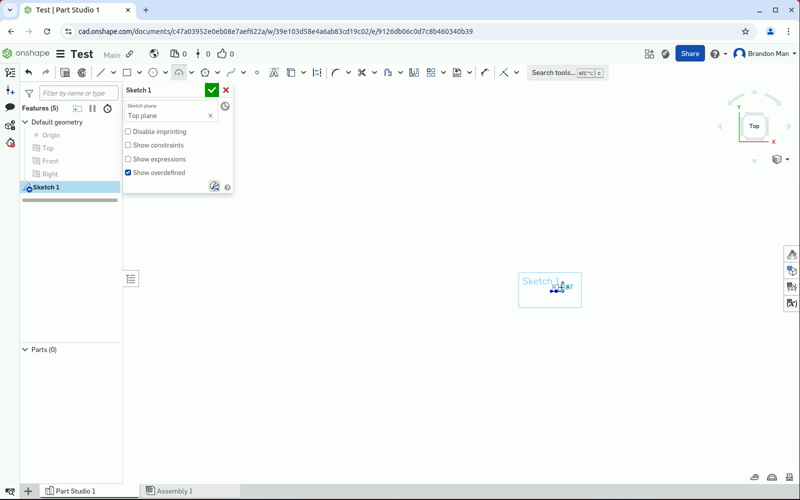
click(561, 286)
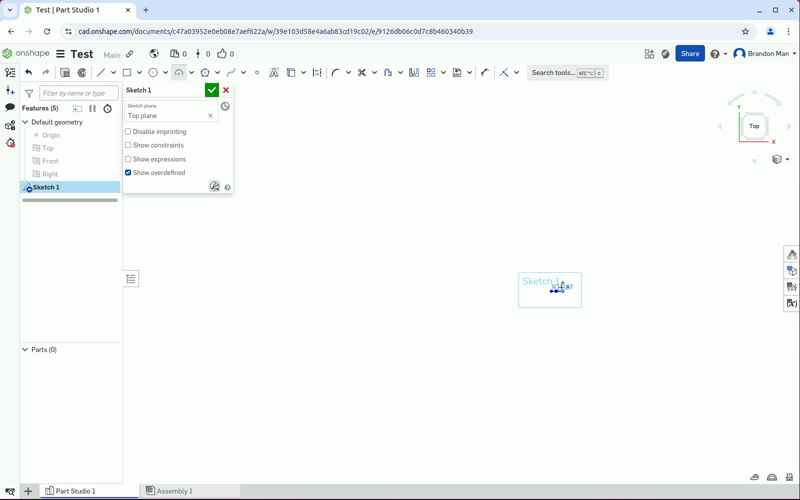
key_up(shift)
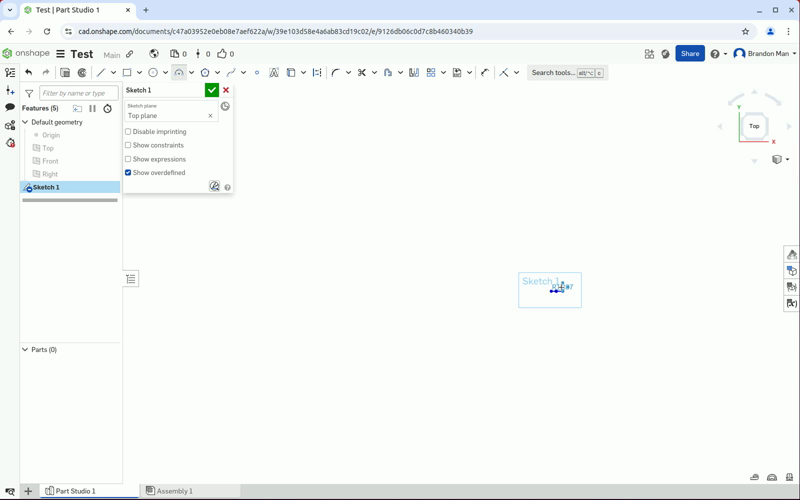
key(esc)
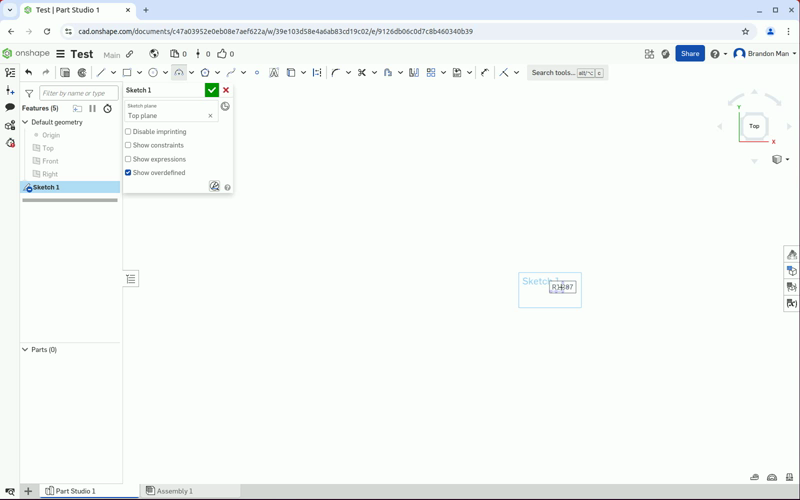
key(l)
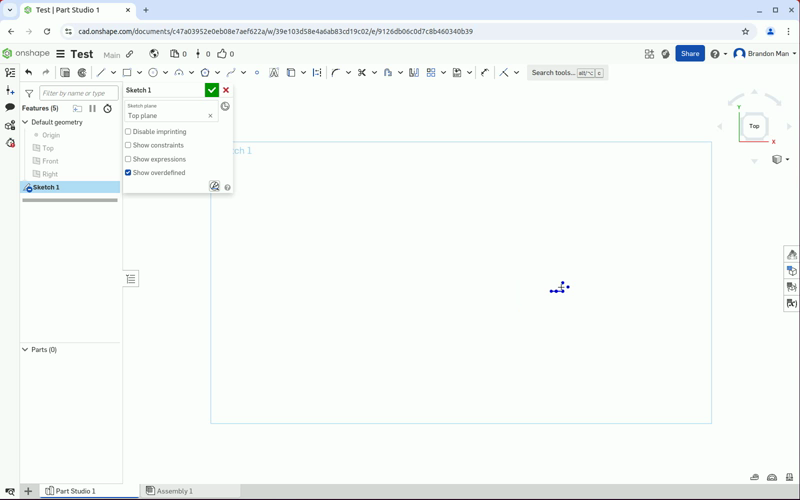
mouse_move(562, 282)
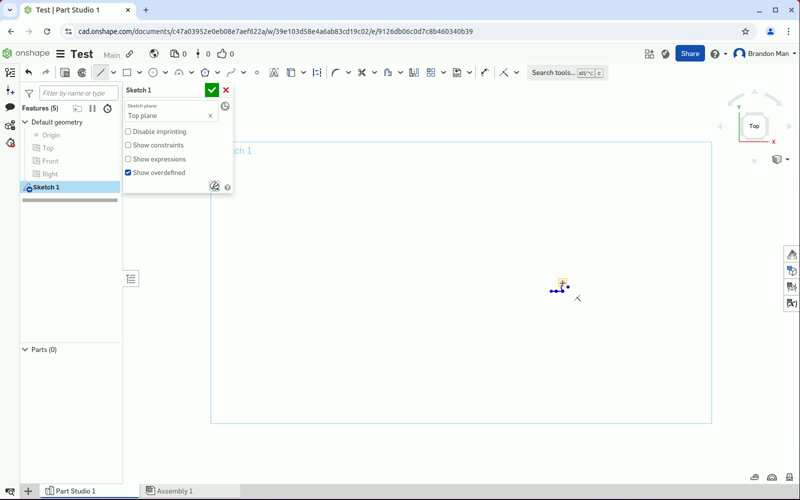
scroll(6)
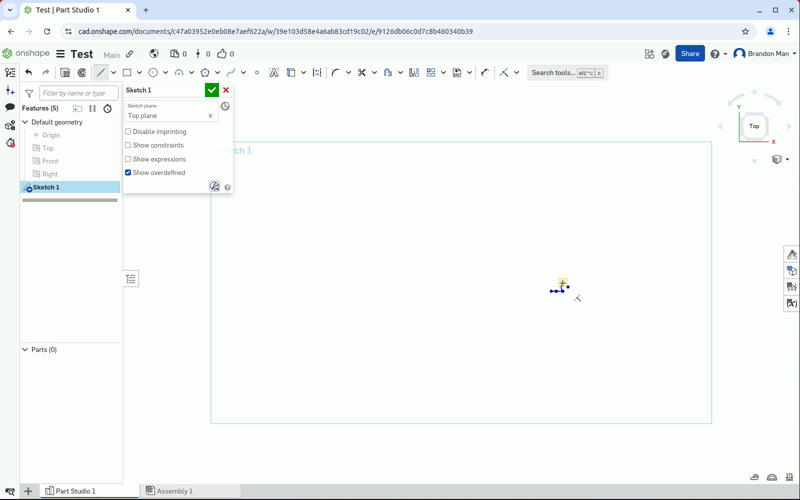
scroll(6)
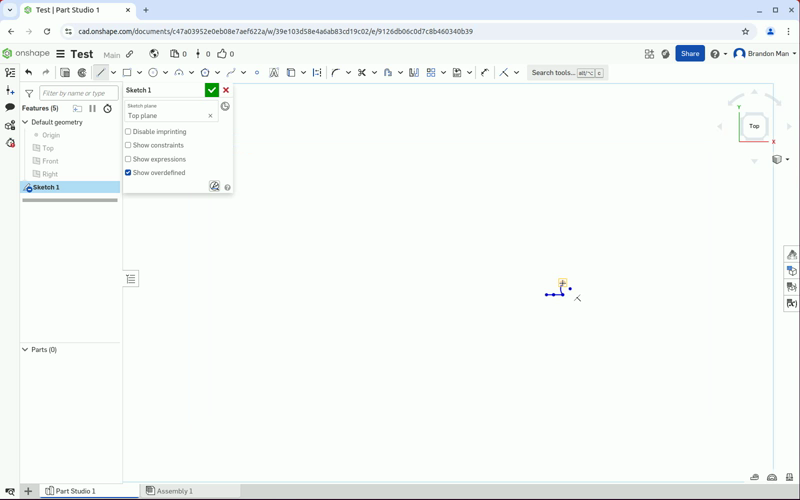
scroll(6)
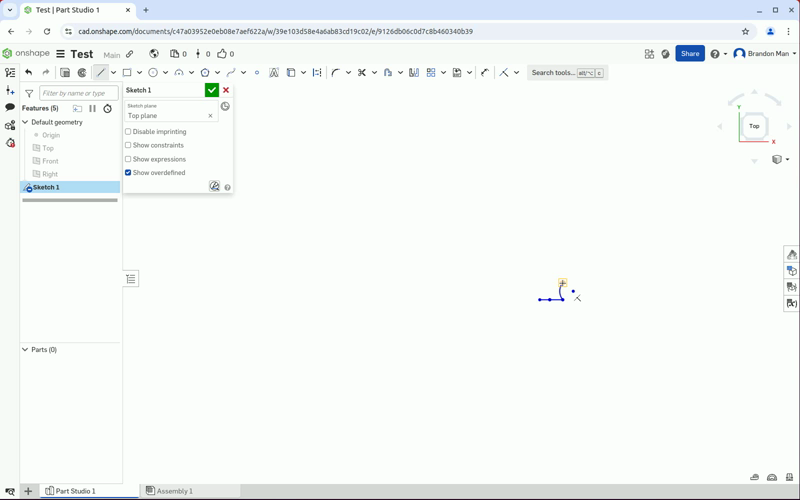
scroll(6)
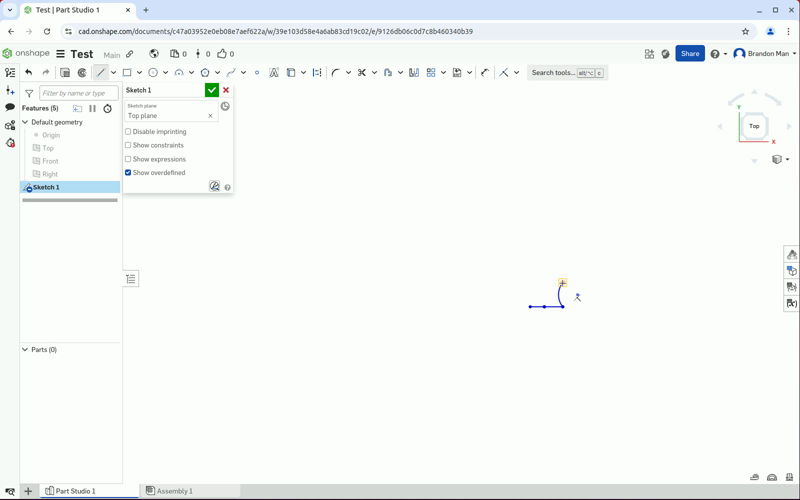
scroll(6)
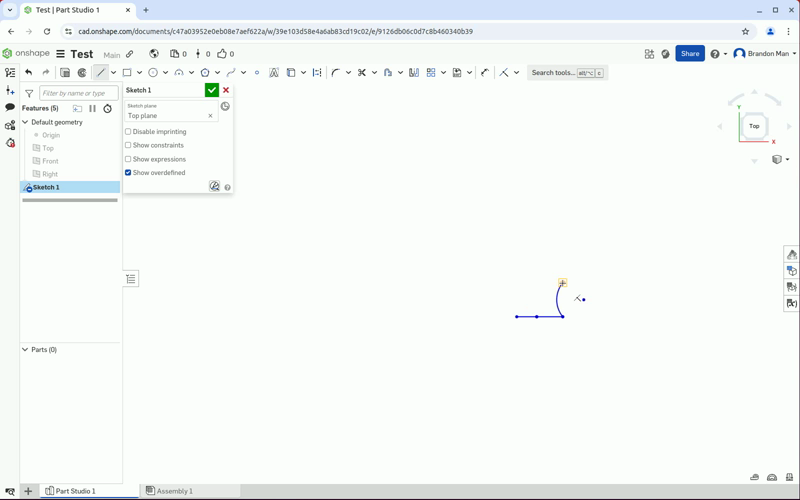
scroll(6)
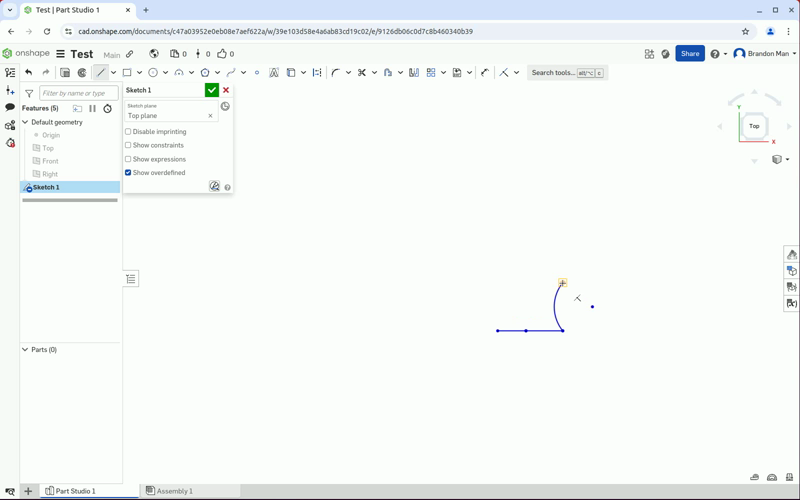
scroll(6)
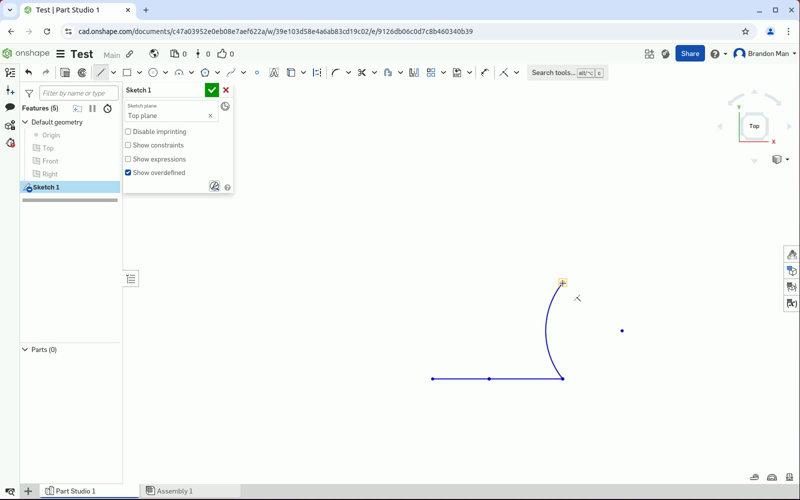
click(562, 282)
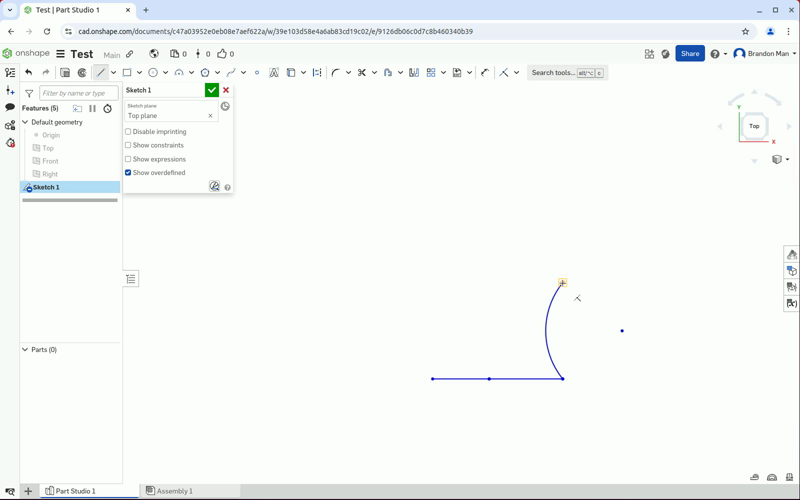
scroll(-6)
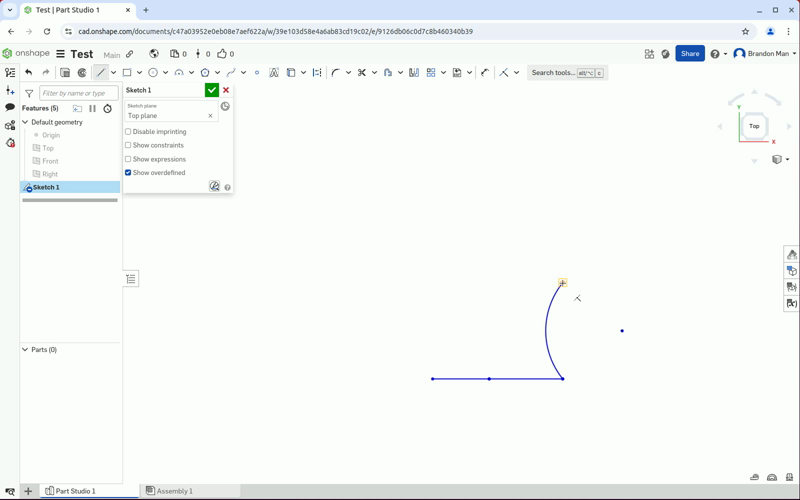
scroll(-6)
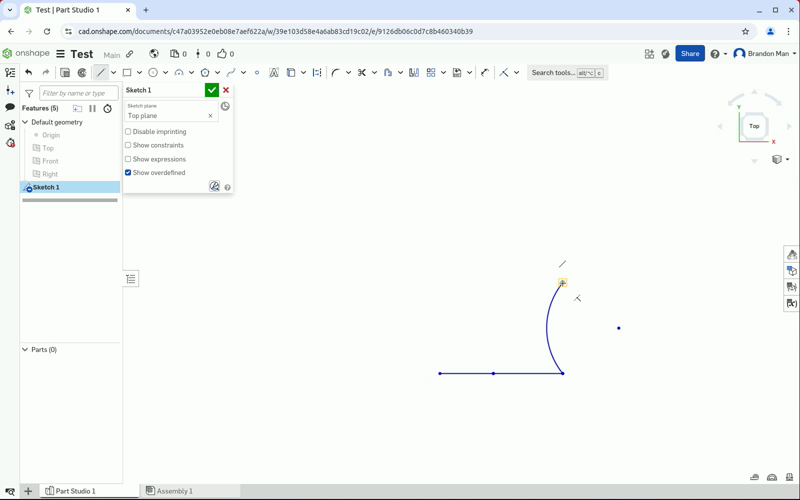
scroll(-6)
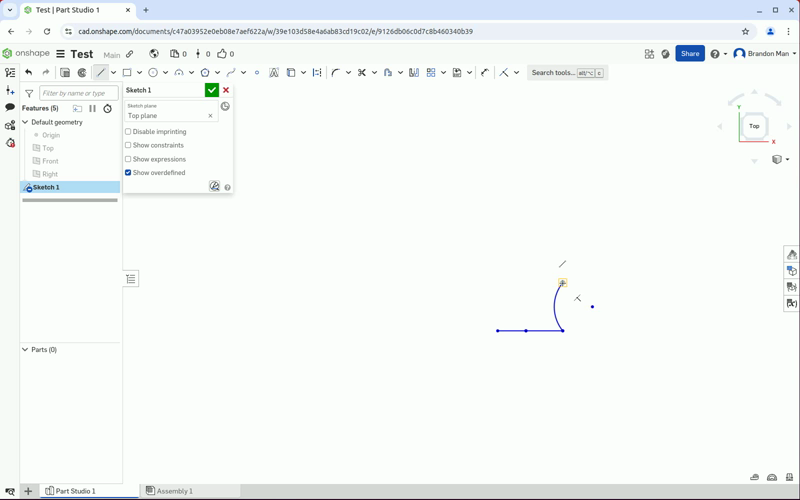
scroll(-6)
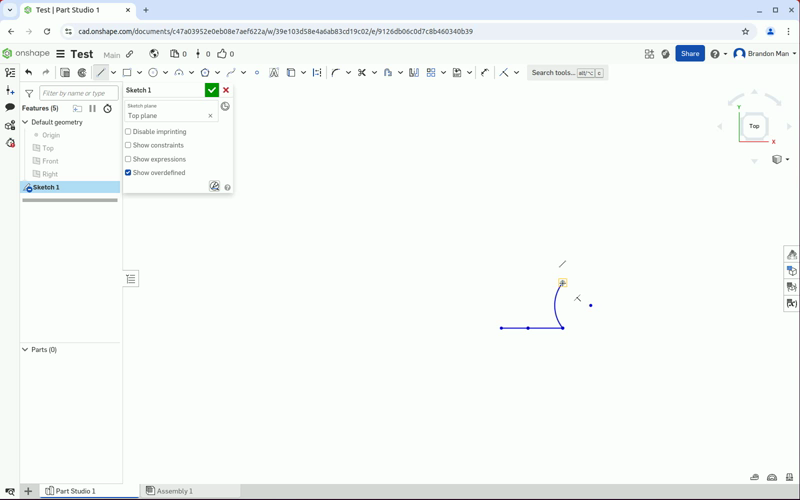
scroll(-6)
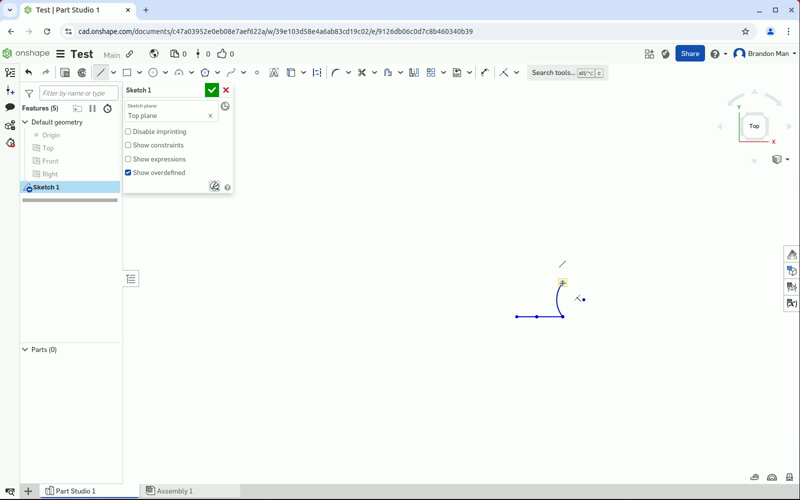
scroll(-6)
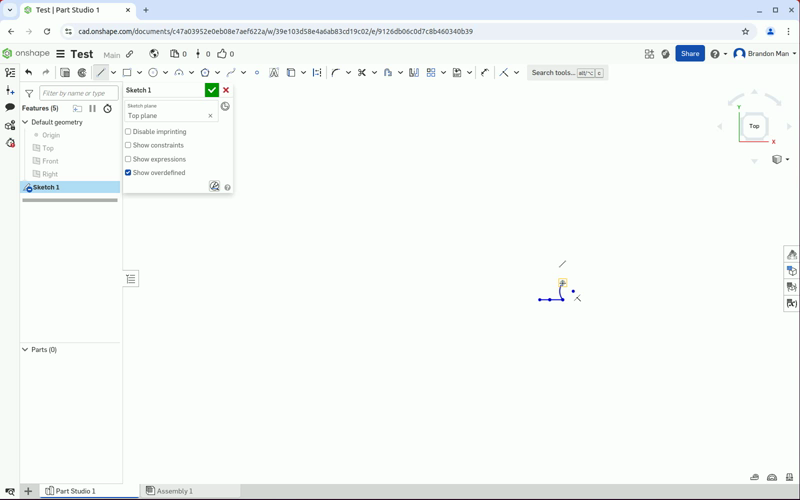
scroll(-6)
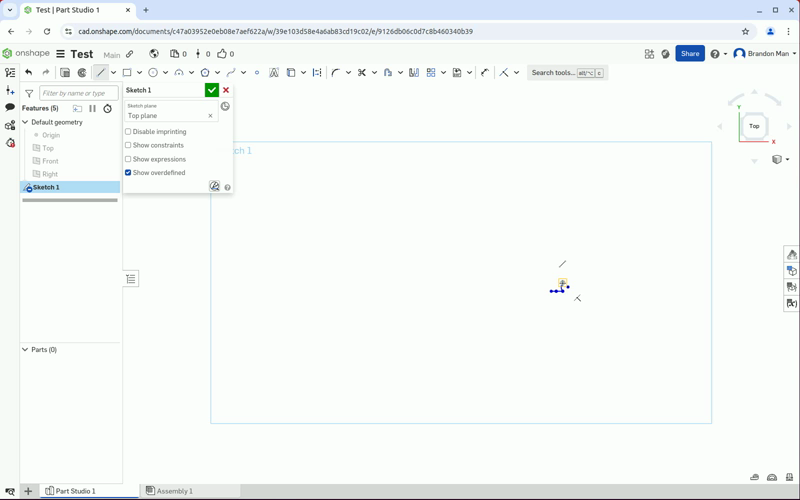
key_down(shift)
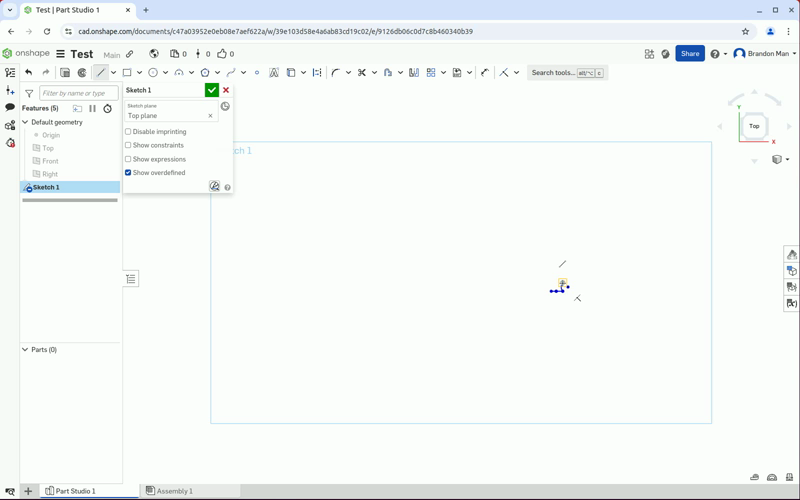
mouse_move(589, 282)
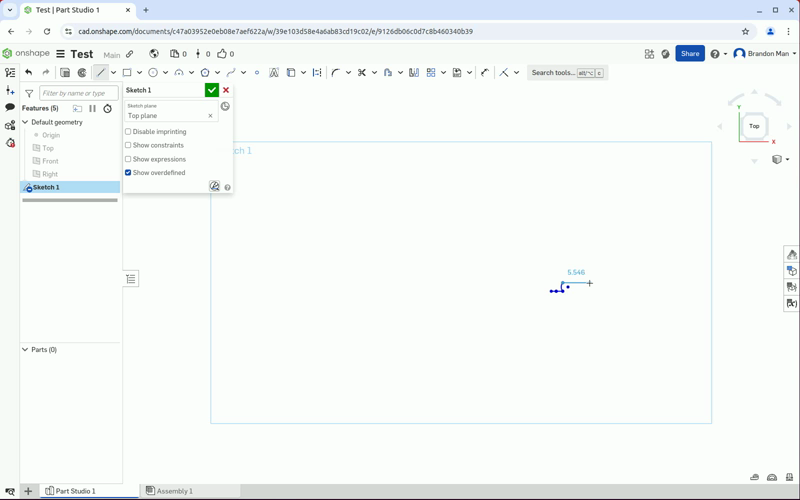
mouse_move(556, 282)
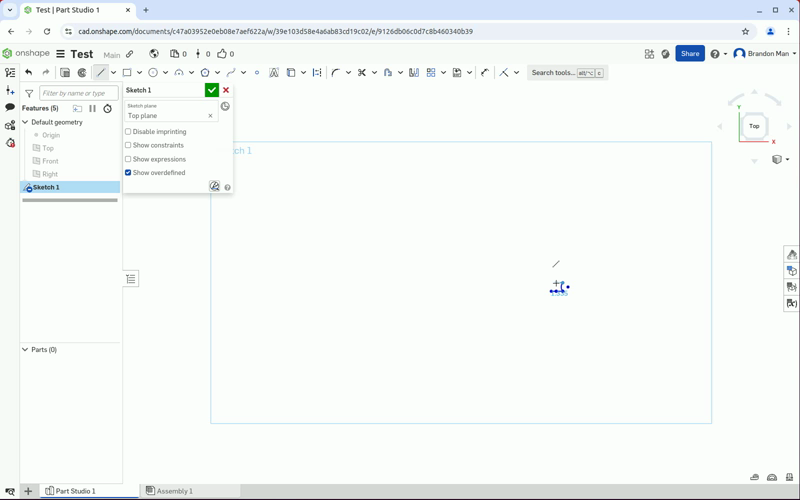
scroll(6)
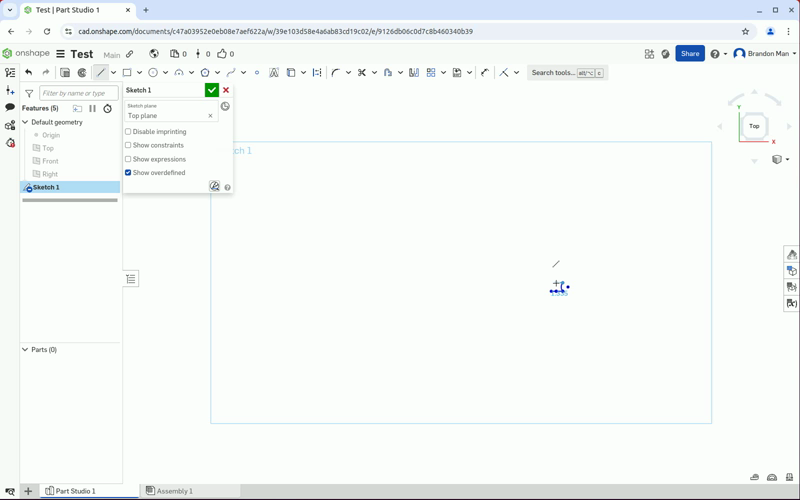
scroll(6)
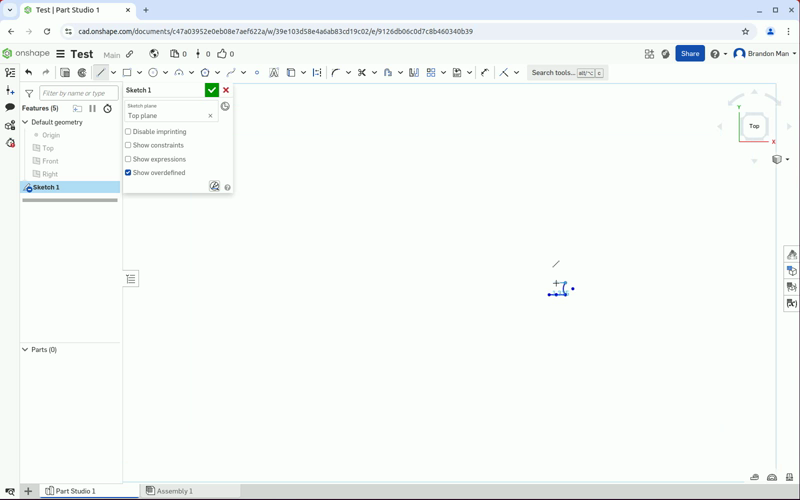
scroll(6)
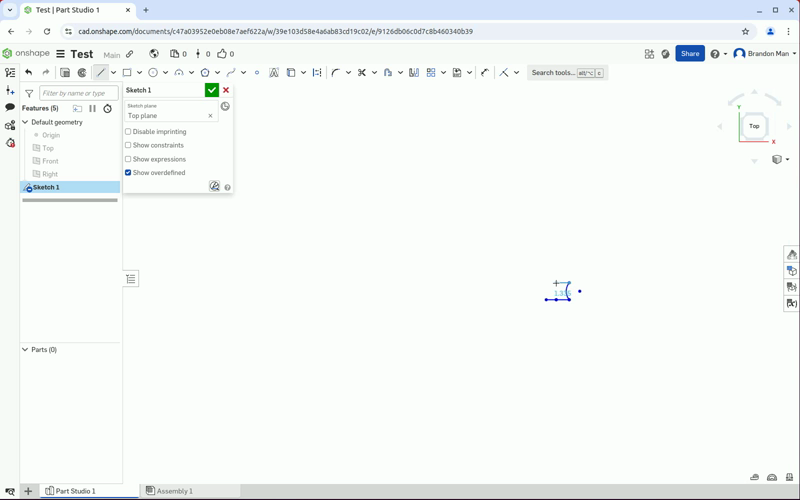
scroll(6)
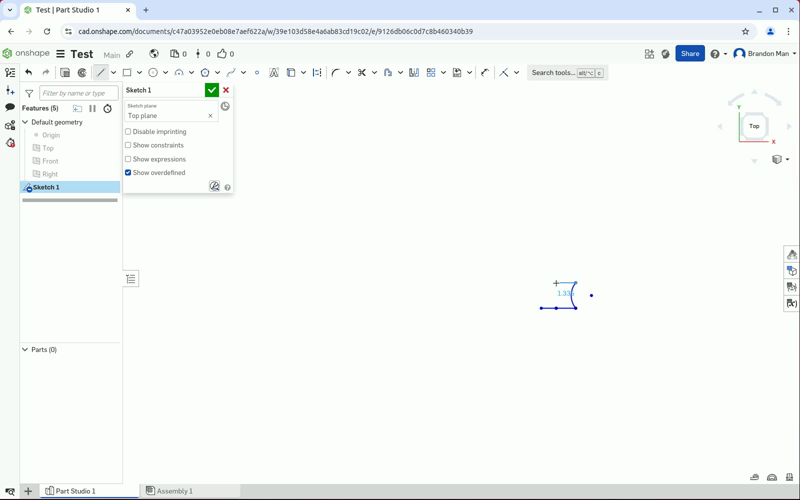
scroll(6)
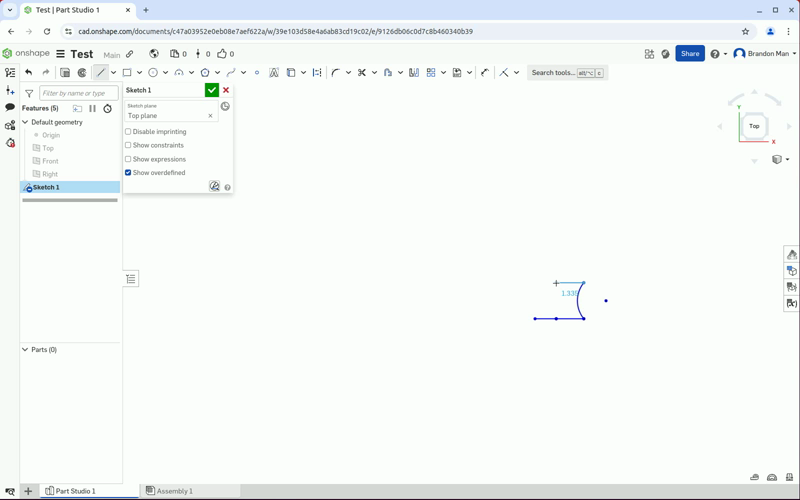
scroll(6)
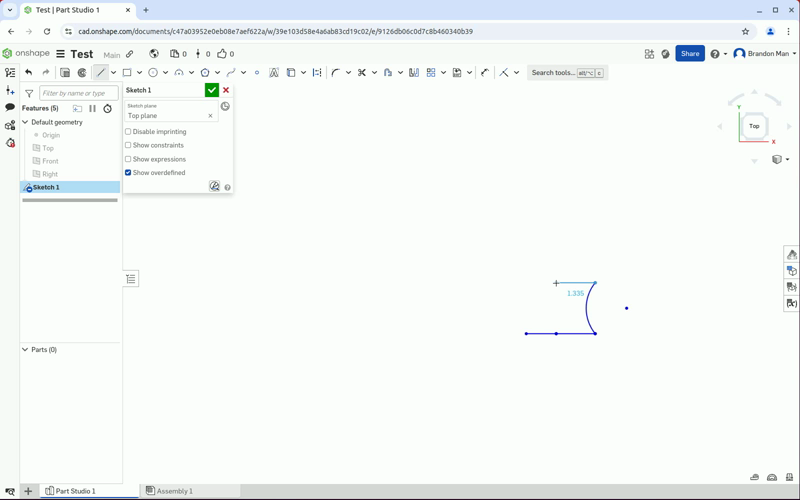
scroll(6)
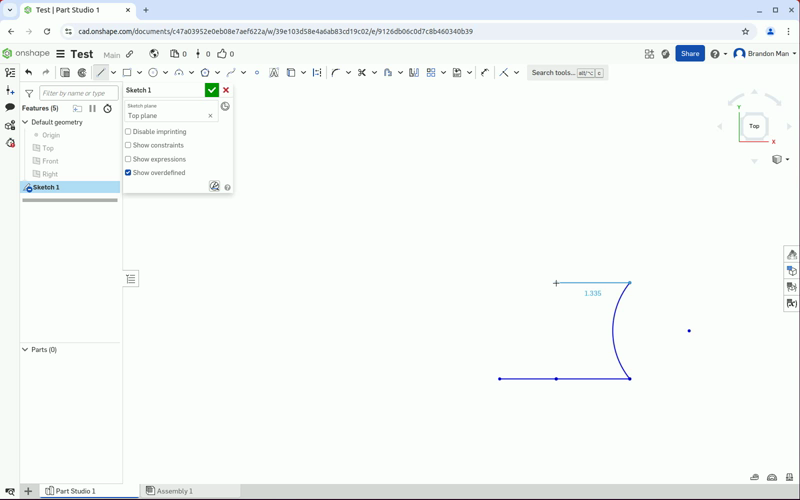
click(556, 282)
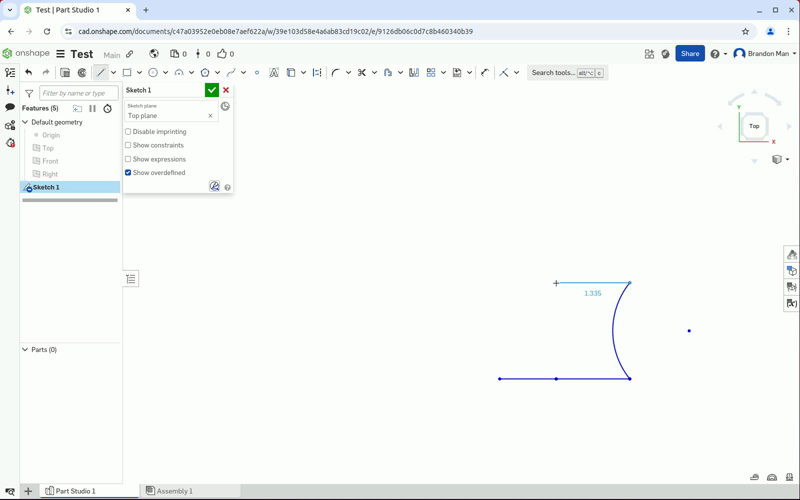
scroll(-6)
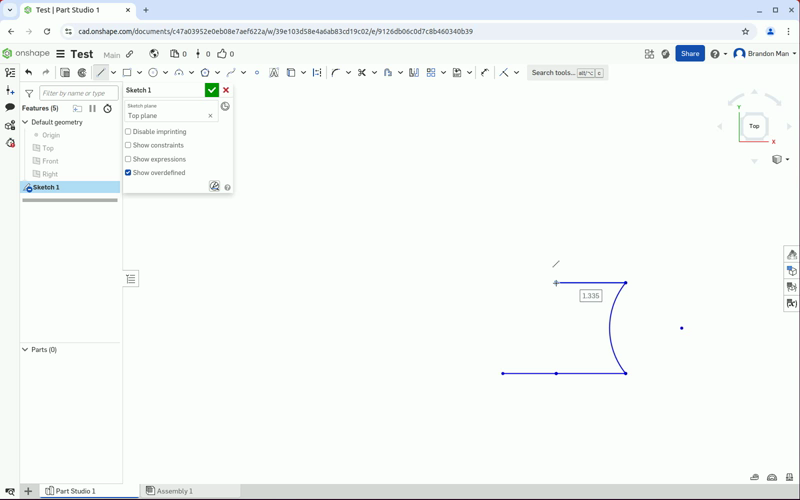
scroll(-6)
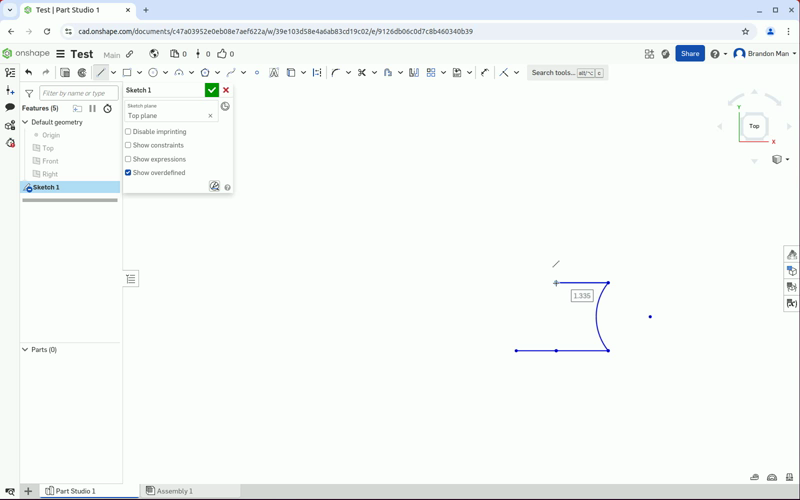
scroll(-6)
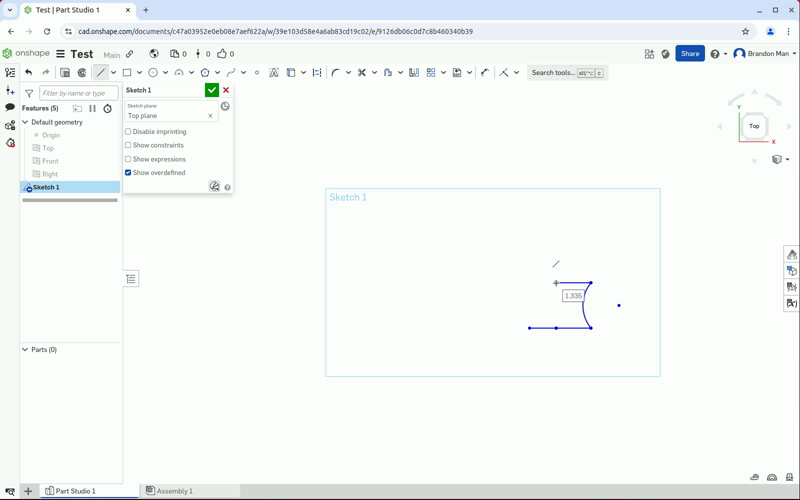
scroll(-6)
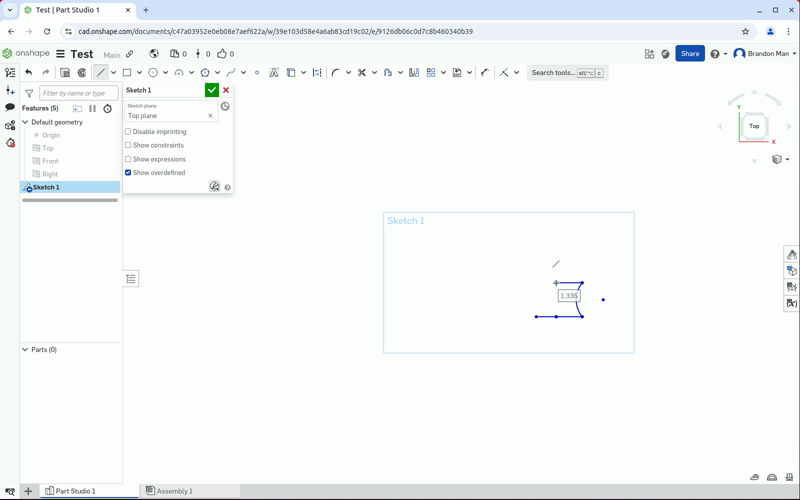
scroll(-6)
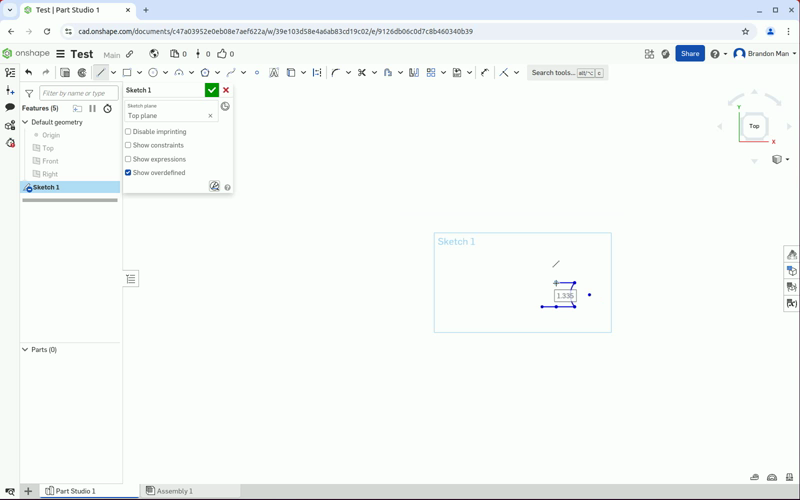
scroll(-6)
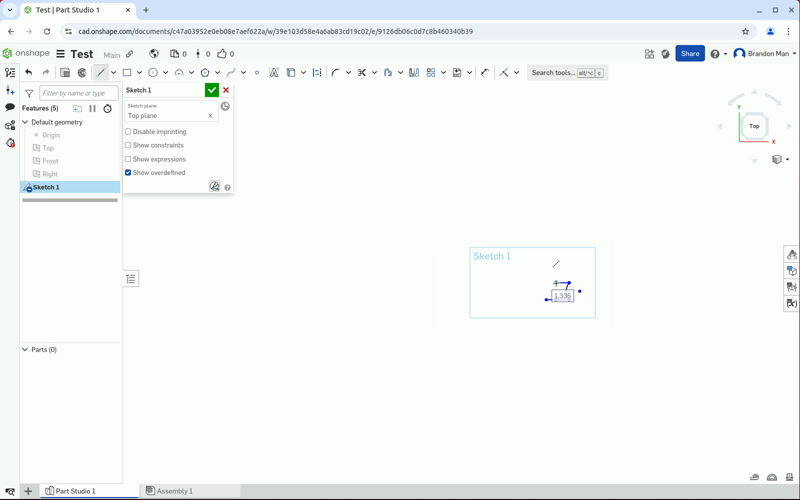
scroll(-6)
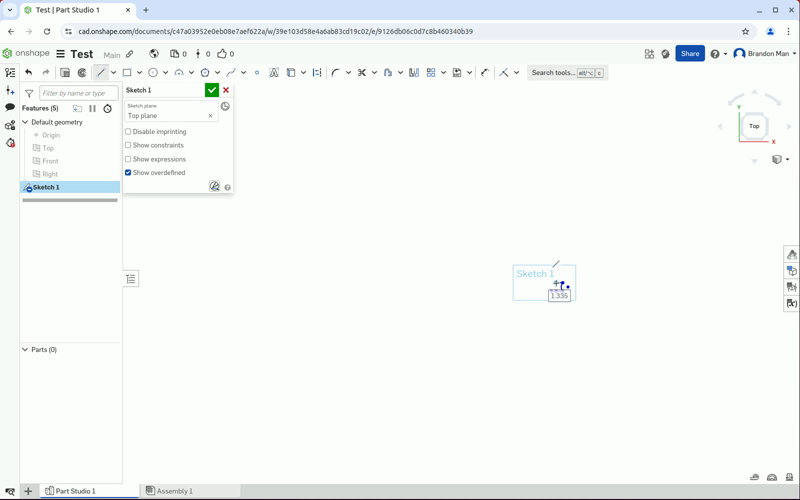
key_up(shift)
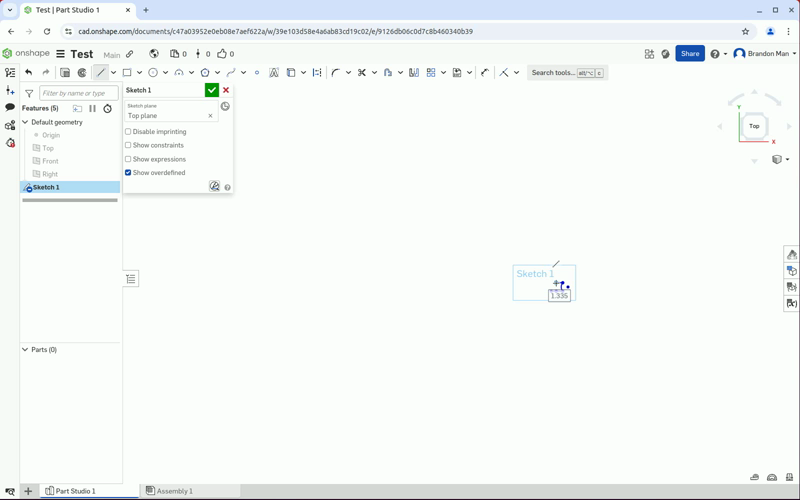
key_down(shift)
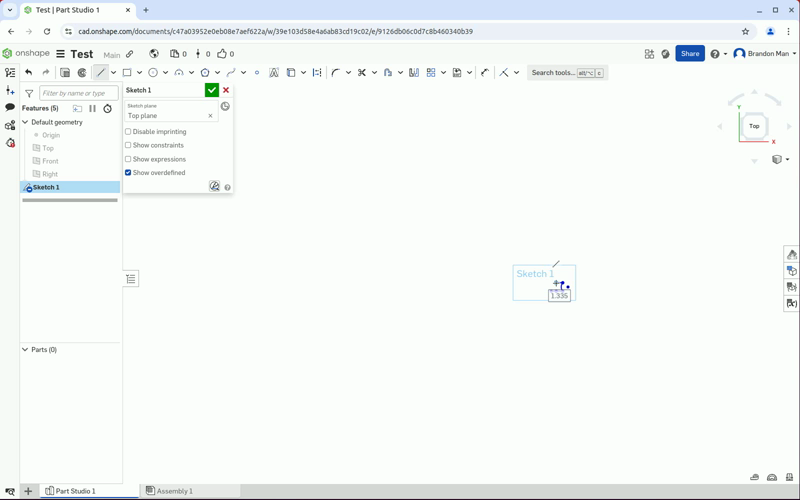
mouse_move(586, 282)
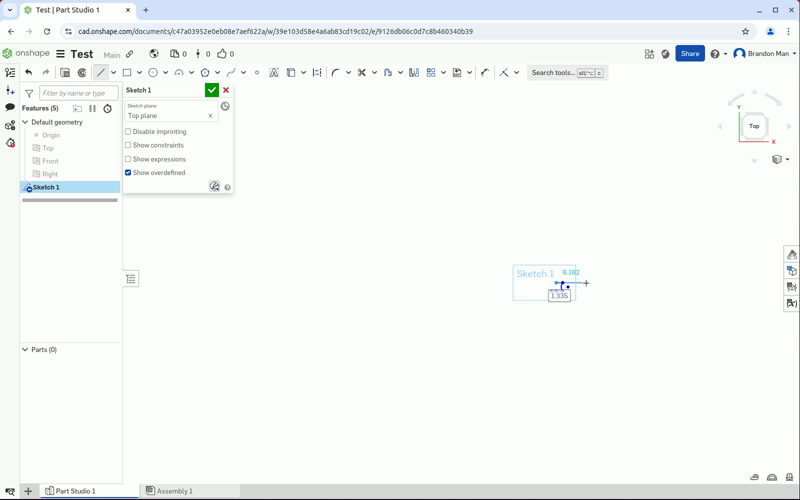
mouse_move(551, 282)
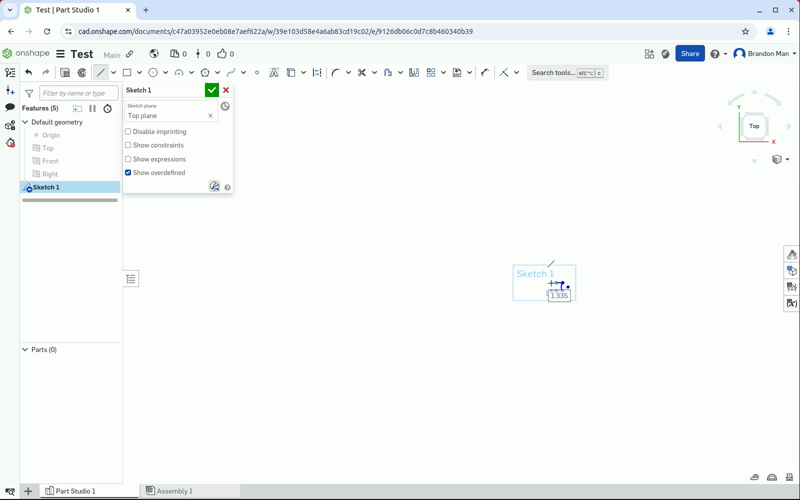
scroll(6)
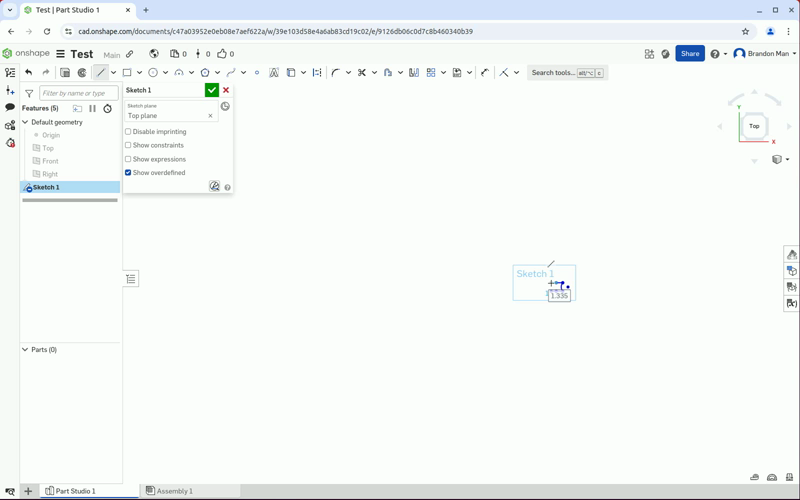
scroll(6)
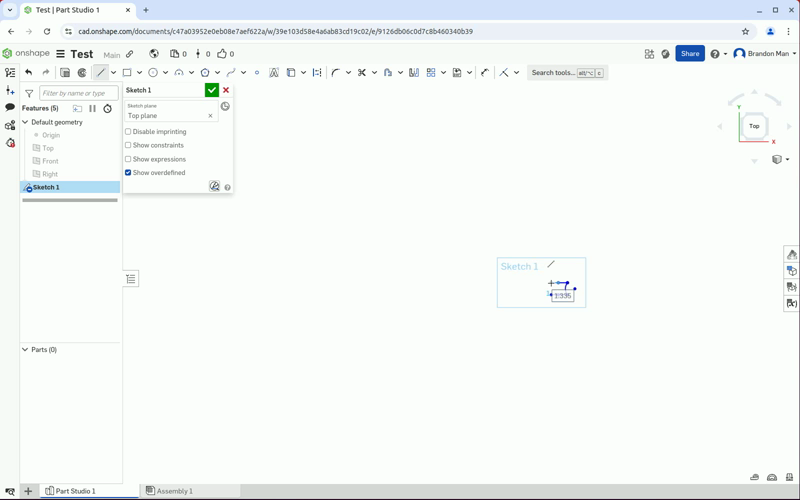
scroll(6)
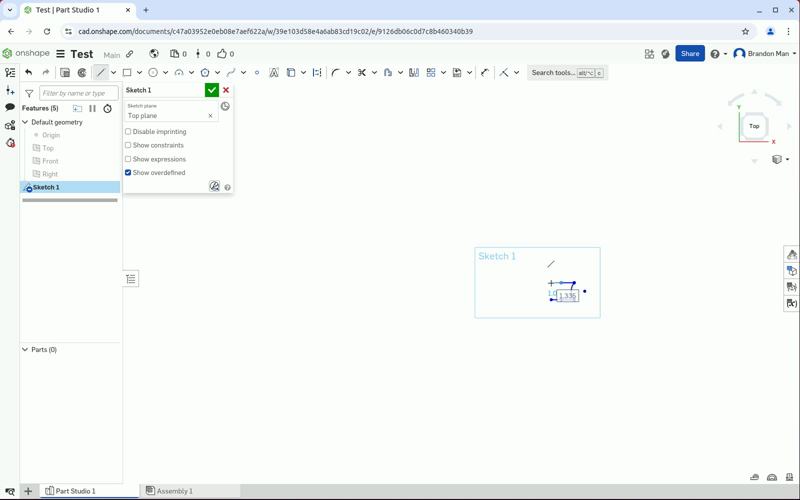
scroll(6)
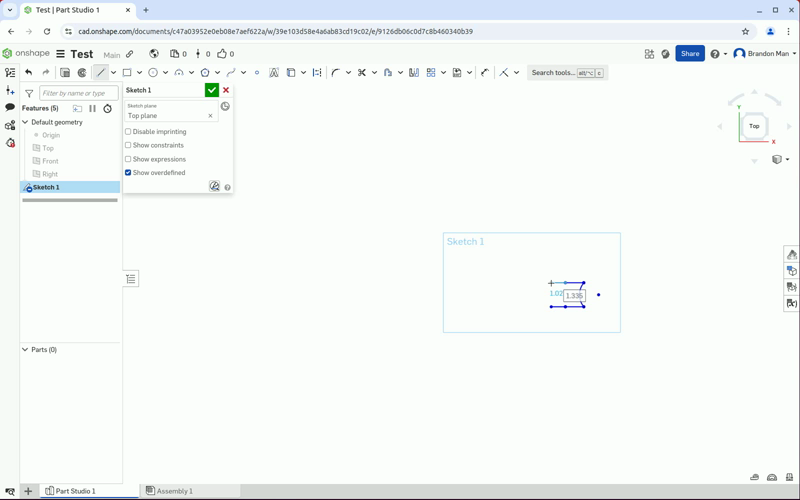
scroll(6)
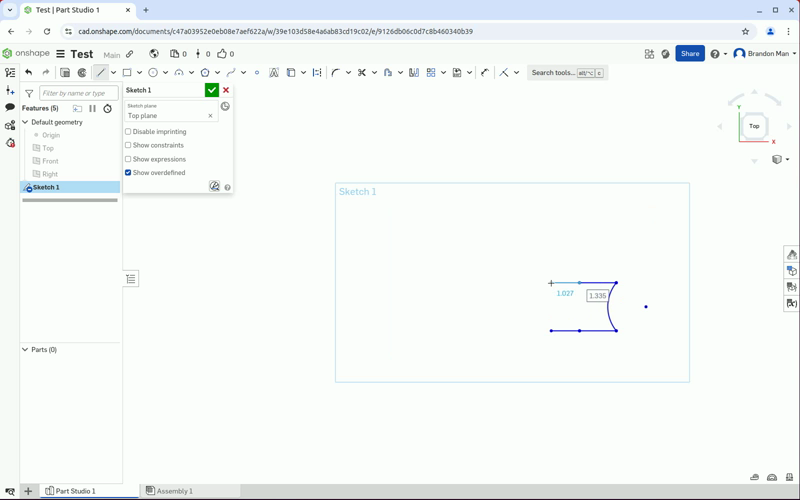
scroll(6)
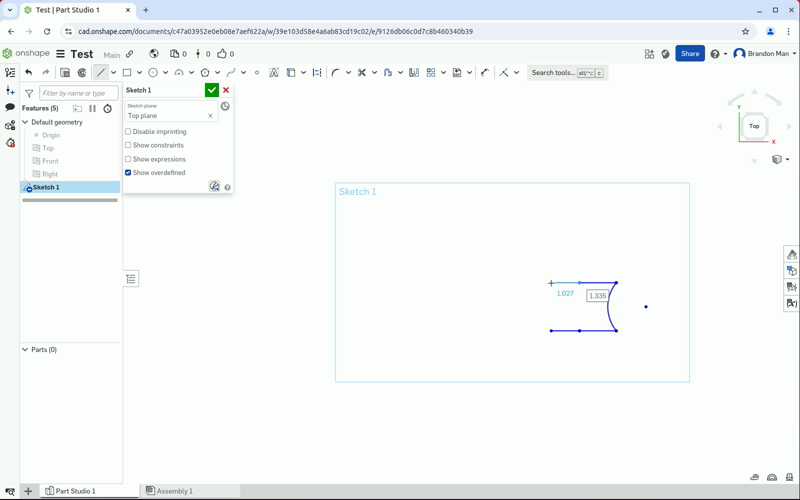
scroll(6)
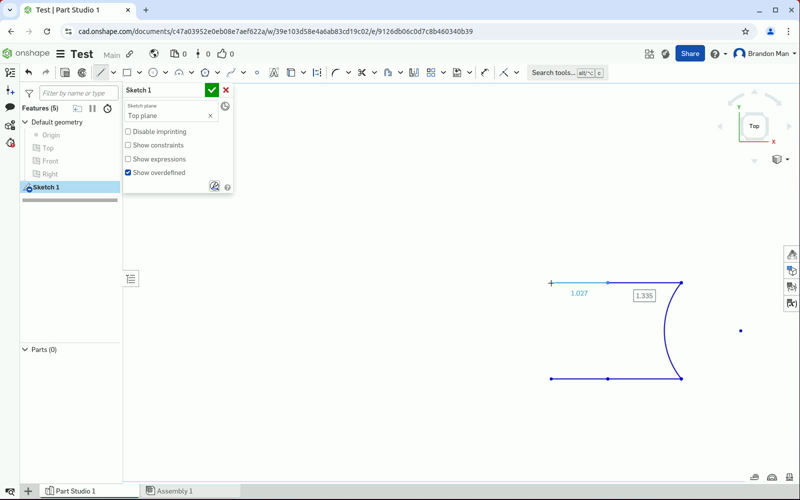
click(551, 282)
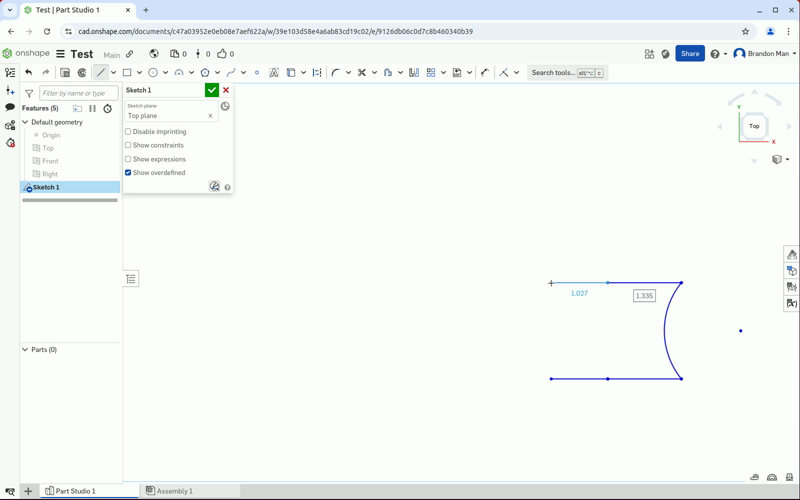
scroll(-6)
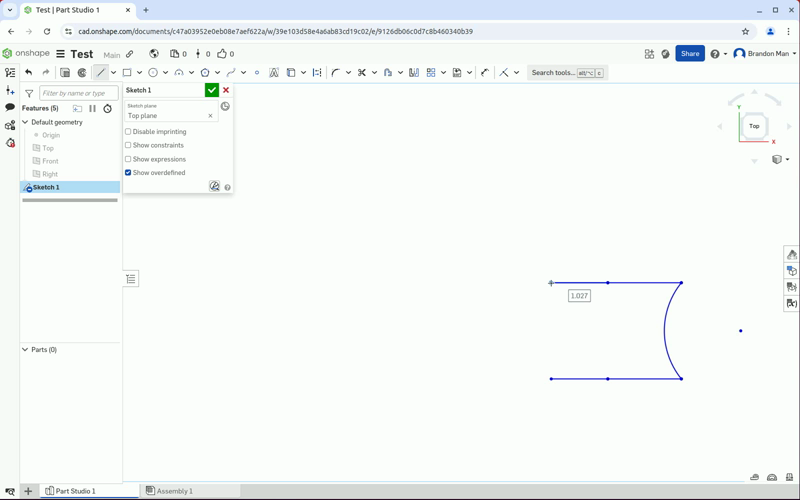
scroll(-6)
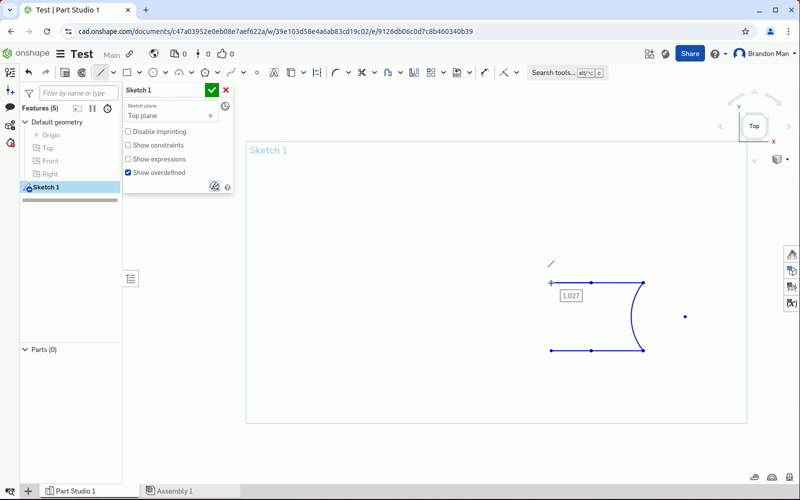
scroll(-6)
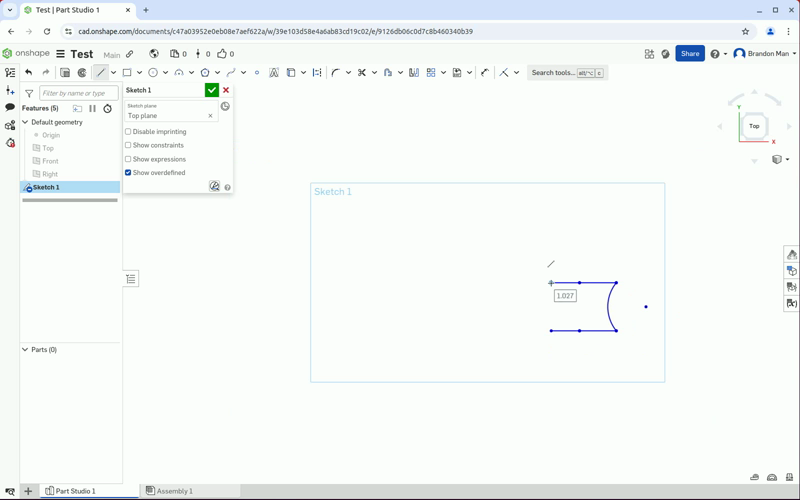
scroll(-6)
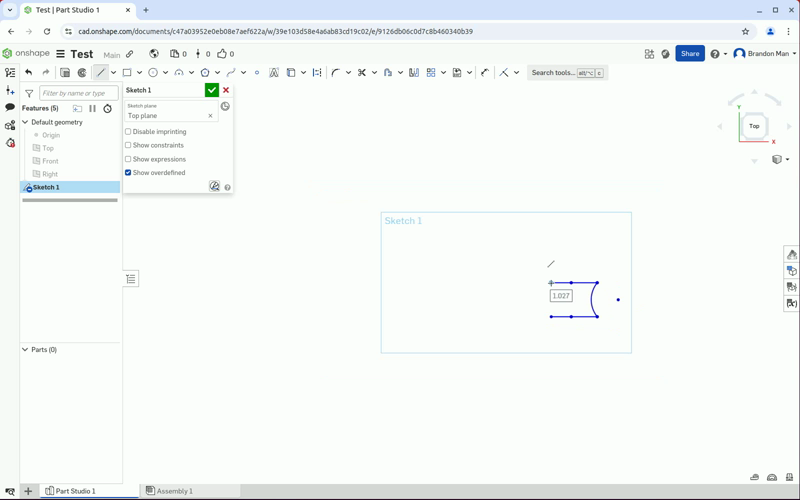
scroll(-6)
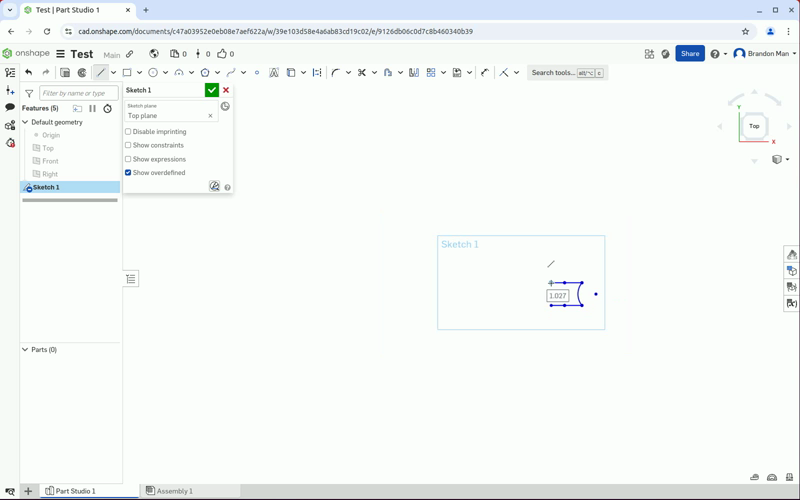
scroll(-6)
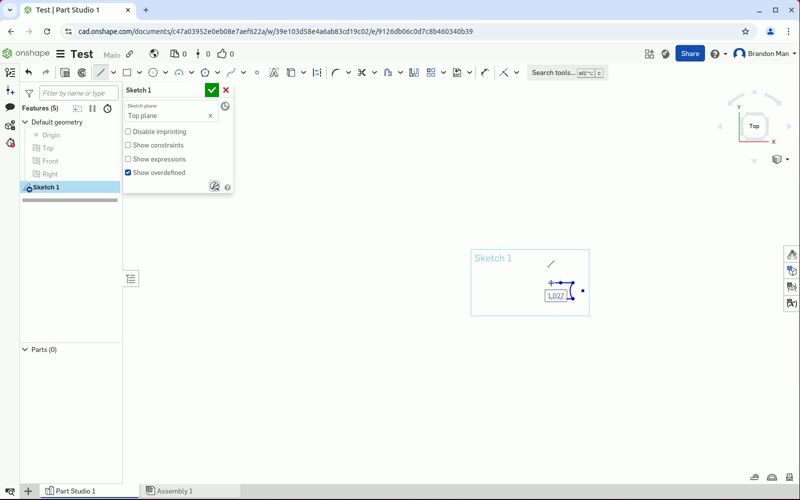
scroll(-6)
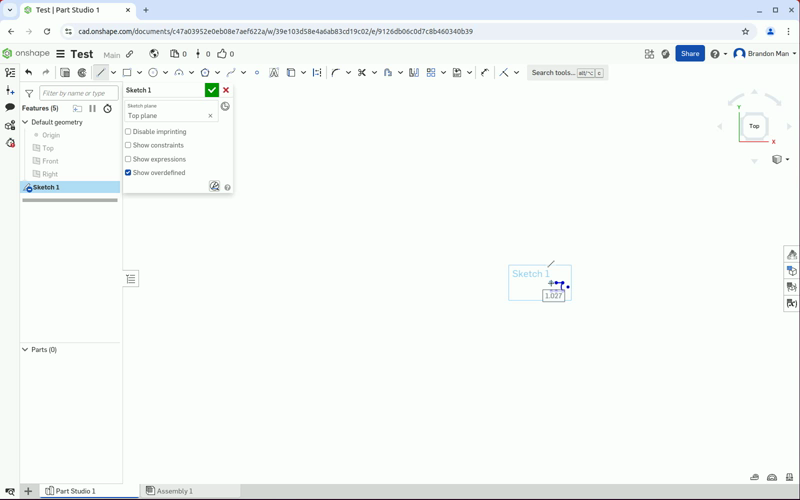
key_up(shift)
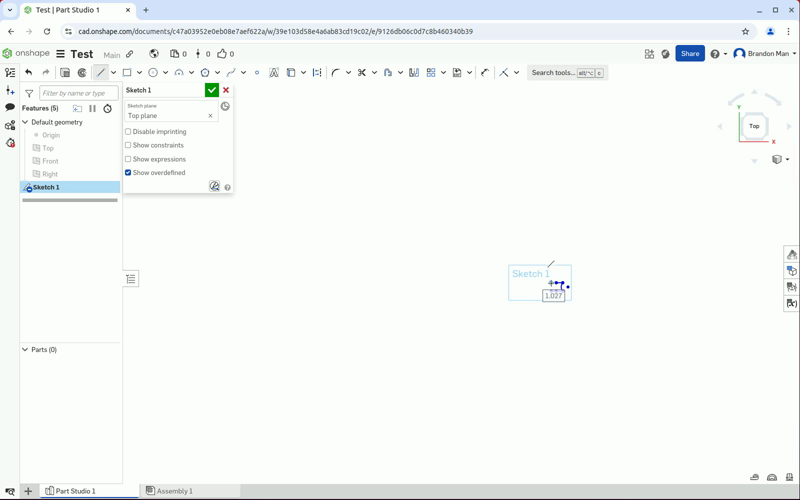
mouse_move(581, 282)
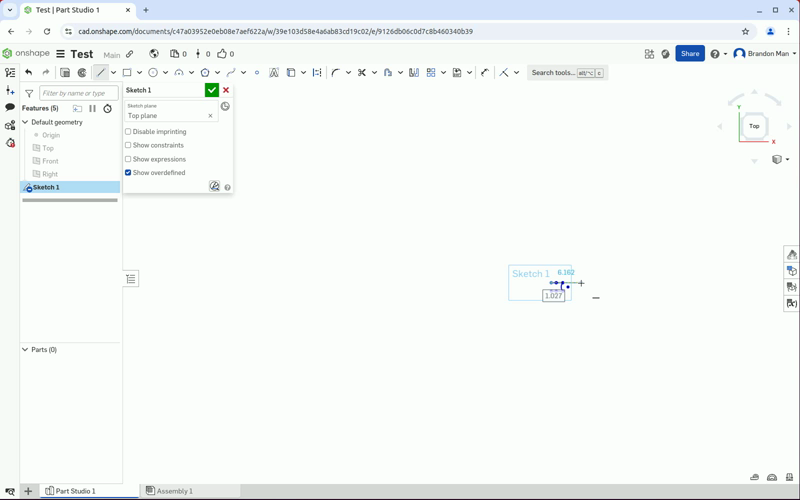
key_down(shift)
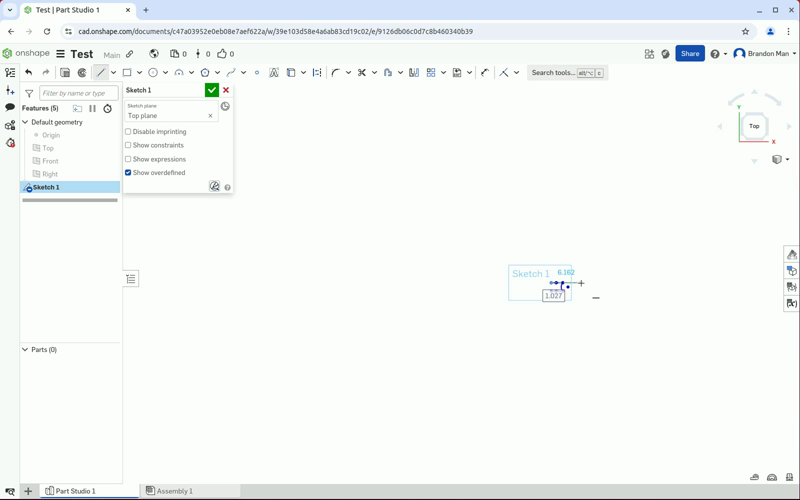
mouse_move(551, 291)
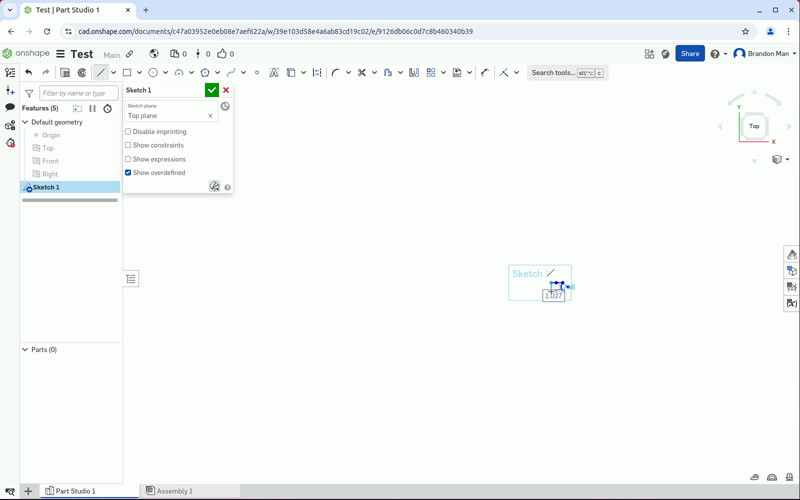
key_up(shift)
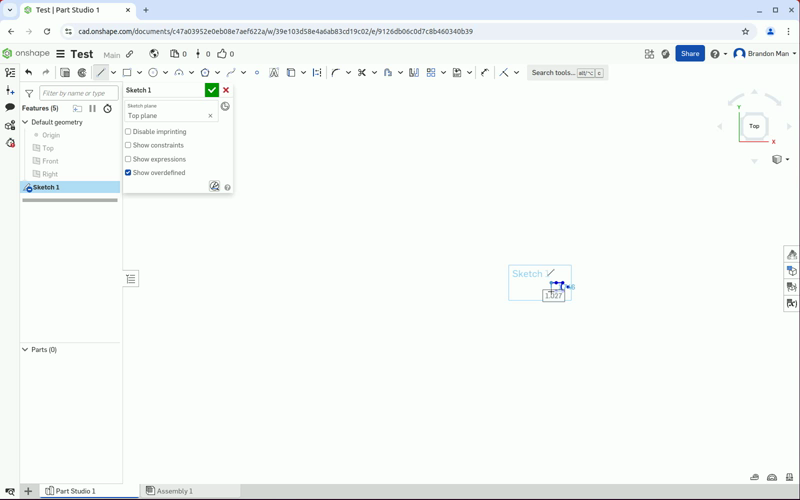
click(551, 291)
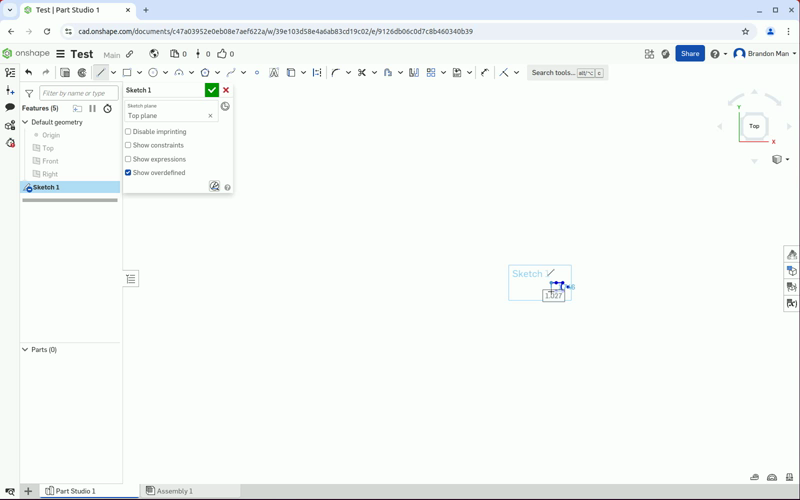
key(esc)
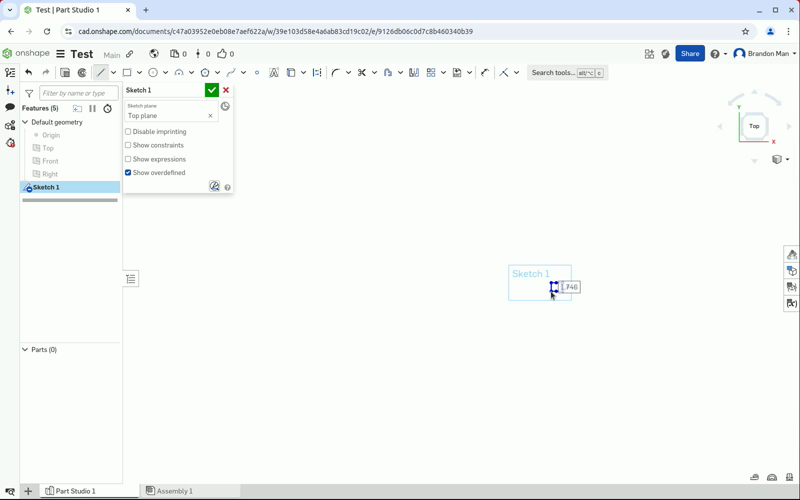
mouse_move(561, 290)
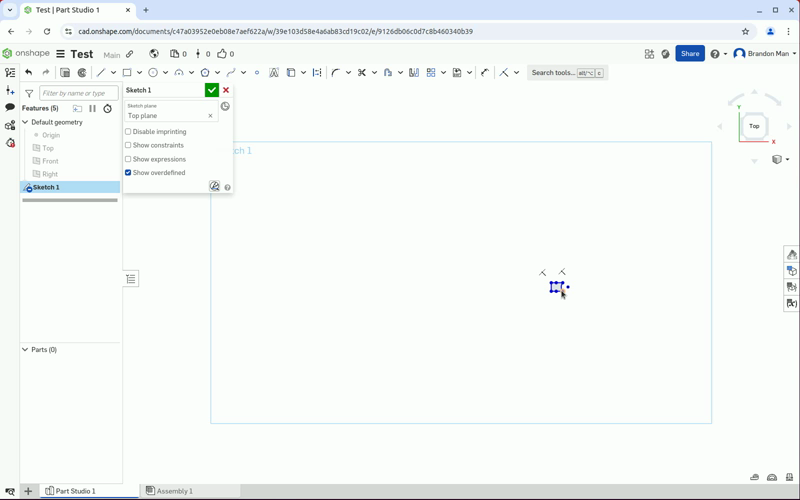
scroll(6)
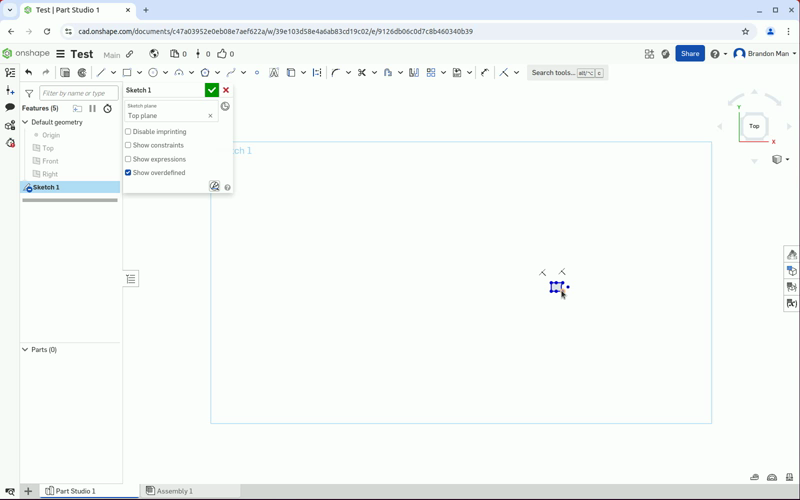
scroll(6)
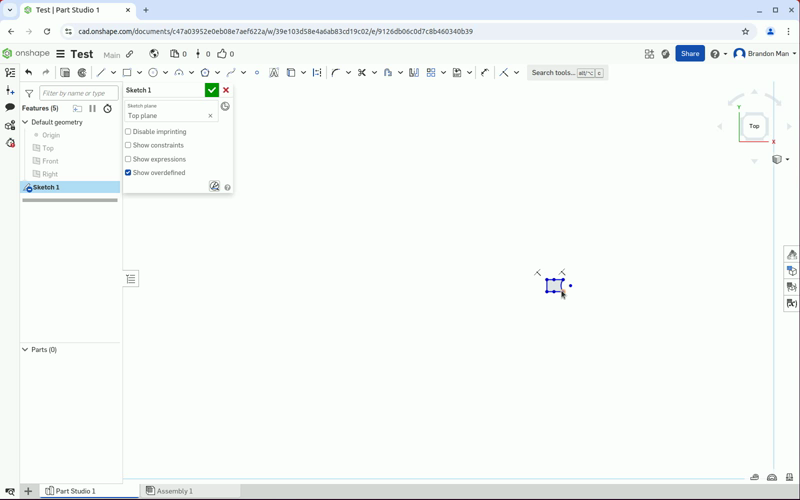
scroll(6)
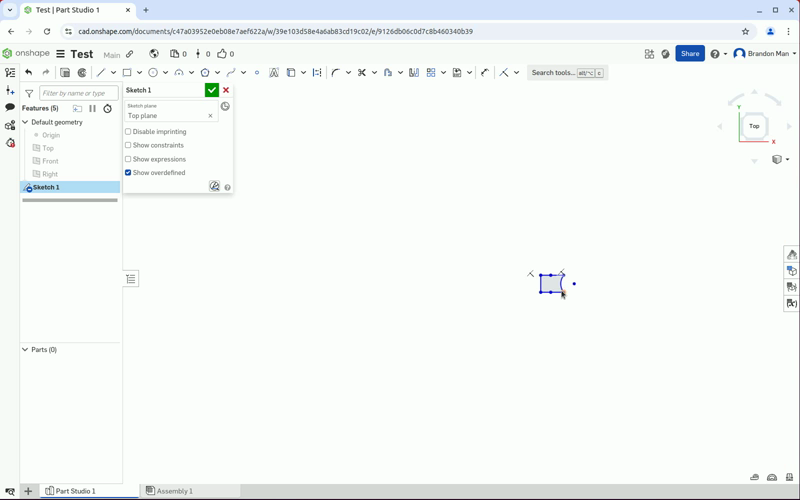
scroll(6)
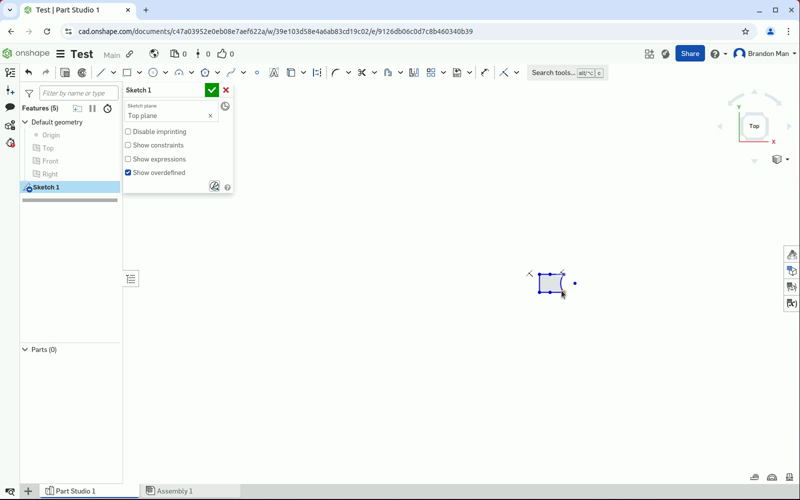
scroll(6)
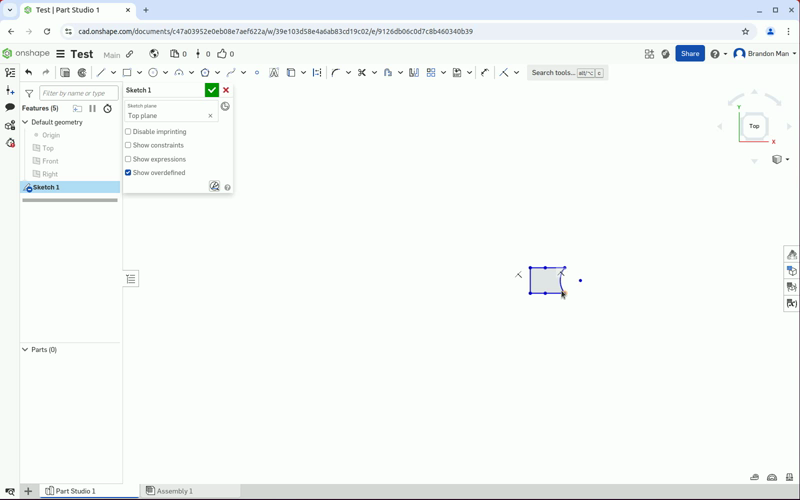
scroll(6)
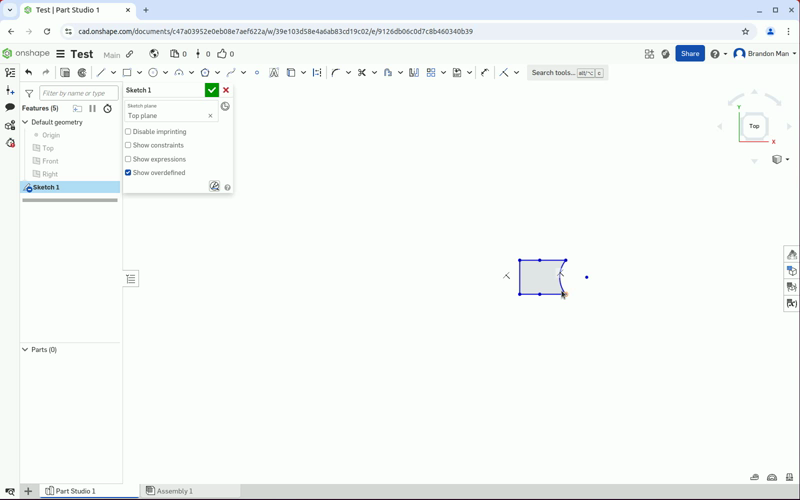
scroll(6)
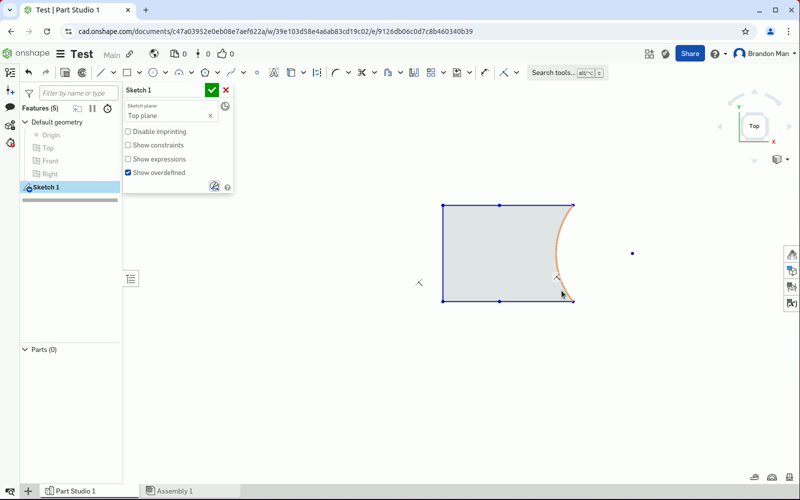
click(561, 290)
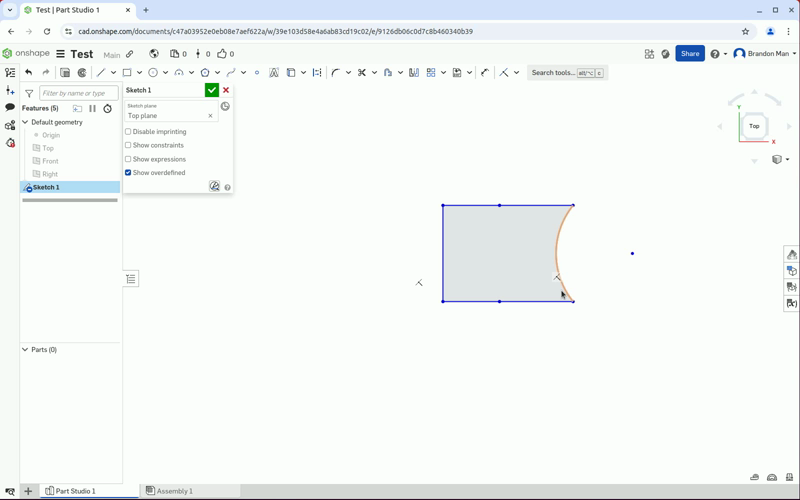
scroll(-6)
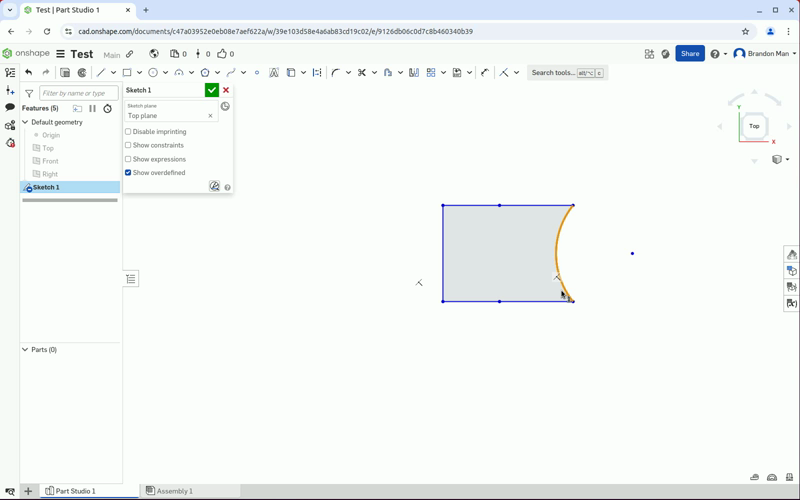
scroll(-6)
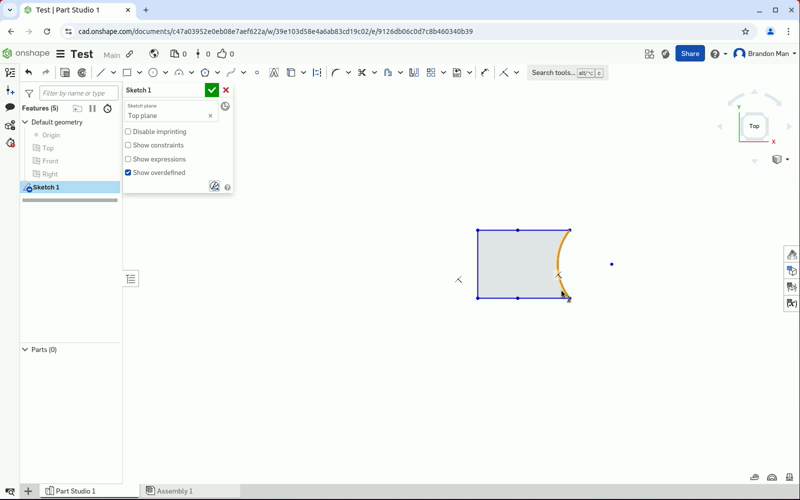
scroll(-6)
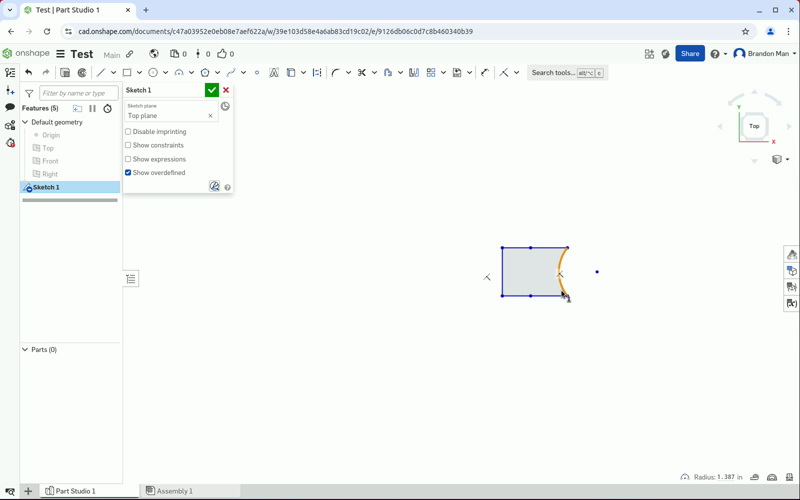
scroll(-6)
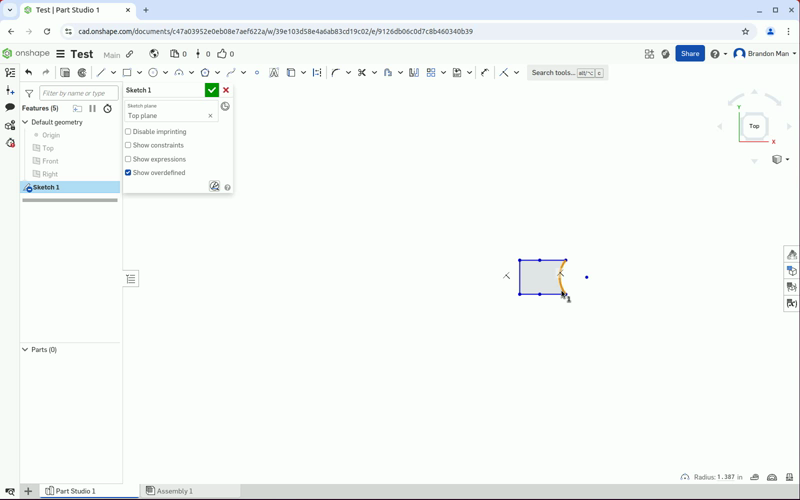
scroll(-6)
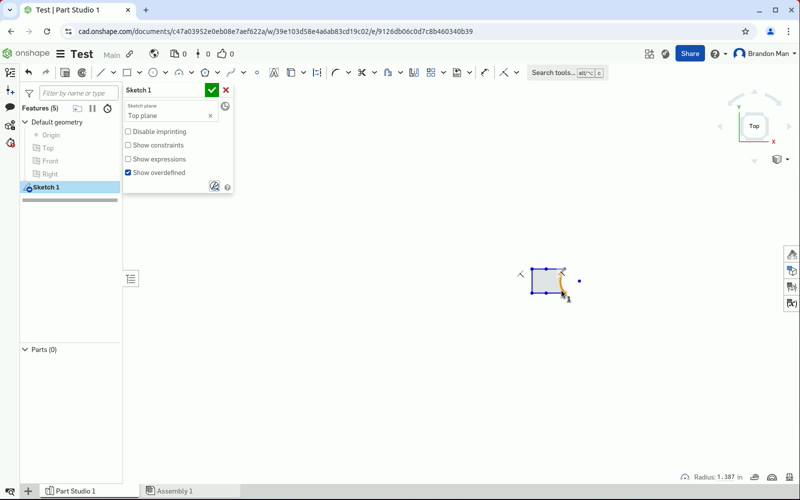
scroll(-6)
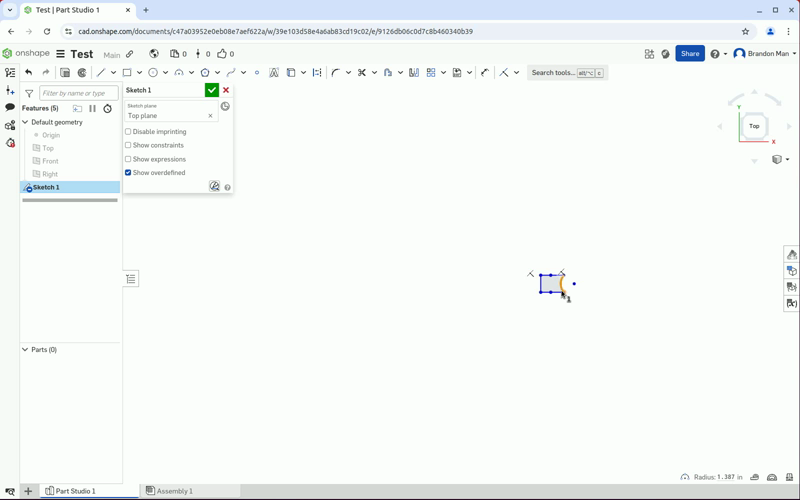
scroll(-6)
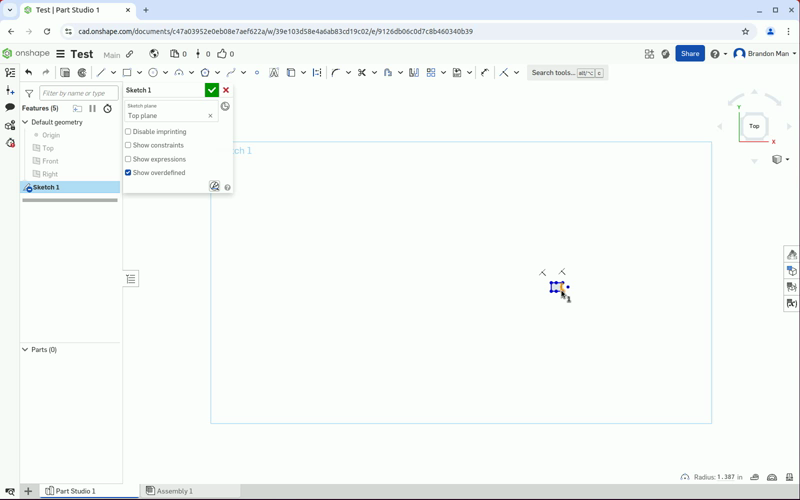
mouse_move(73, 352)
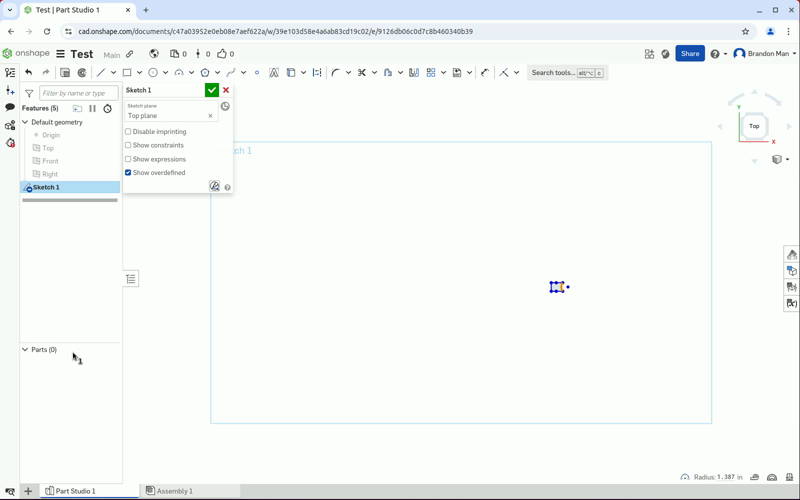
key(shift+y)
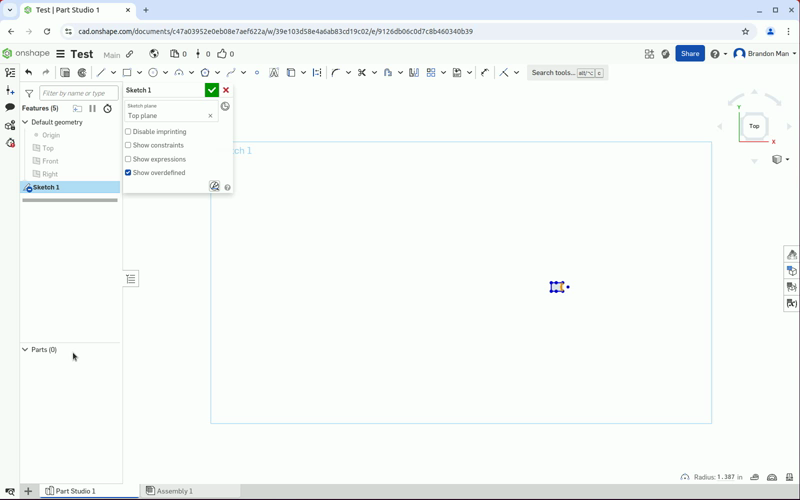
key(shift+e)
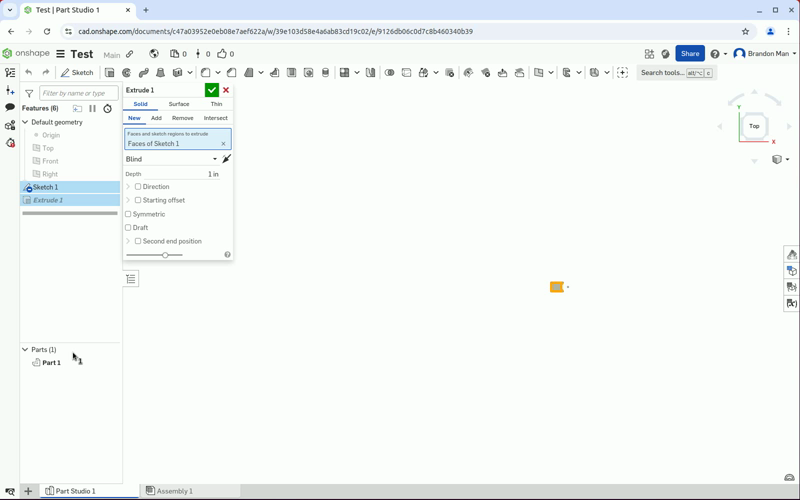
mouse_move(143, 106)
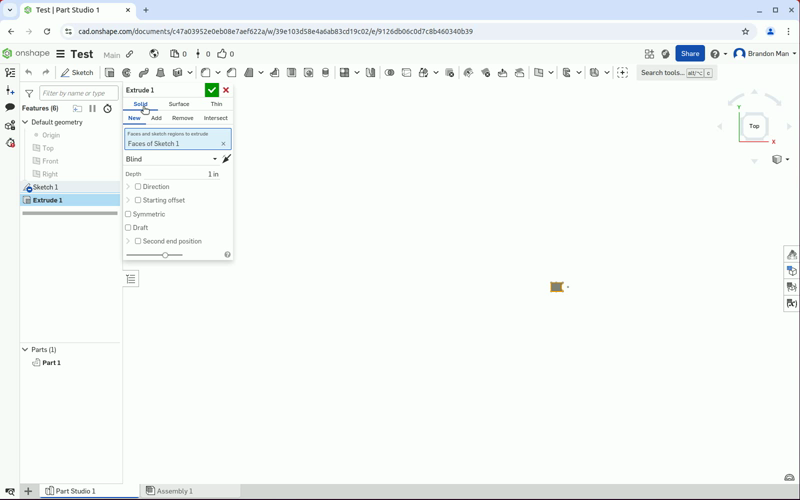
click(143, 106)
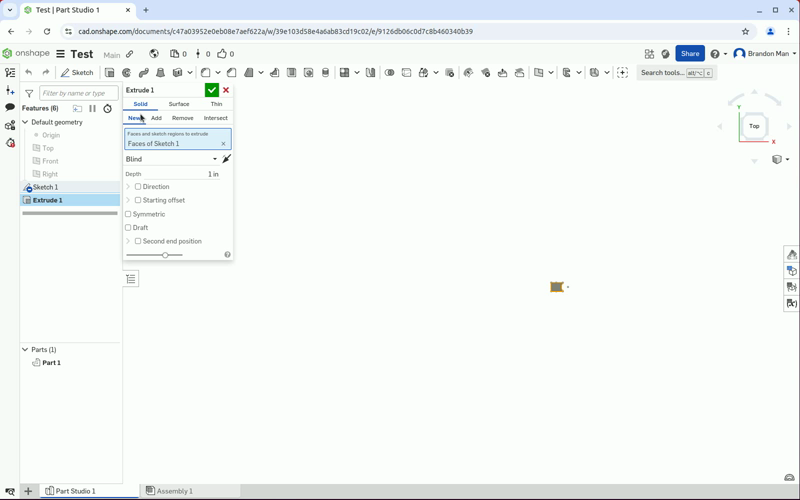
mouse_move(137, 120)
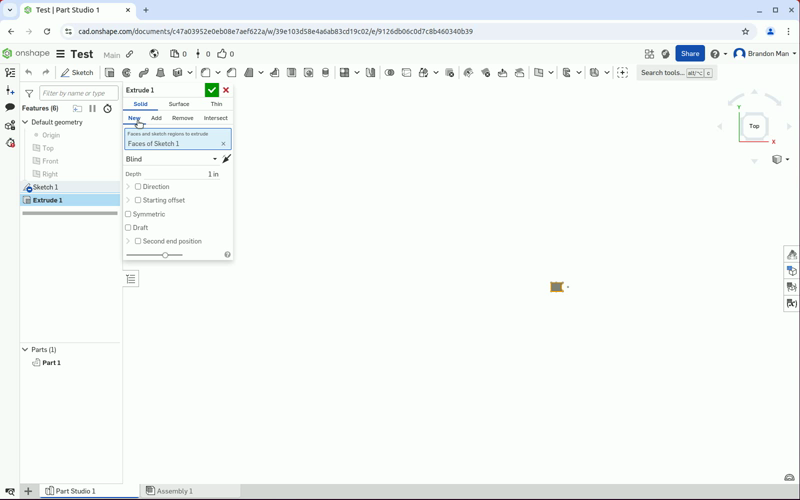
click(137, 120)
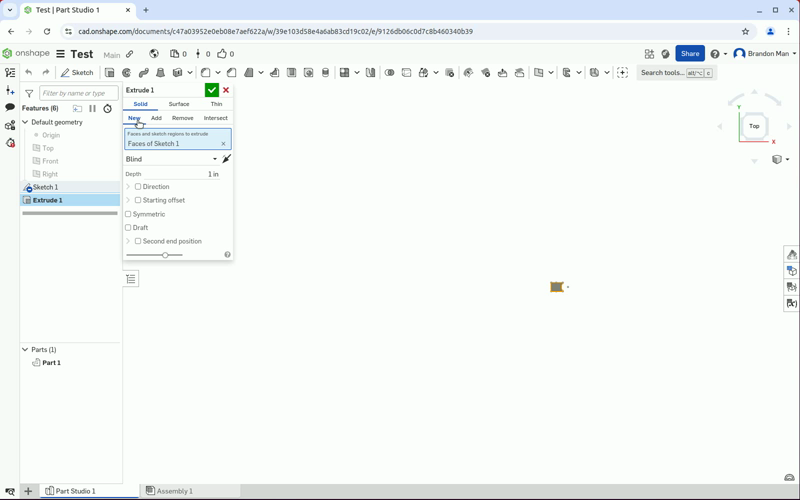
key(tab, 4)
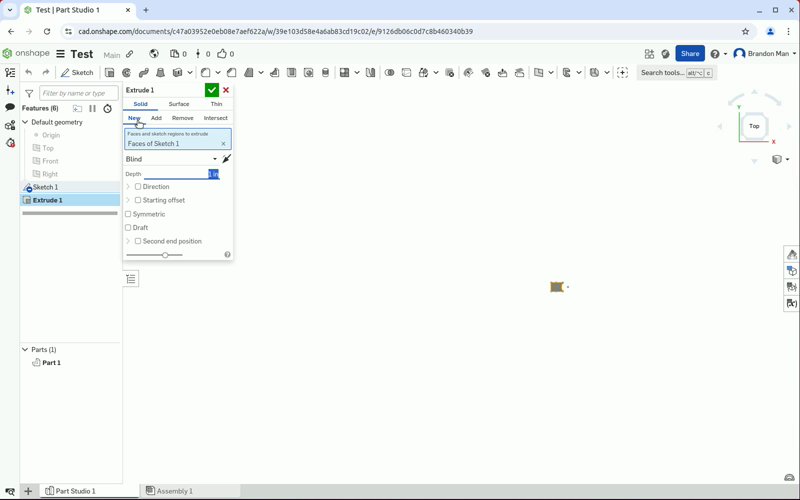
text(0.963)
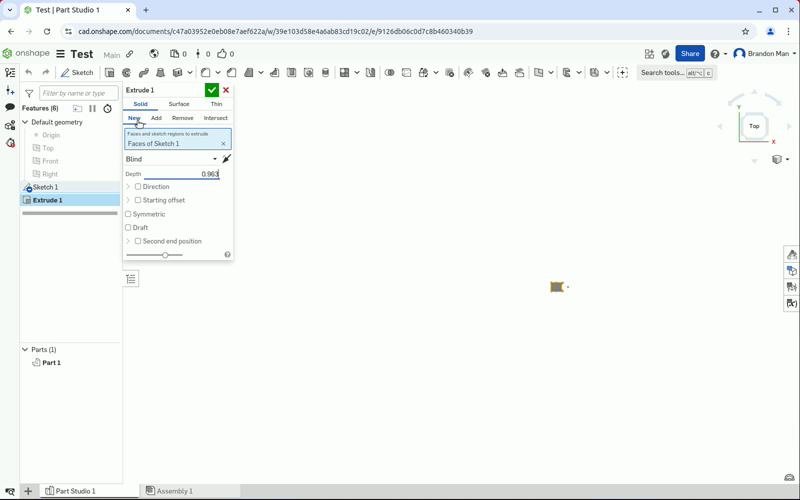
key(enter)
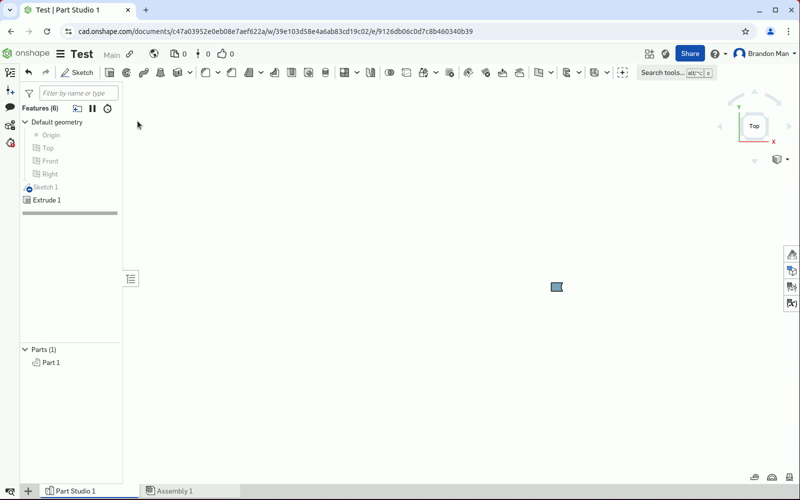
key(shift+h)
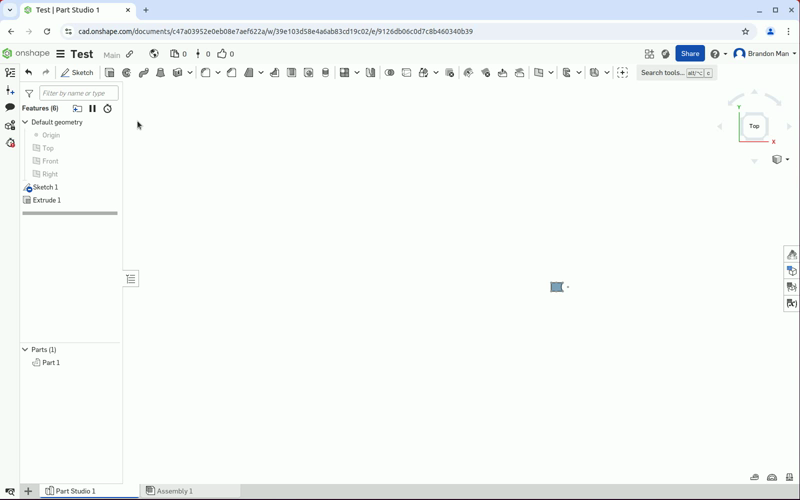
key(shift+h)
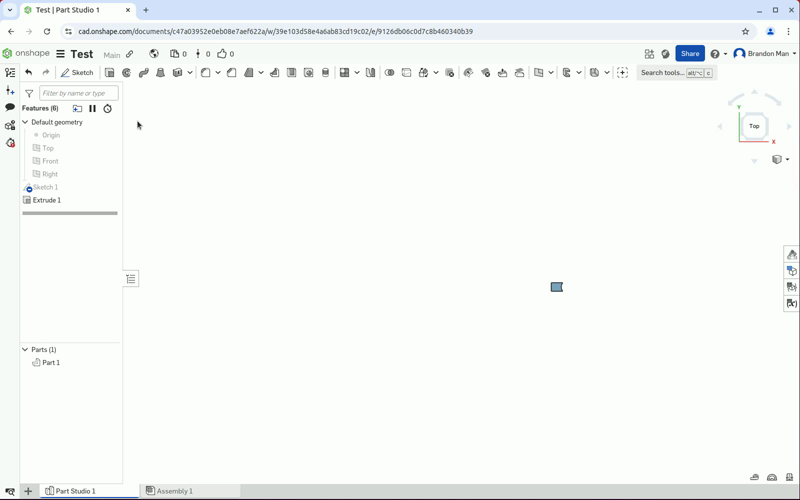
mouse_move(73, 189)
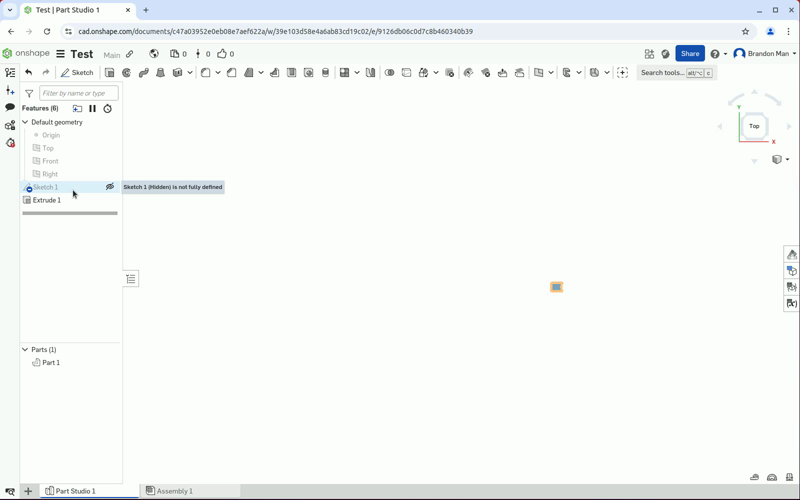
click(73, 189)
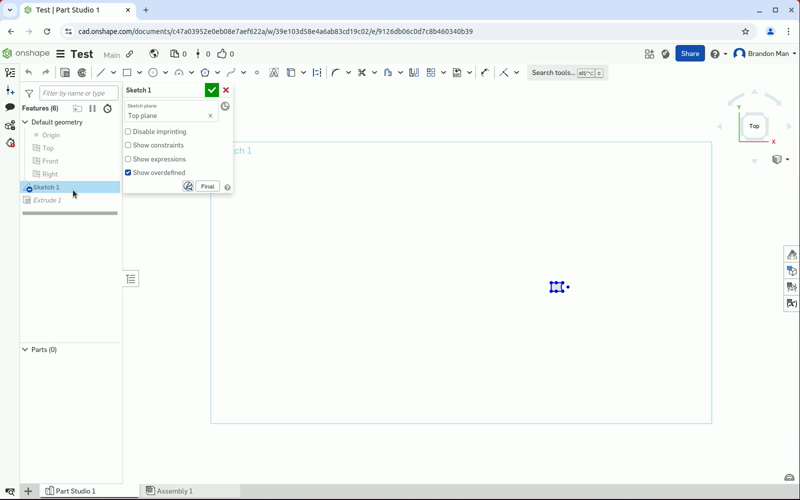
mouse_move(229, 92)
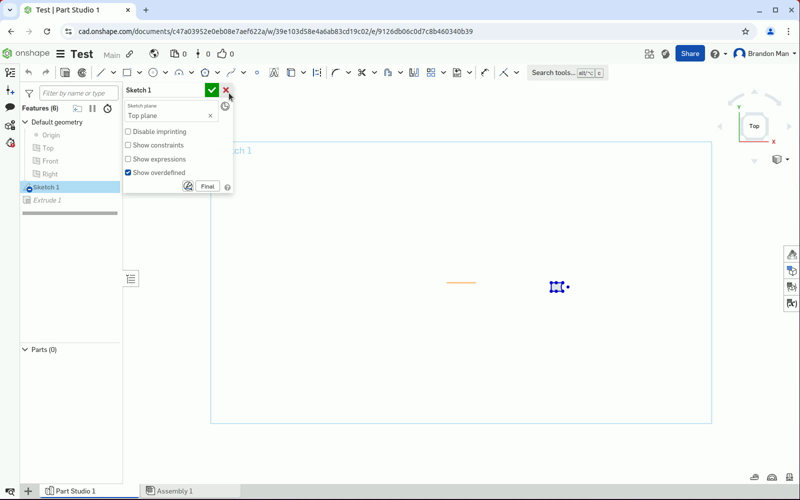
click(229, 92)
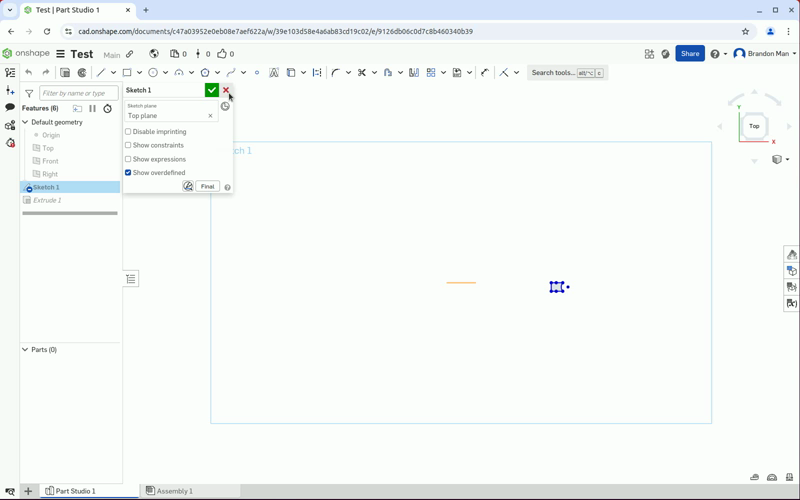
key(shift+s)
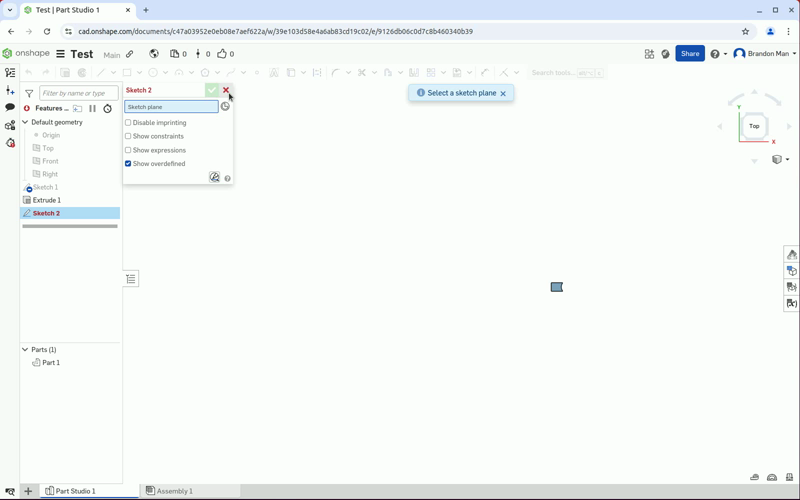
mouse_move(73, 150)
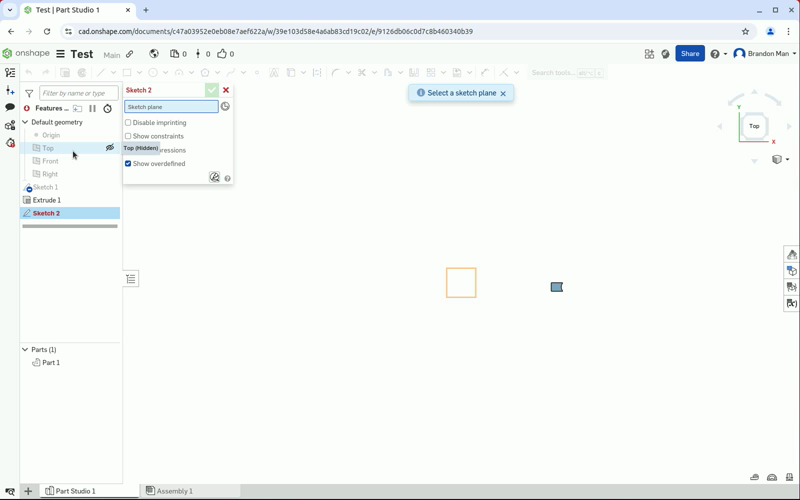
click(73, 150)
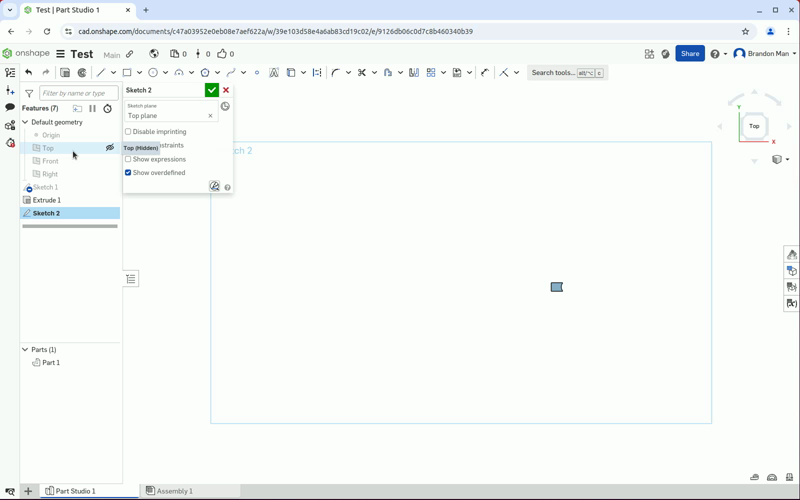
mouse_move(73, 352)
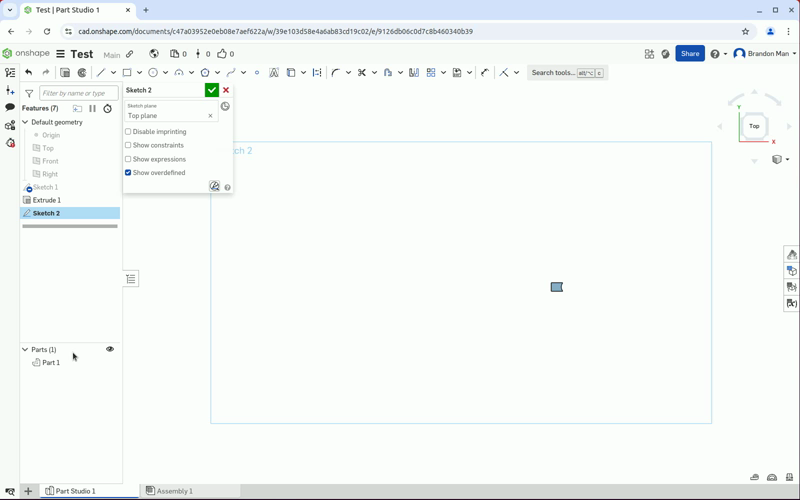
key(y)
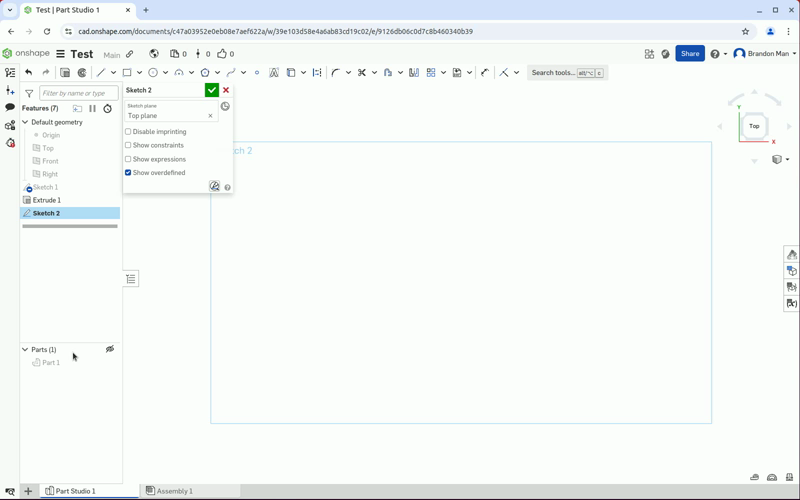
key(l)
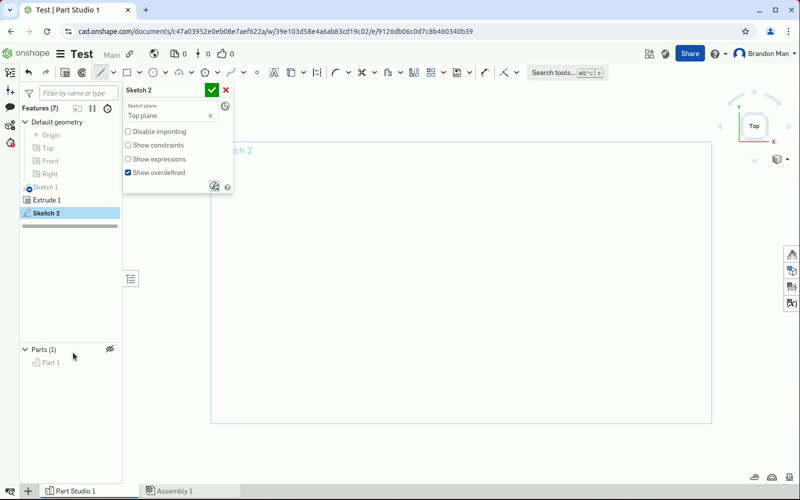
key_down(shift)
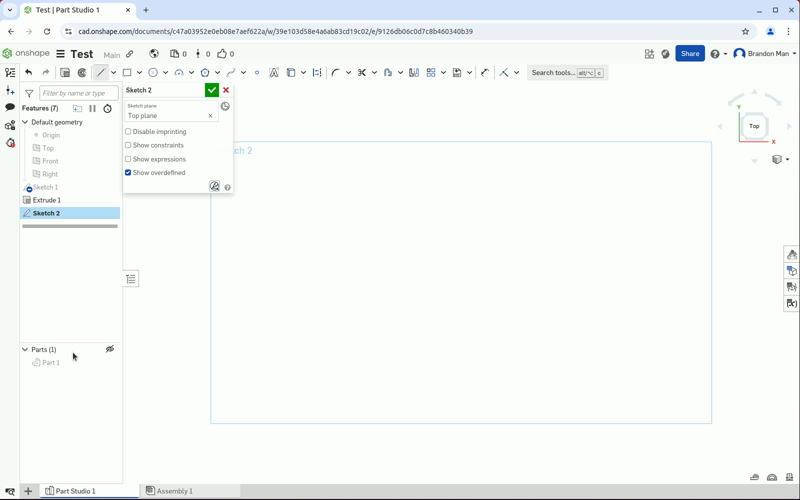
mouse_move(561, 291)
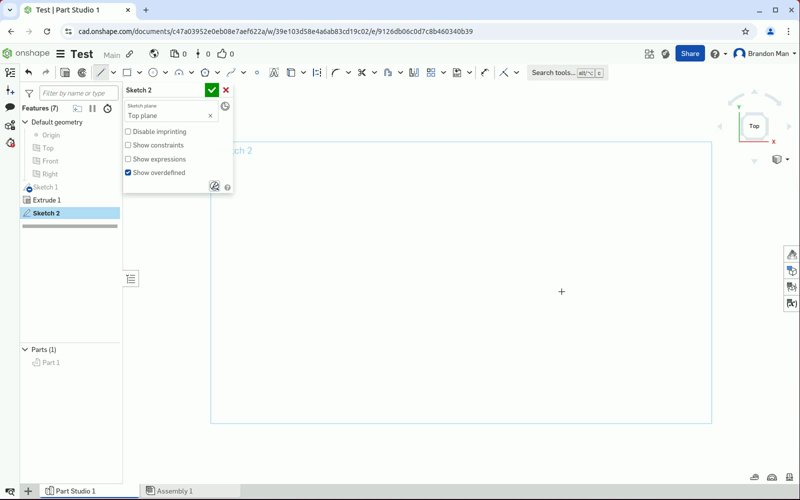
click(561, 291)
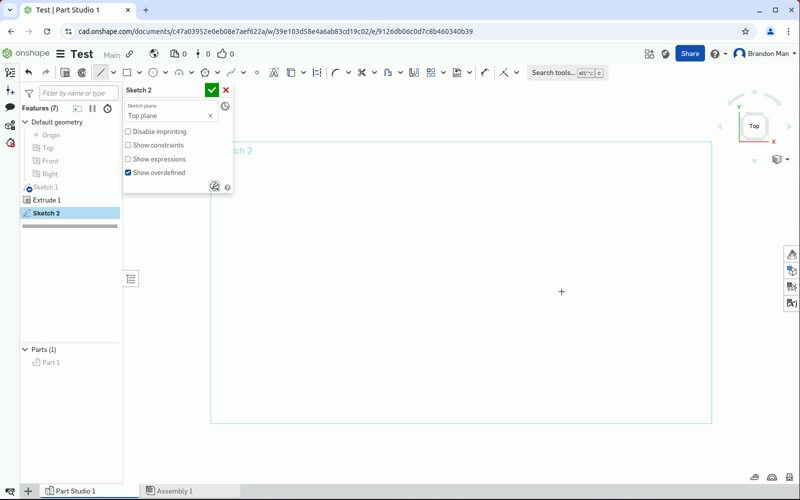
key_up(shift)
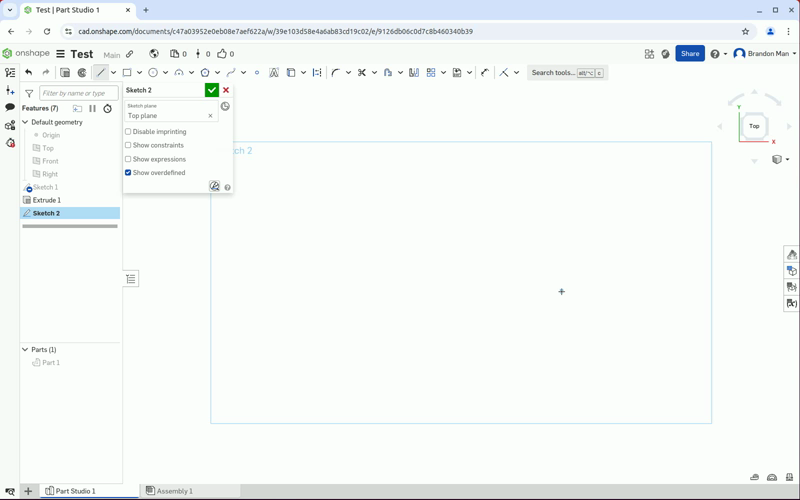
key_down(shift)
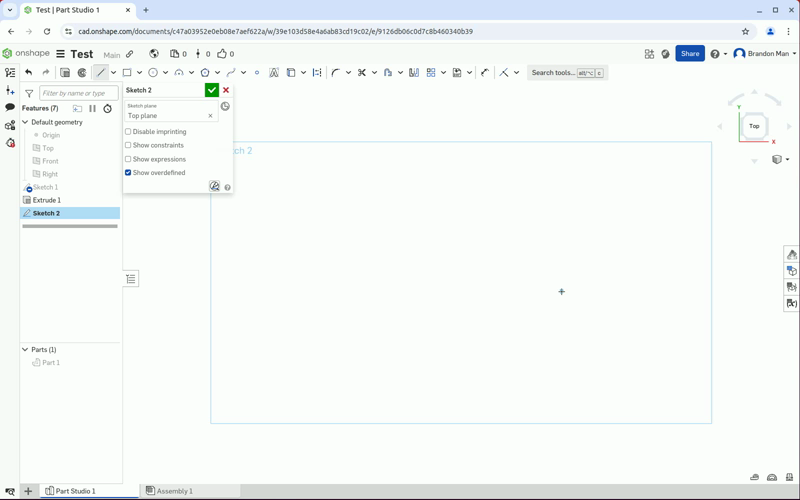
mouse_move(589, 291)
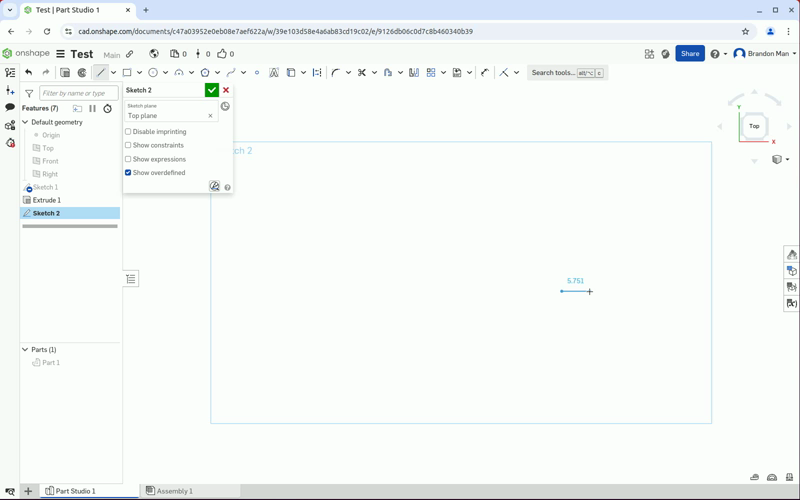
mouse_move(566, 291)
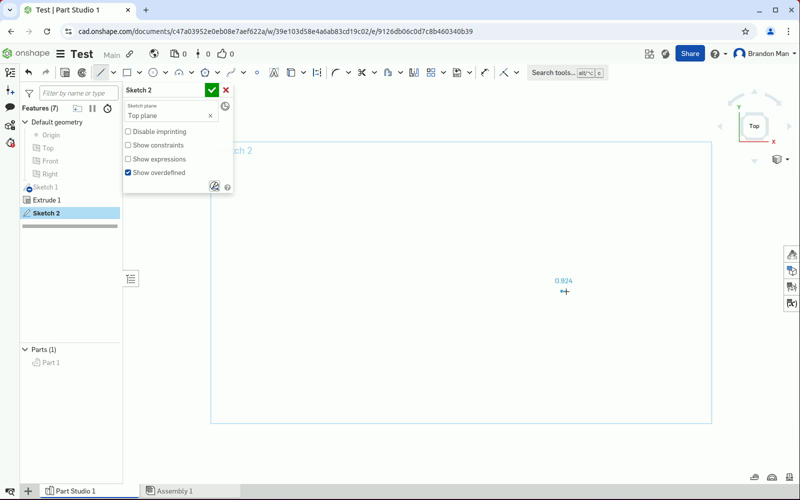
scroll(6)
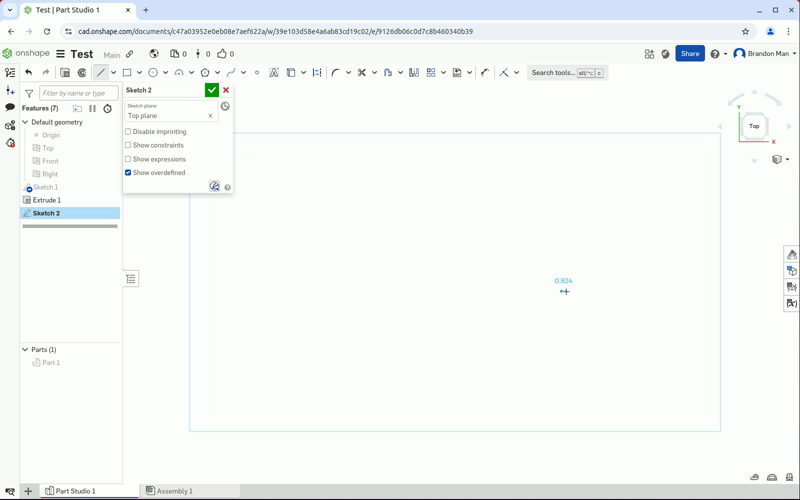
scroll(6)
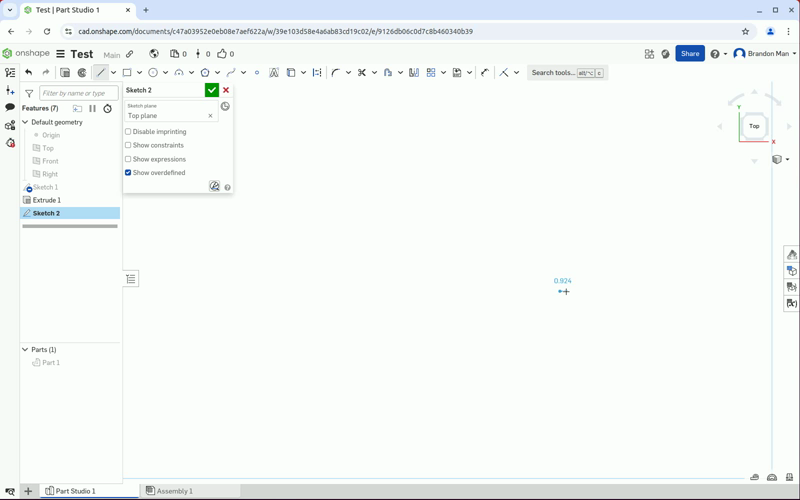
scroll(6)
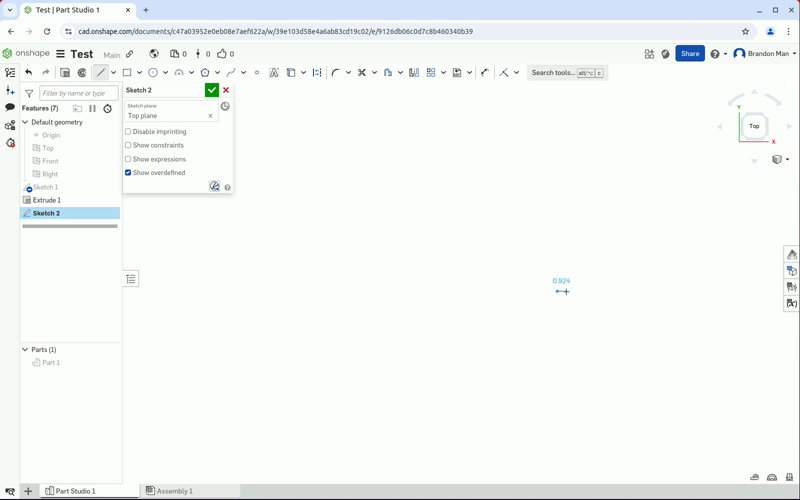
scroll(6)
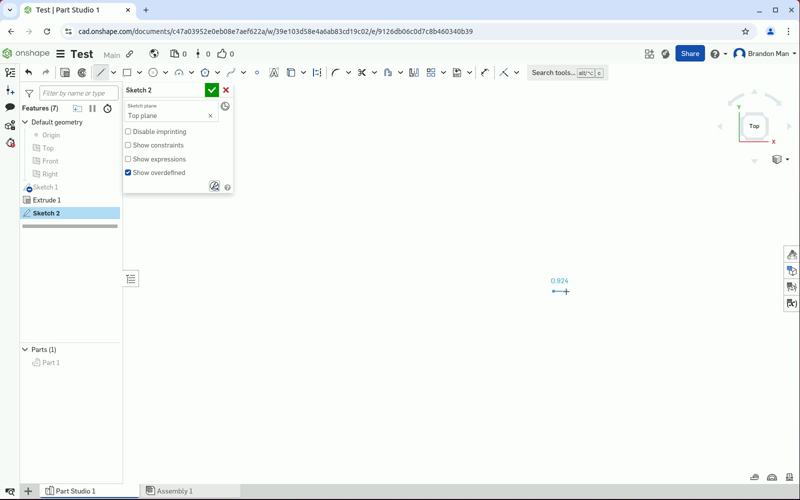
scroll(6)
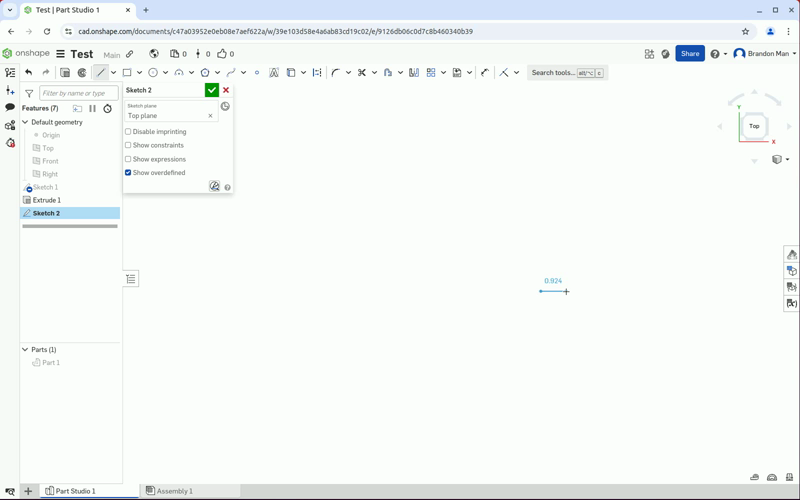
scroll(6)
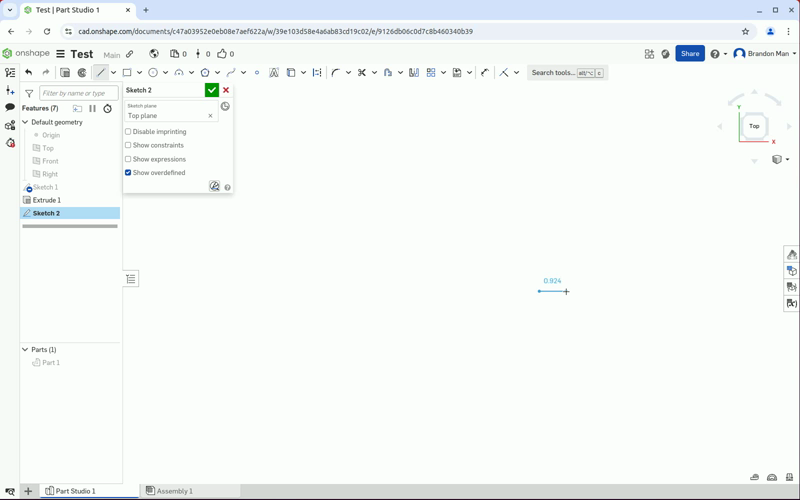
scroll(6)
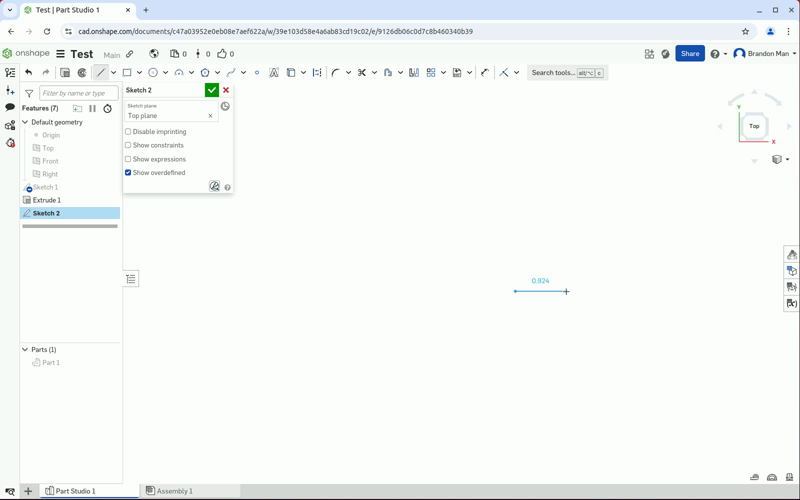
click(566, 291)
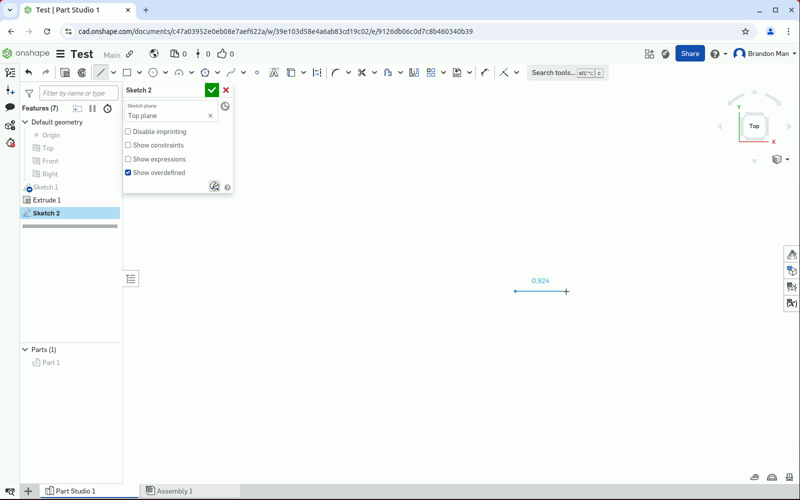
scroll(-6)
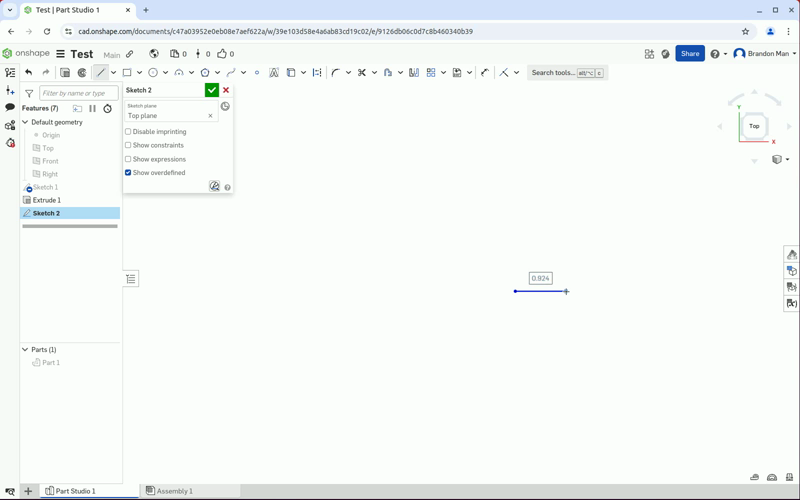
scroll(-6)
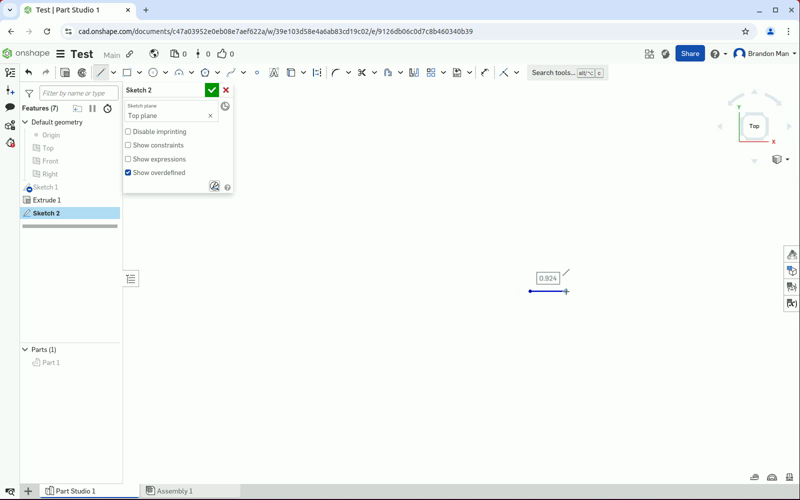
scroll(-6)
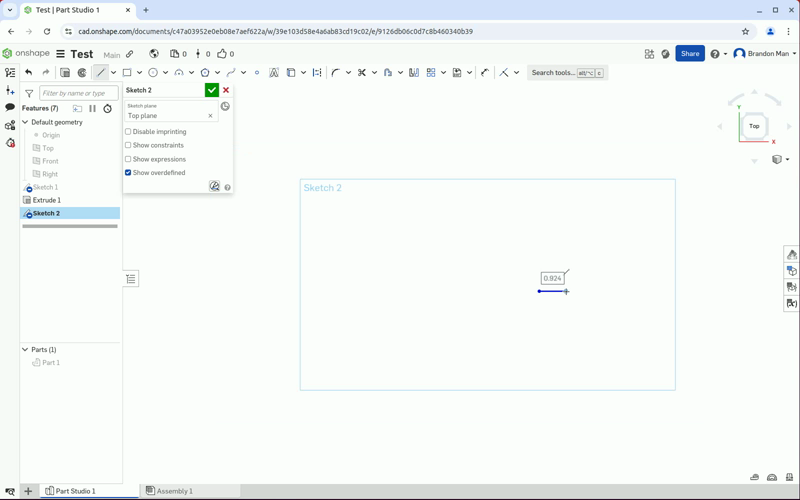
scroll(-6)
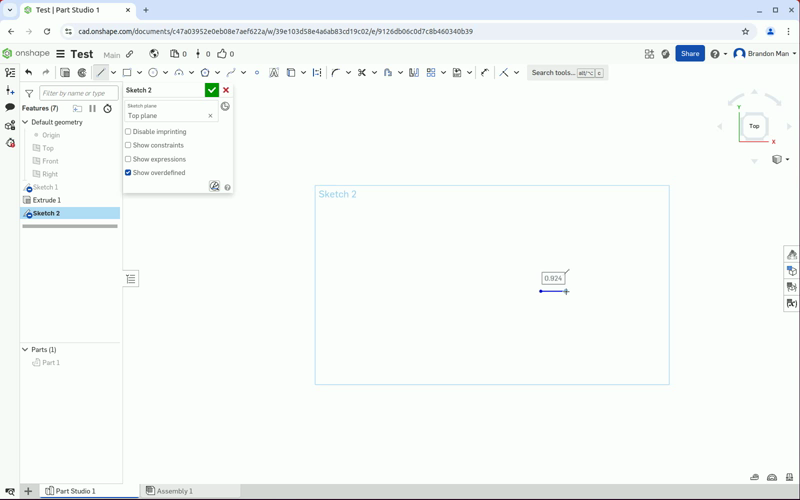
scroll(-6)
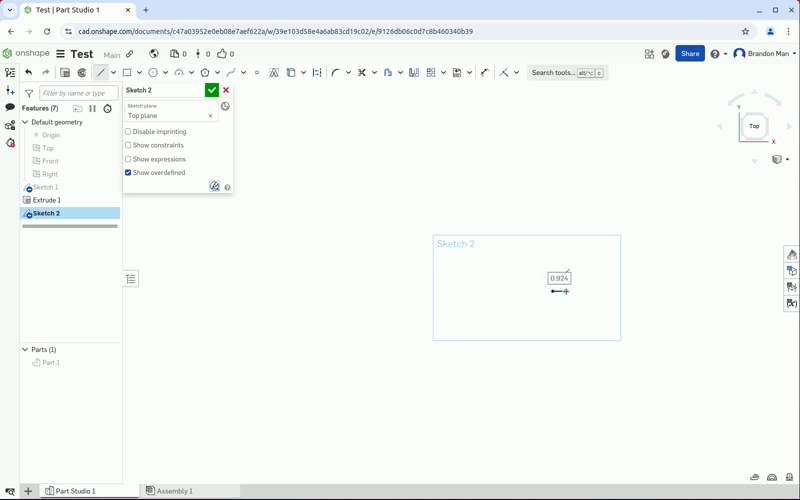
scroll(-6)
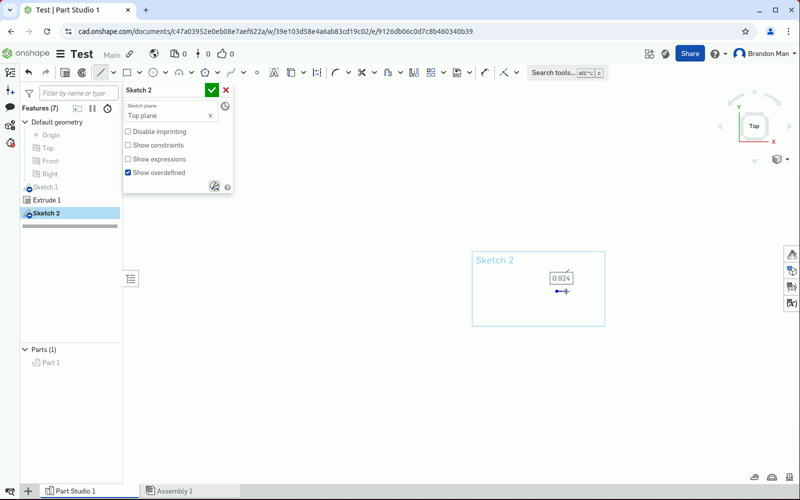
scroll(-6)
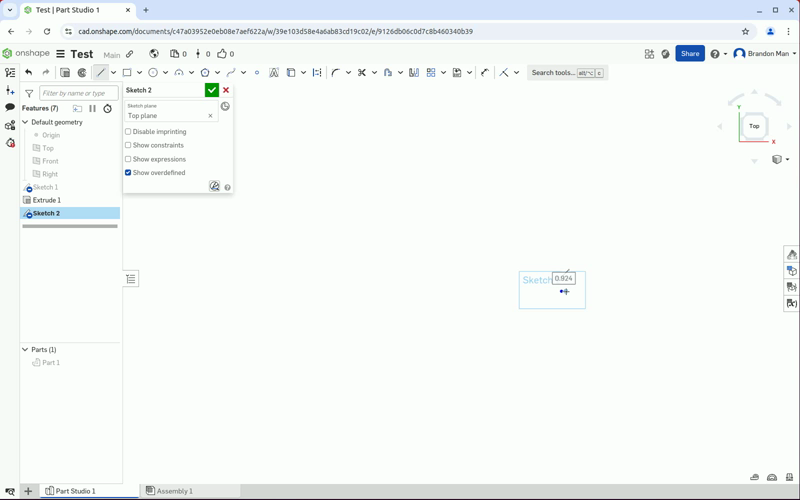
key_up(shift)
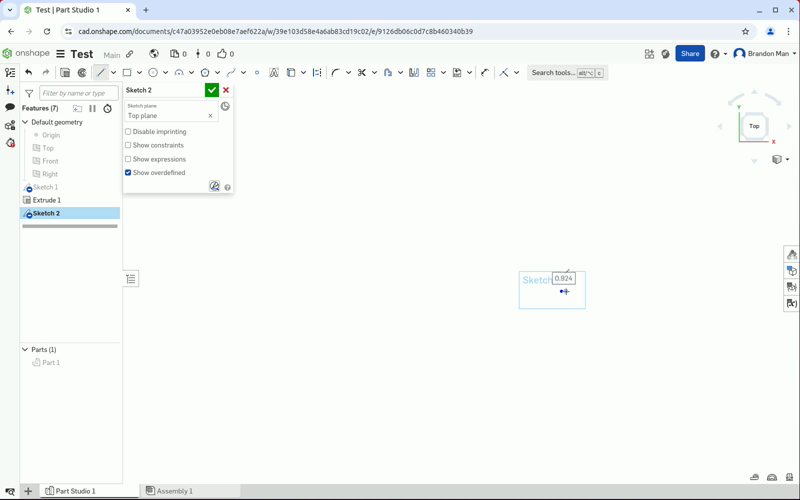
key_down(shift)
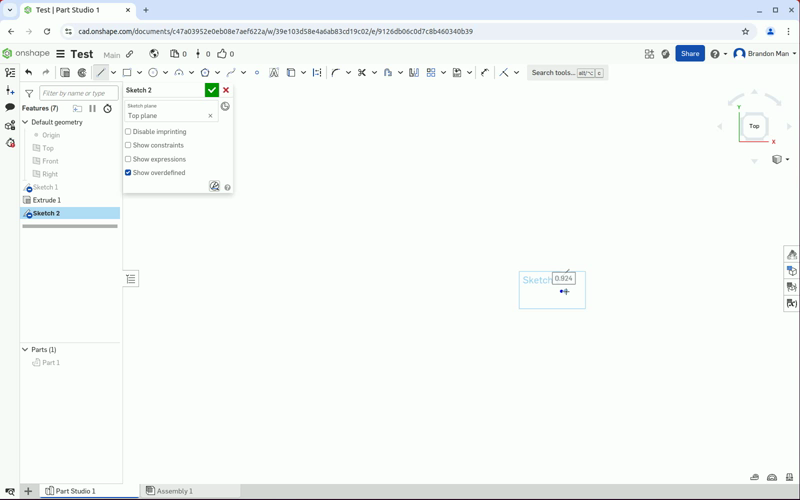
mouse_move(589, 291)
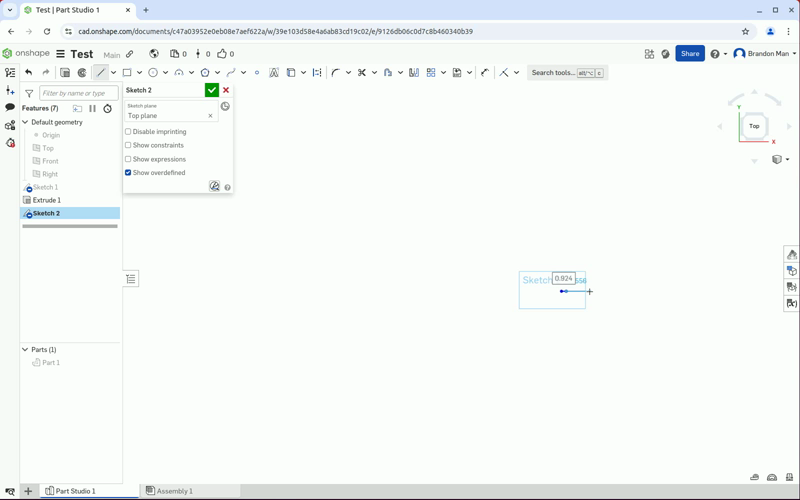
mouse_move(566, 283)
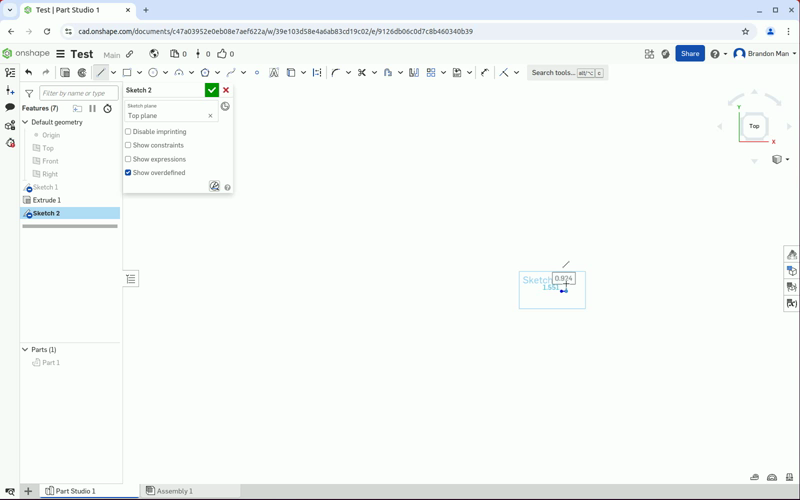
click(566, 283)
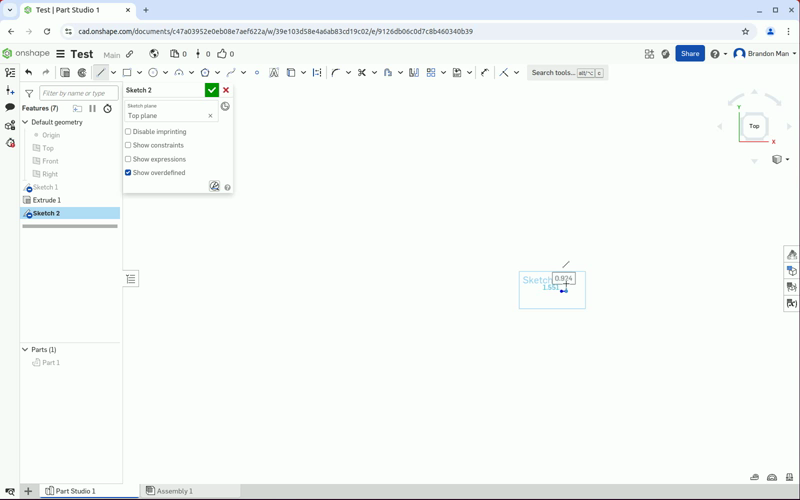
key_up(shift)
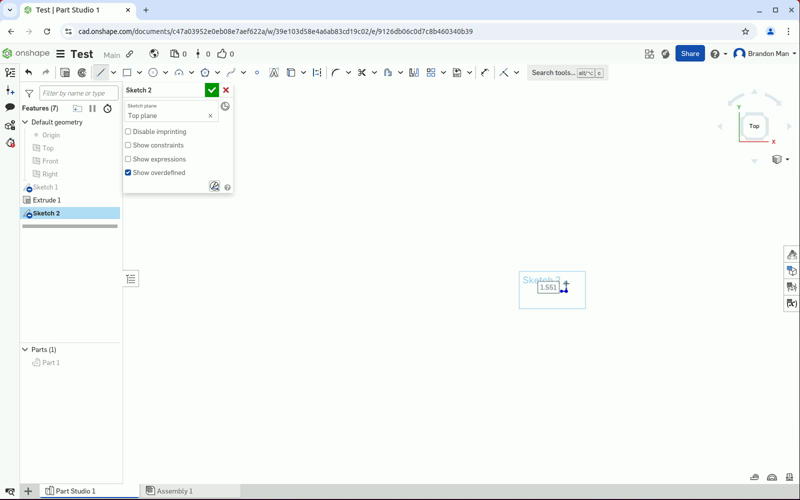
key_down(shift)
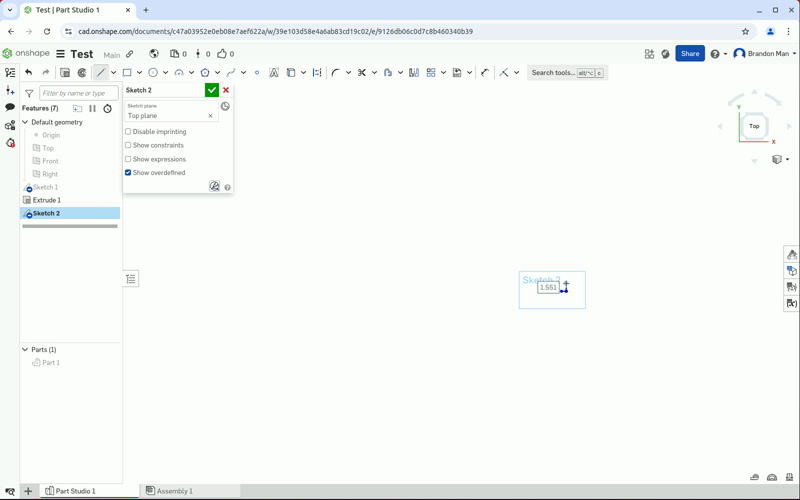
mouse_move(589, 283)
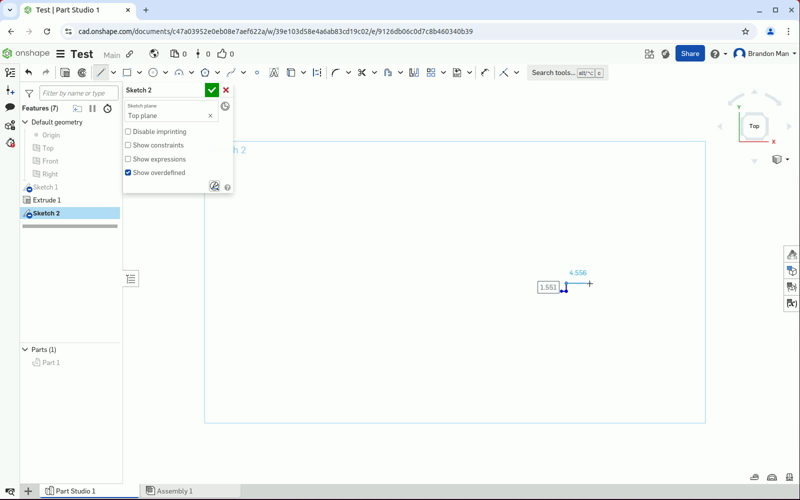
mouse_move(561, 283)
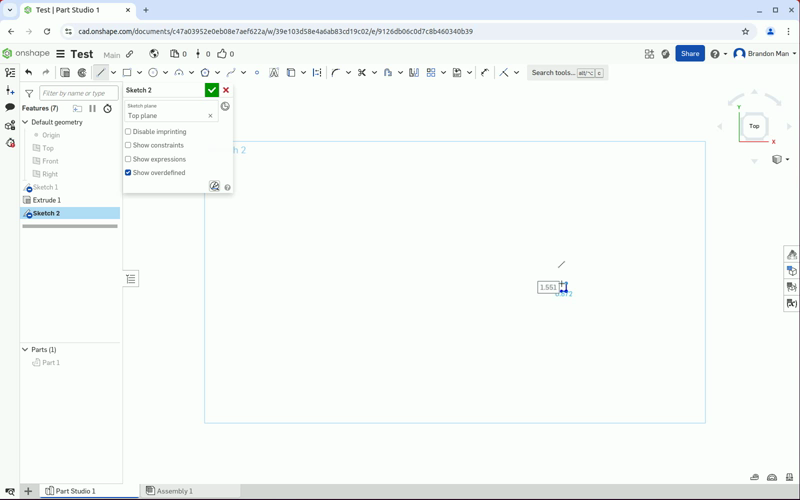
scroll(6)
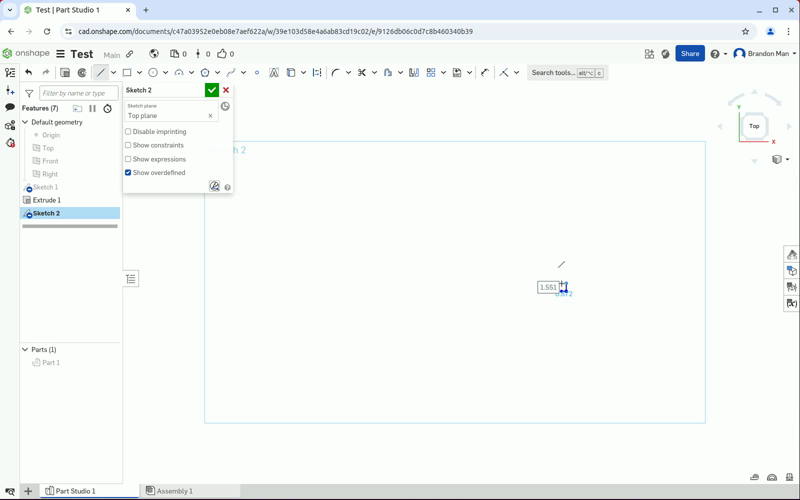
scroll(6)
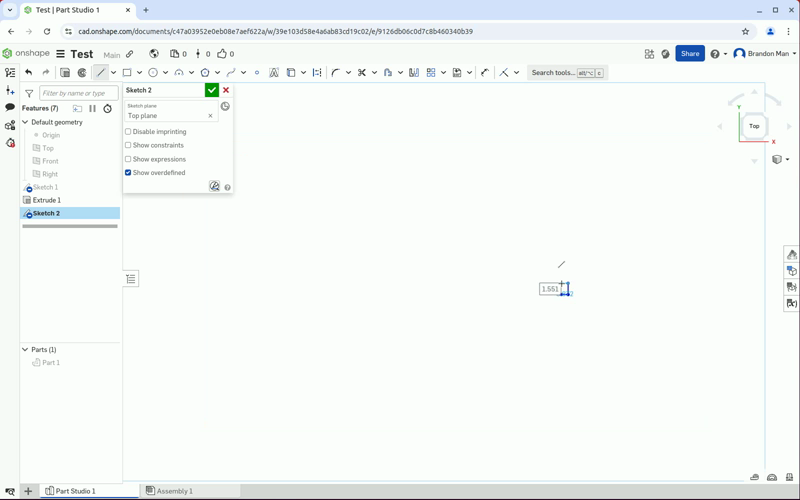
scroll(6)
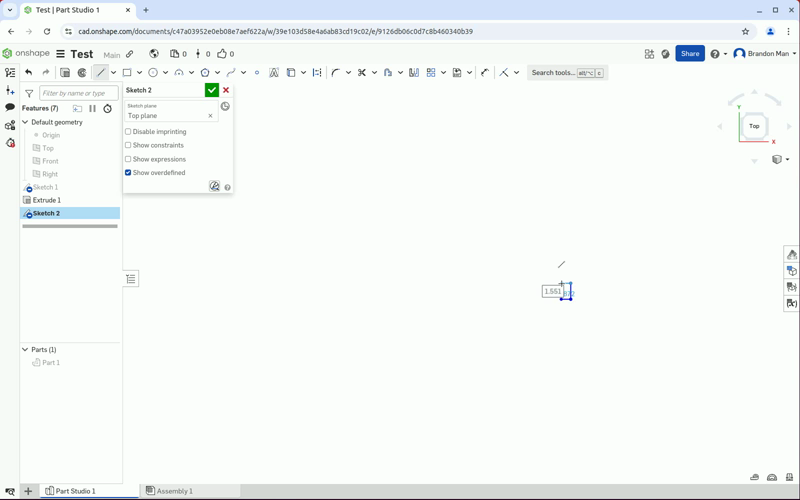
scroll(6)
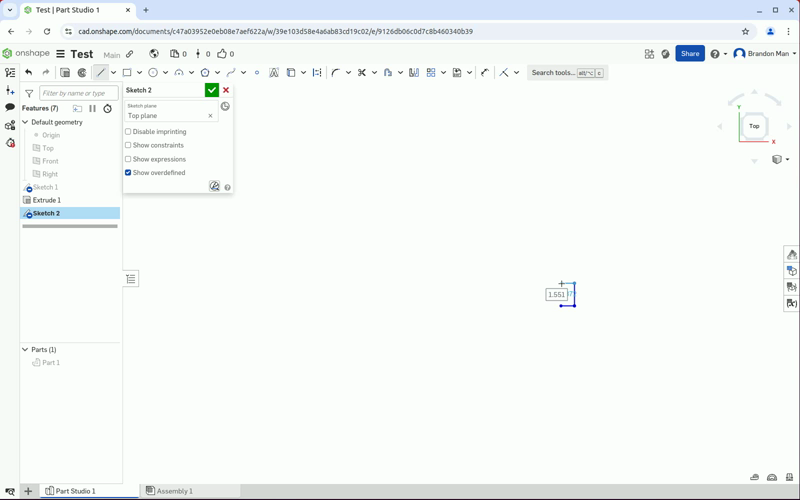
scroll(6)
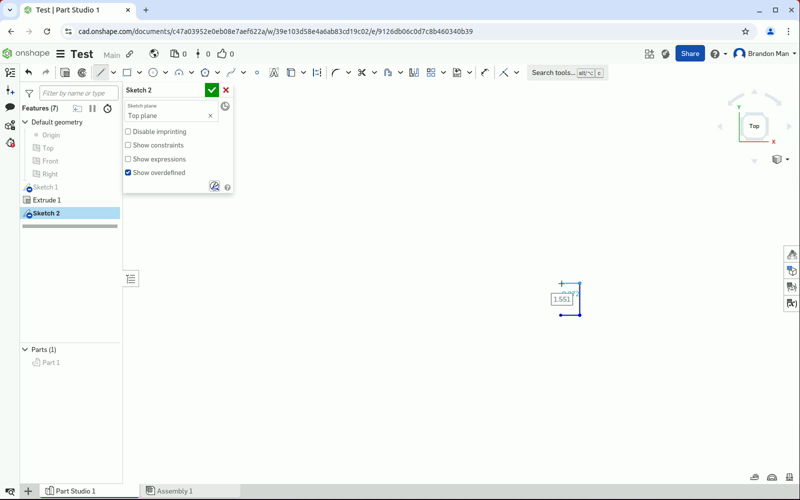
scroll(6)
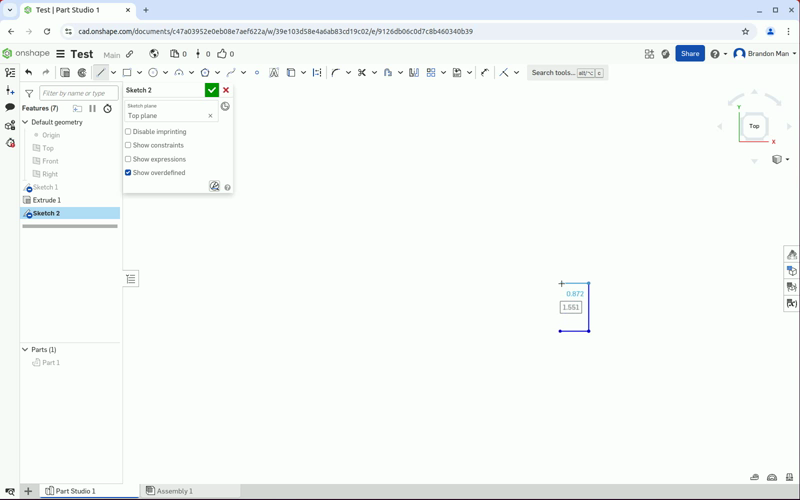
scroll(6)
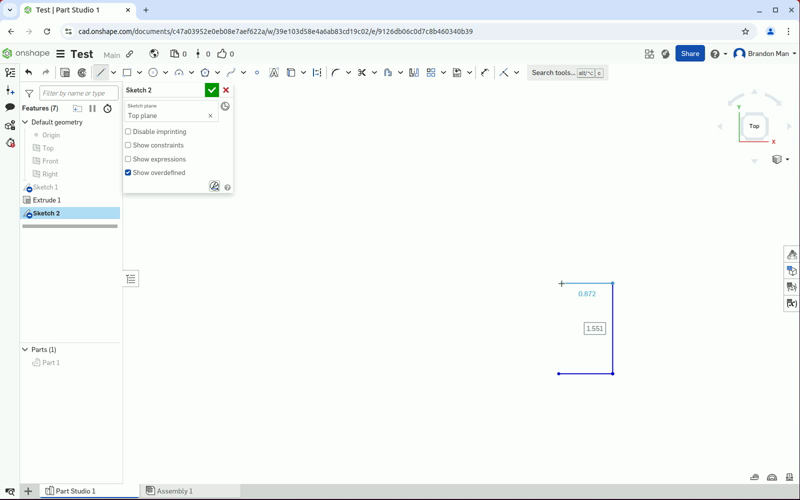
click(561, 283)
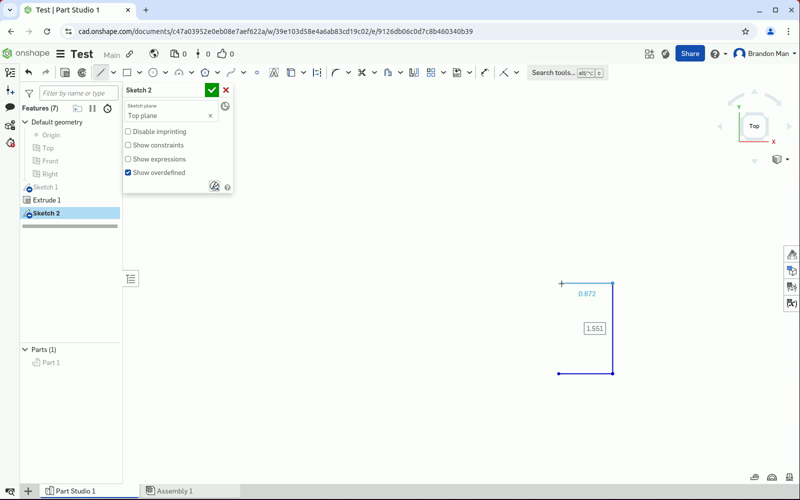
scroll(-6)
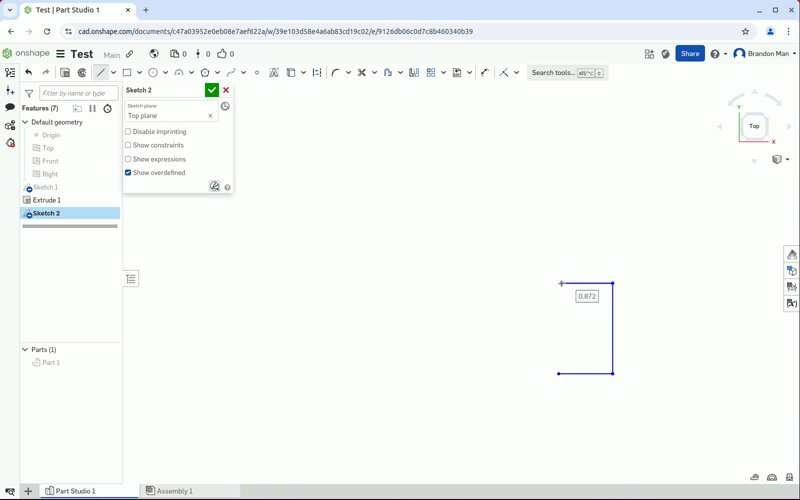
scroll(-6)
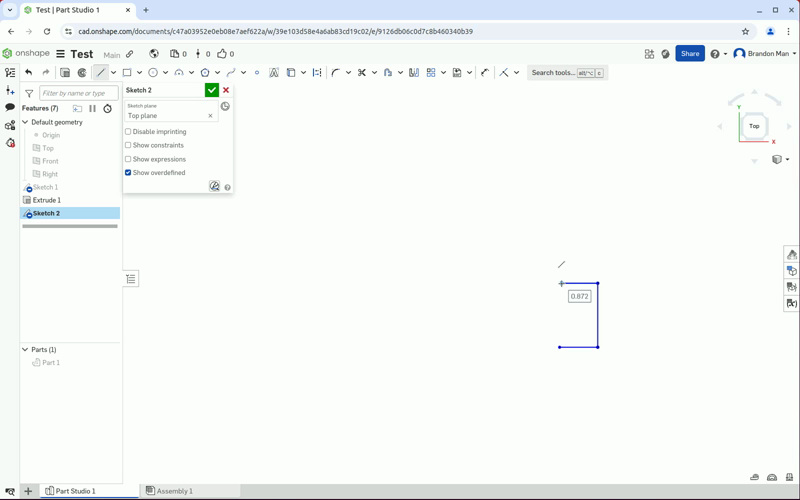
scroll(-6)
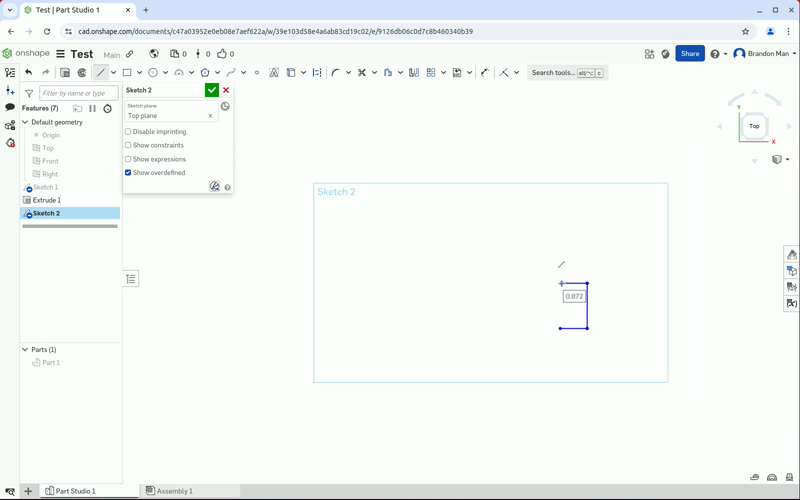
scroll(-6)
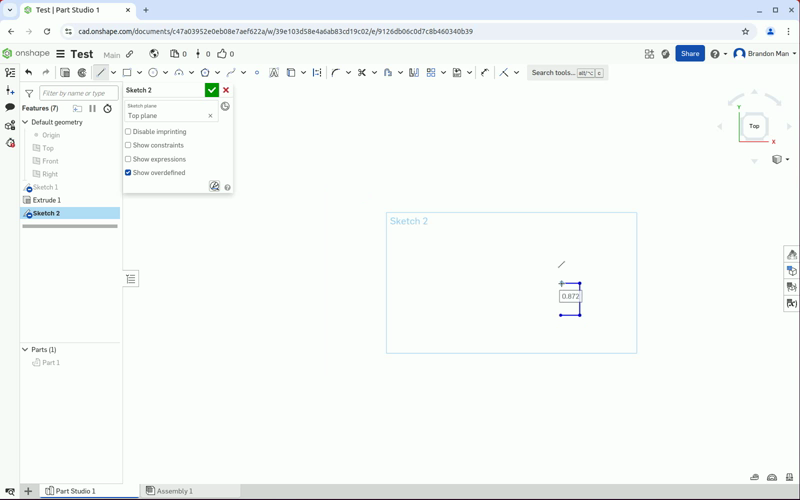
scroll(-6)
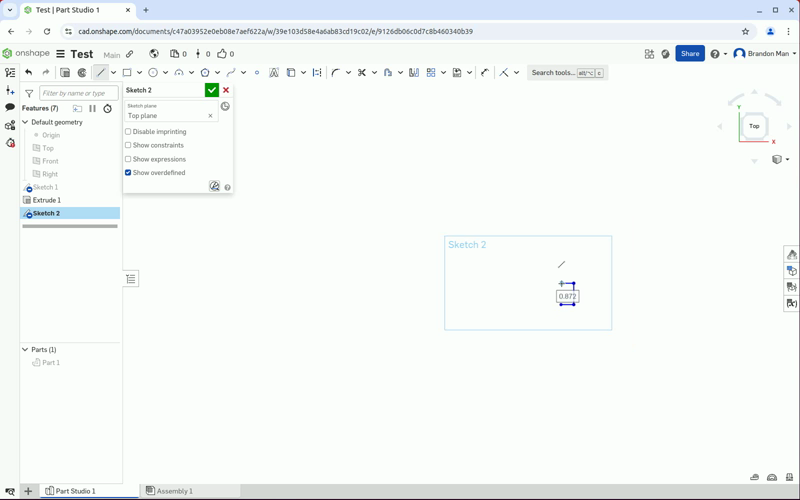
scroll(-6)
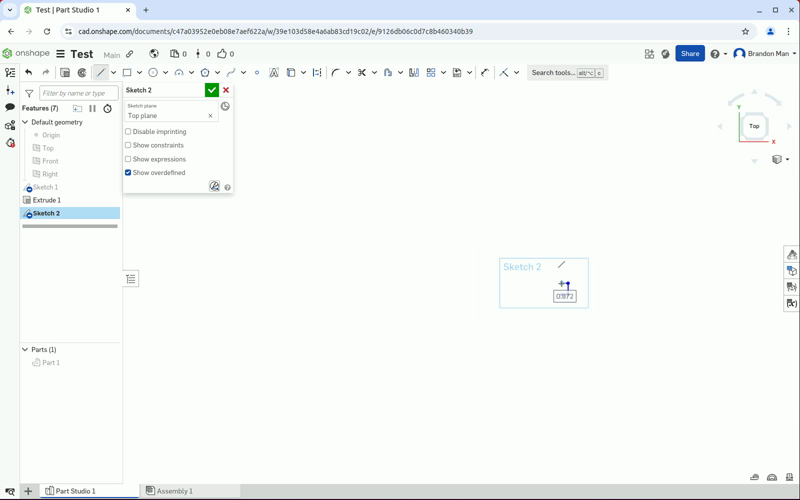
scroll(-6)
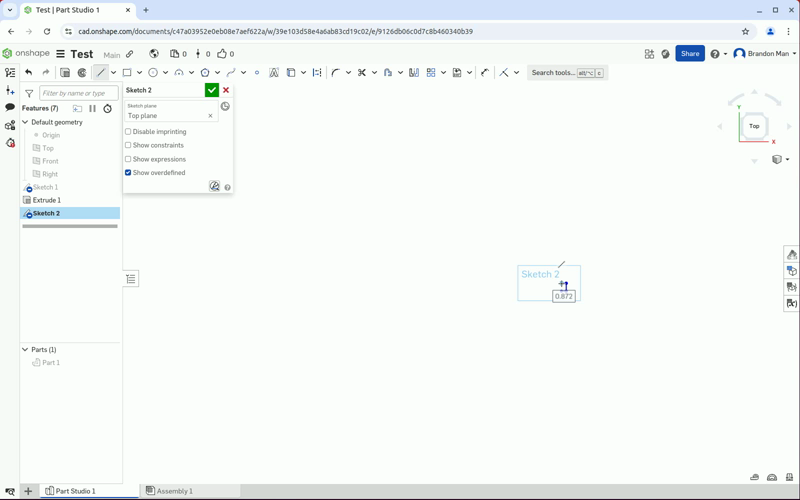
key_up(shift)
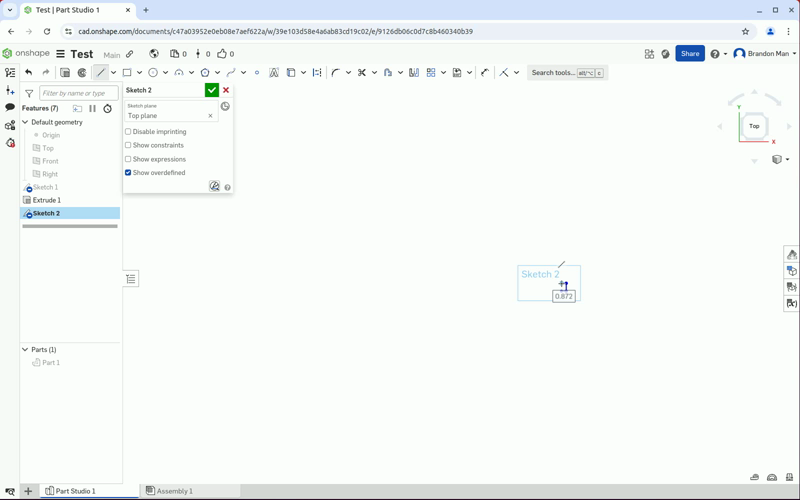
key(esc)
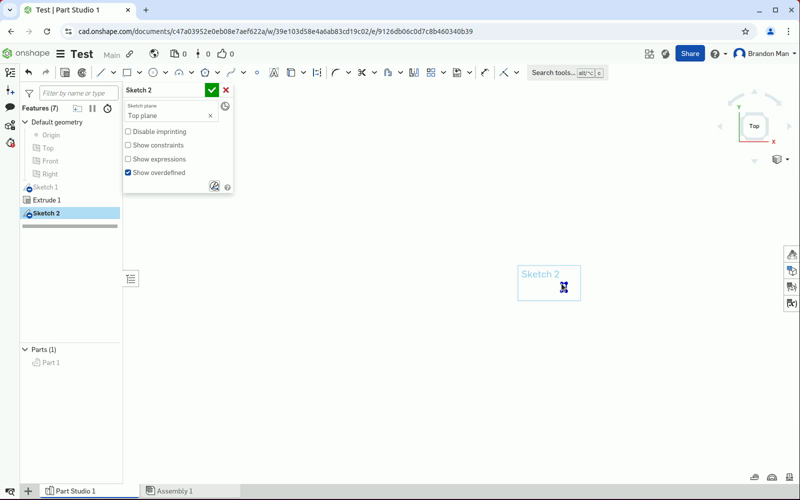
key(a)
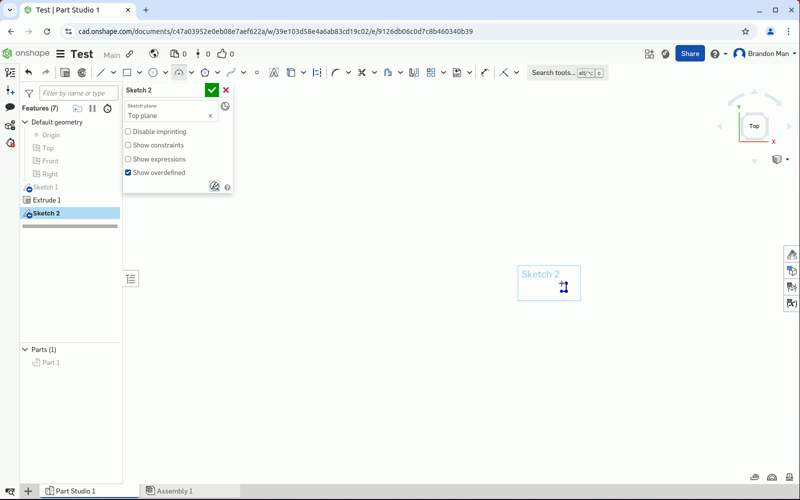
mouse_move(561, 283)
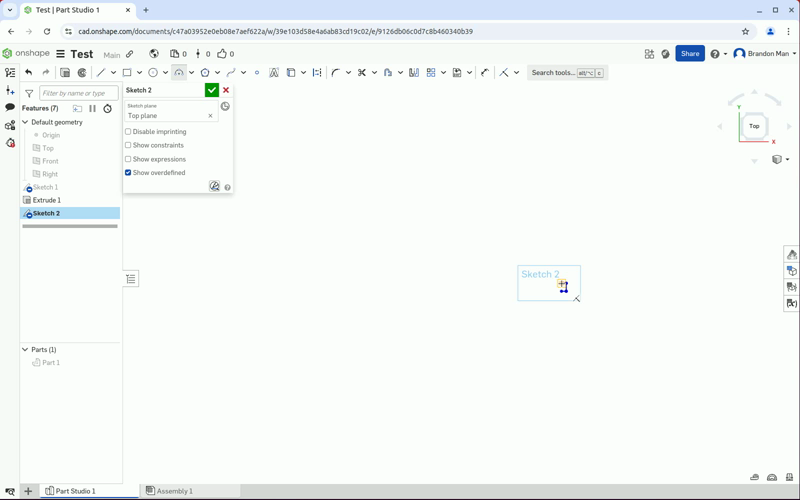
click(561, 283)
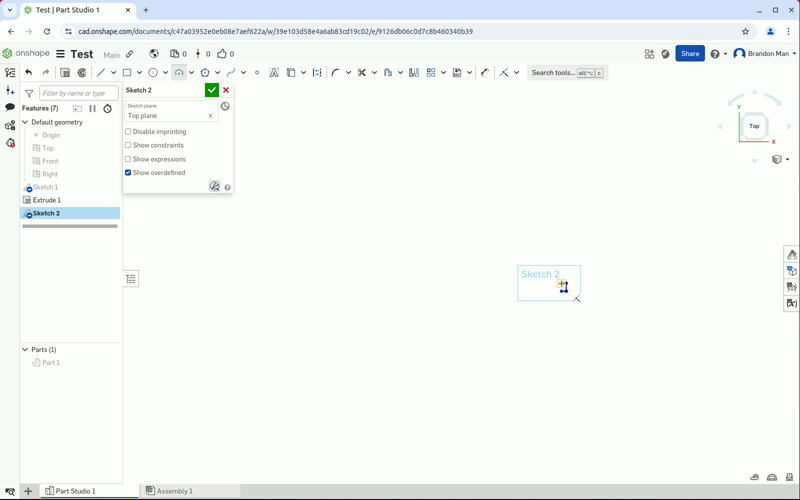
mouse_move(561, 291)
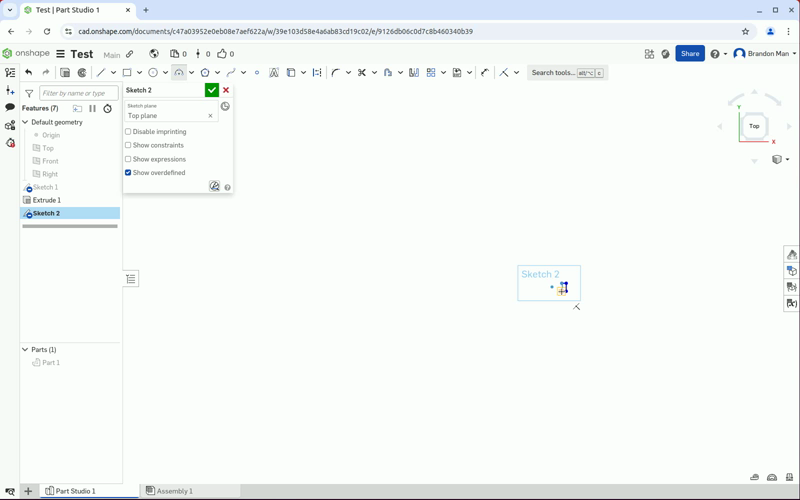
click(561, 291)
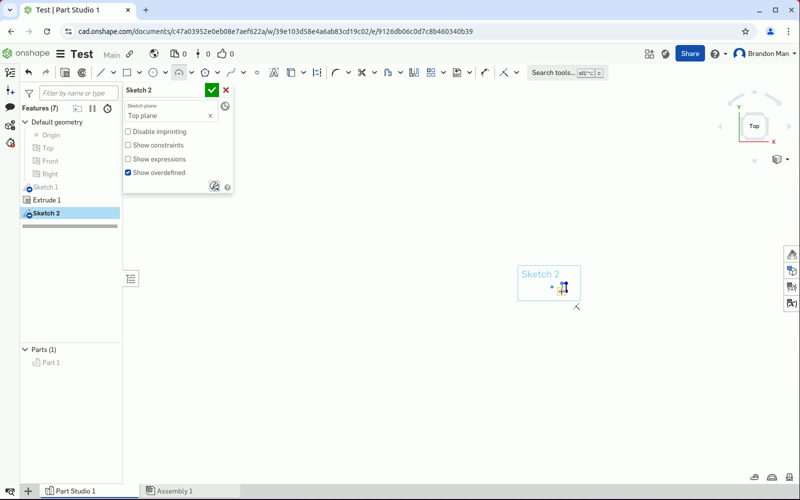
key_down(shift)
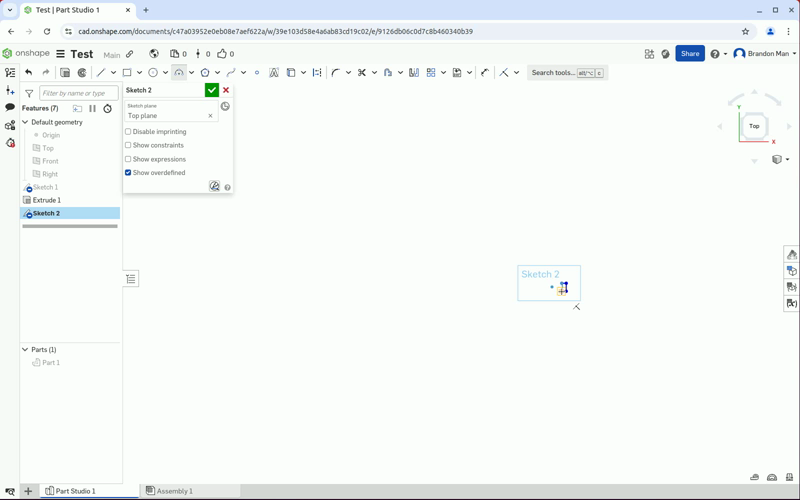
mouse_move(574, 287)
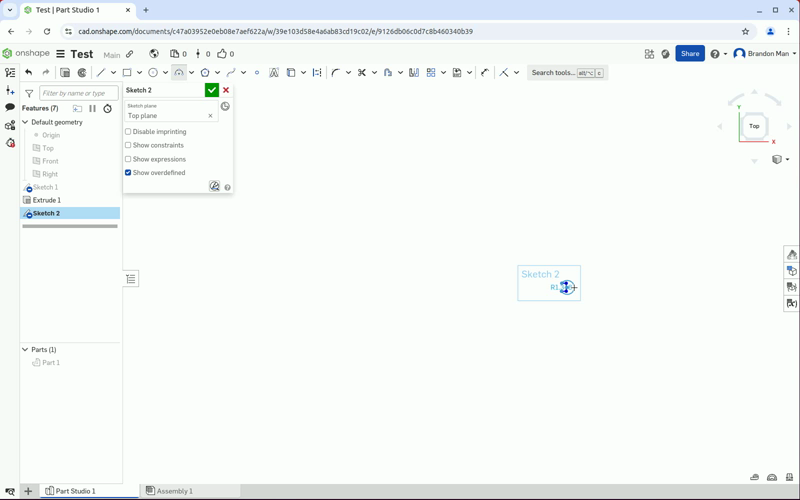
click(574, 287)
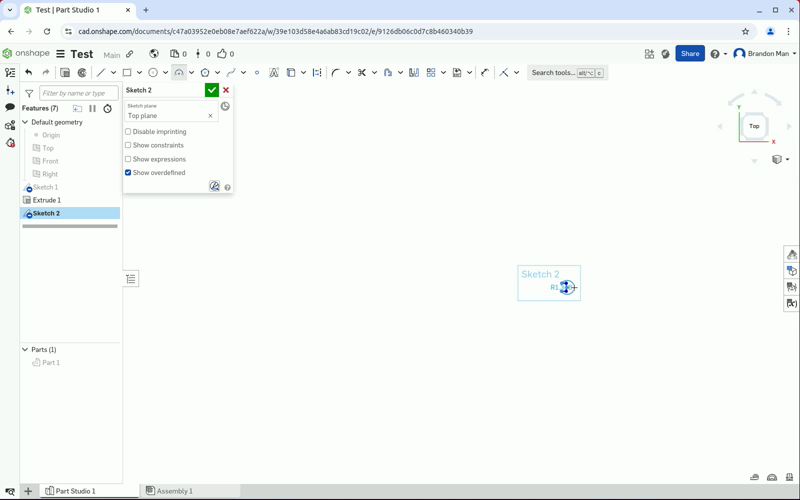
key_up(shift)
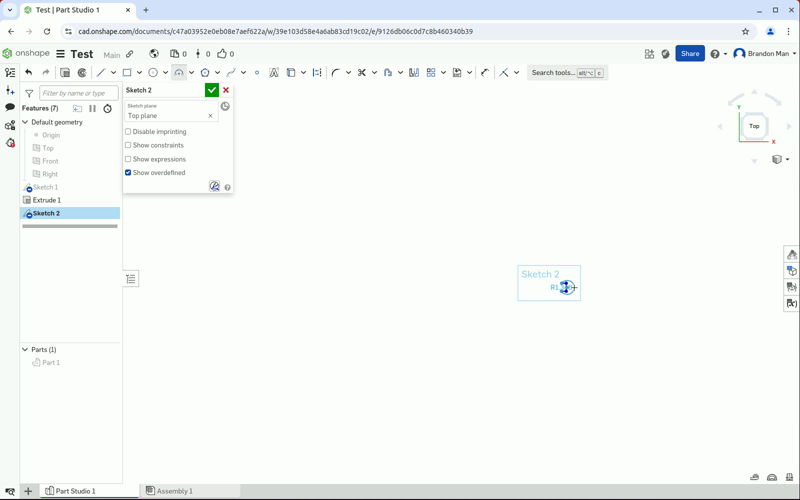
key(esc)
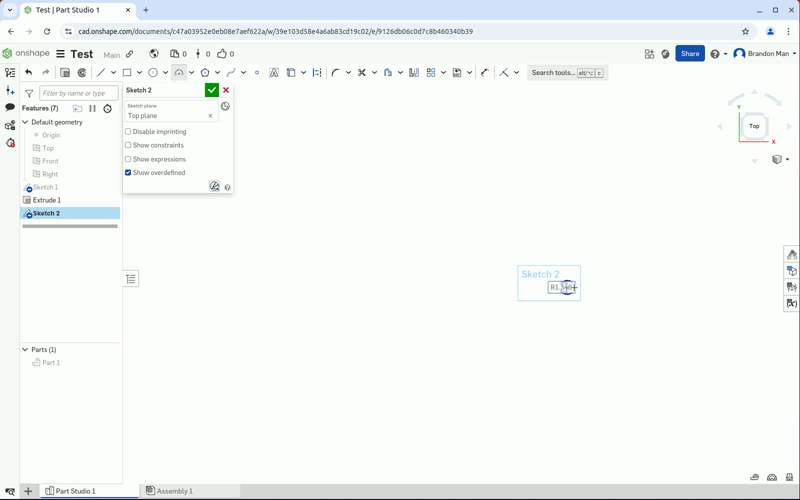
mouse_move(566, 281)
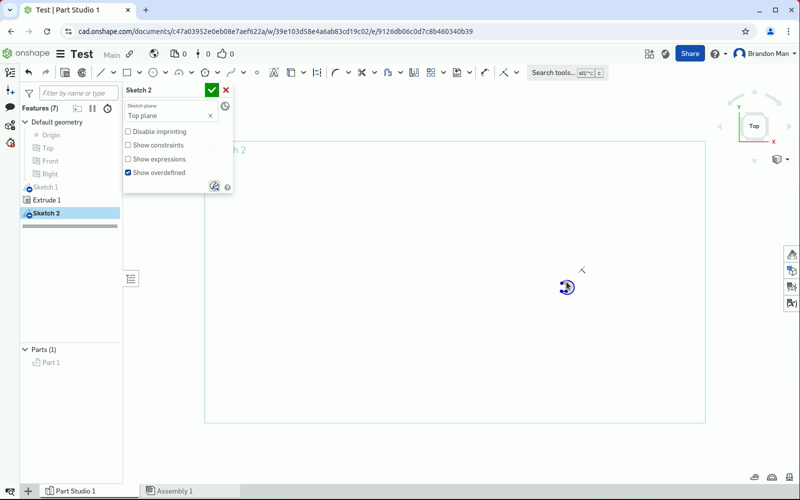
scroll(6)
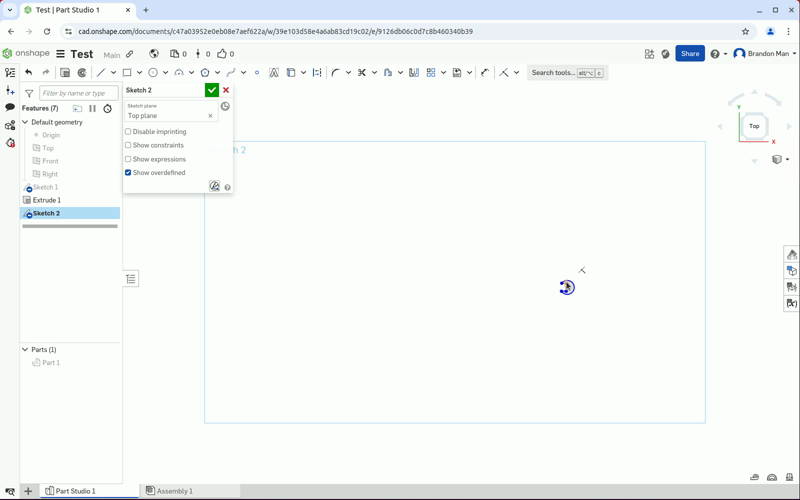
scroll(6)
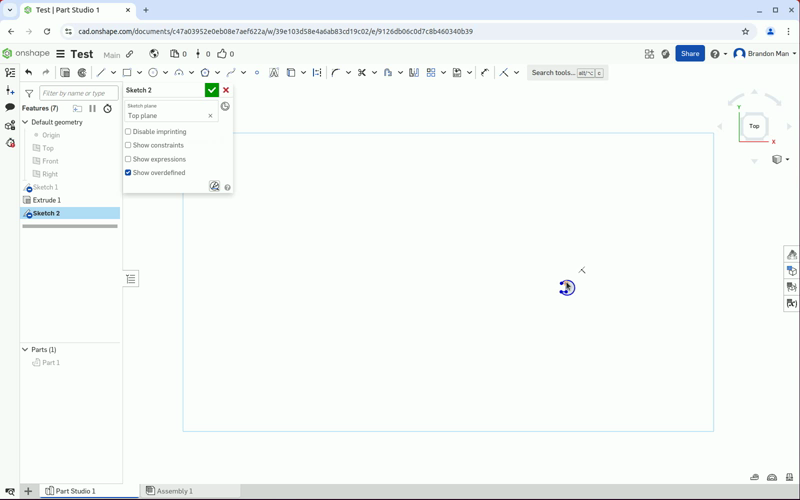
scroll(6)
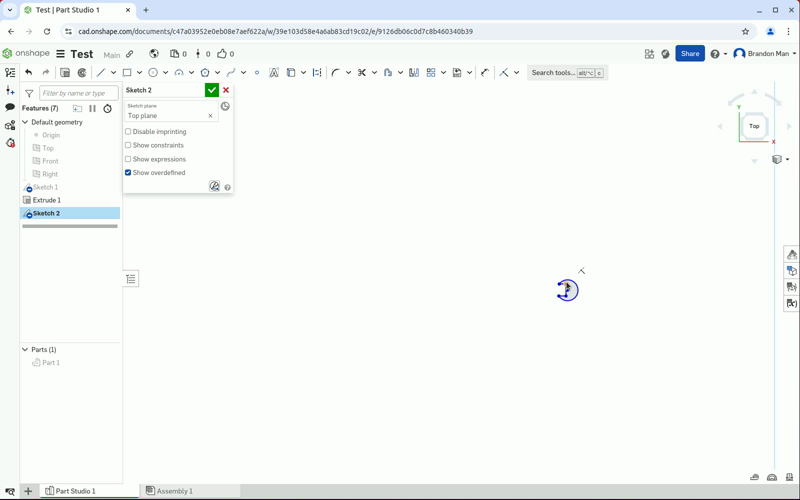
scroll(6)
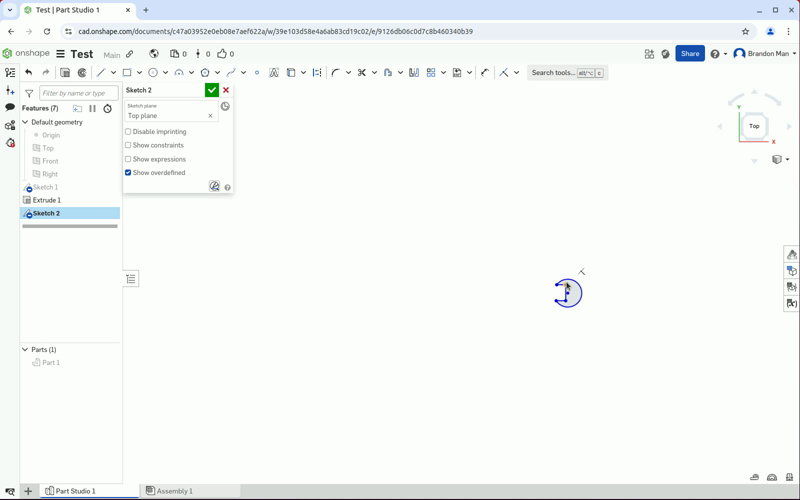
scroll(6)
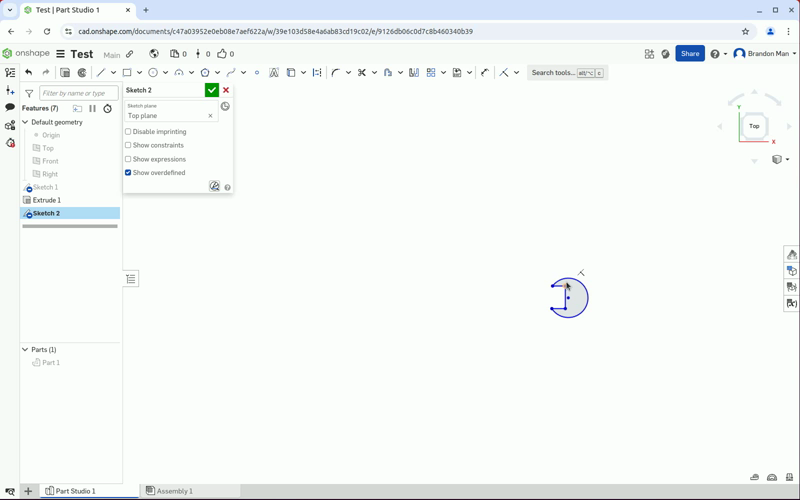
scroll(6)
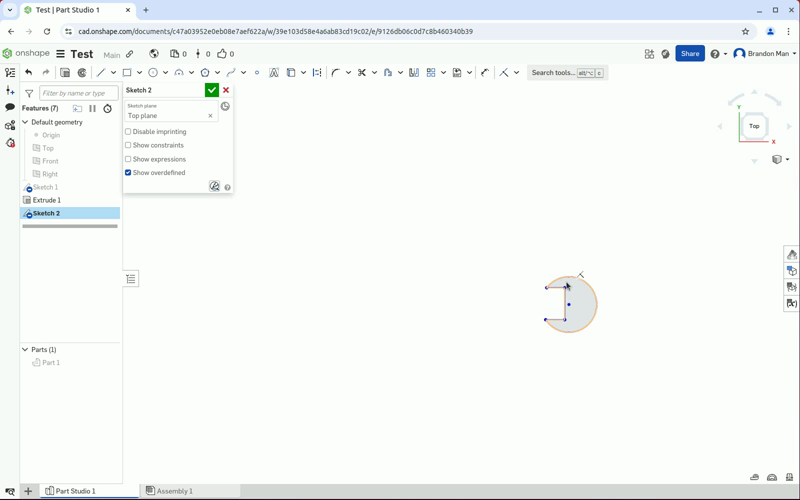
scroll(6)
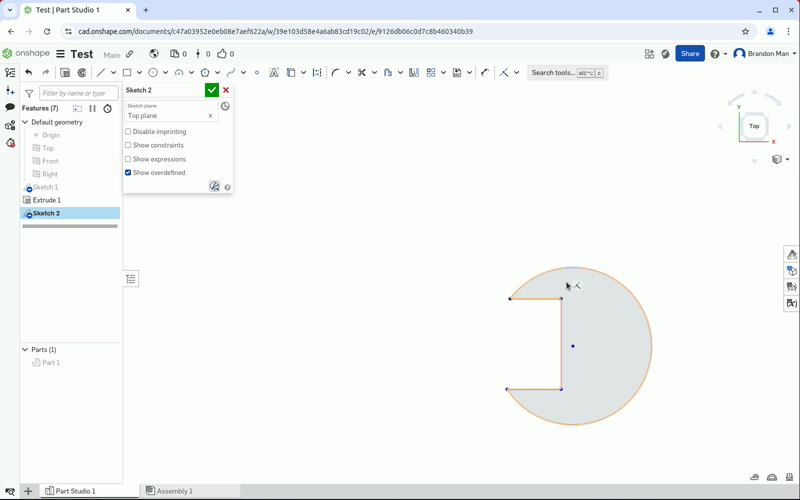
click(566, 281)
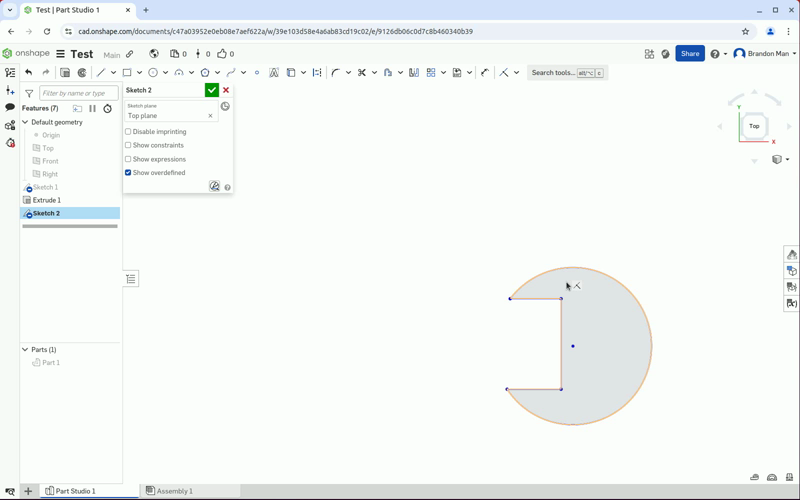
scroll(-6)
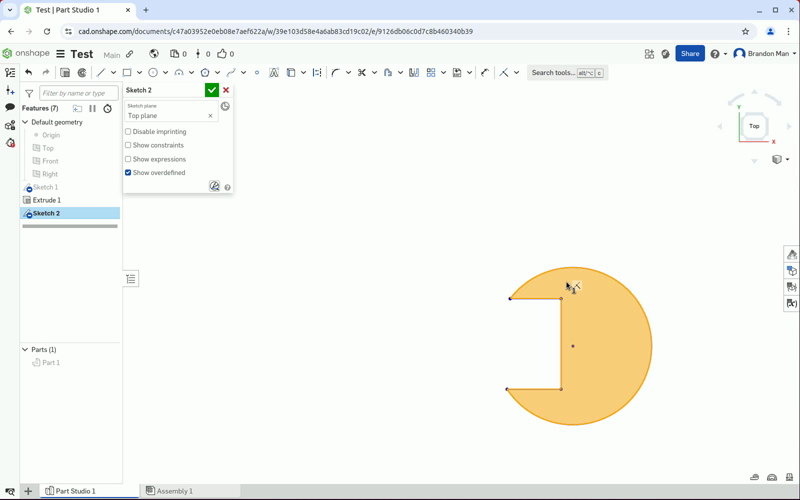
scroll(-6)
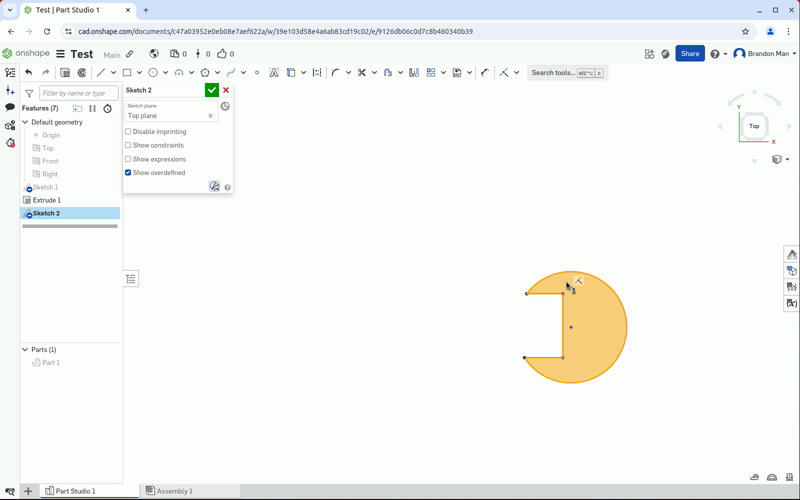
scroll(-6)
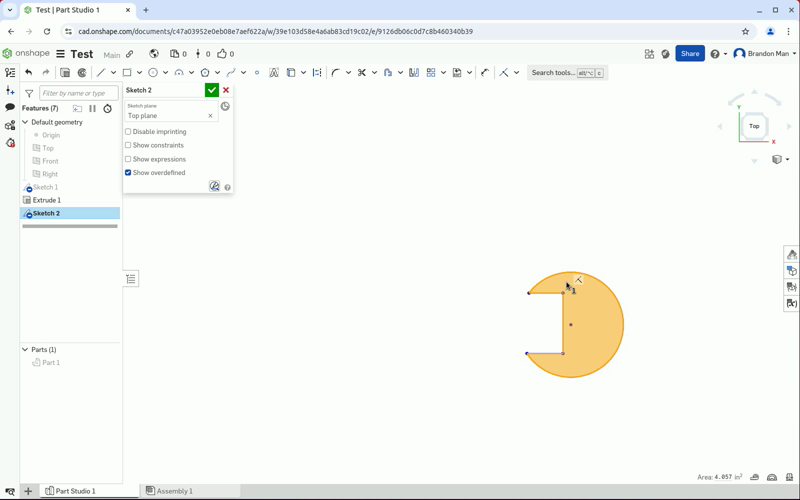
scroll(-6)
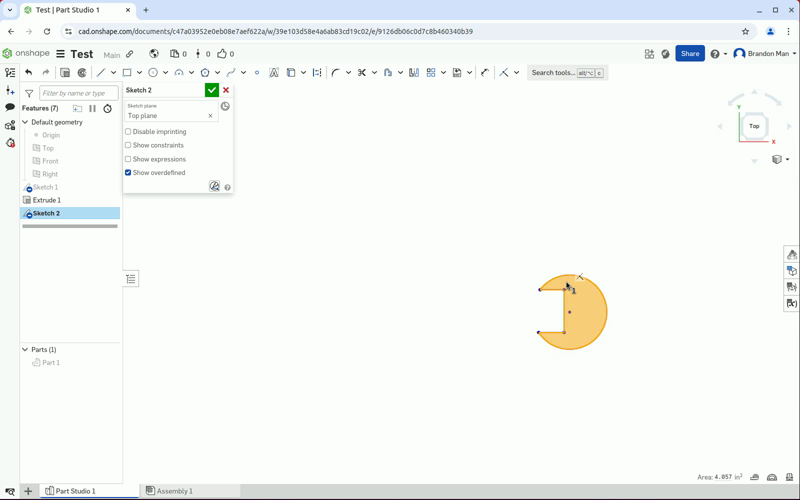
scroll(-6)
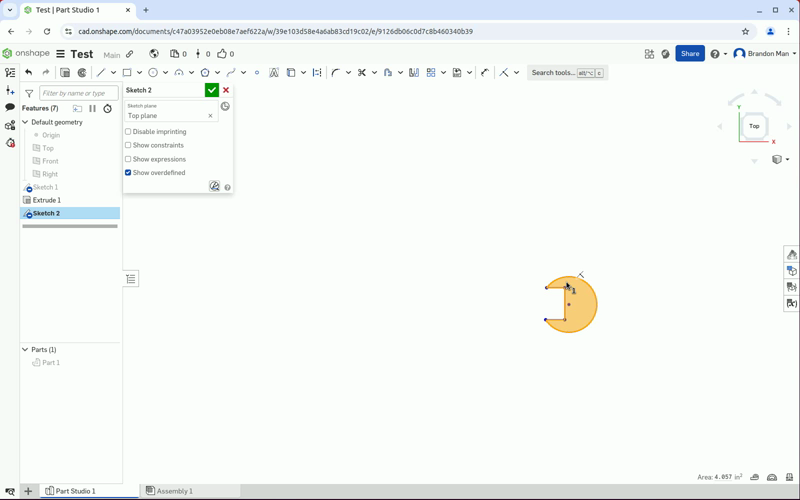
scroll(-6)
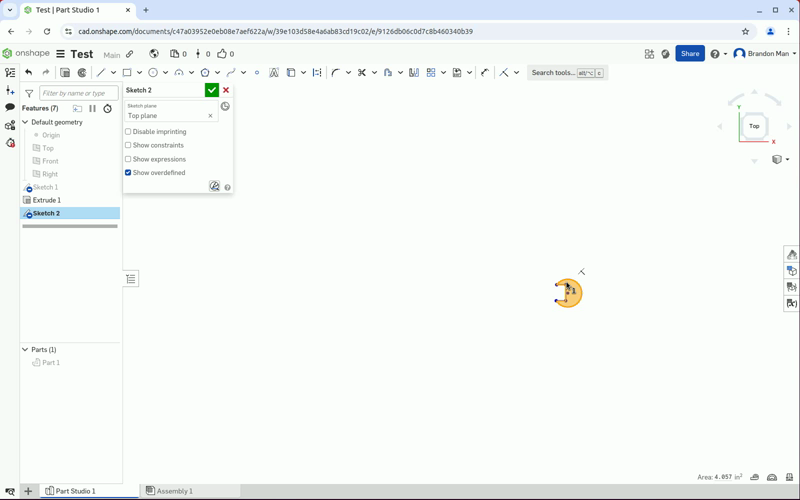
scroll(-6)
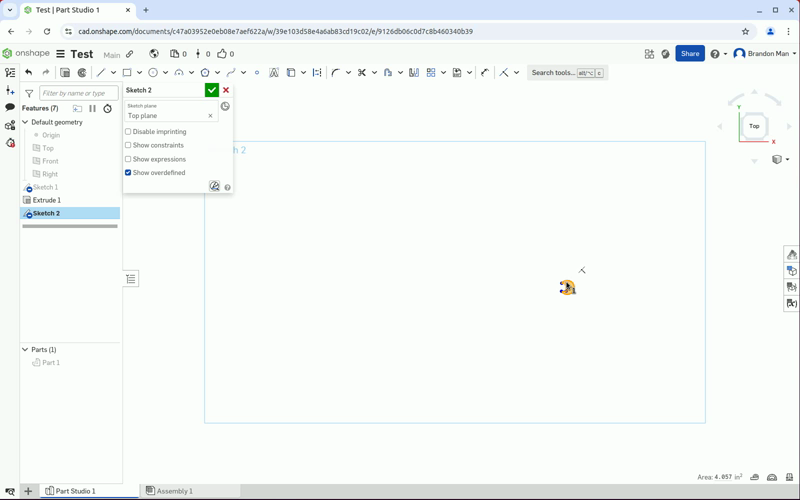
mouse_move(73, 352)
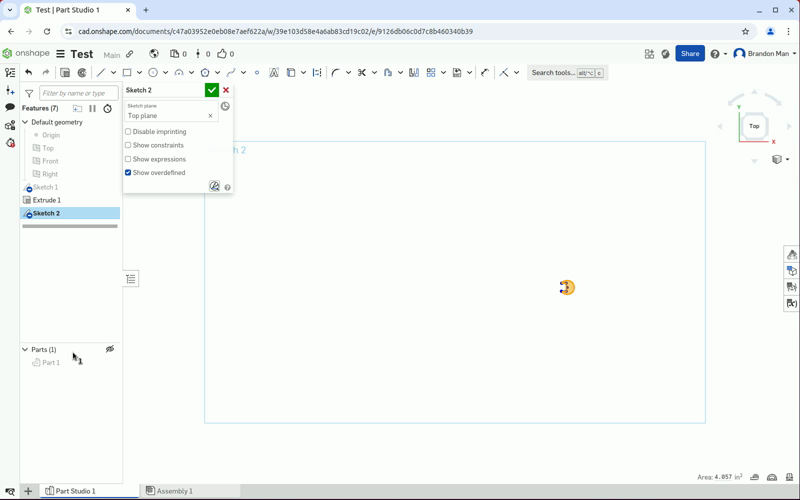
key(shift+y)
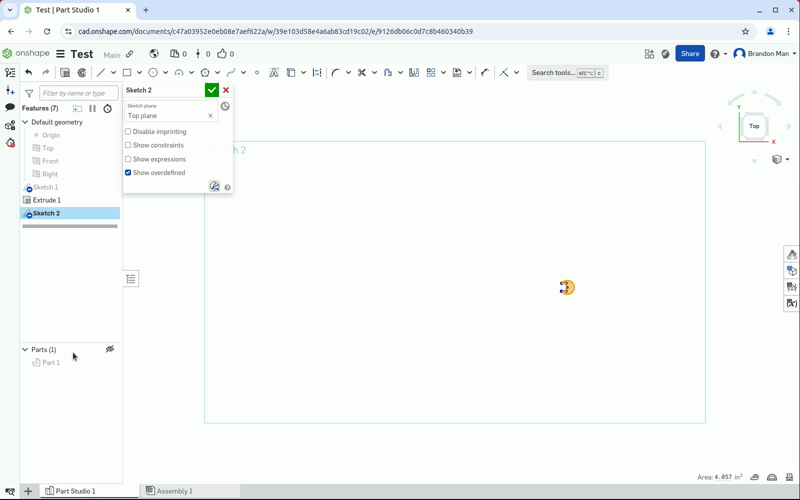
key(shift+e)
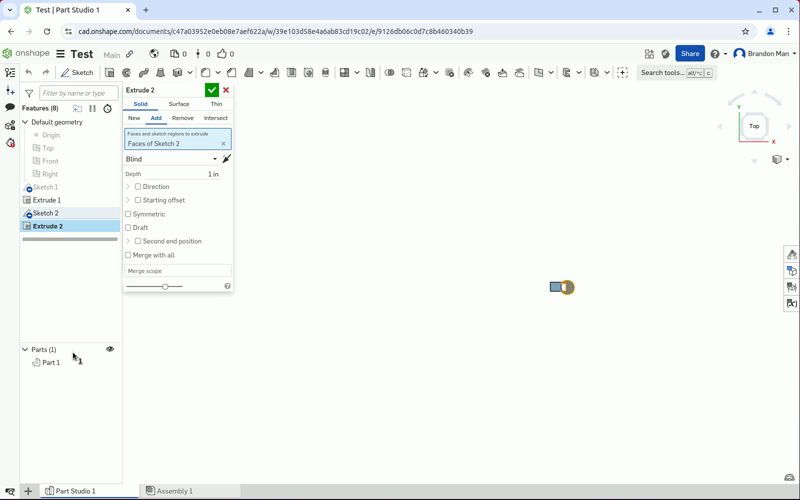
mouse_move(143, 106)
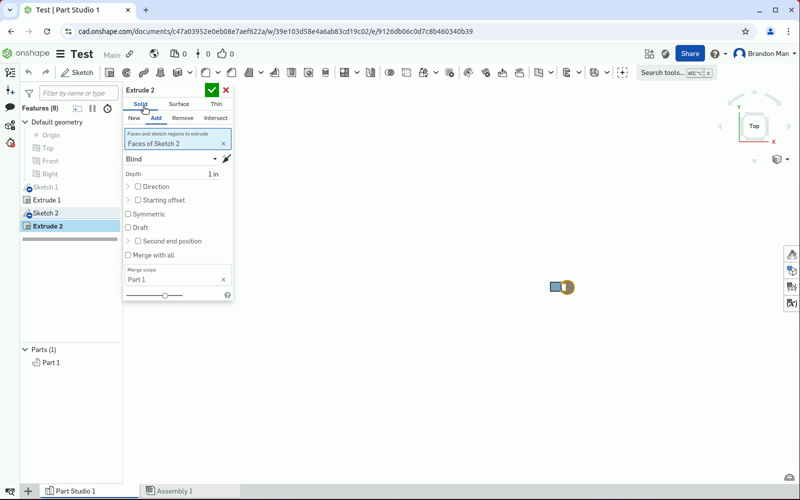
click(143, 106)
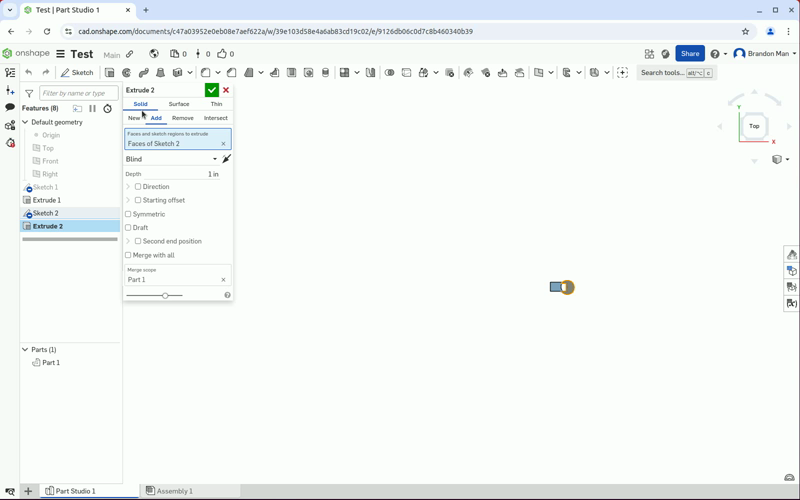
mouse_move(137, 120)
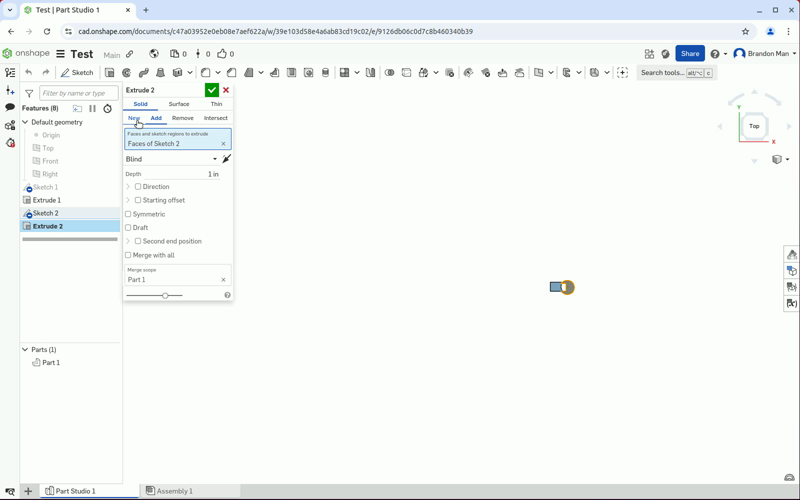
click(137, 120)
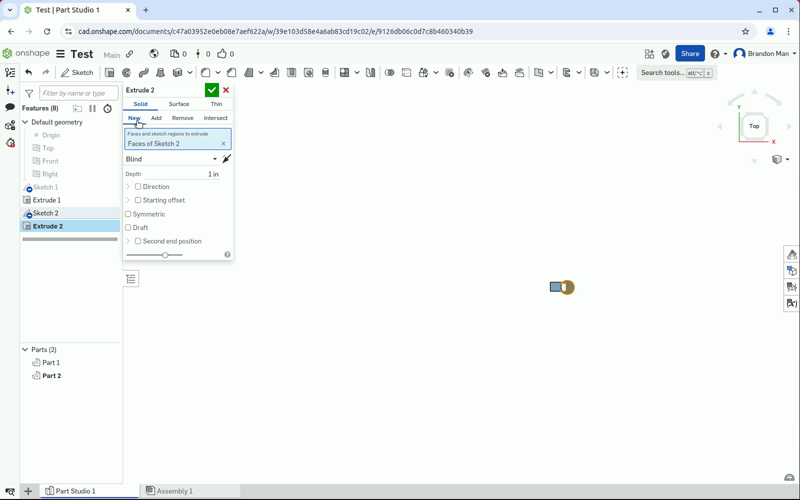
key(tab, 4)
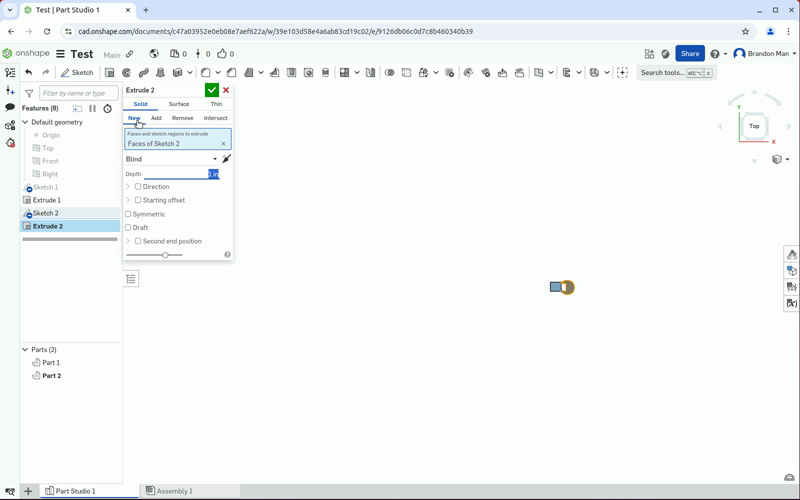
text(0.963)
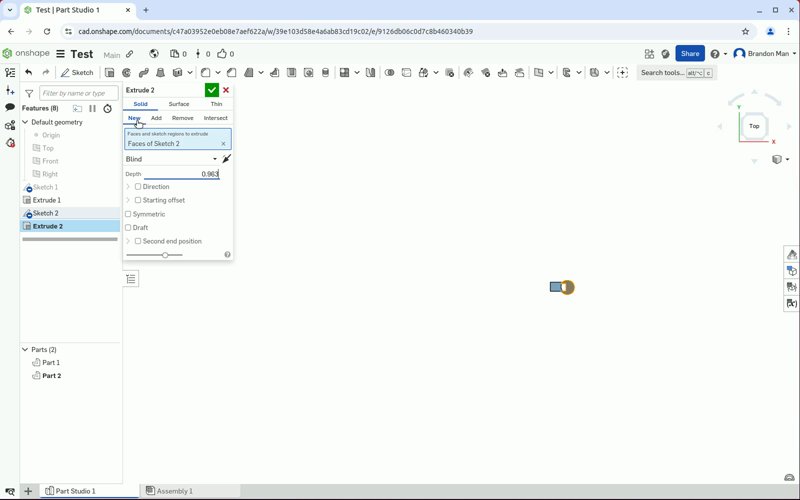
key(enter)
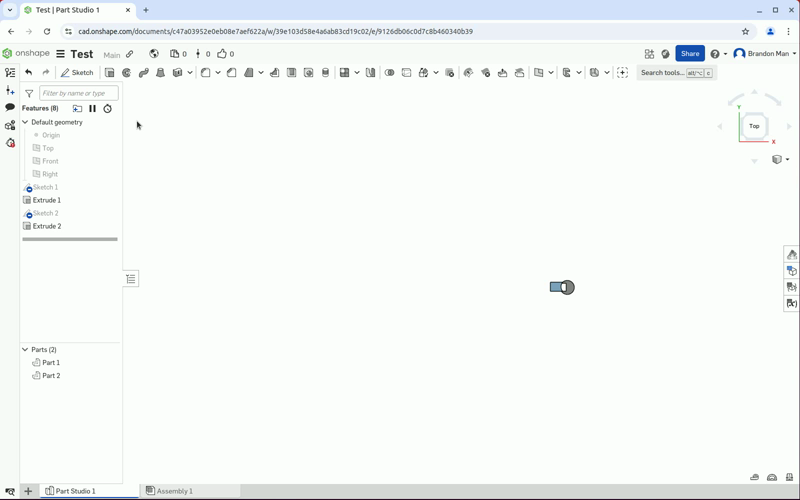
key(shift+h)
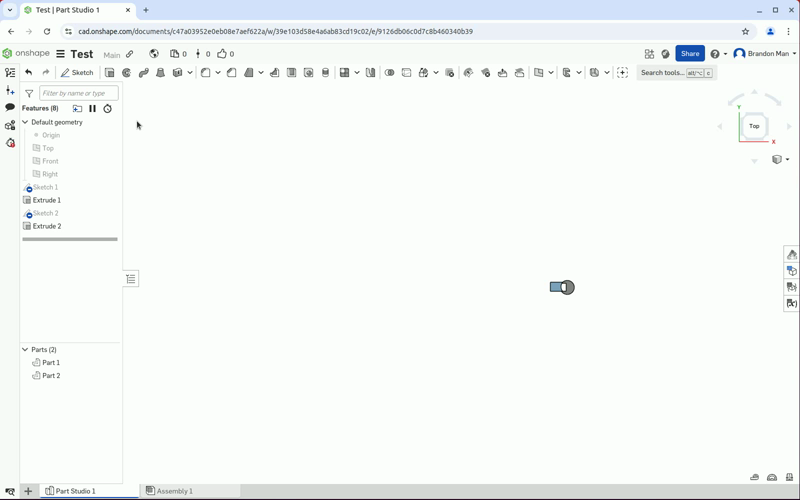
key(shift+h)
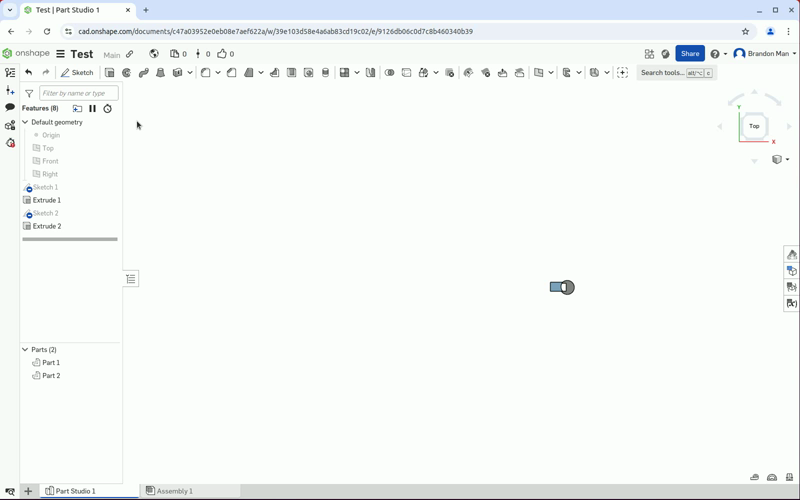
mouse_move(73, 189)
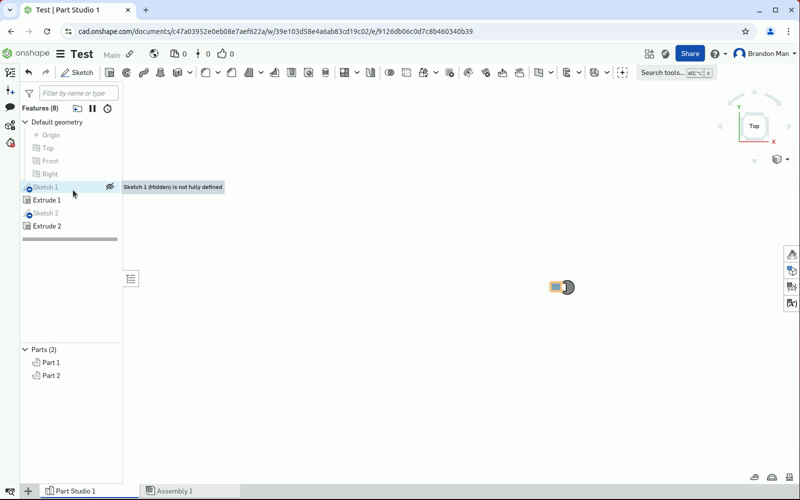
click(73, 189)
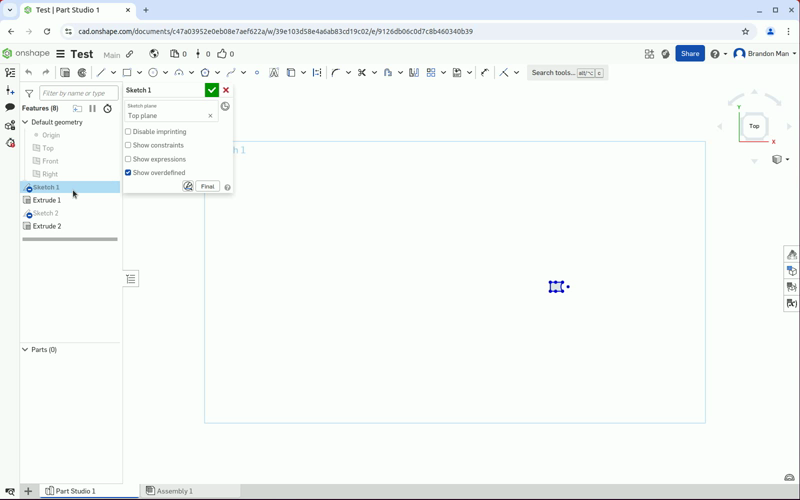
mouse_move(229, 92)
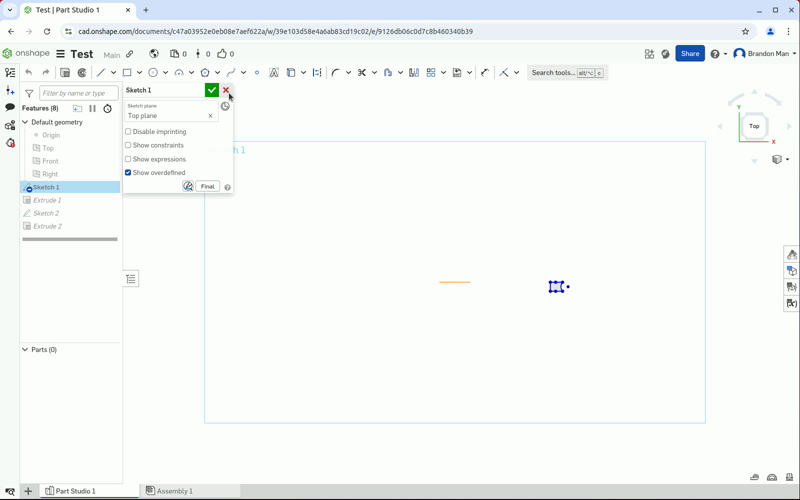
click(229, 92)
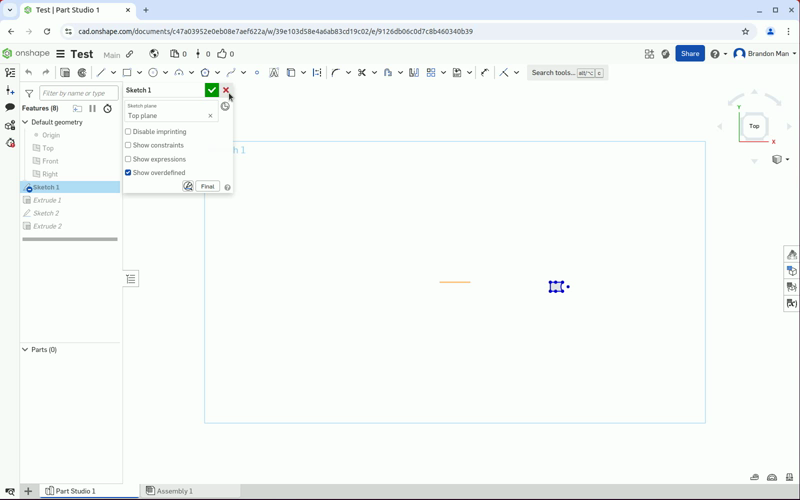
key(shift+s)
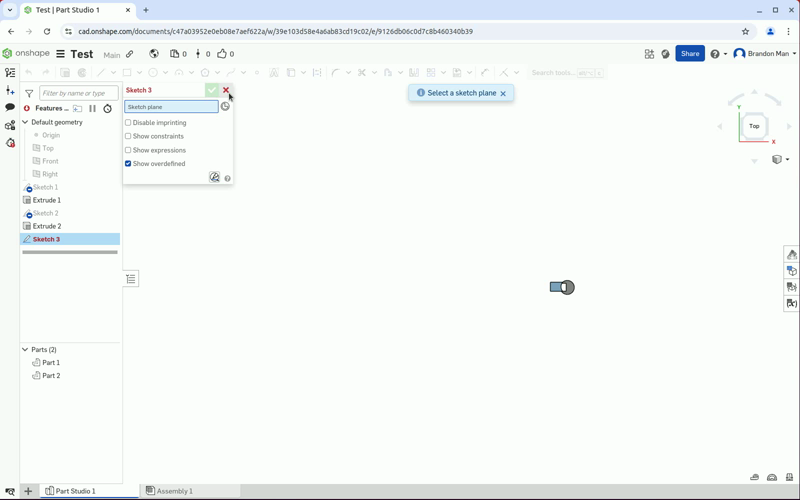
mouse_move(73, 150)
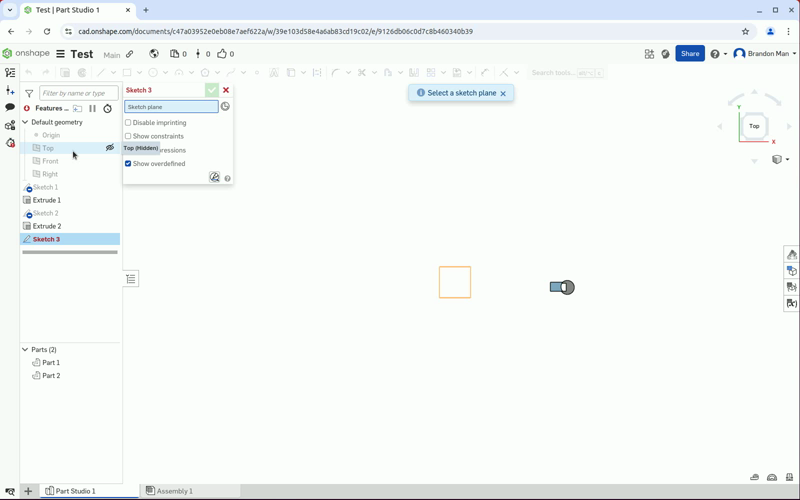
click(73, 150)
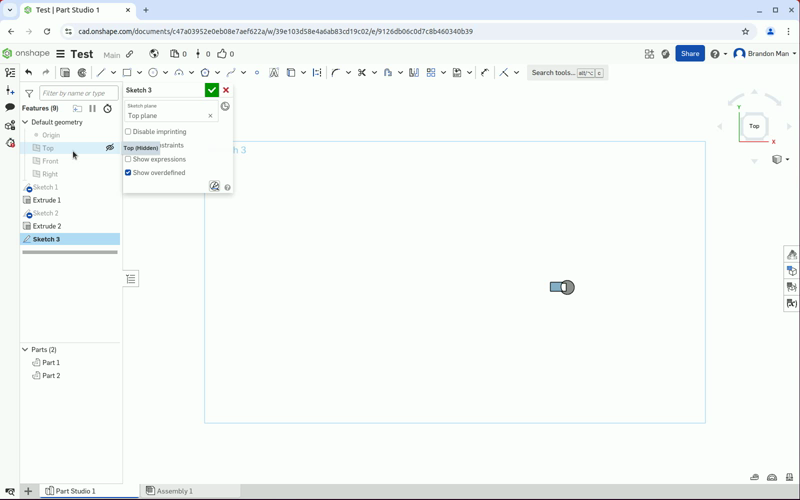
mouse_move(73, 352)
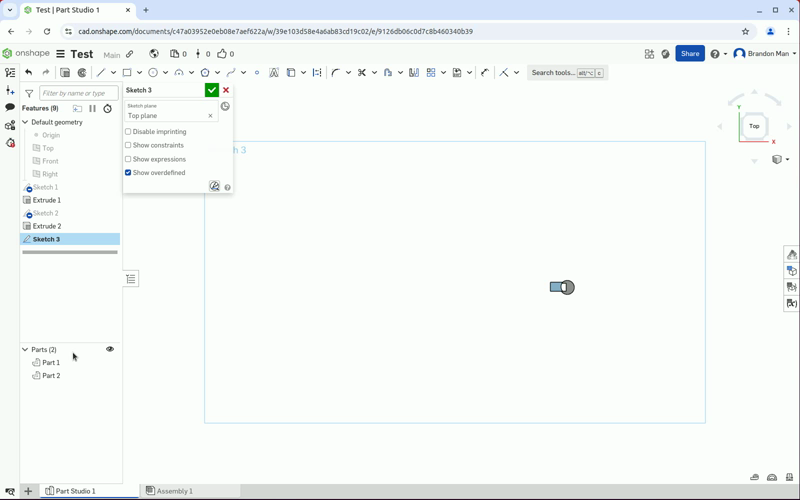
key(y)
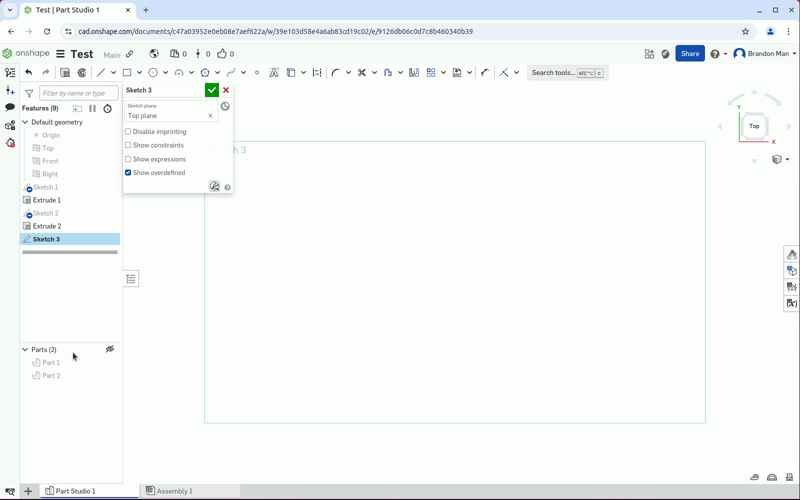
key(l)
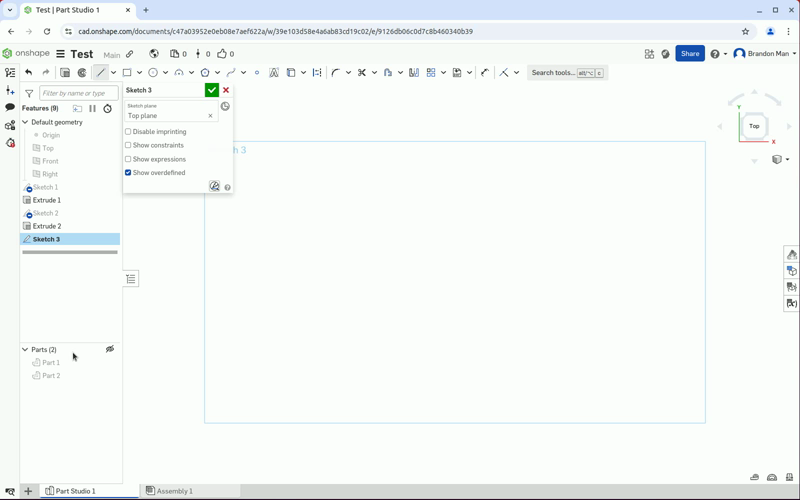
key_down(shift)
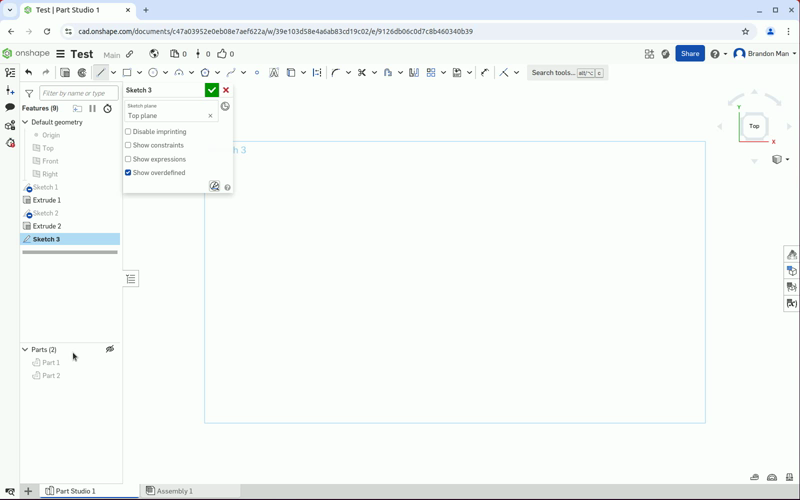
mouse_move(561, 291)
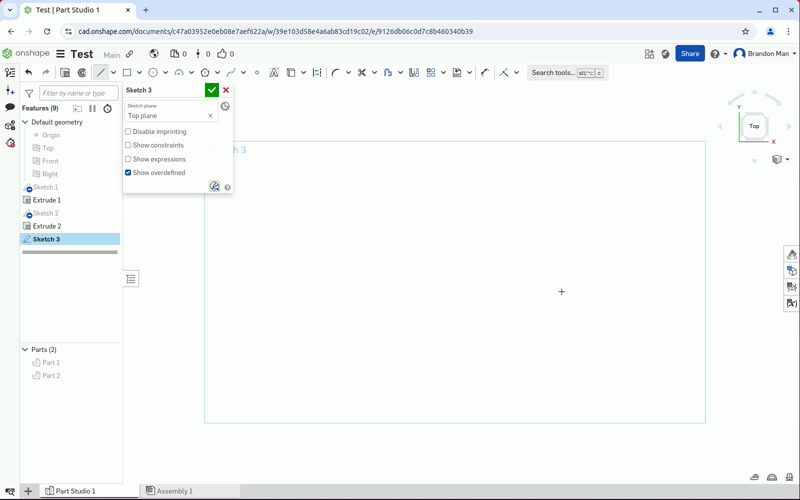
click(561, 291)
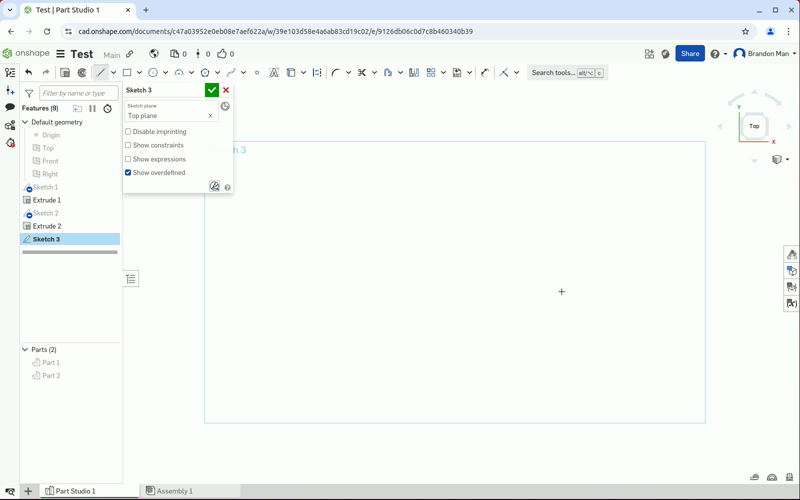
key_up(shift)
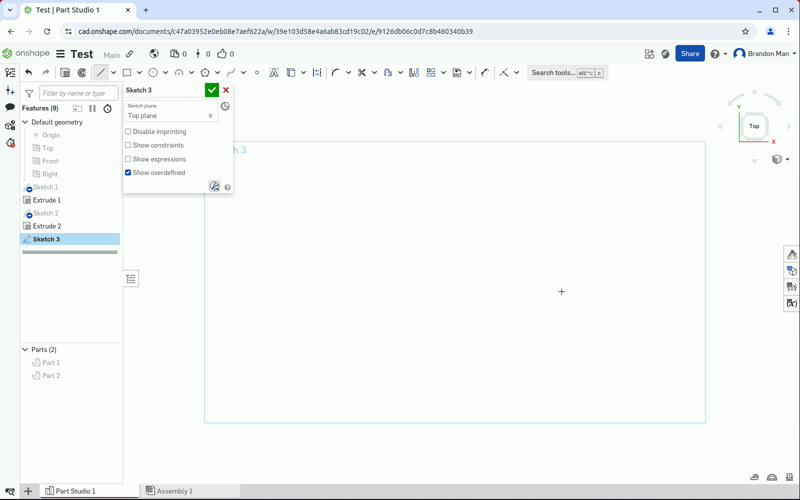
key_down(shift)
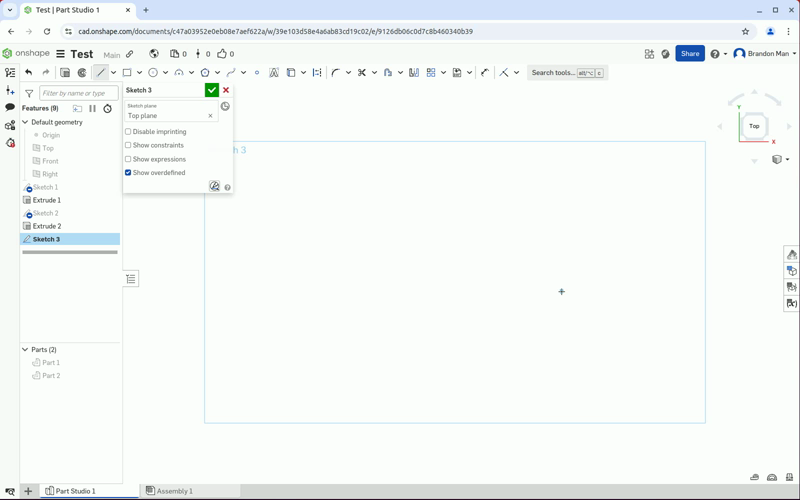
mouse_move(589, 291)
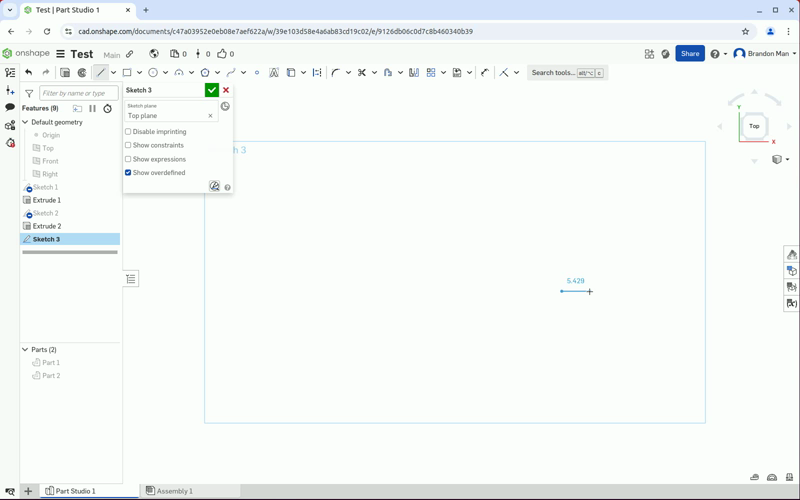
mouse_move(566, 291)
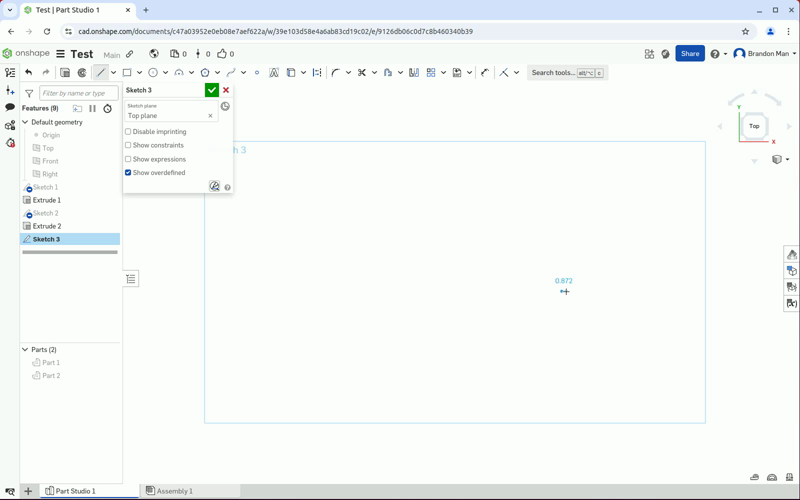
scroll(6)
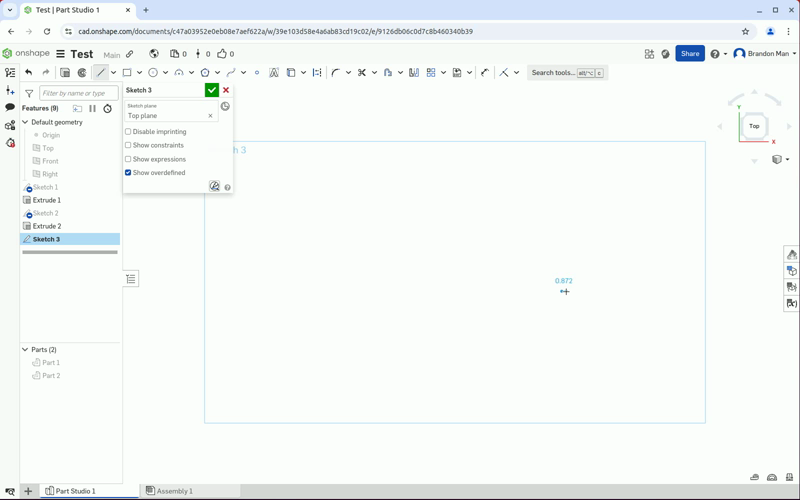
scroll(6)
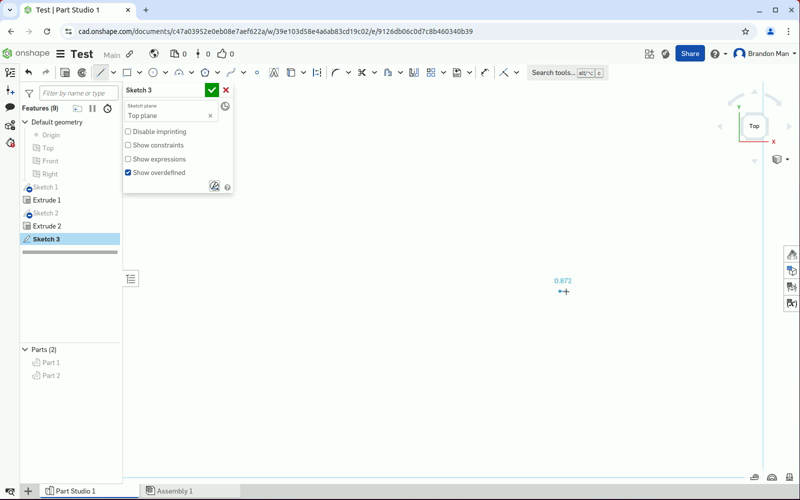
scroll(6)
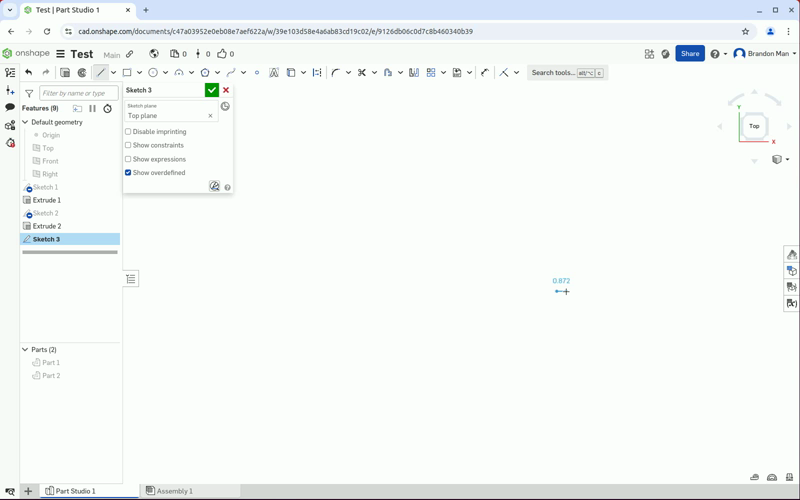
scroll(6)
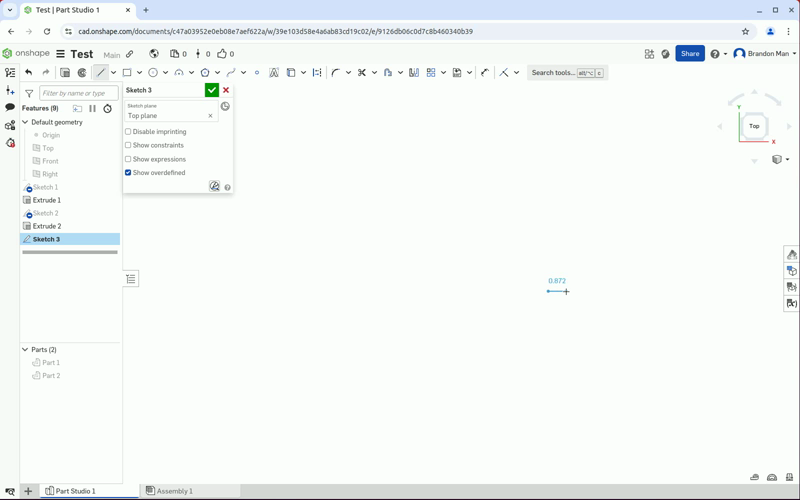
scroll(6)
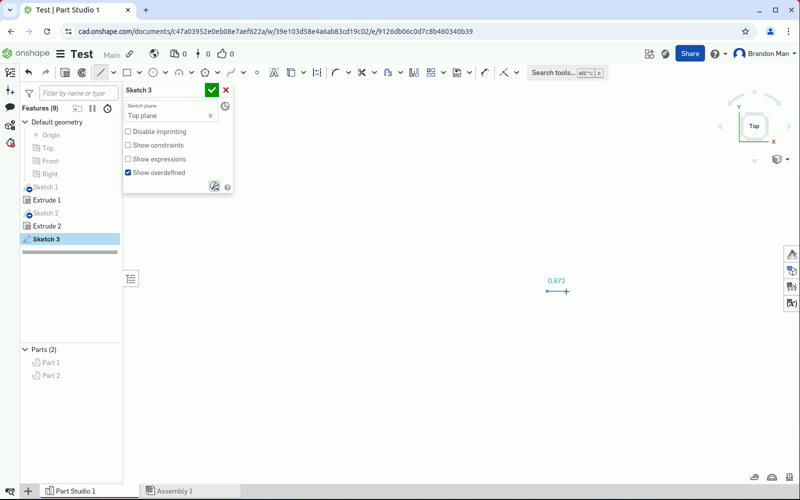
scroll(6)
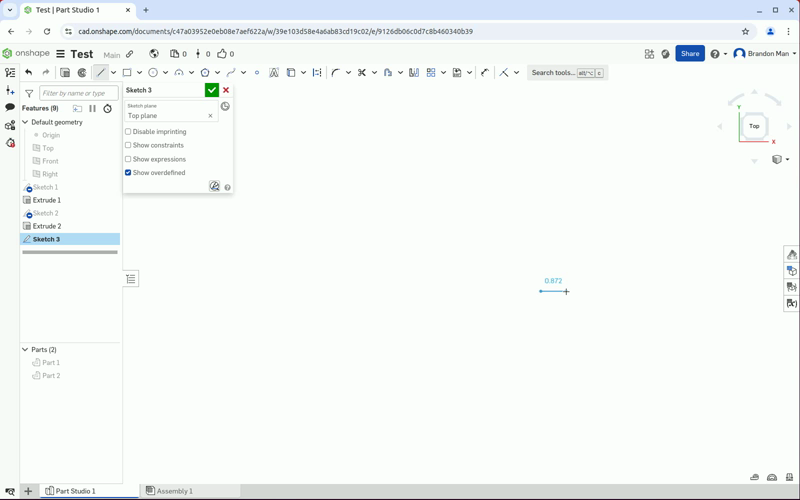
scroll(6)
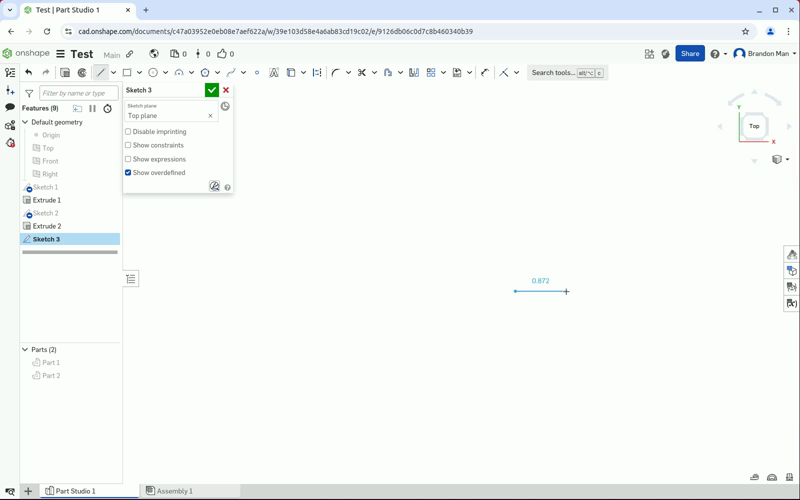
click(566, 291)
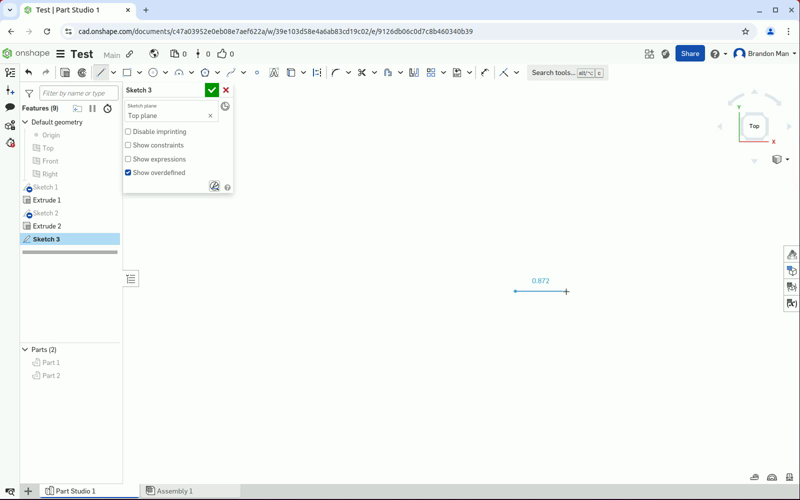
scroll(-6)
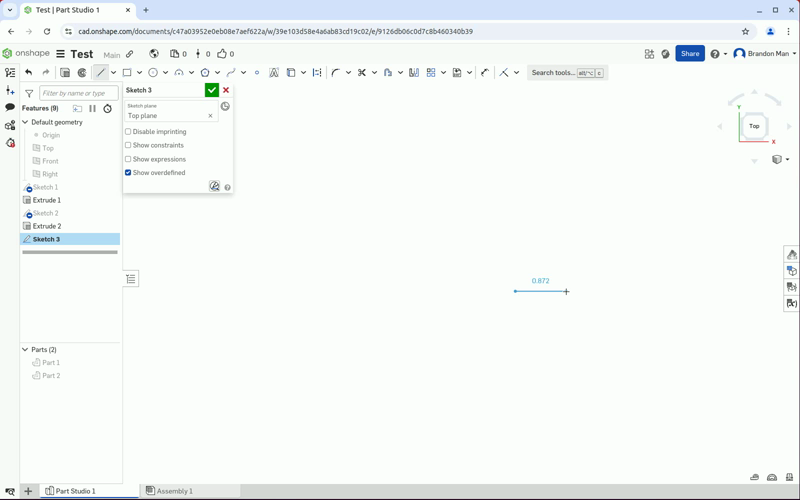
scroll(-6)
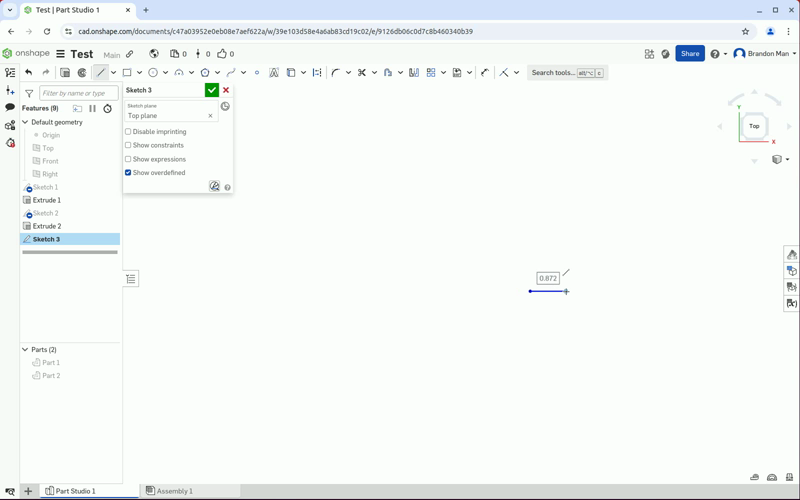
scroll(-6)
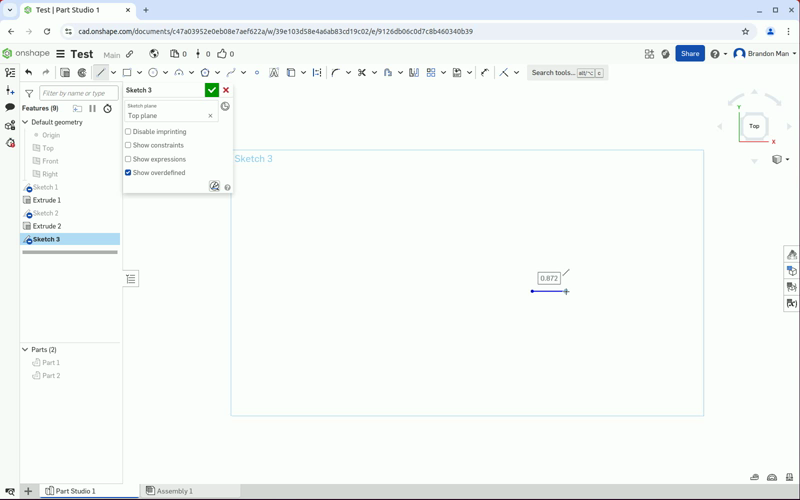
scroll(-6)
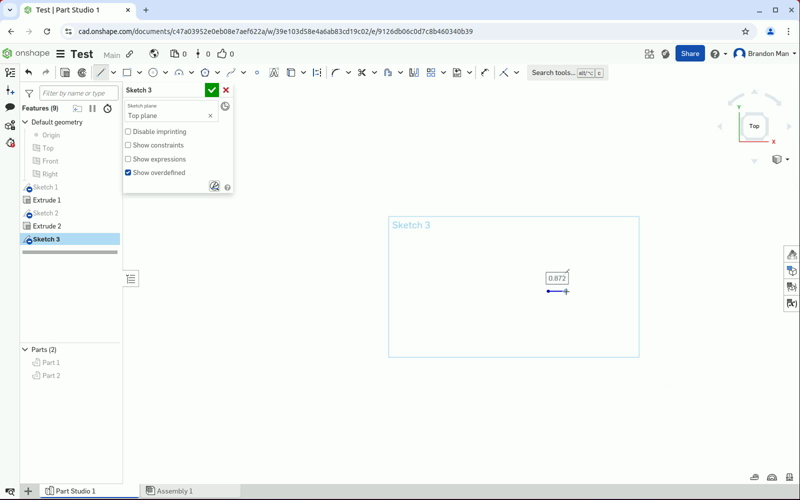
scroll(-6)
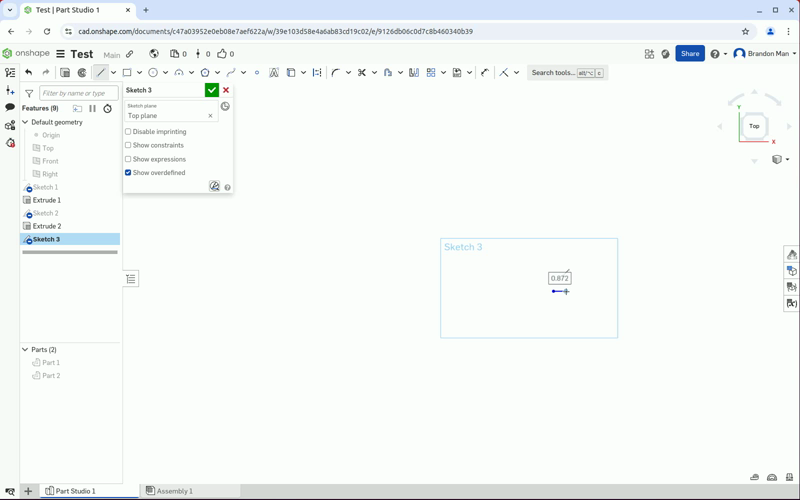
scroll(-6)
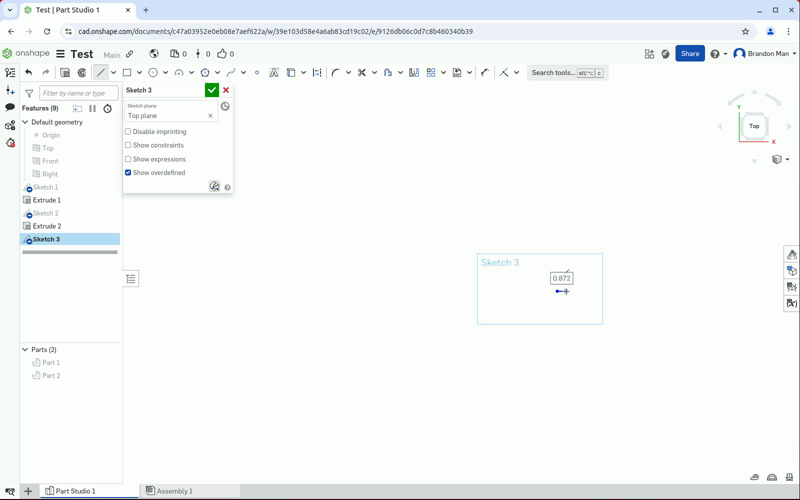
scroll(-6)
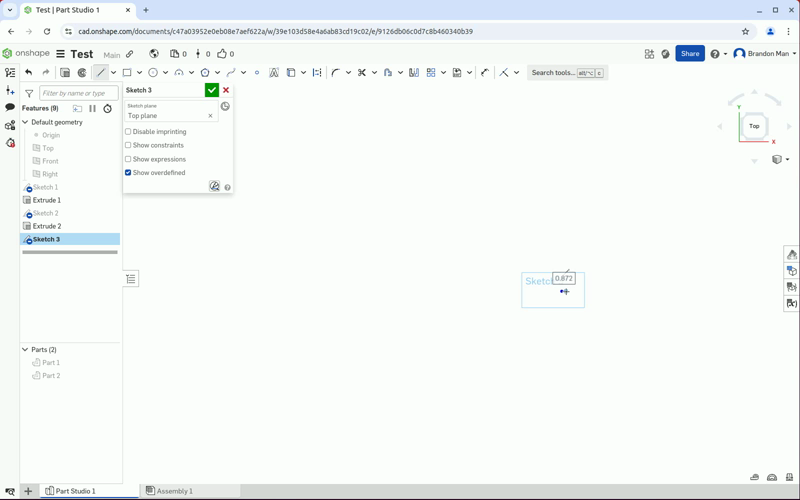
key_up(shift)
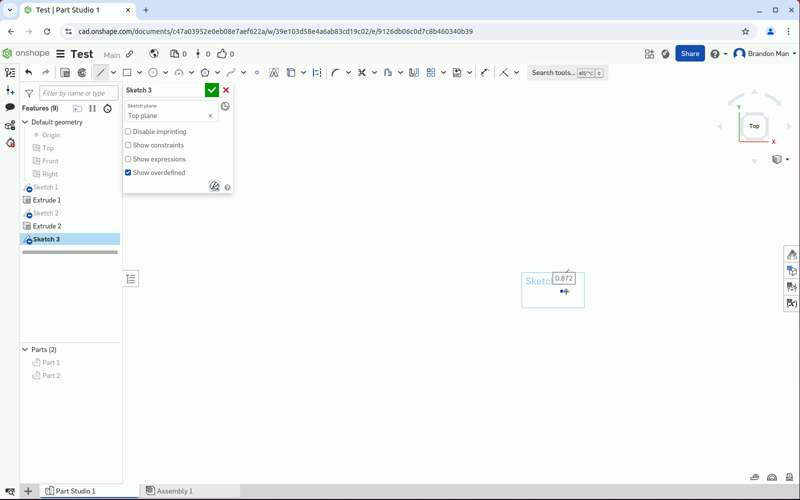
key_down(shift)
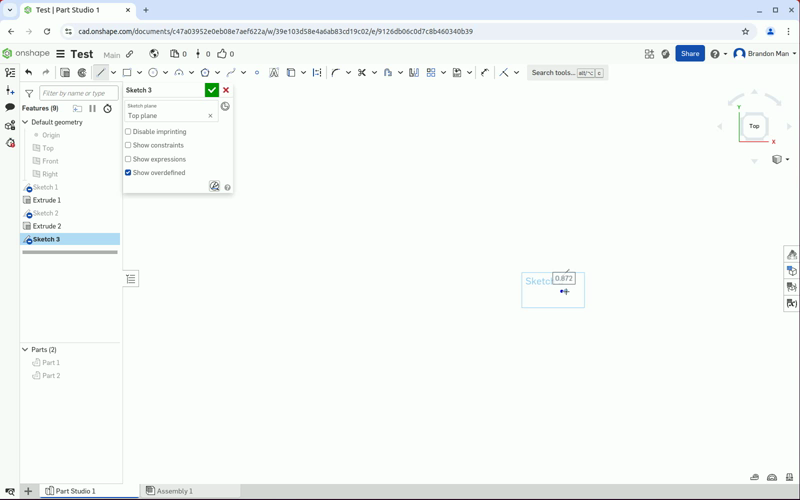
mouse_move(589, 291)
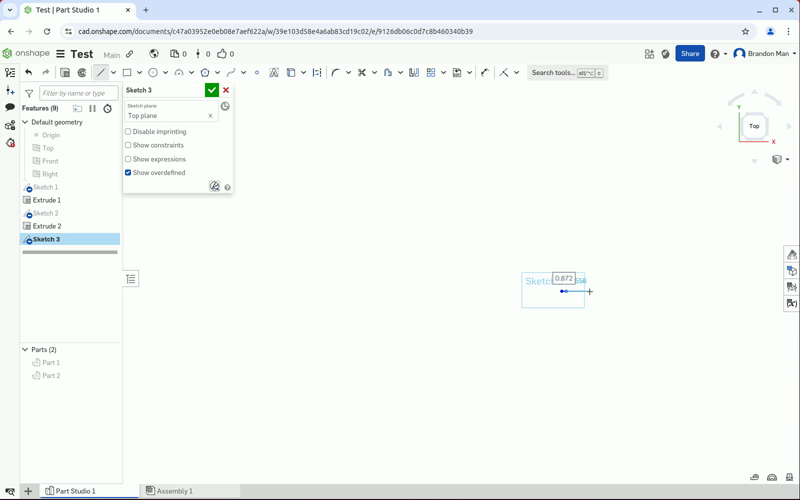
mouse_move(566, 282)
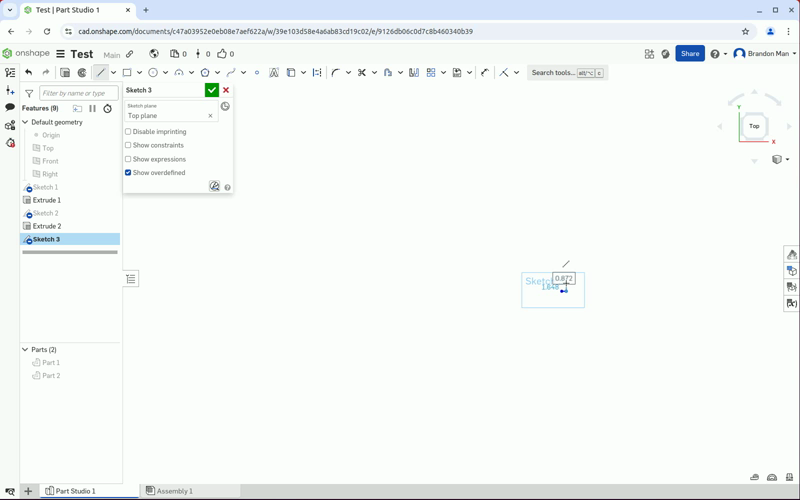
click(566, 282)
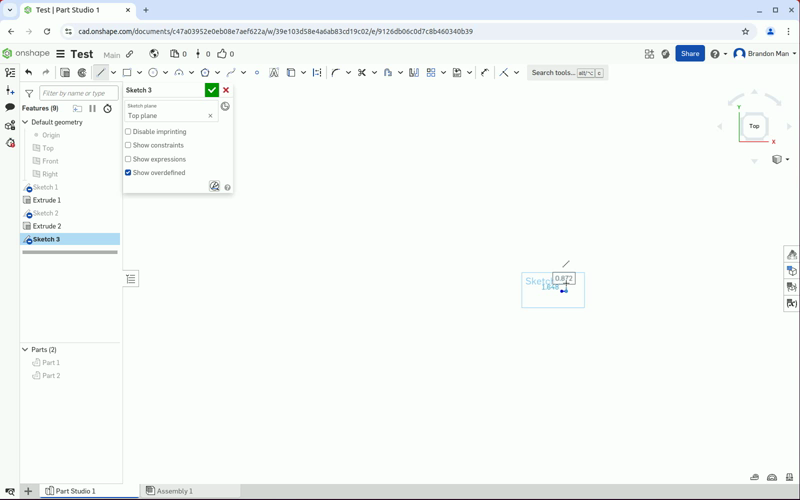
key_up(shift)
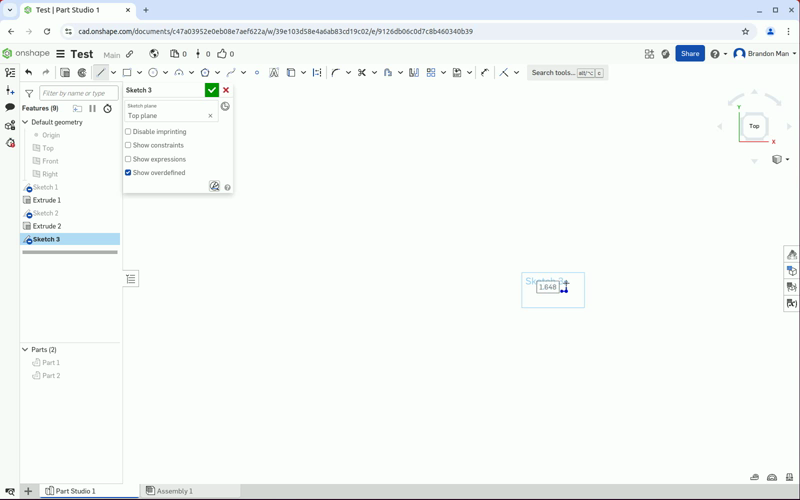
key_down(shift)
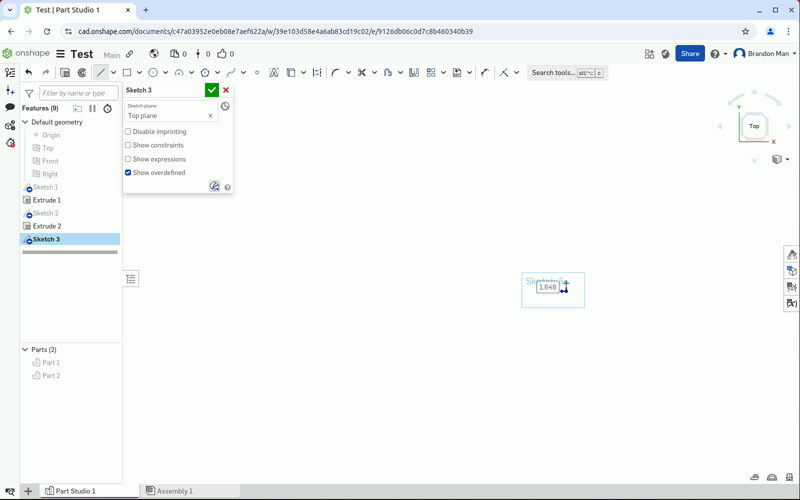
mouse_move(589, 282)
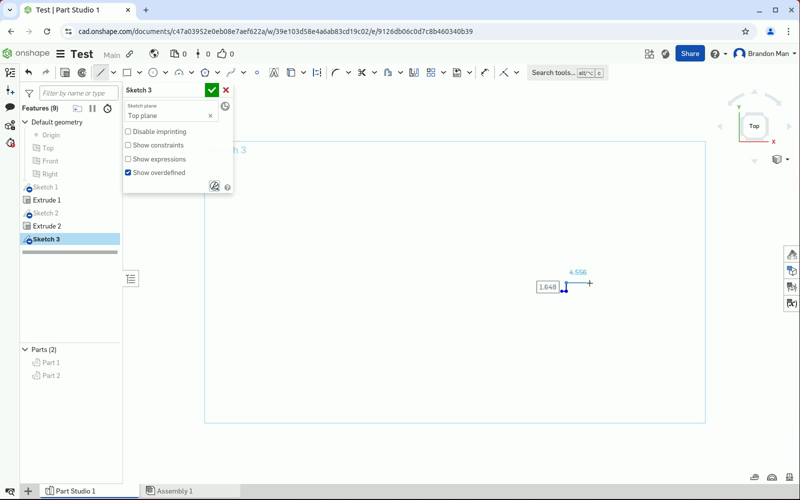
mouse_move(561, 282)
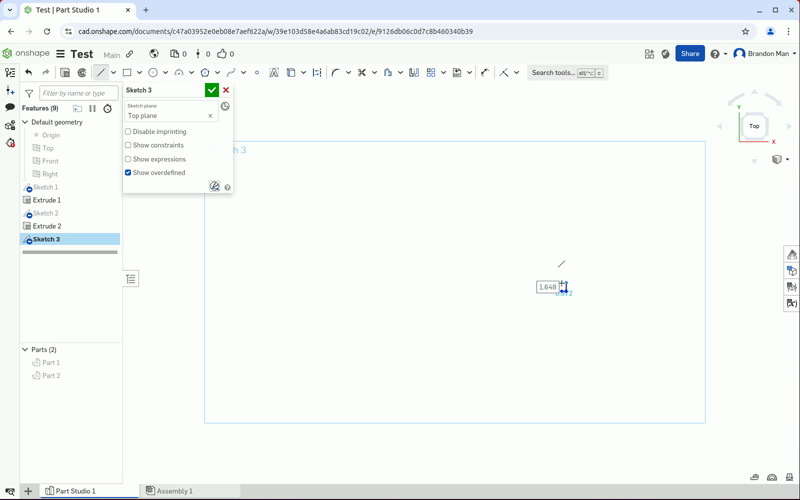
scroll(6)
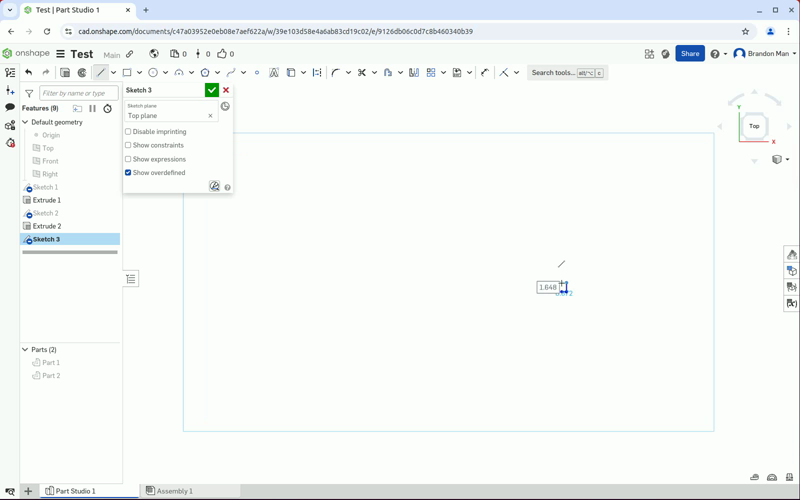
scroll(6)
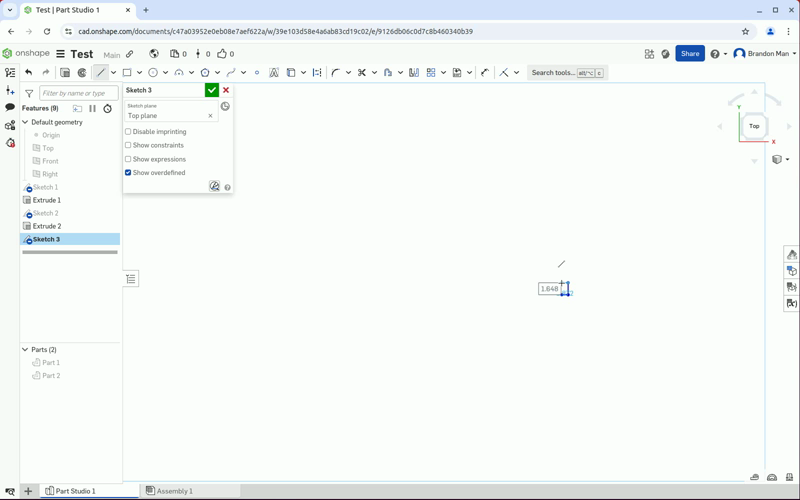
scroll(6)
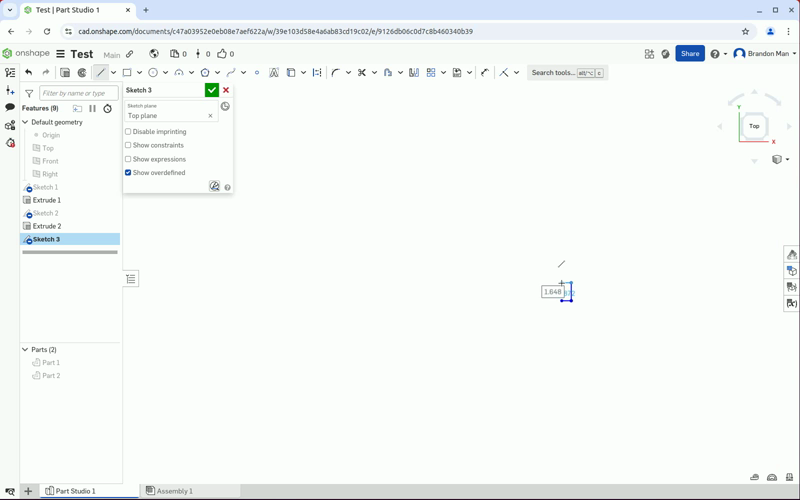
scroll(6)
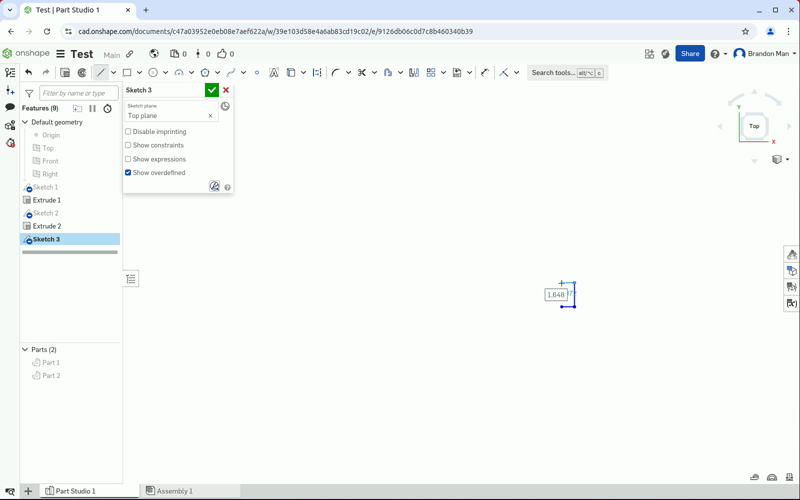
scroll(6)
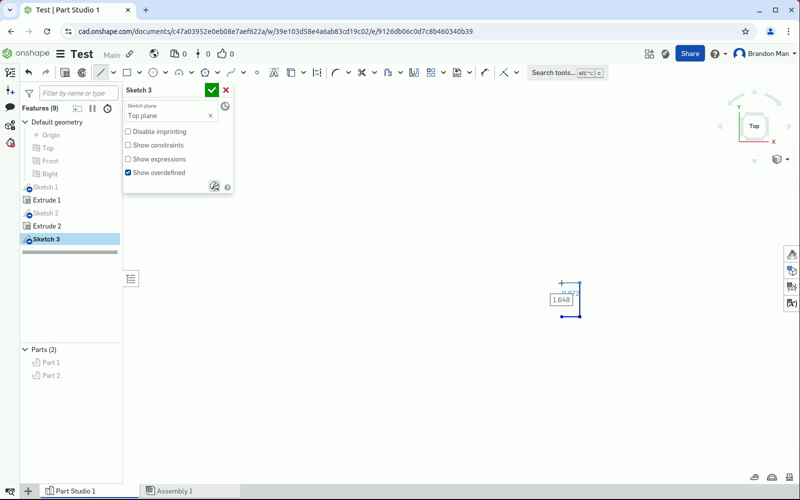
scroll(6)
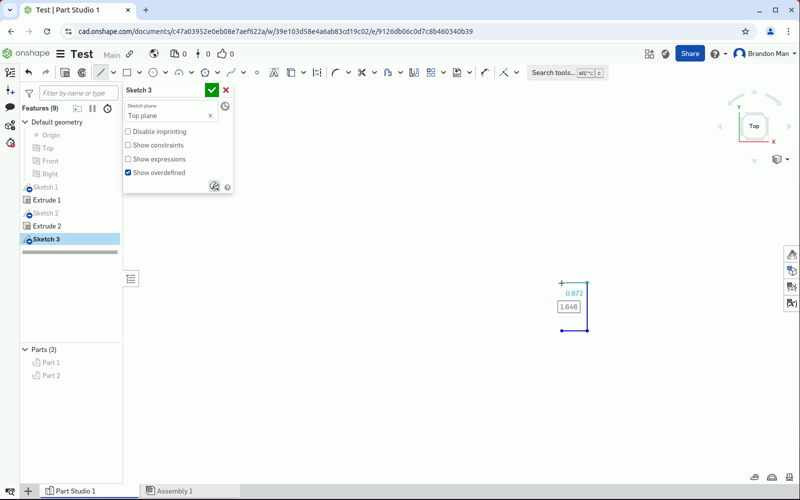
scroll(6)
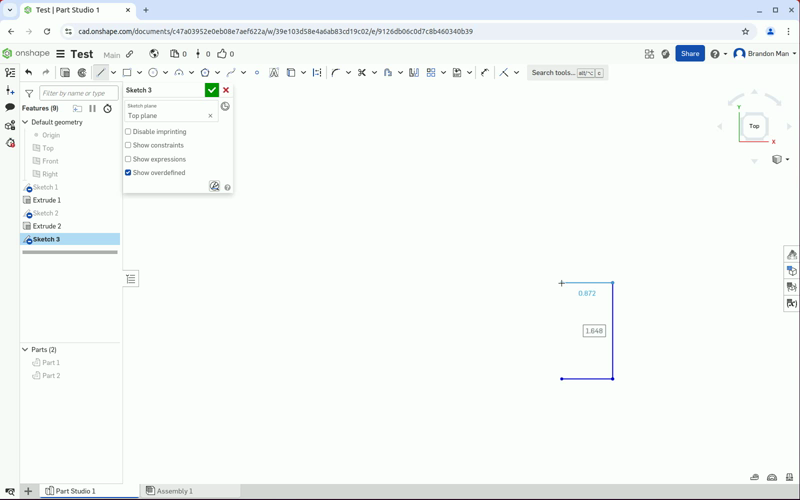
click(561, 282)
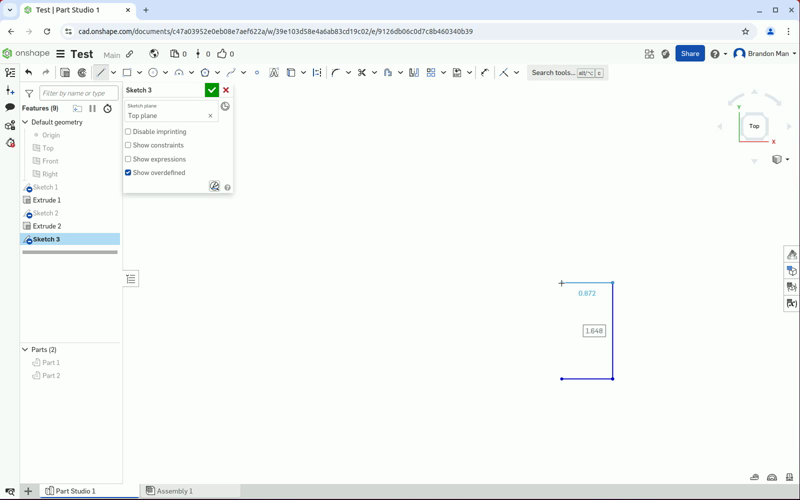
scroll(-6)
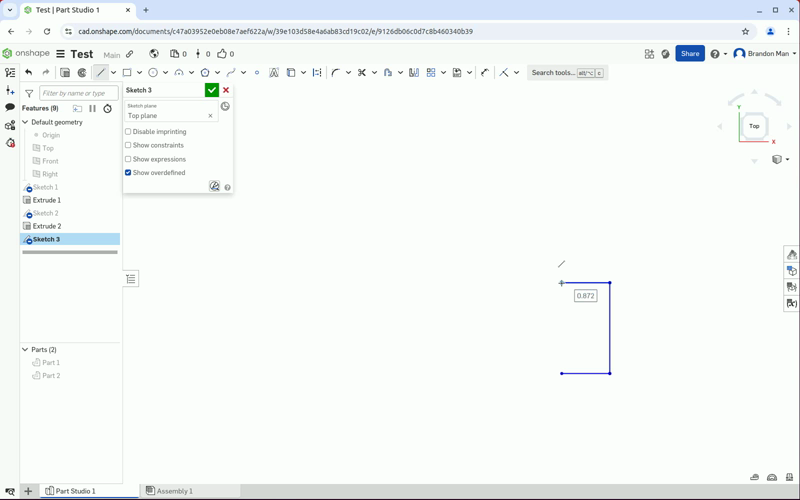
scroll(-6)
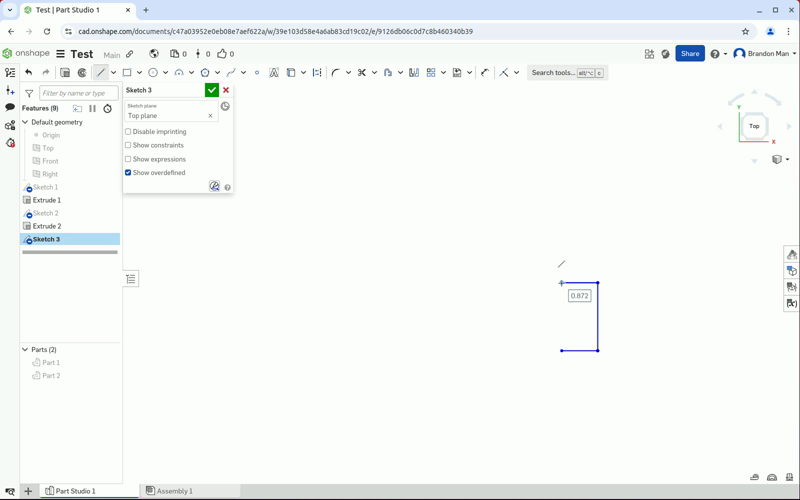
scroll(-6)
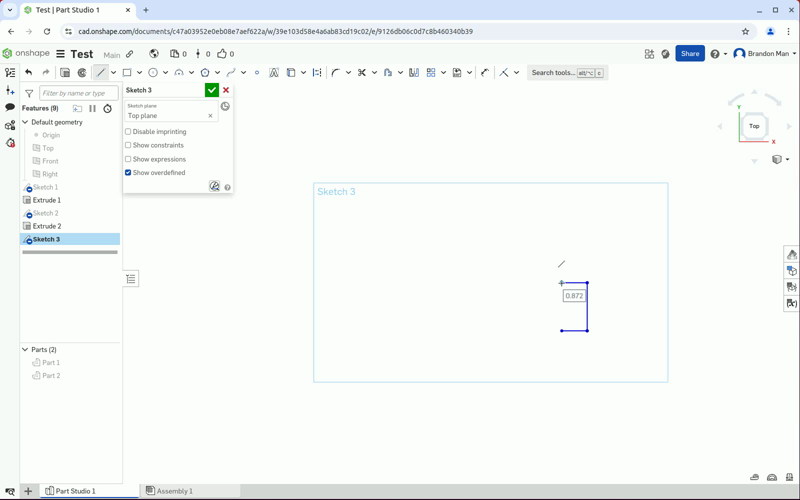
scroll(-6)
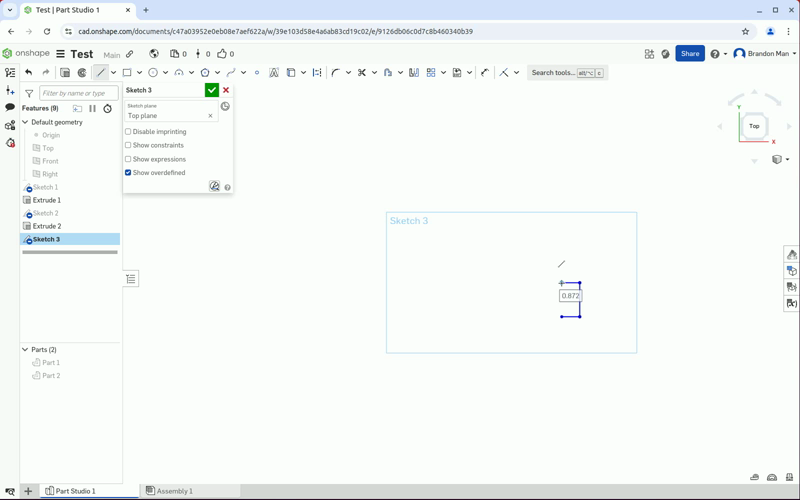
scroll(-6)
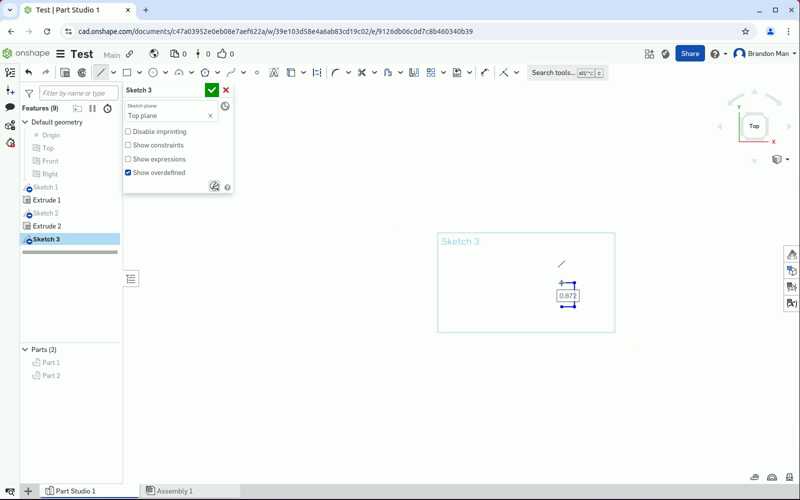
scroll(-6)
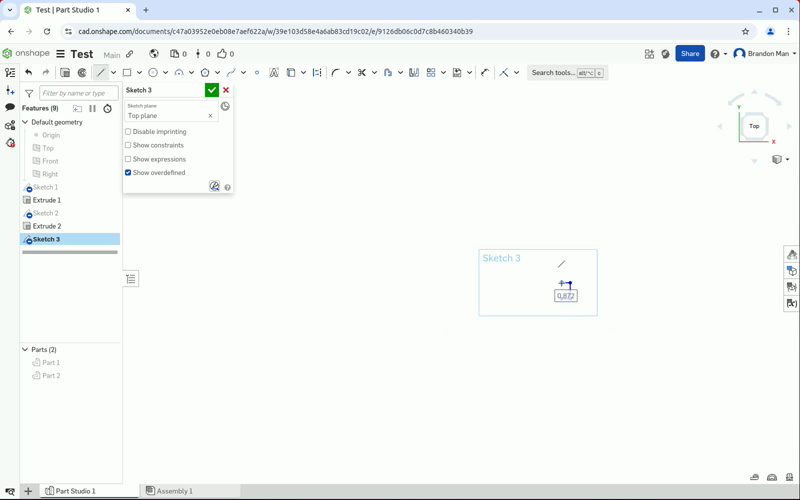
scroll(-6)
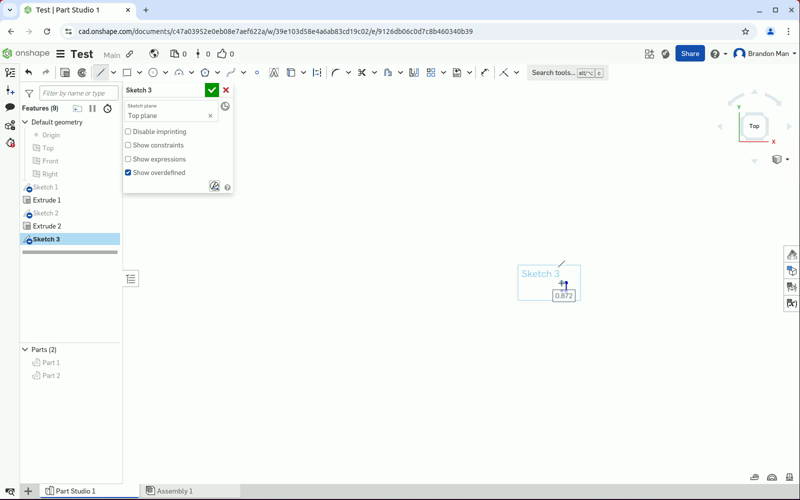
key_up(shift)
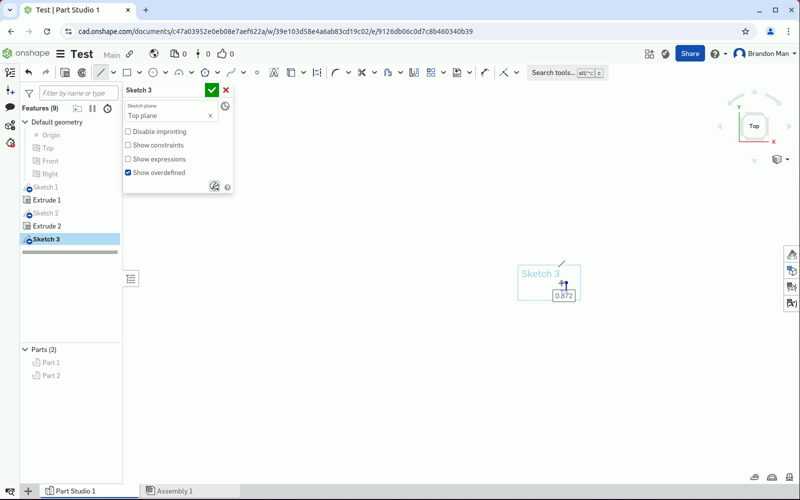
key(esc)
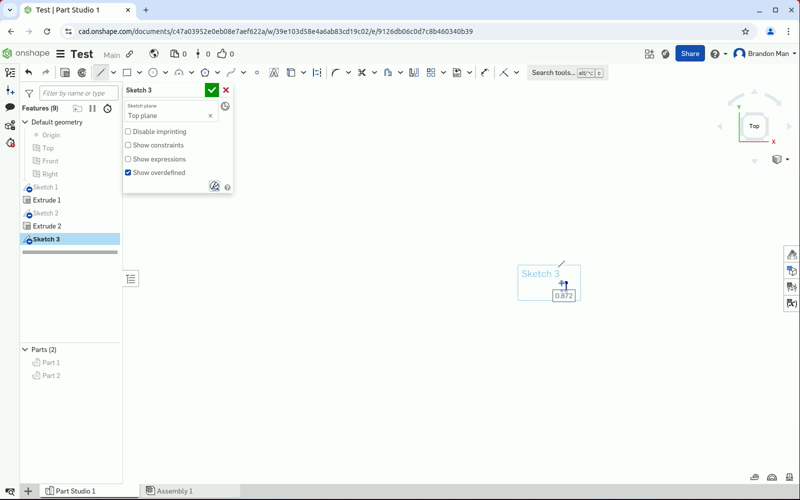
key(a)
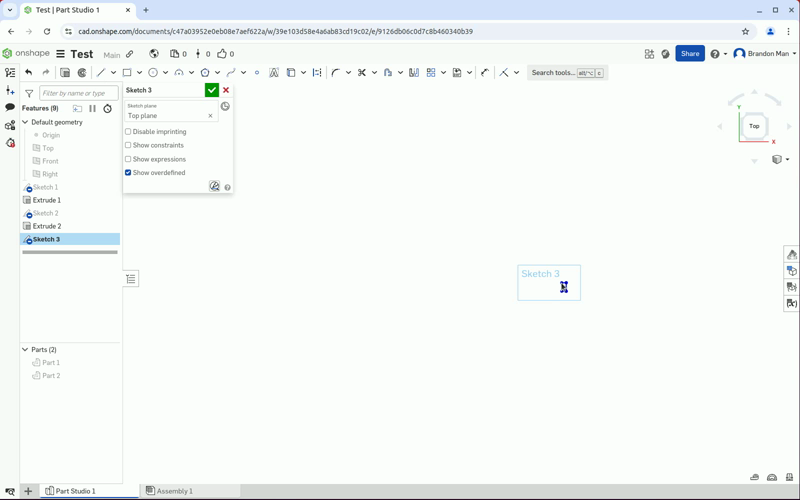
mouse_move(561, 282)
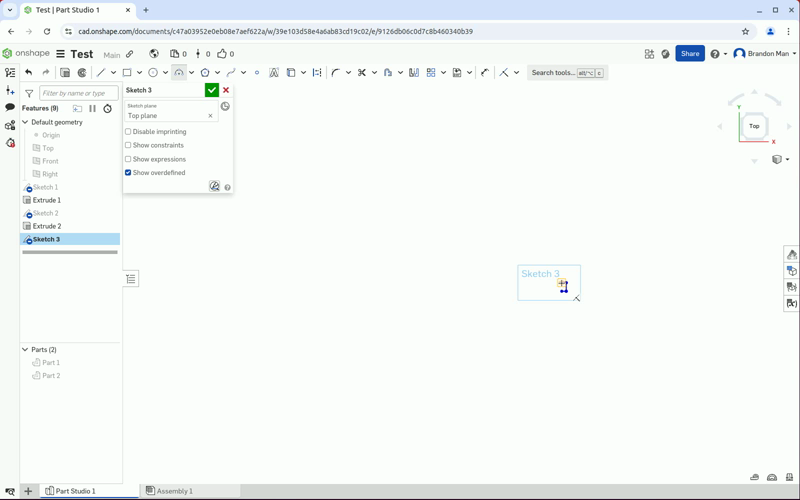
click(561, 282)
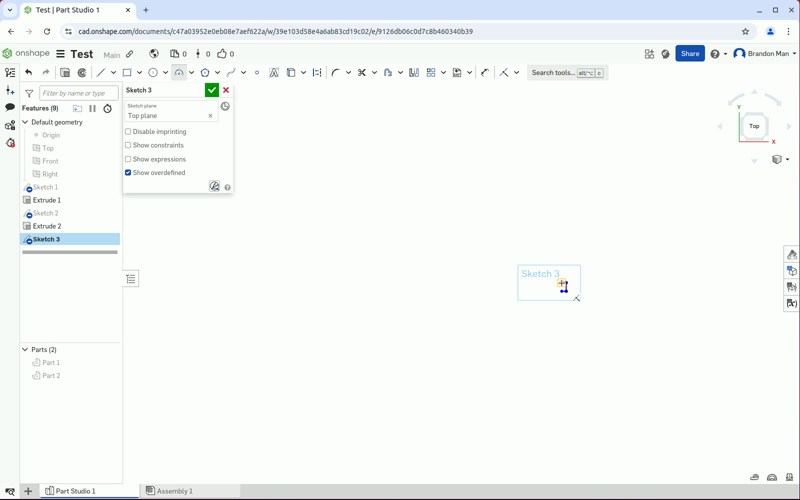
mouse_move(561, 291)
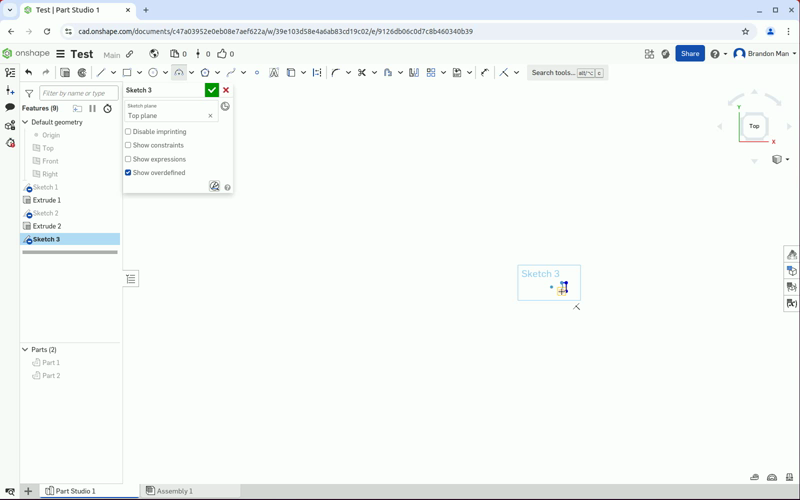
click(561, 291)
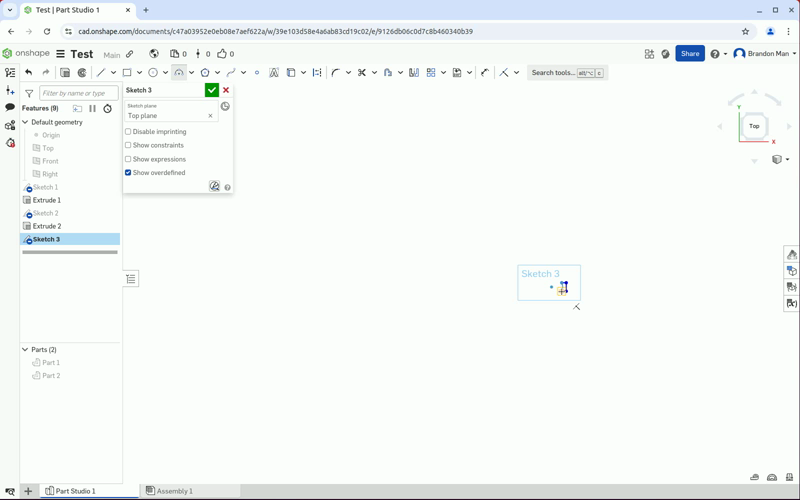
key_down(shift)
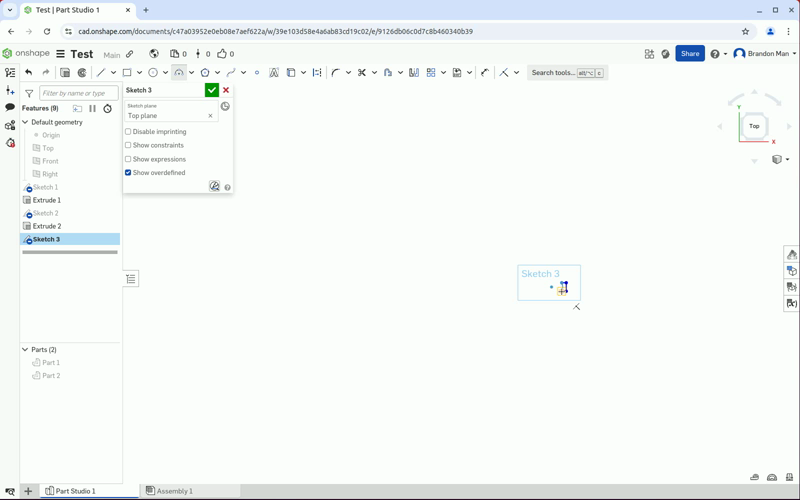
mouse_move(560, 287)
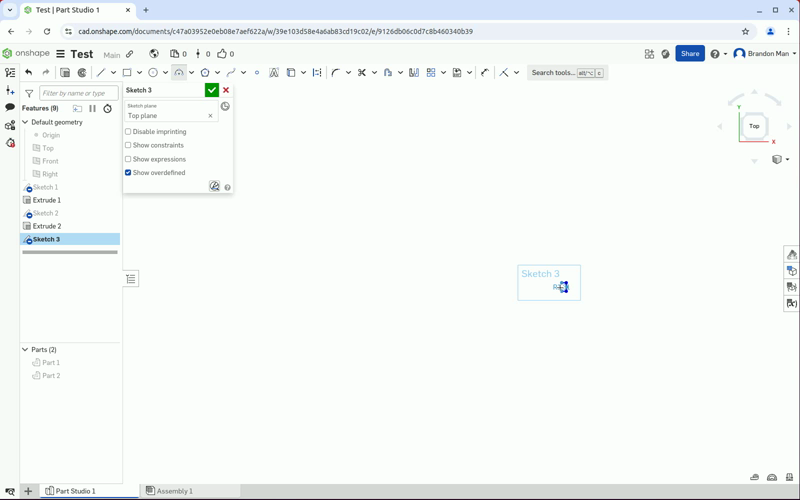
scroll(6)
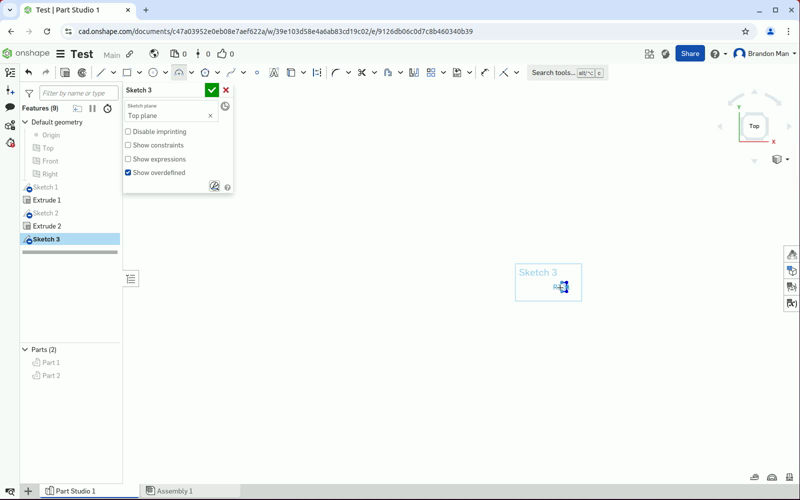
scroll(6)
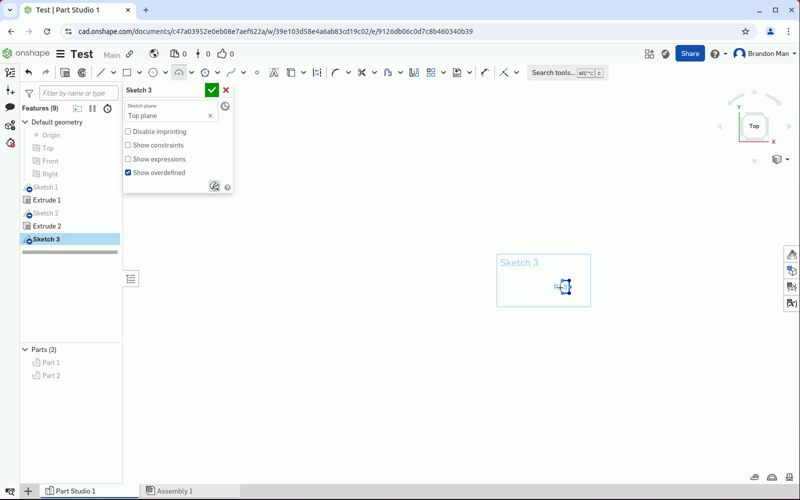
scroll(6)
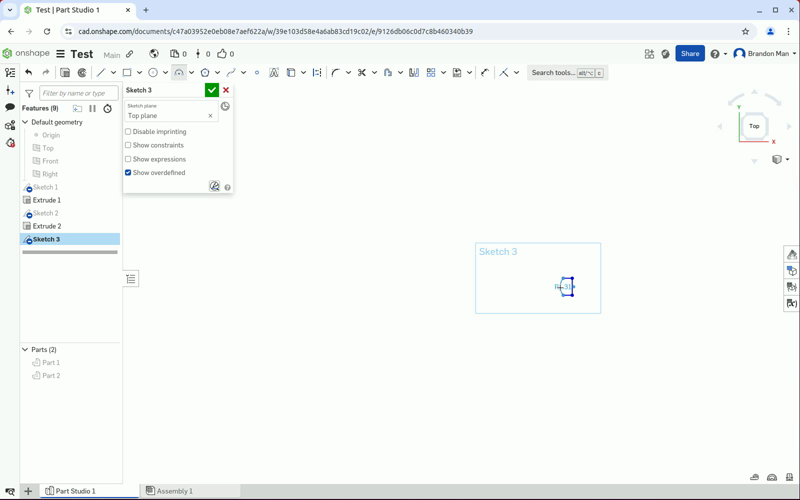
scroll(6)
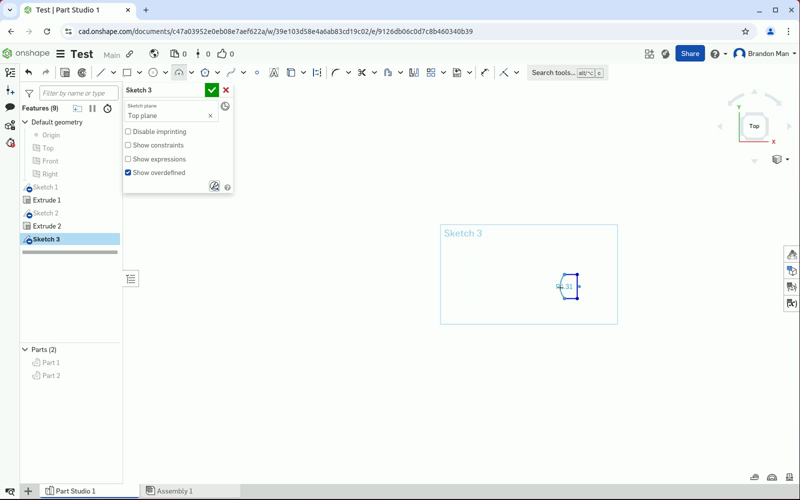
scroll(6)
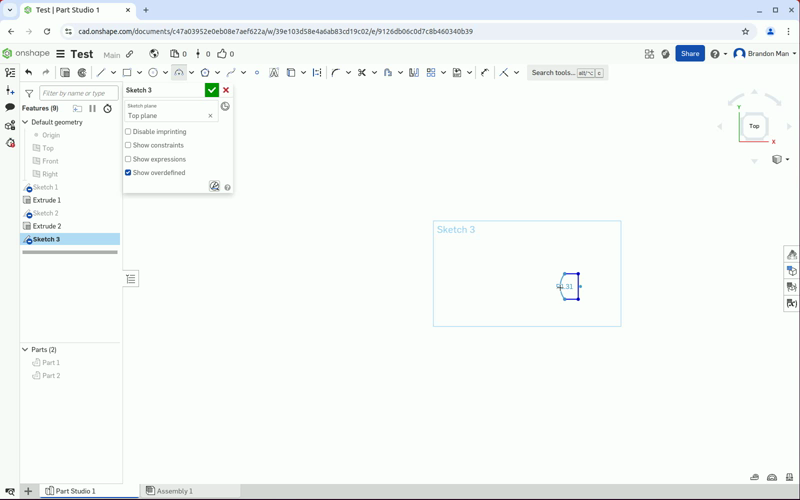
scroll(6)
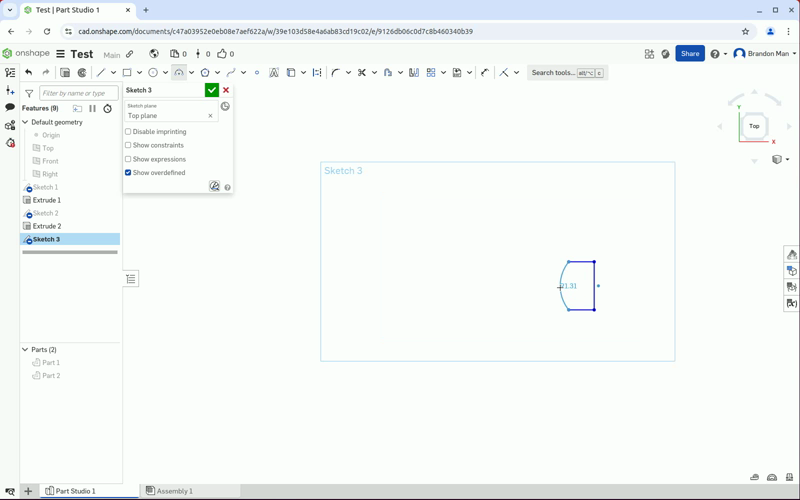
scroll(6)
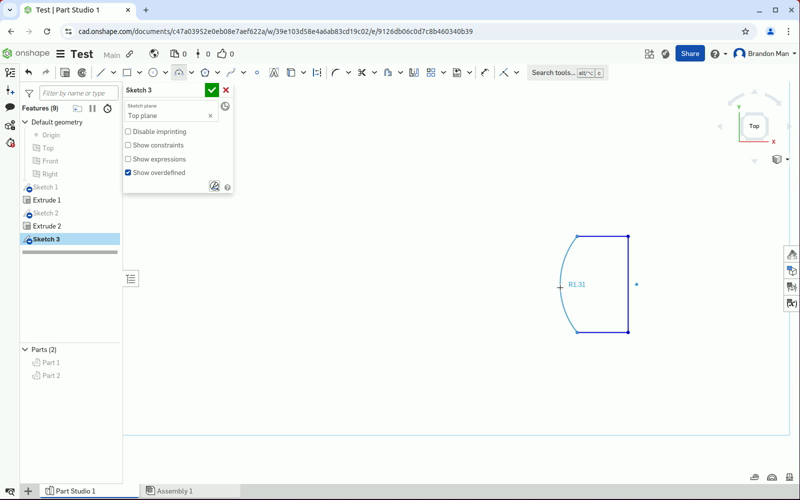
click(560, 287)
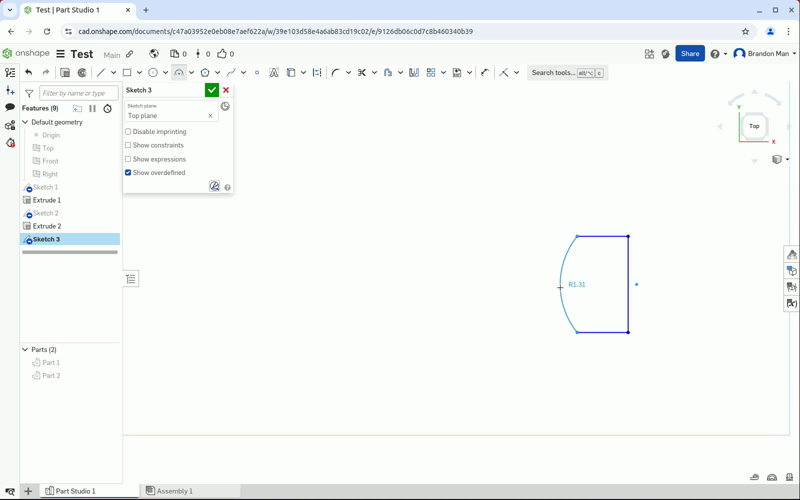
scroll(-6)
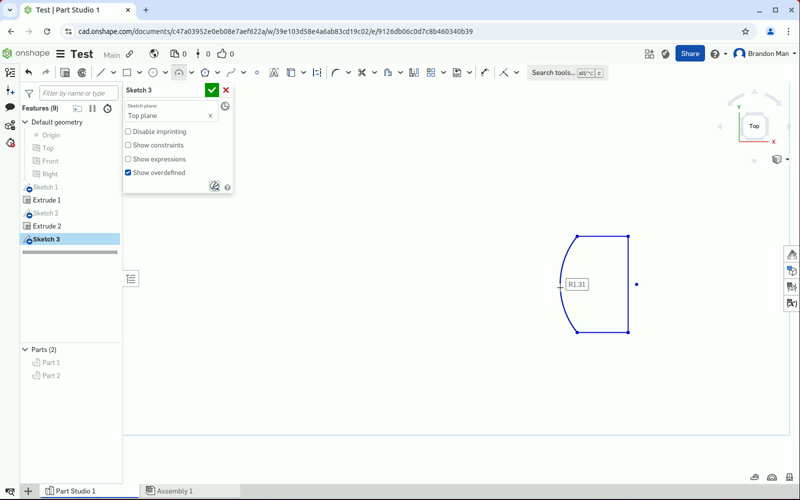
scroll(-6)
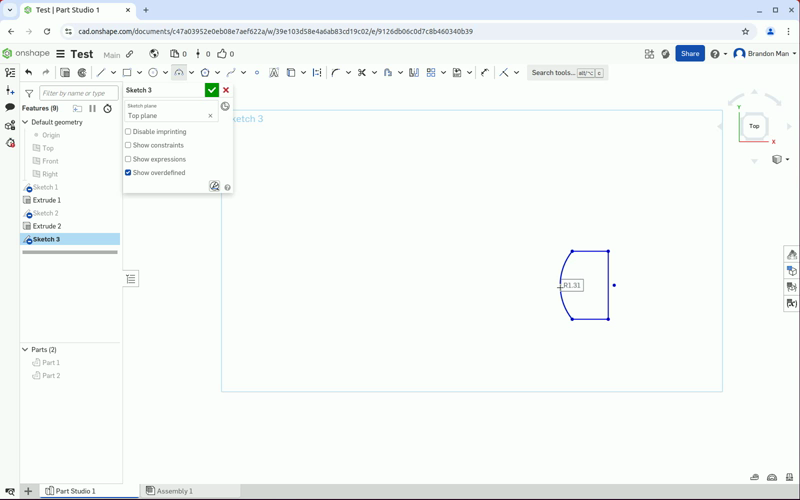
scroll(-6)
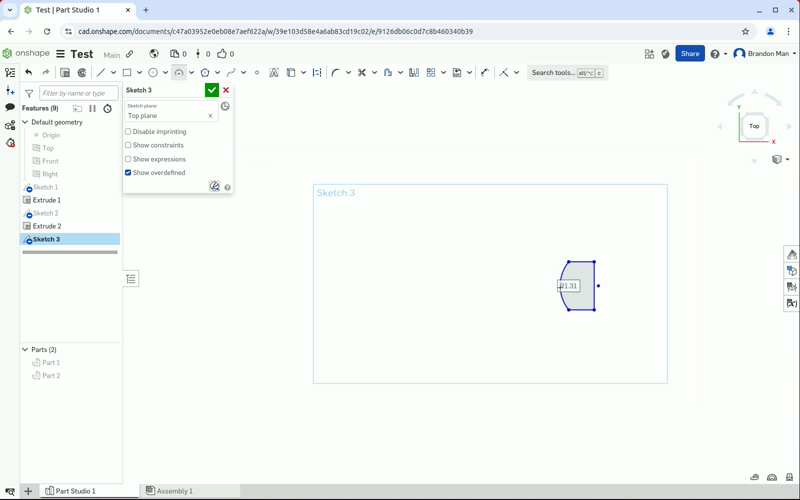
scroll(-6)
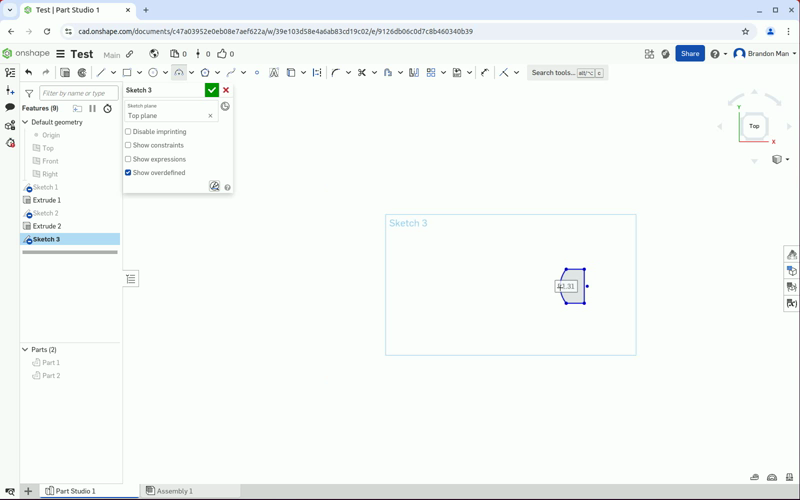
scroll(-6)
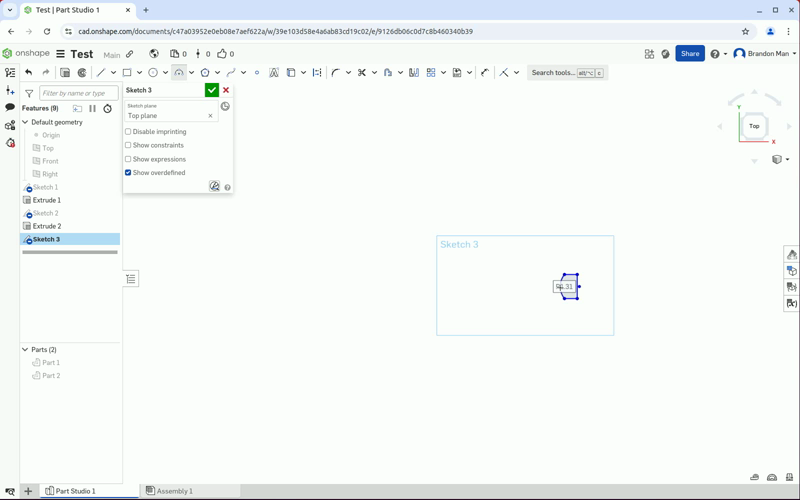
scroll(-6)
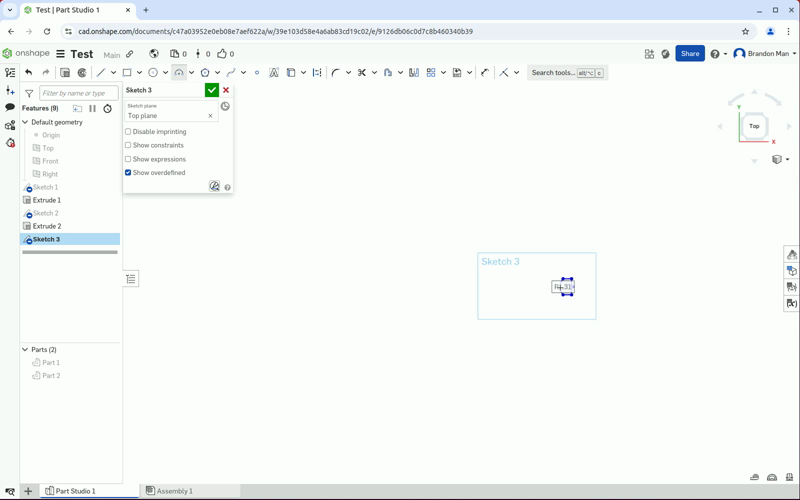
scroll(-6)
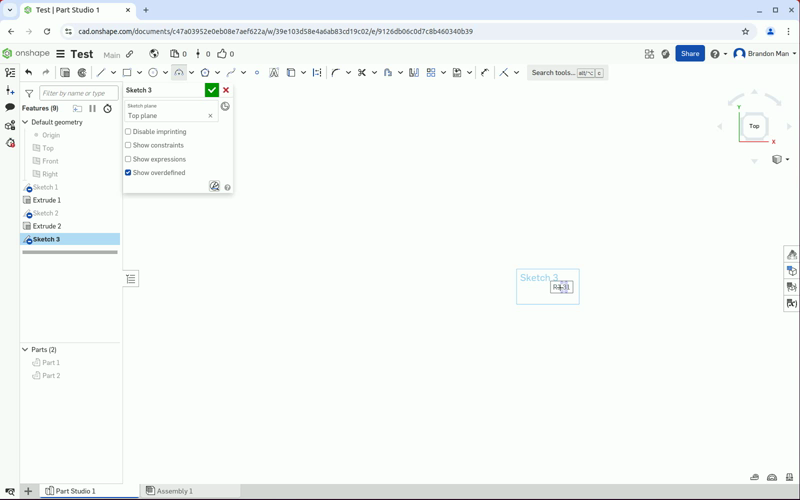
key_up(shift)
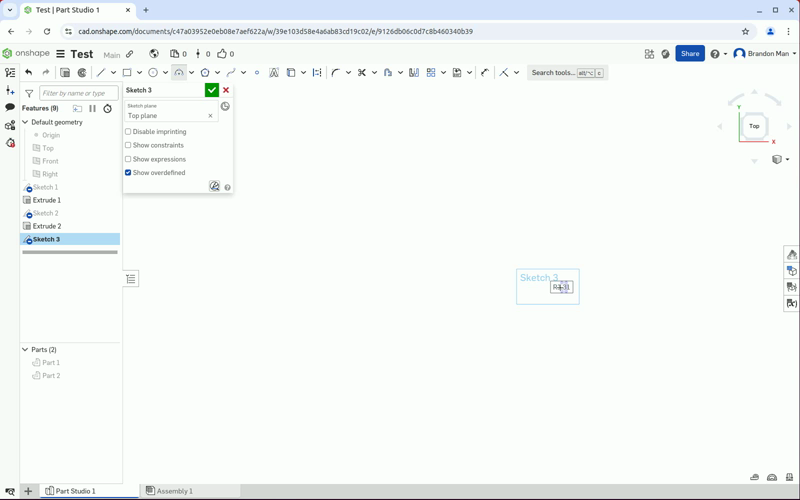
key(esc)
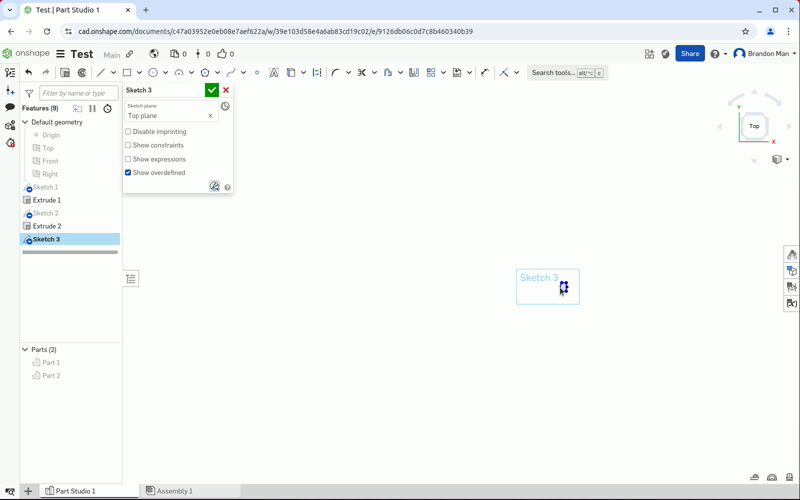
mouse_move(562, 290)
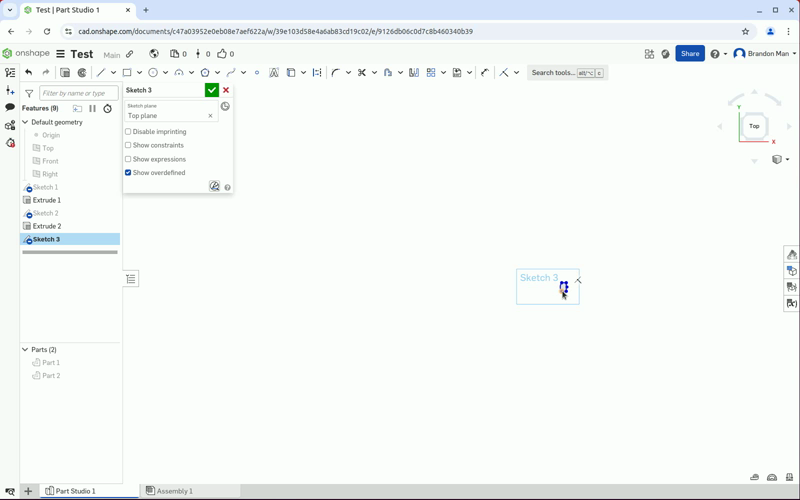
scroll(6)
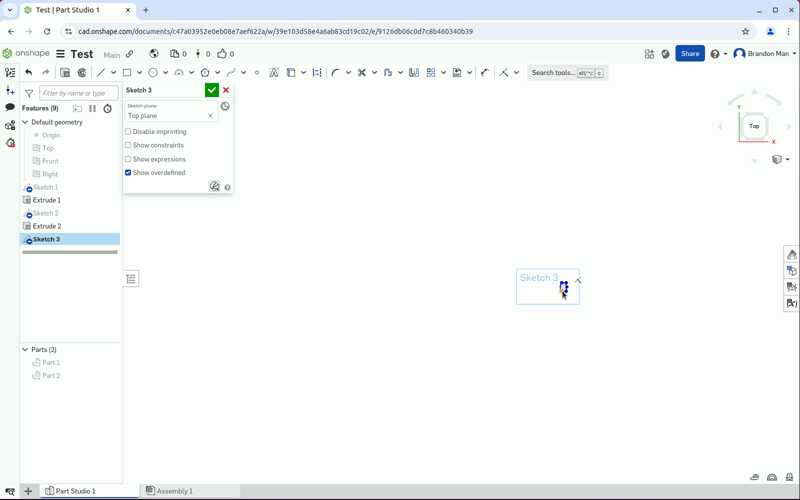
scroll(6)
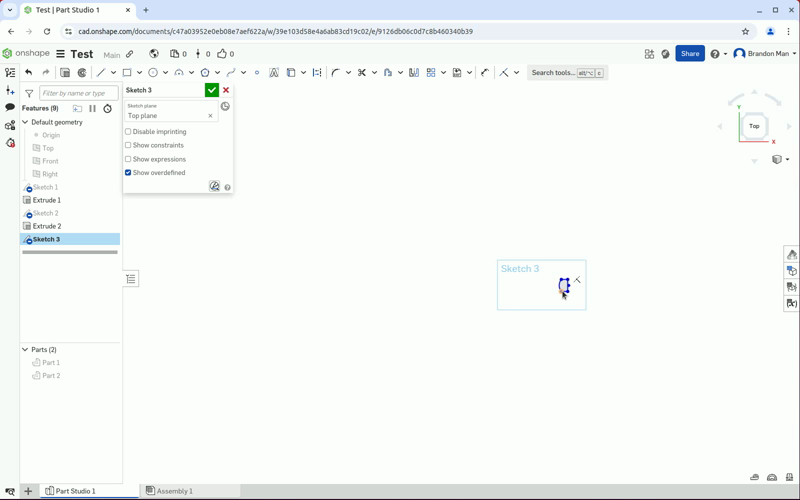
scroll(6)
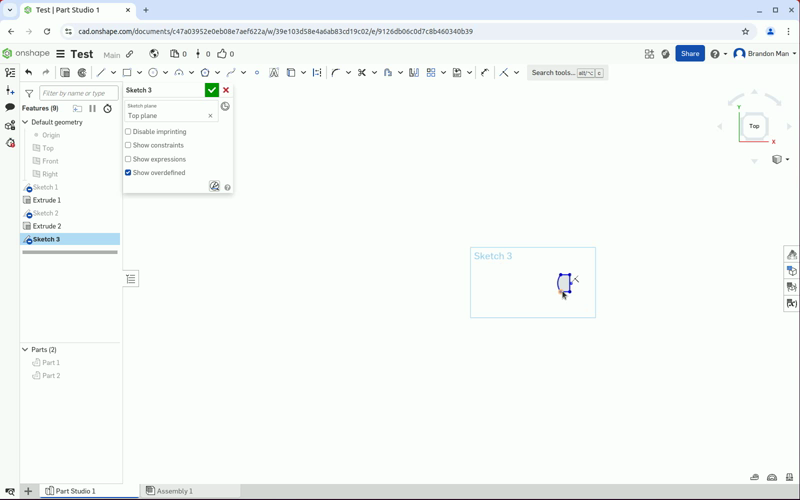
scroll(6)
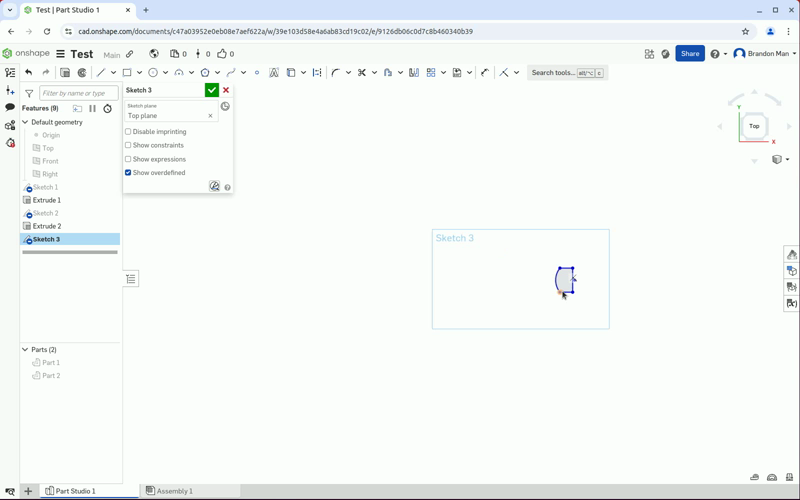
scroll(6)
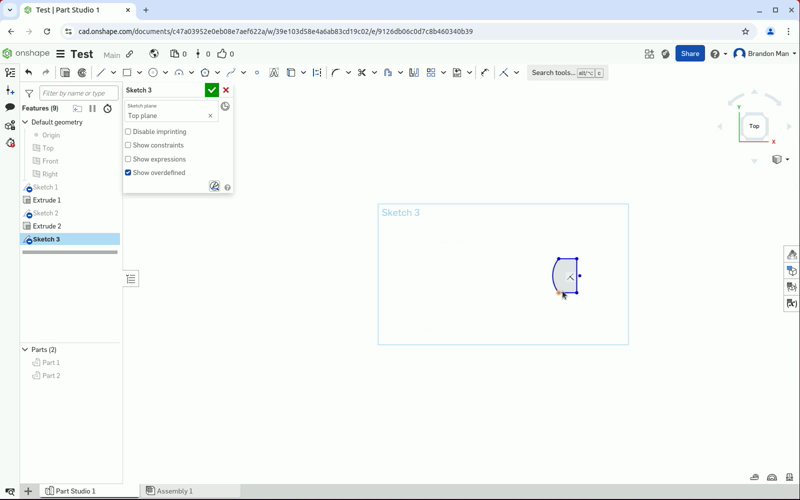
scroll(6)
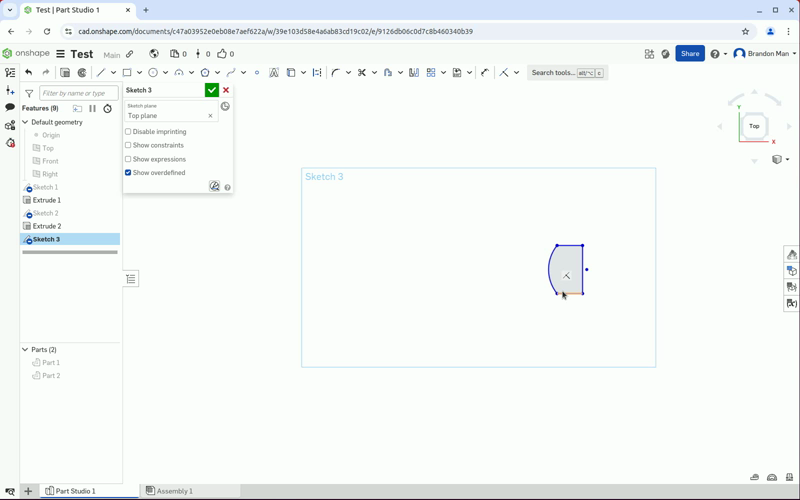
scroll(6)
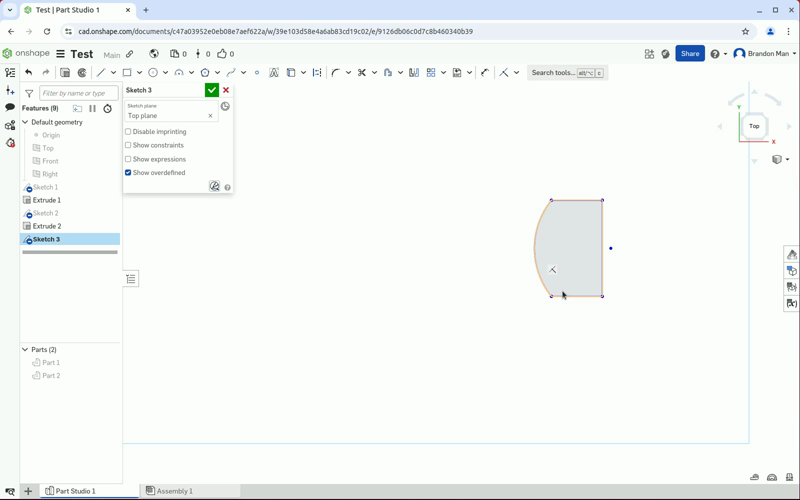
click(562, 290)
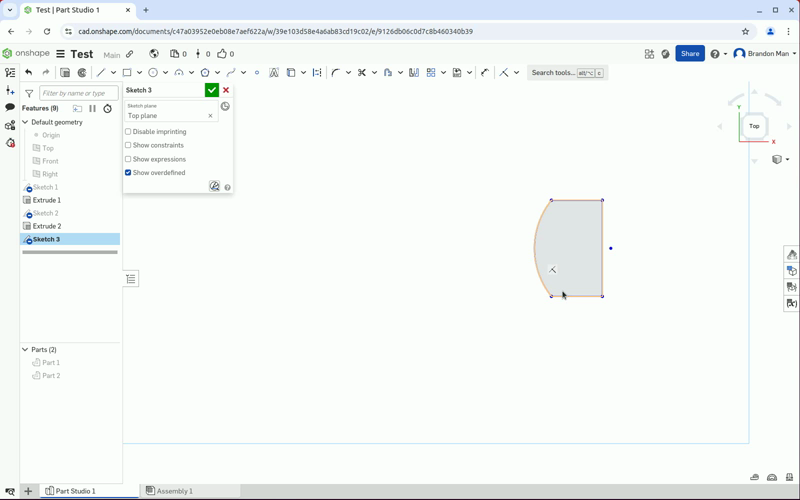
scroll(-6)
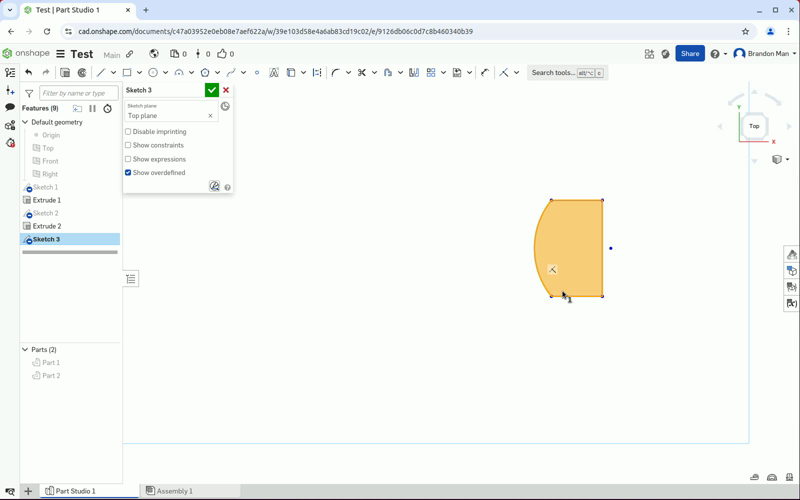
scroll(-6)
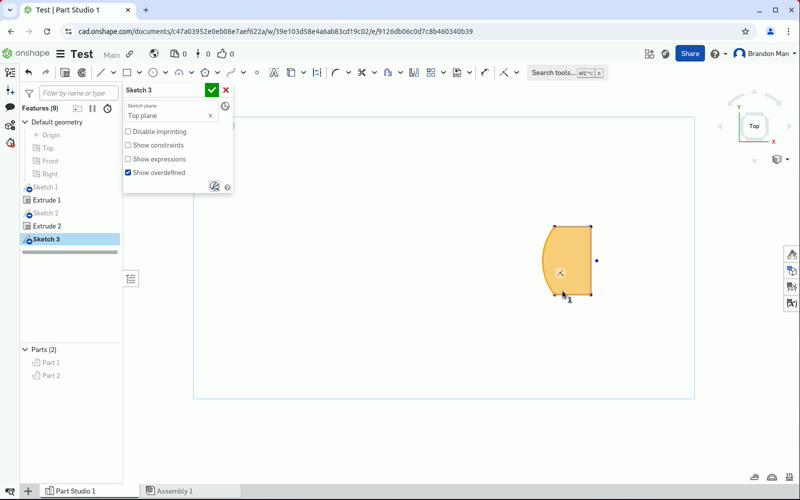
scroll(-6)
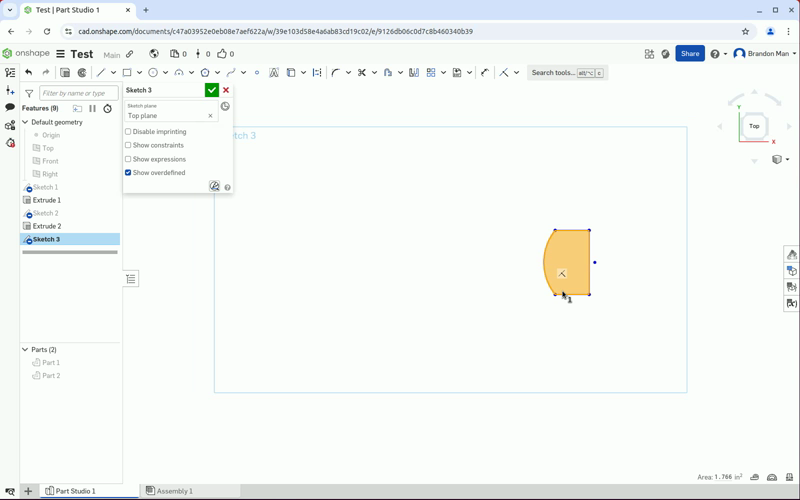
scroll(-6)
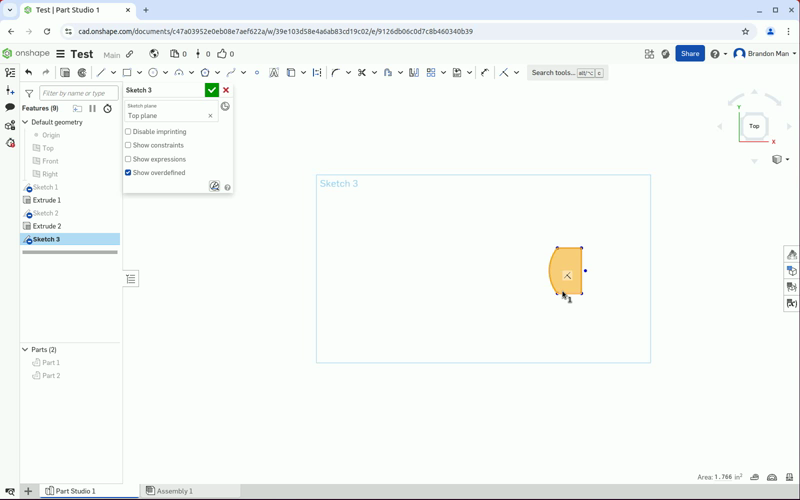
scroll(-6)
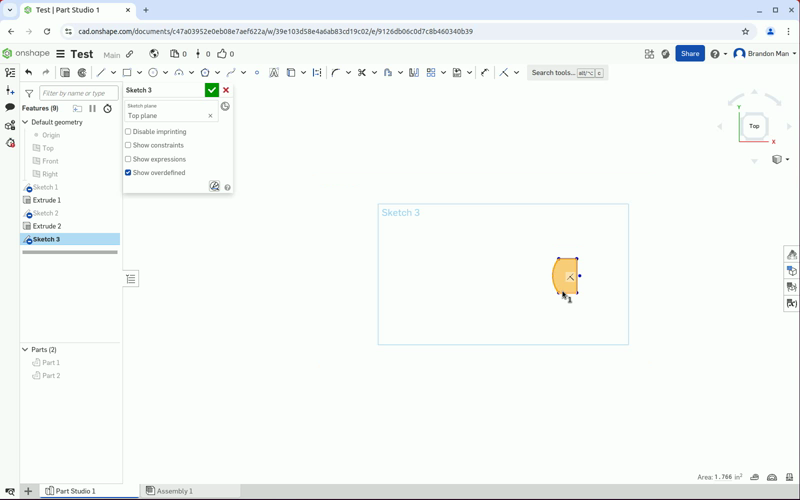
scroll(-6)
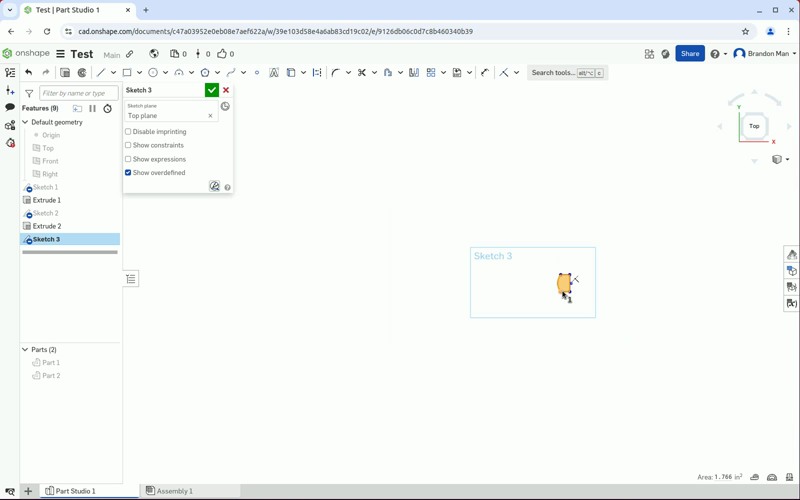
scroll(-6)
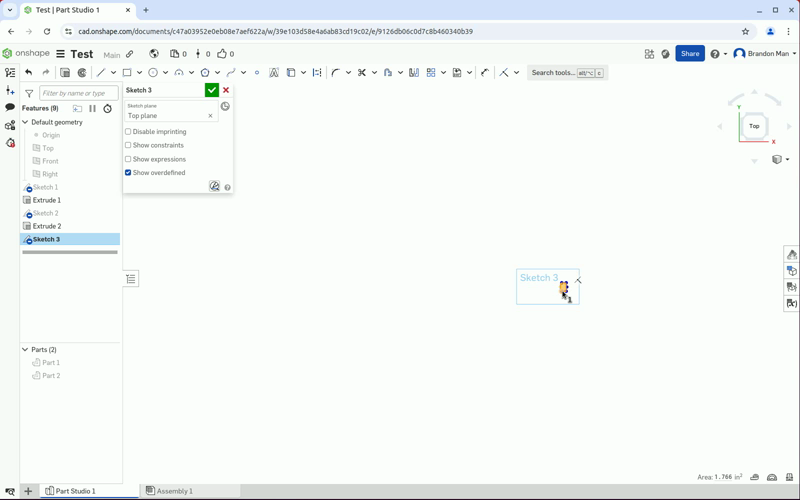
mouse_move(73, 352)
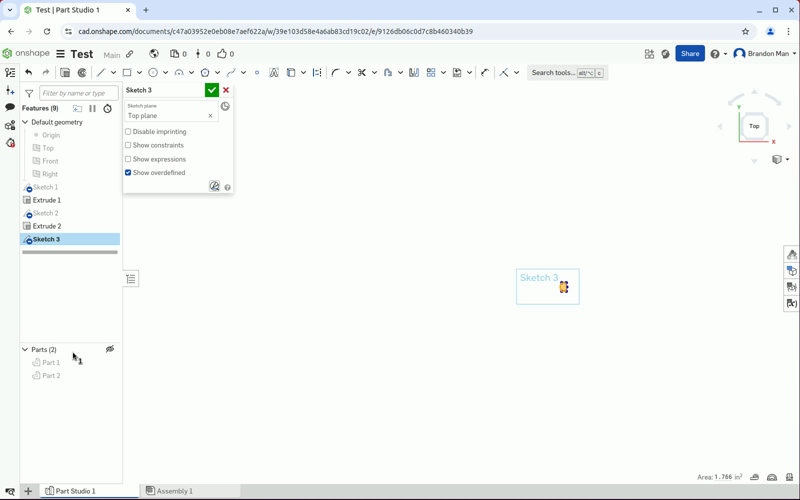
key(shift+y)
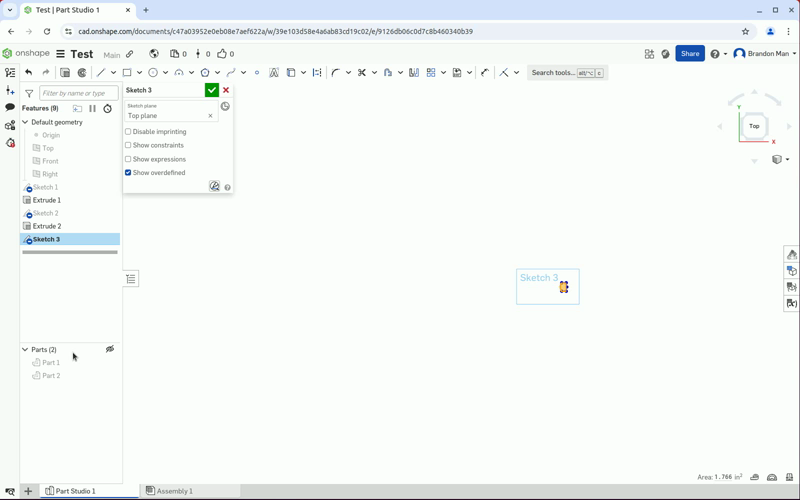
key(shift+e)
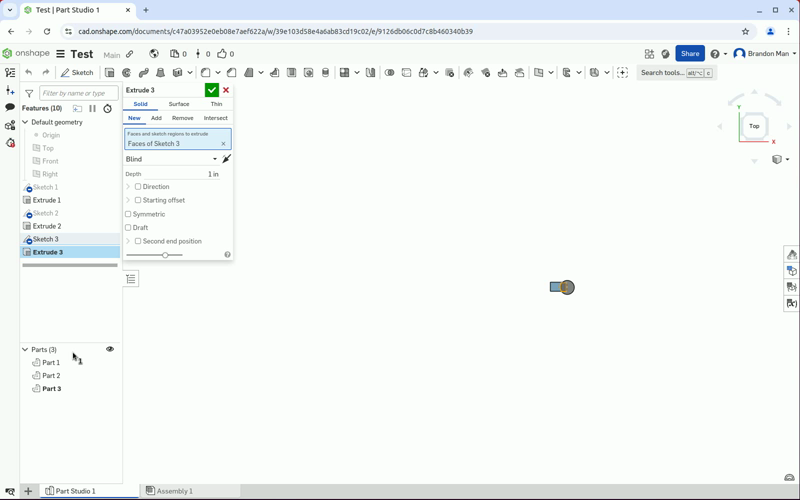
mouse_move(143, 106)
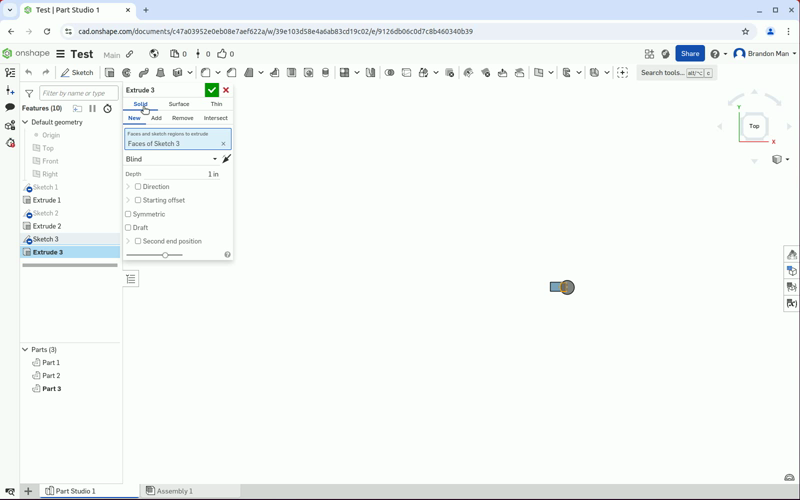
click(143, 106)
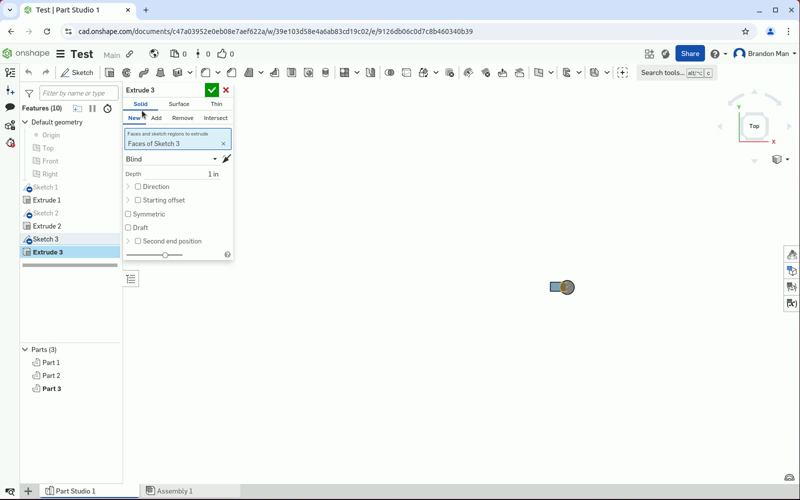
mouse_move(137, 120)
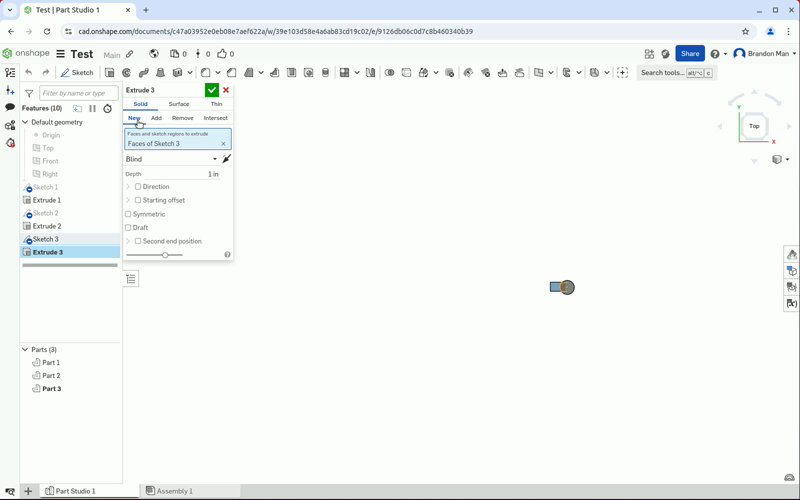
click(137, 120)
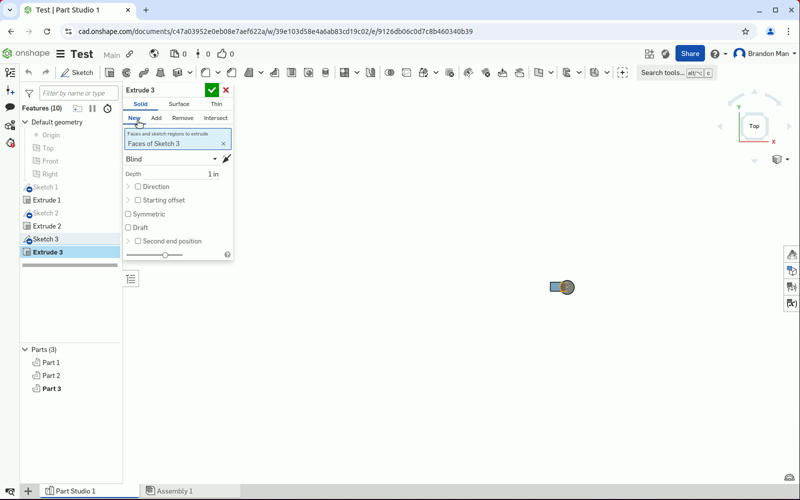
key(tab, 4)
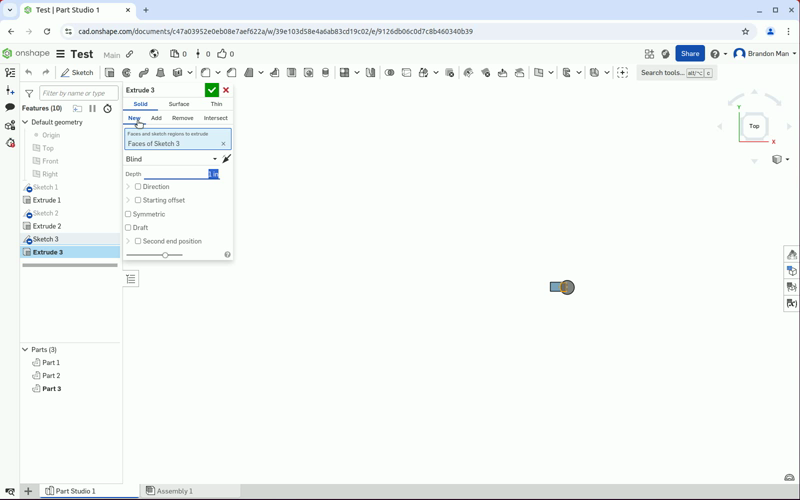
text(0.963)
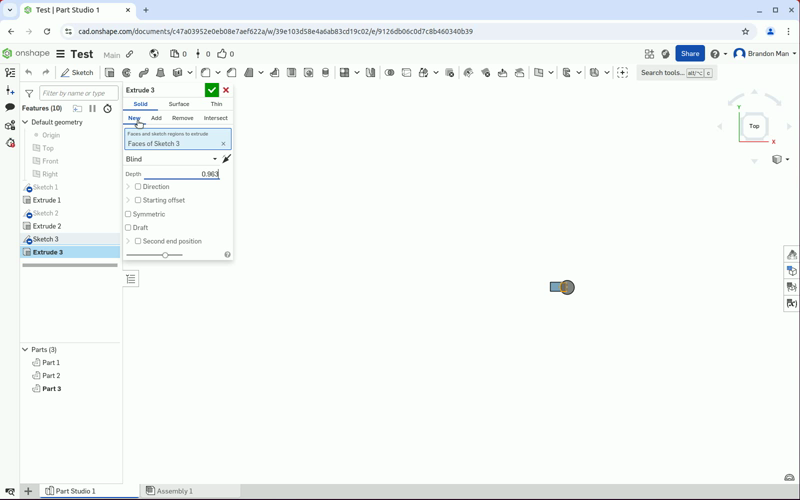
key(enter)
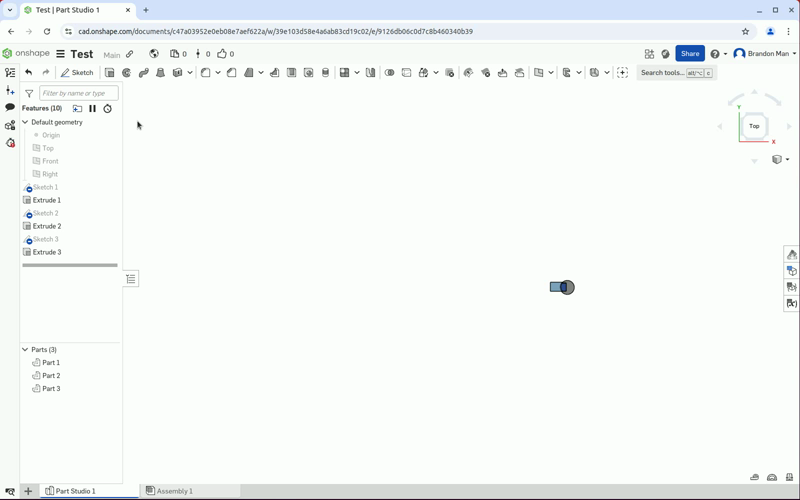
key(shift+h)
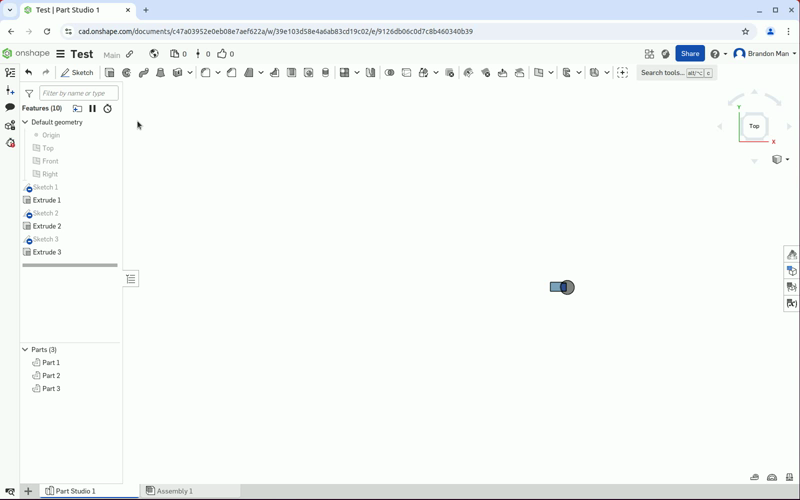
key(shift+h)
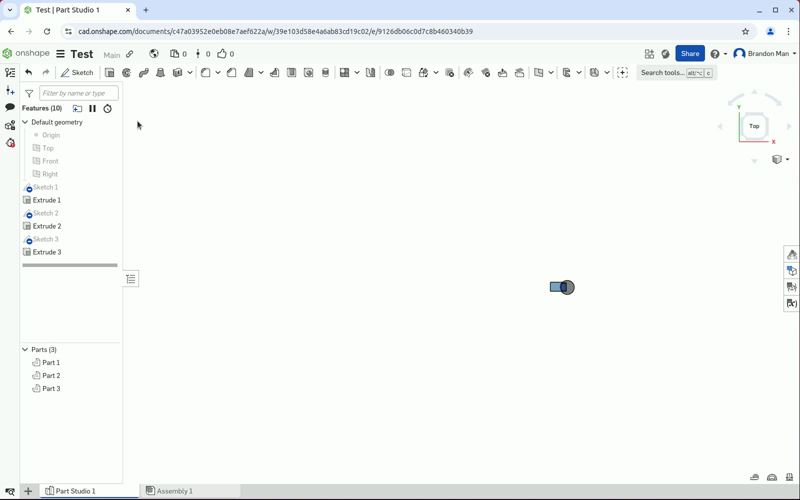
mouse_move(73, 189)
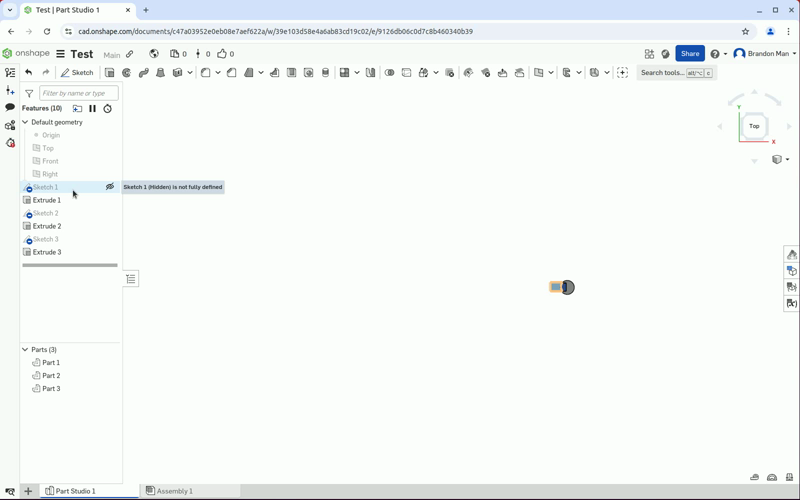
click(73, 189)
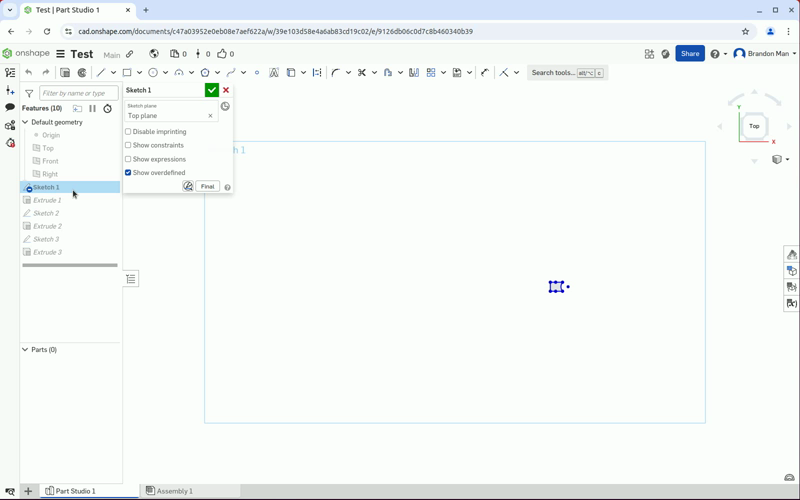
mouse_move(229, 92)
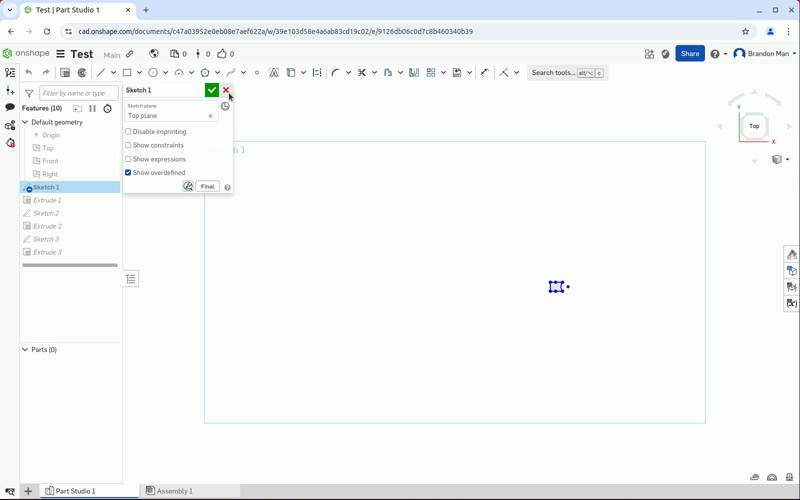
click(229, 92)
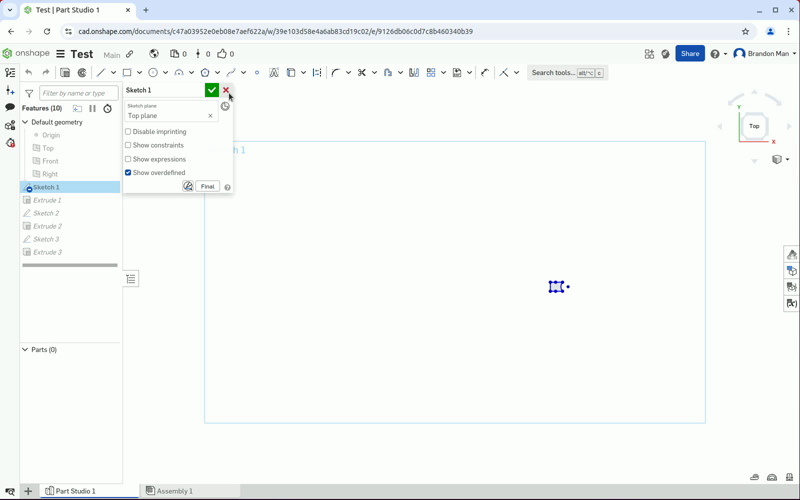
key(shift+s)
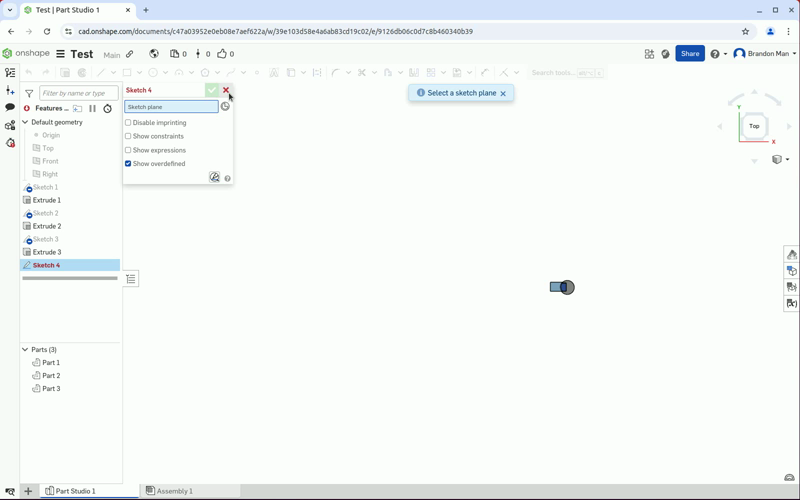
mouse_move(73, 150)
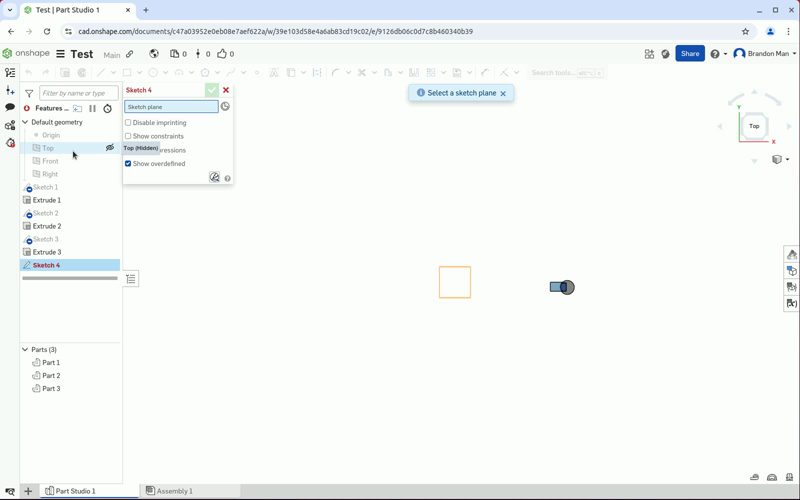
click(73, 150)
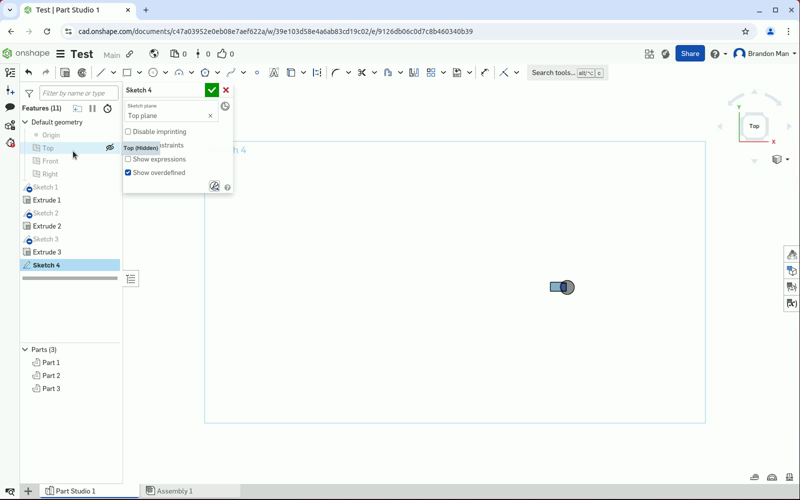
mouse_move(73, 352)
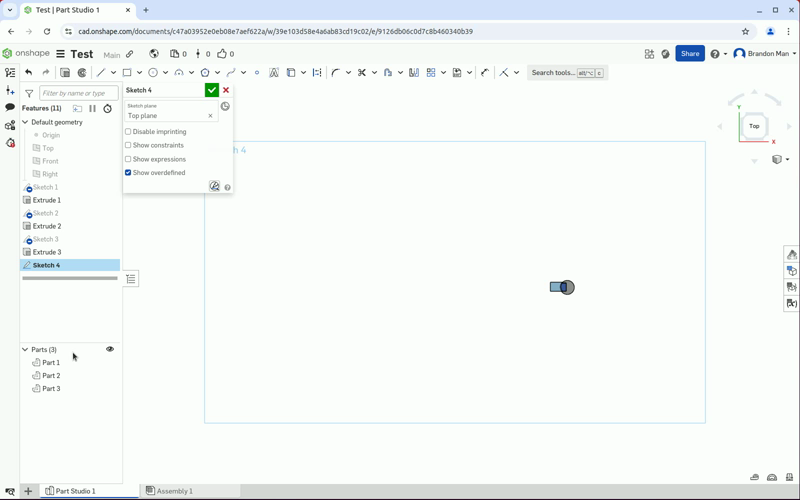
key(y)
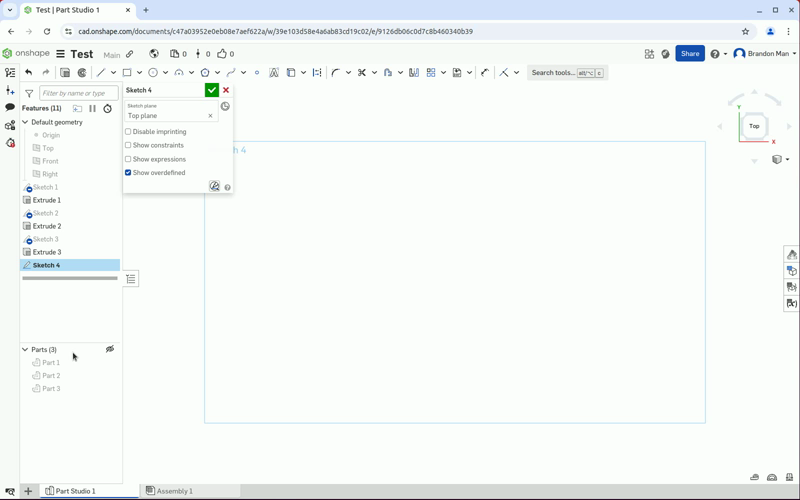
key(l)
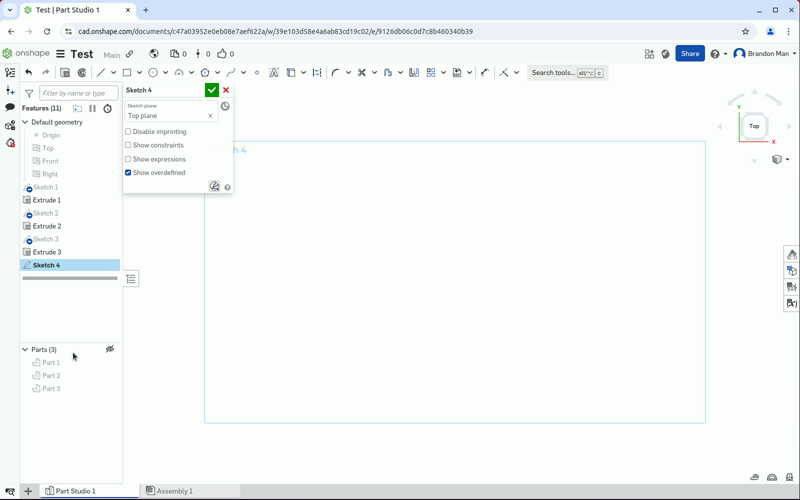
key_down(shift)
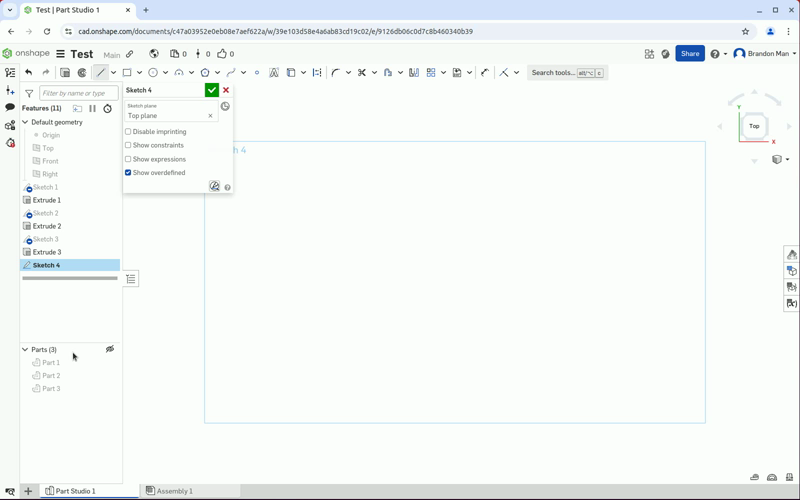
mouse_move(427, 298)
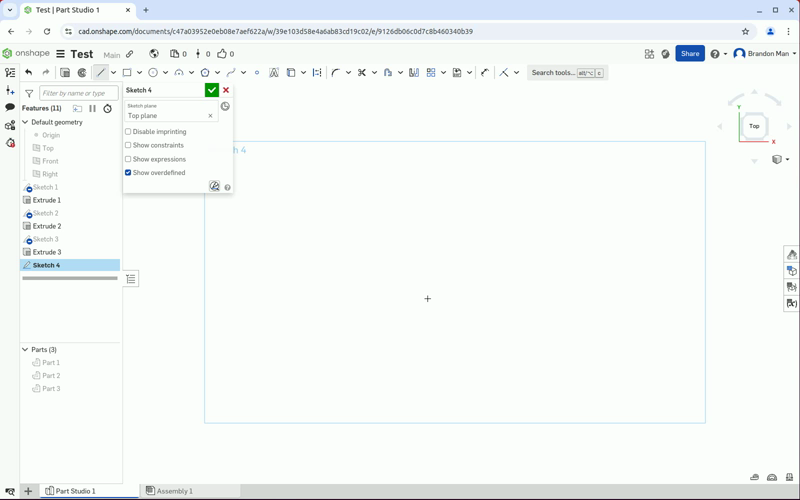
click(427, 298)
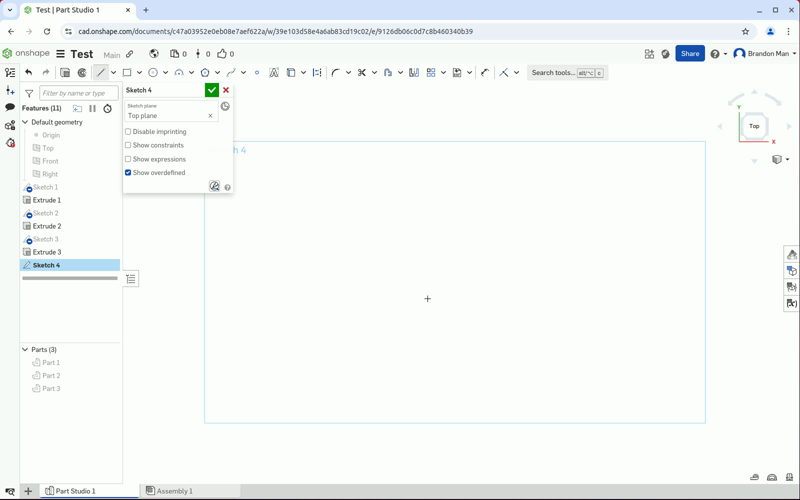
key_up(shift)
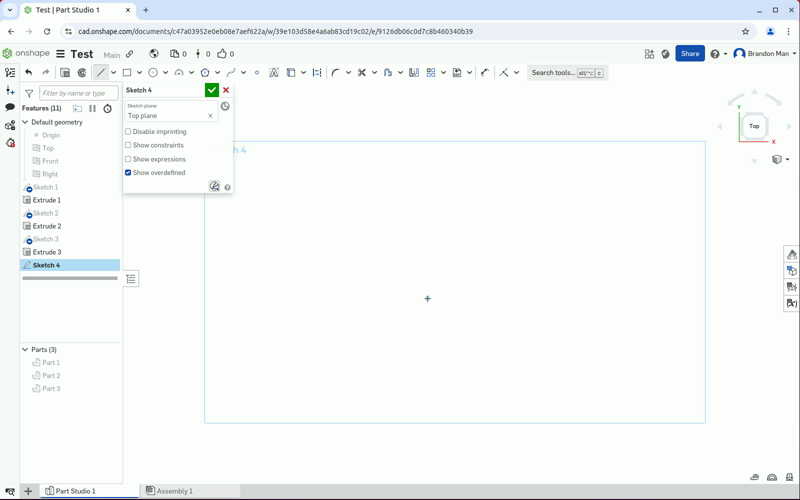
key_down(shift)
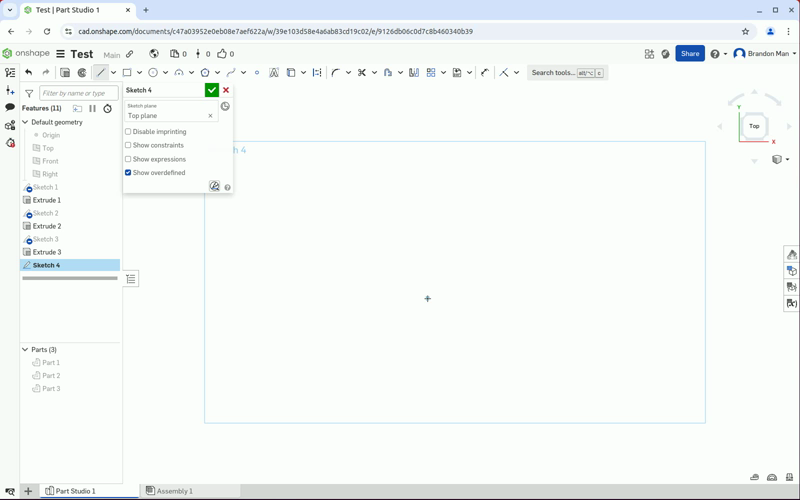
mouse_move(550, 298)
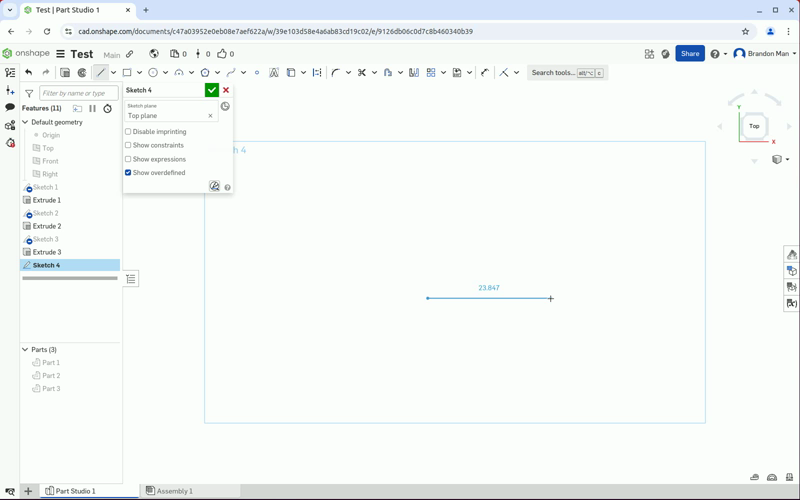
click(550, 298)
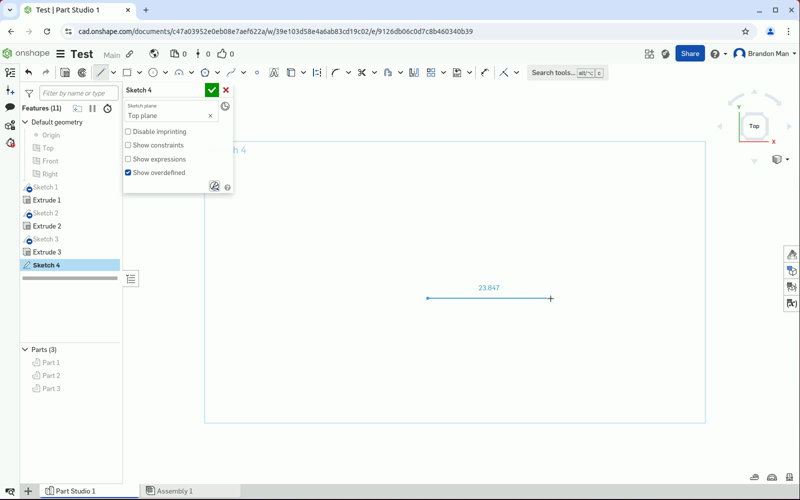
key_up(shift)
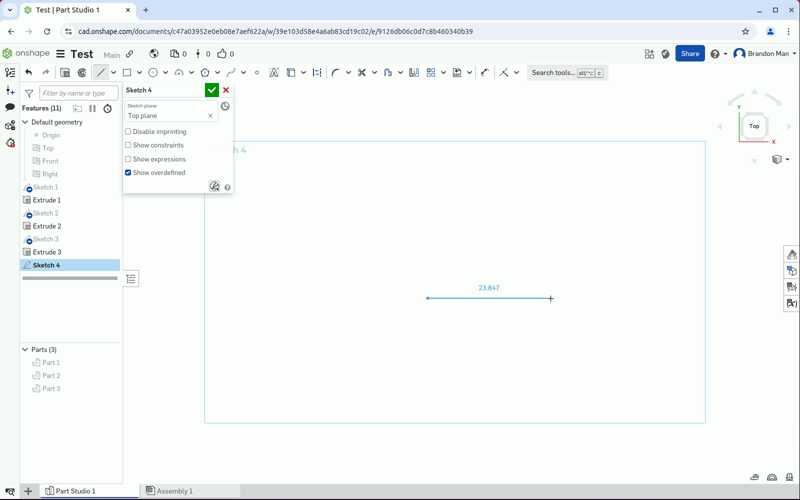
key_down(shift)
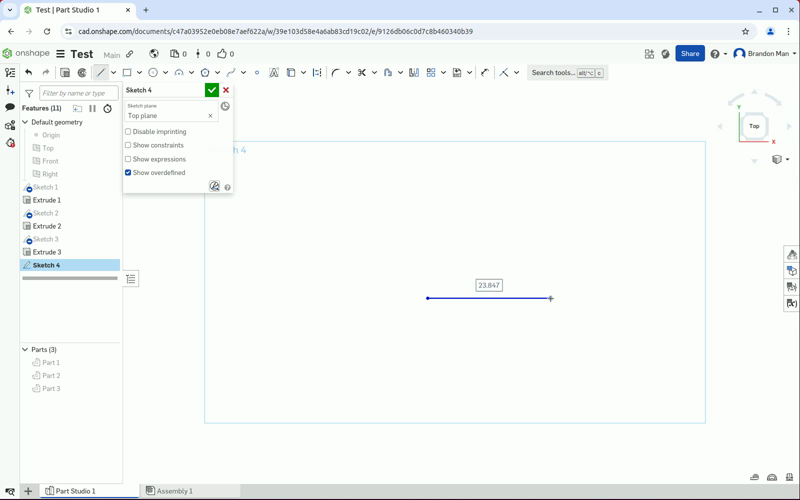
mouse_move(580, 298)
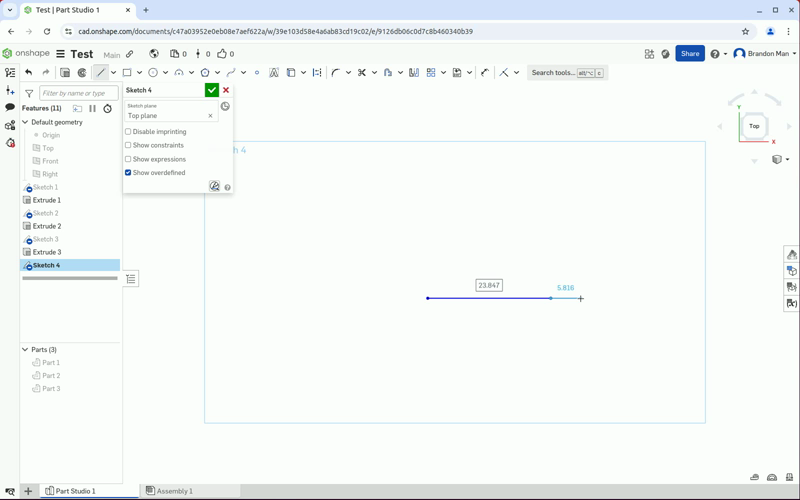
mouse_move(550, 290)
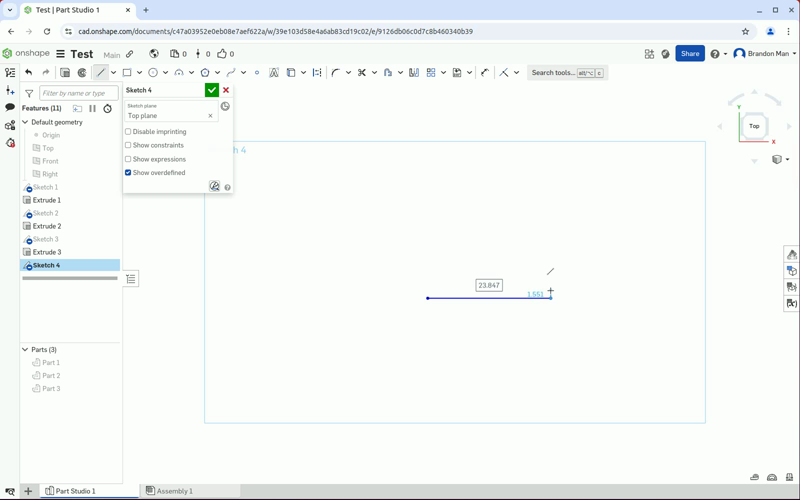
click(550, 290)
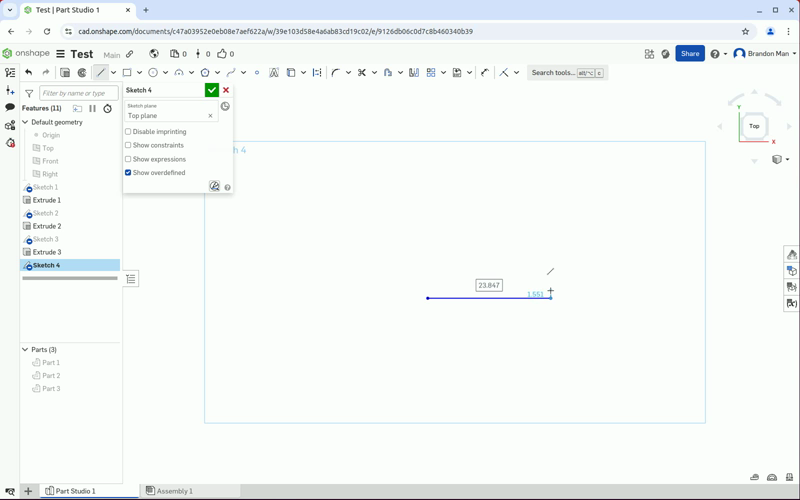
key_up(shift)
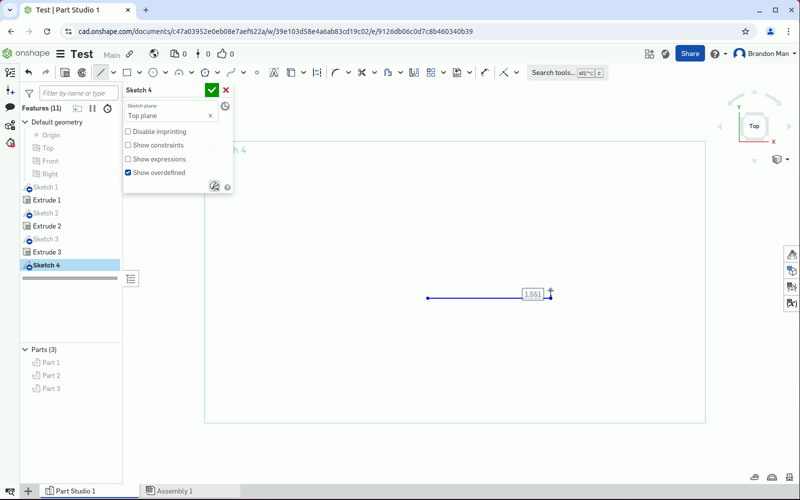
key_down(shift)
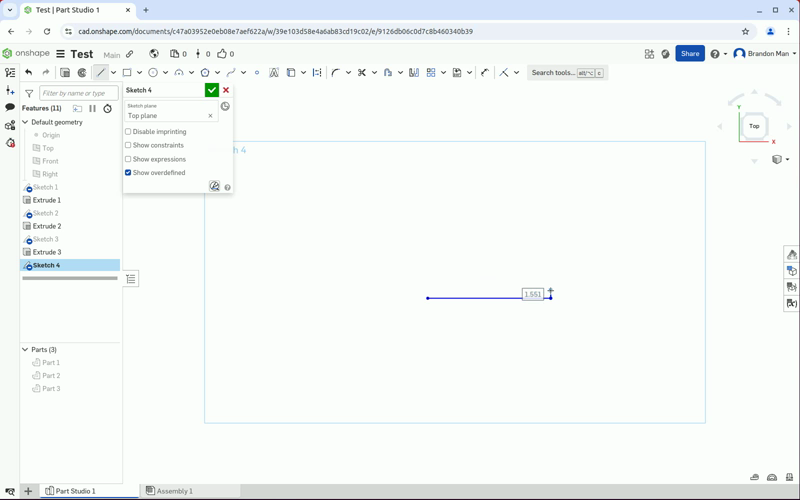
mouse_move(580, 290)
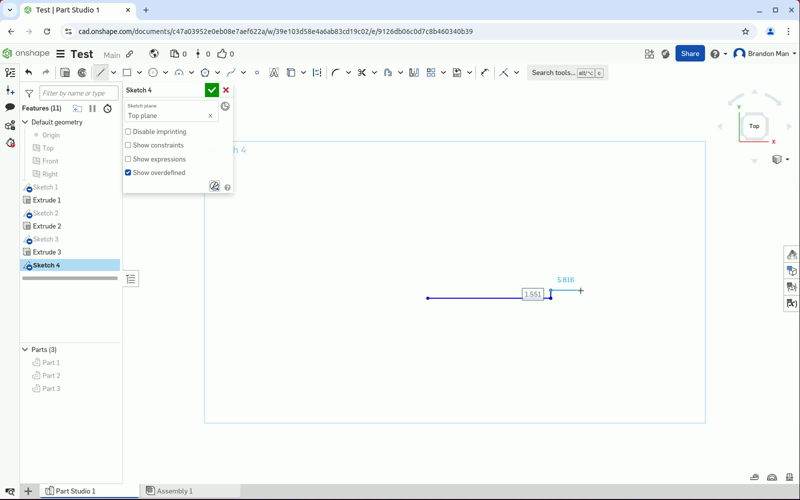
mouse_move(545, 290)
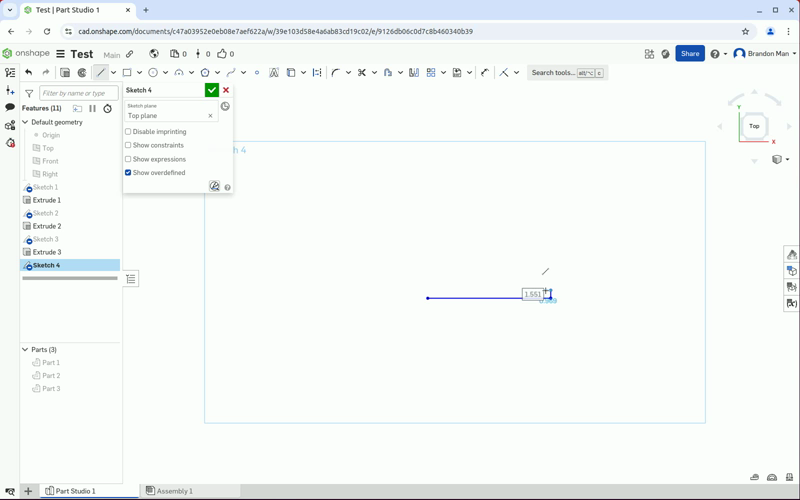
scroll(6)
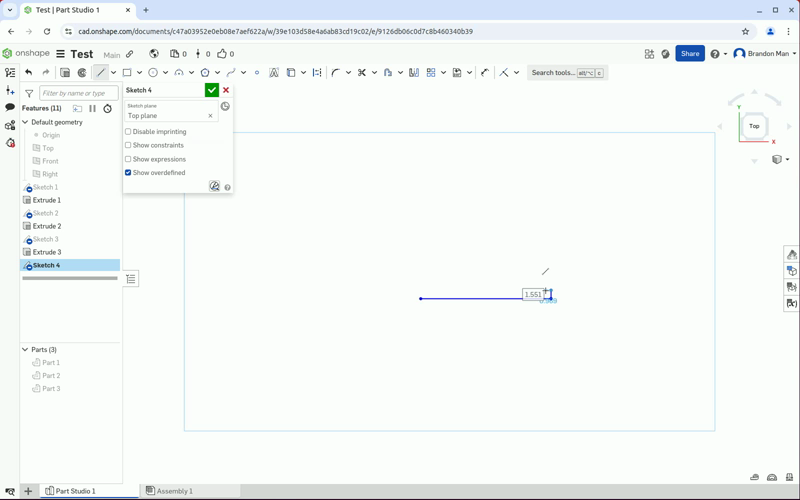
scroll(6)
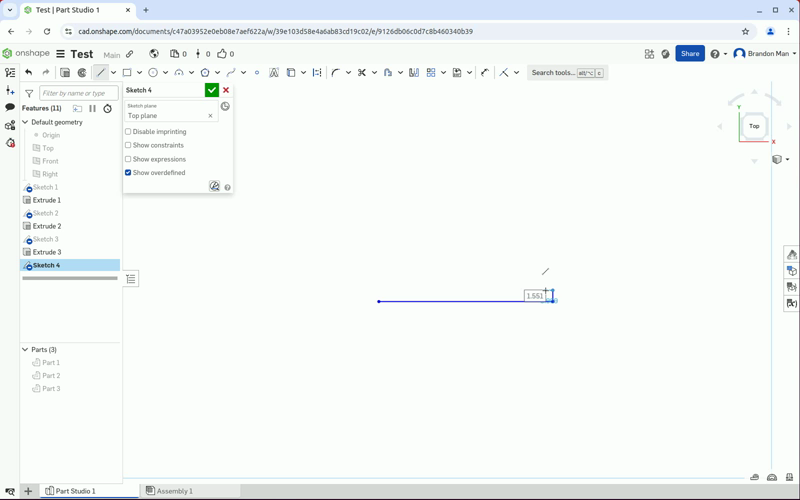
scroll(6)
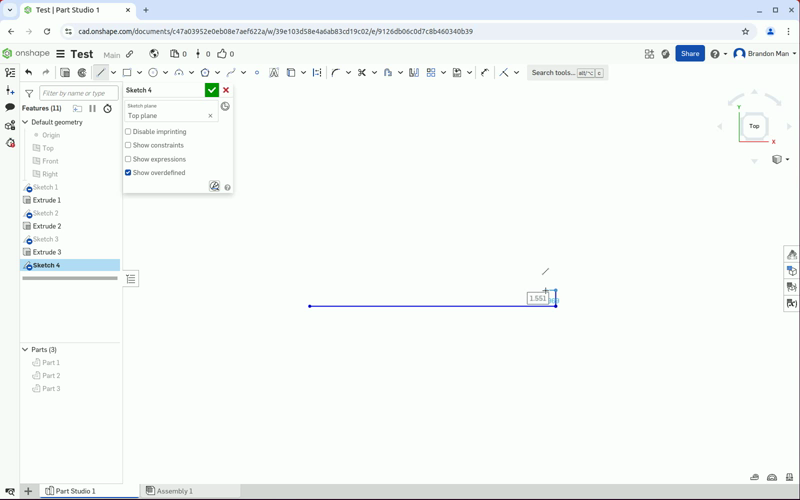
scroll(6)
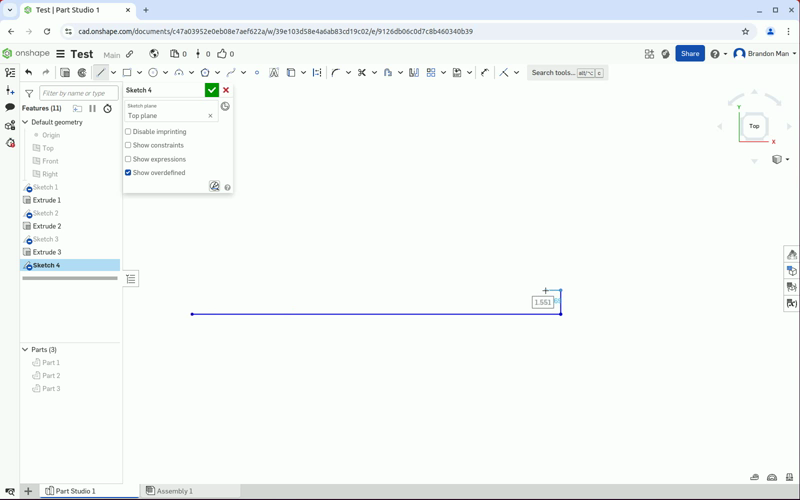
scroll(6)
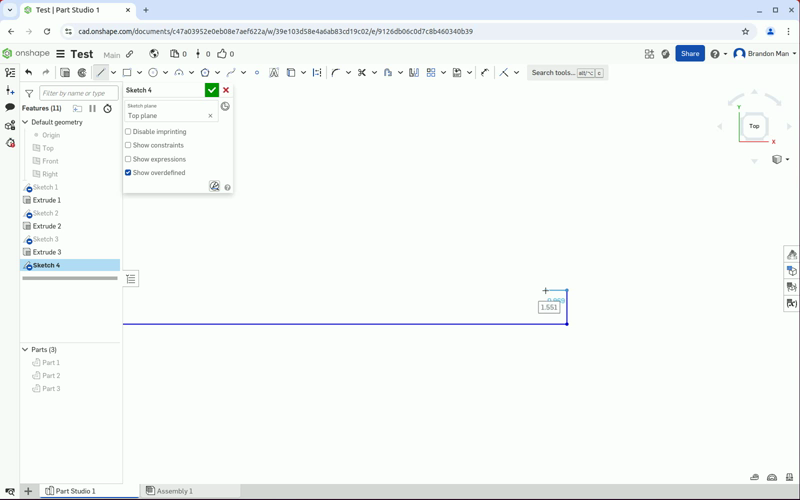
scroll(6)
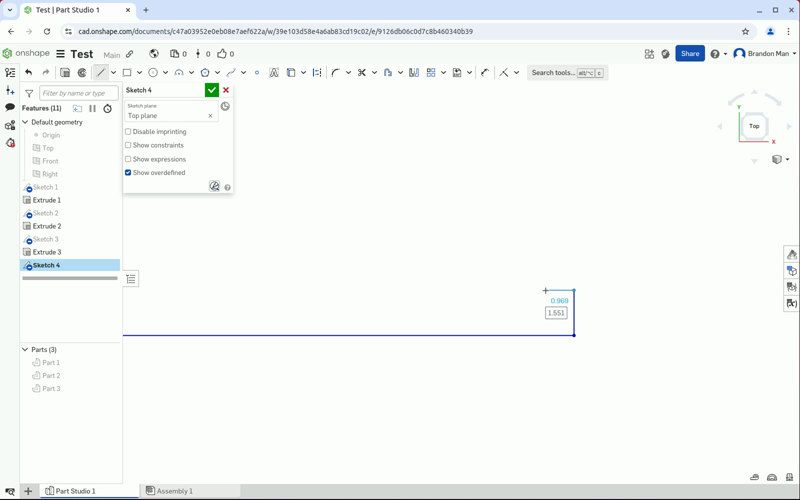
scroll(6)
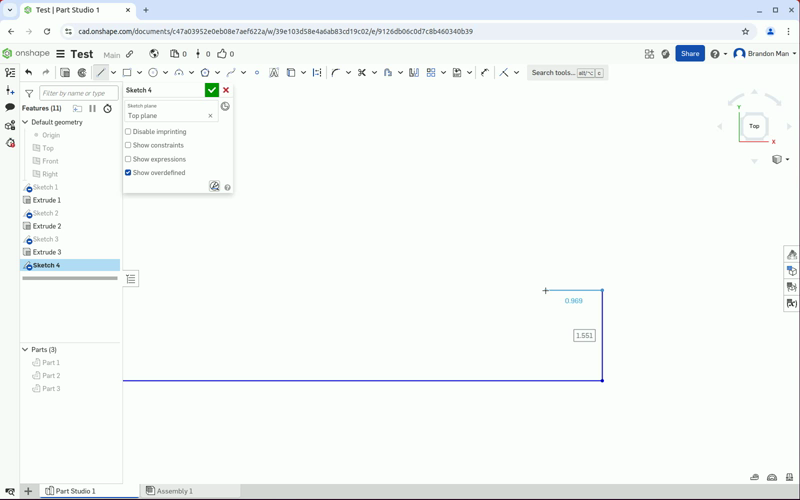
click(545, 290)
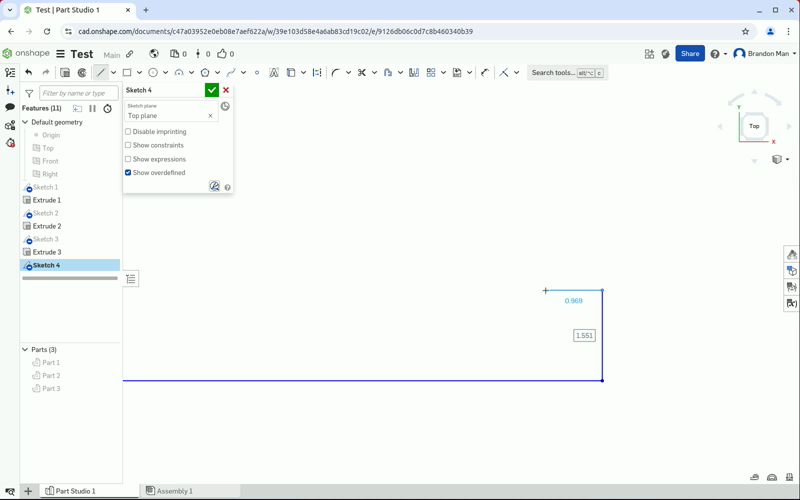
scroll(-6)
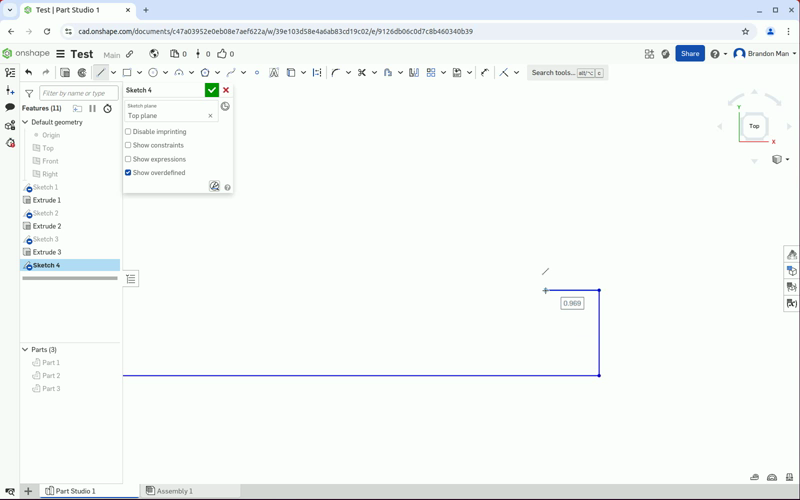
scroll(-6)
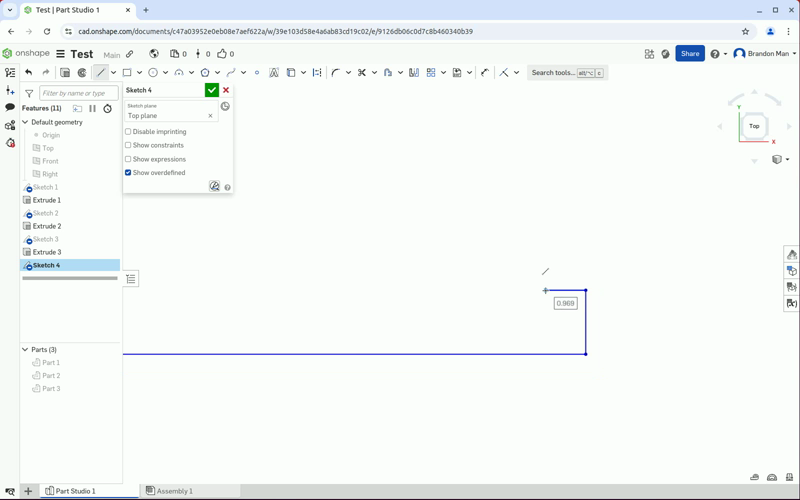
scroll(-6)
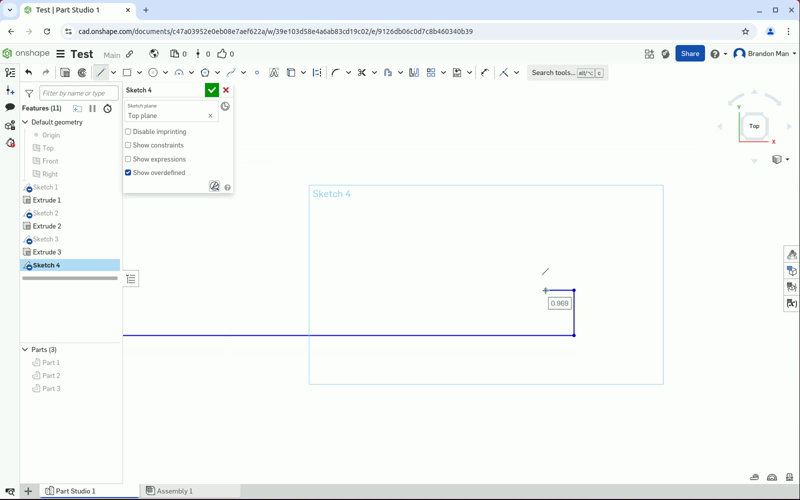
scroll(-6)
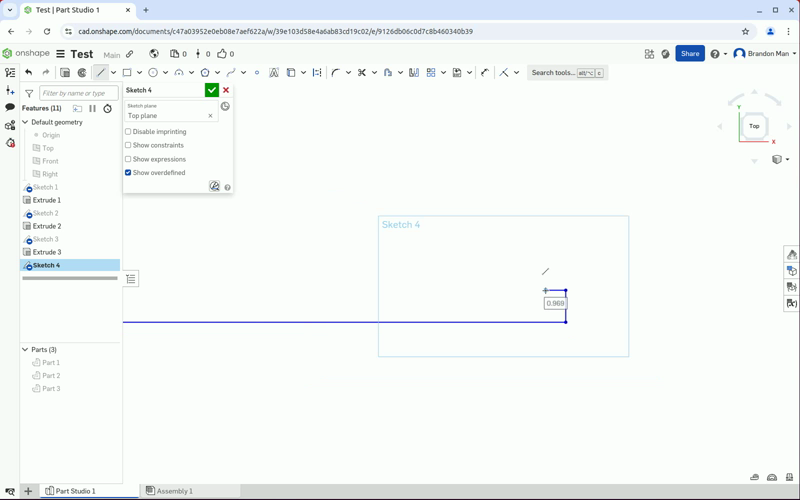
scroll(-6)
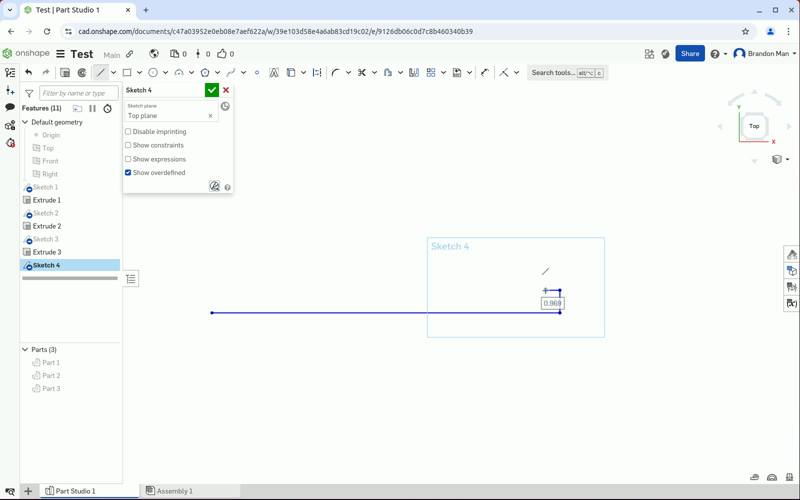
scroll(-6)
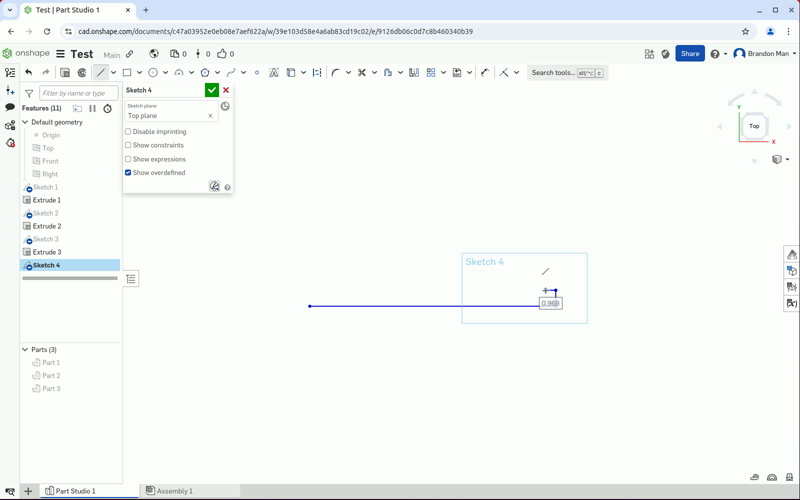
scroll(-6)
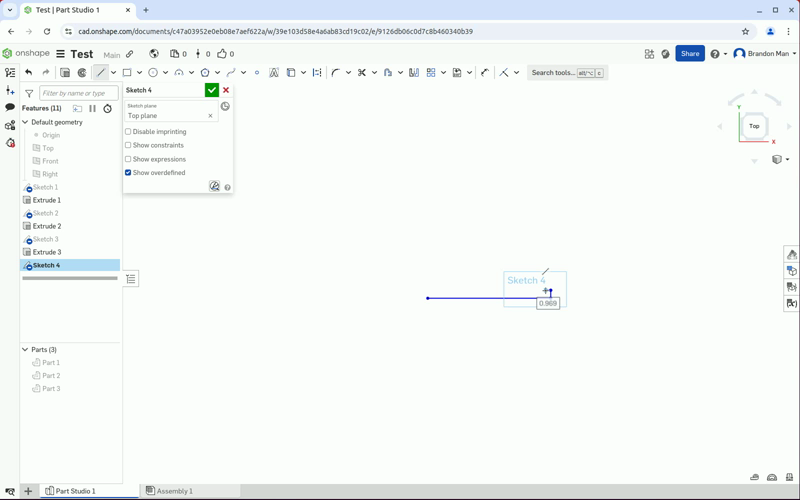
key_up(shift)
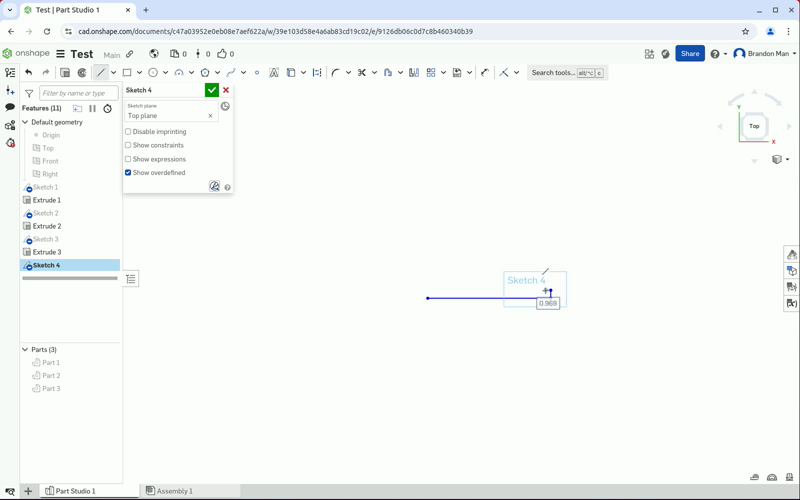
key_down(shift)
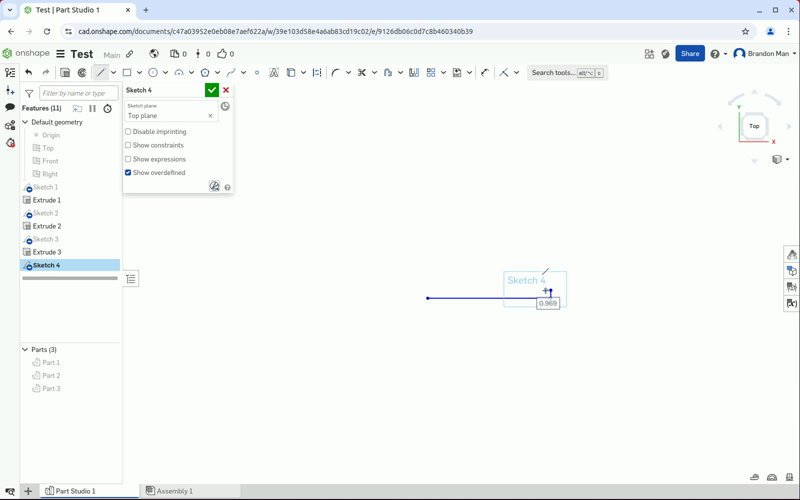
mouse_move(575, 290)
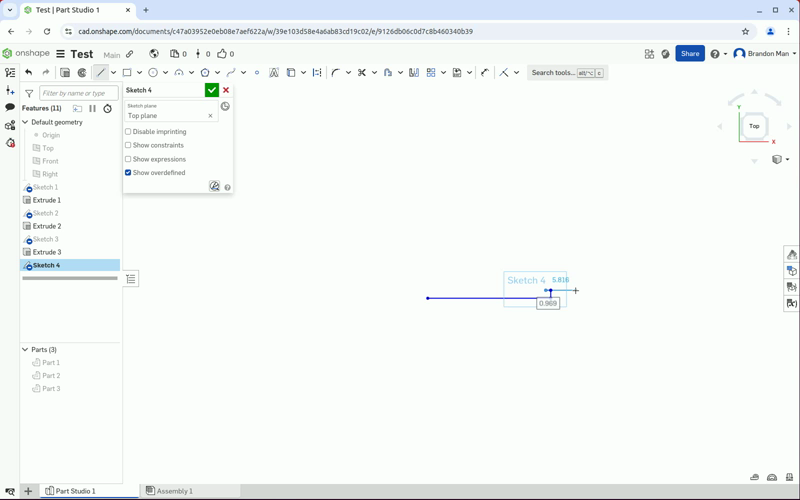
mouse_move(545, 282)
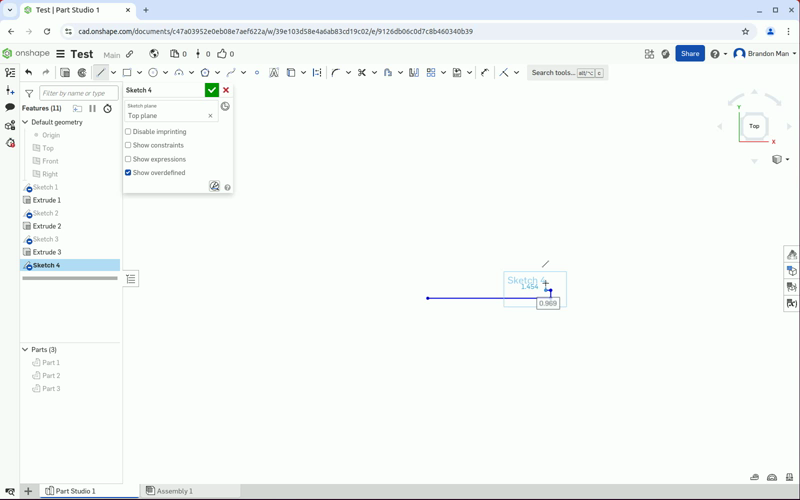
click(545, 282)
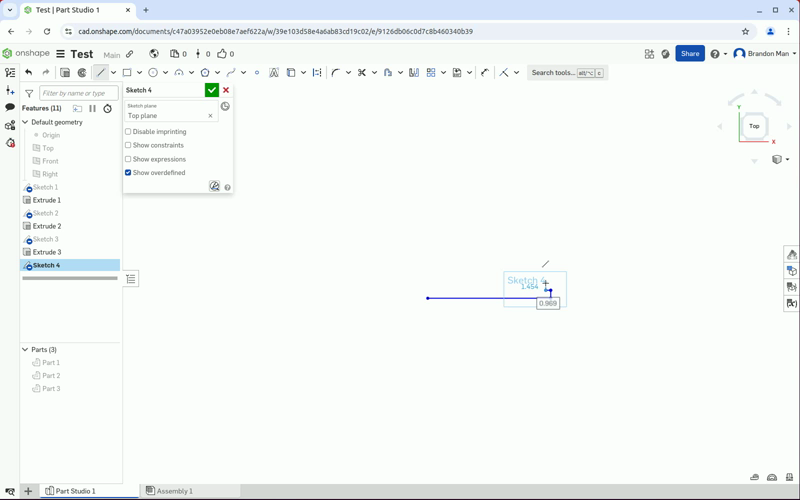
key_up(shift)
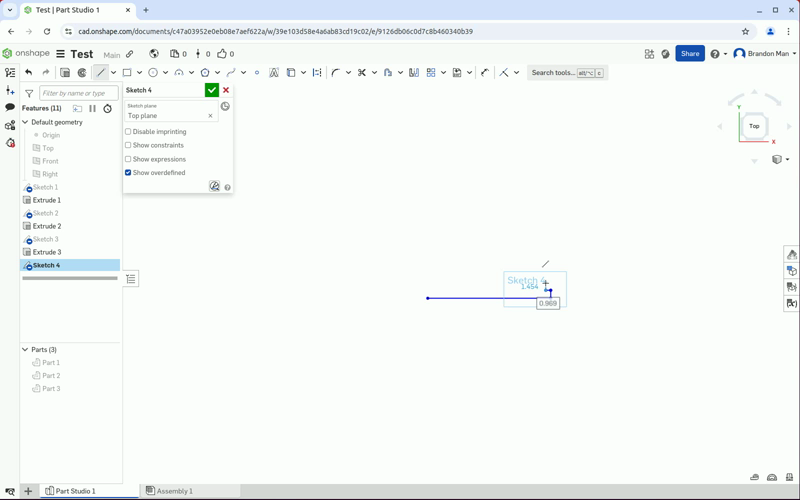
key_down(shift)
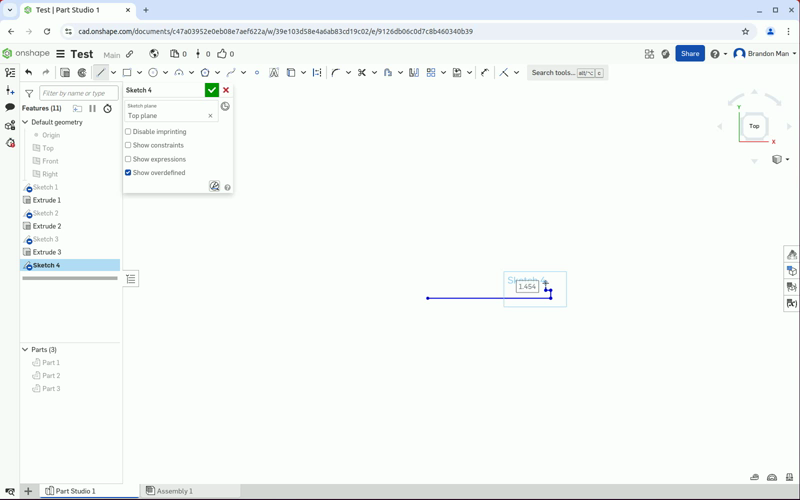
mouse_move(575, 282)
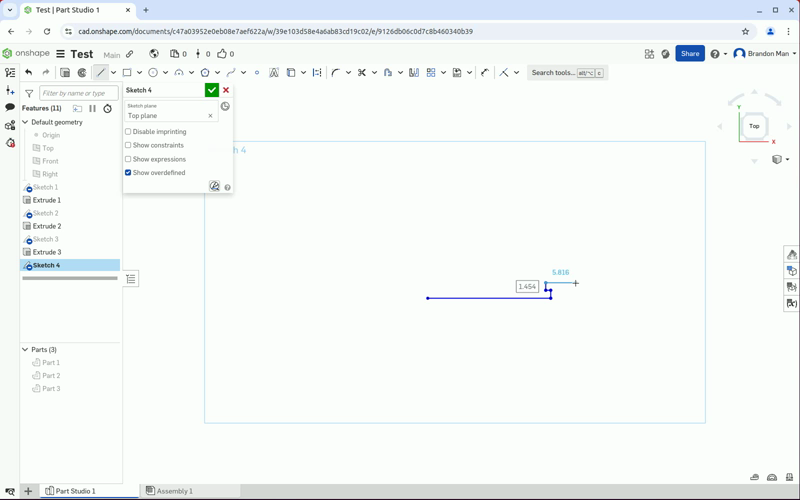
mouse_move(550, 282)
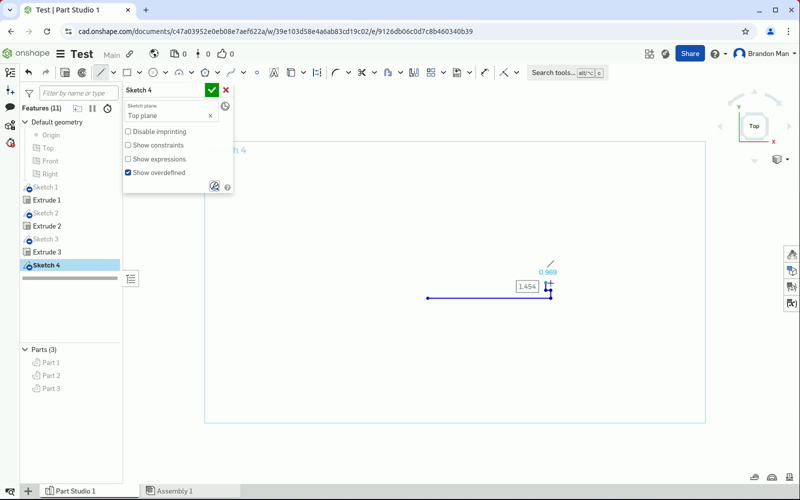
scroll(6)
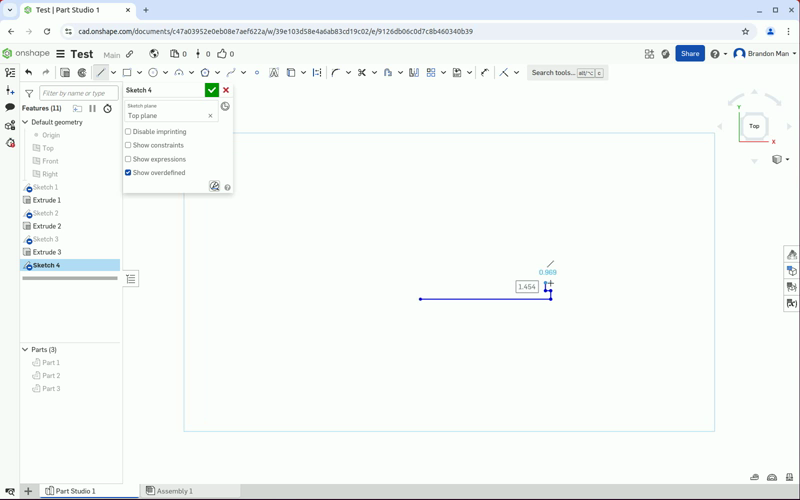
scroll(6)
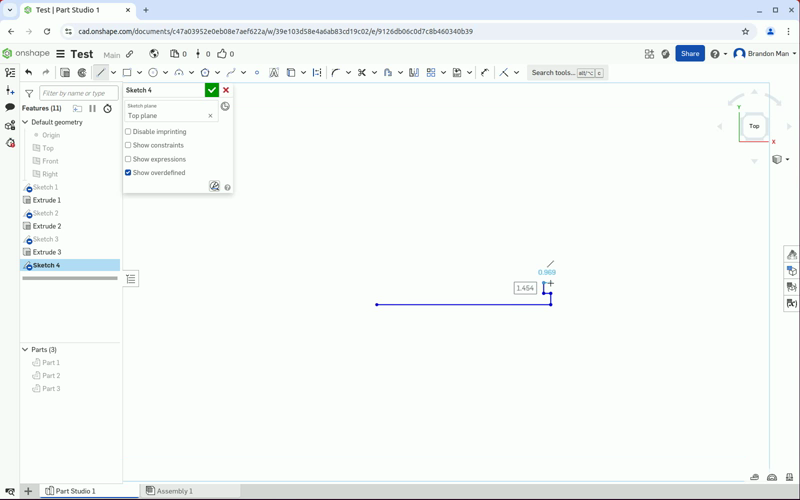
scroll(6)
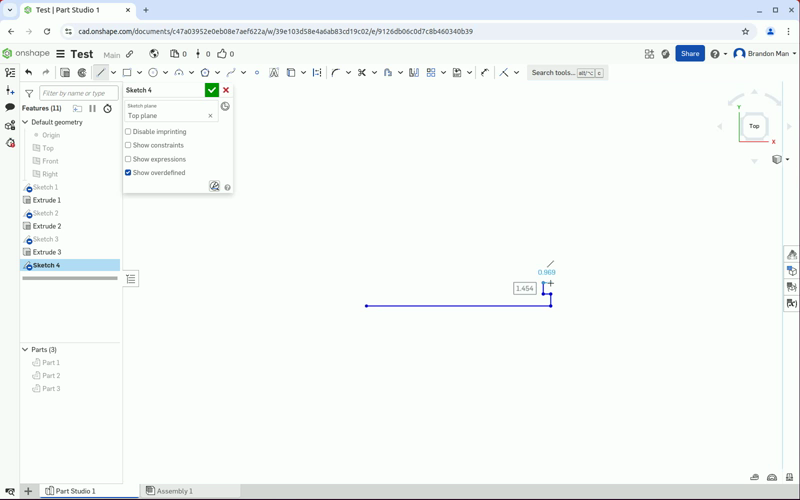
scroll(6)
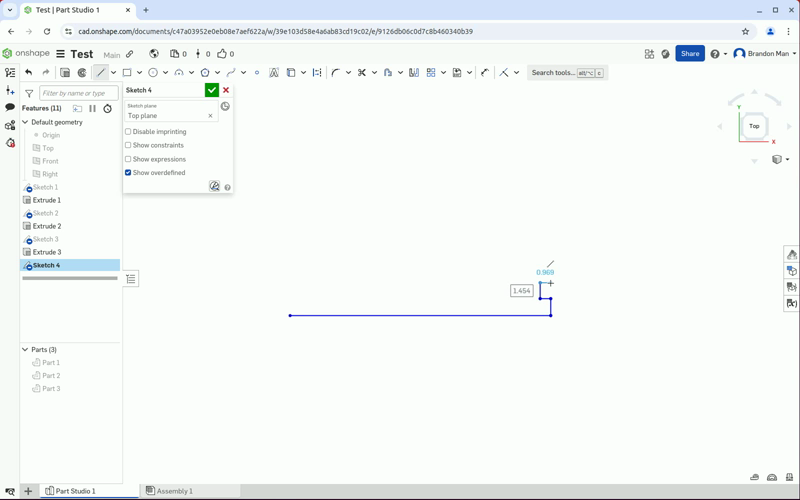
scroll(6)
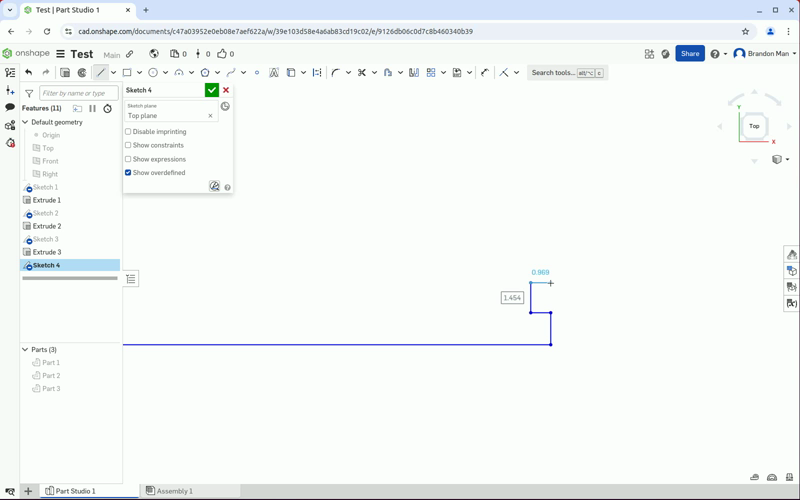
scroll(6)
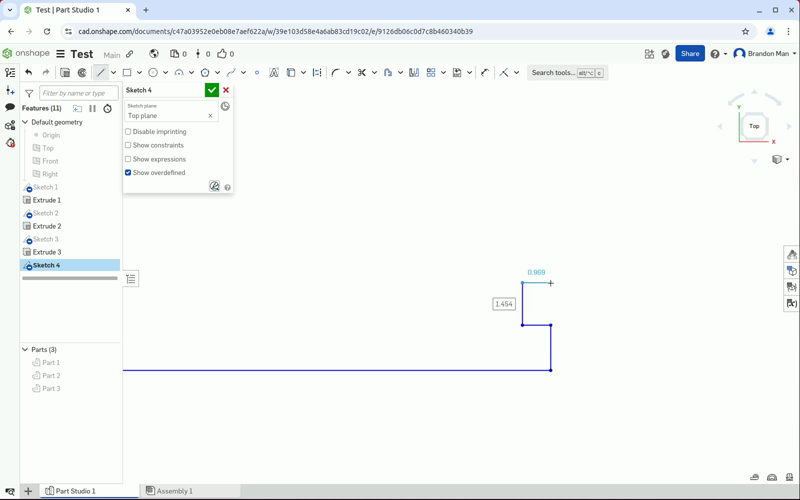
scroll(6)
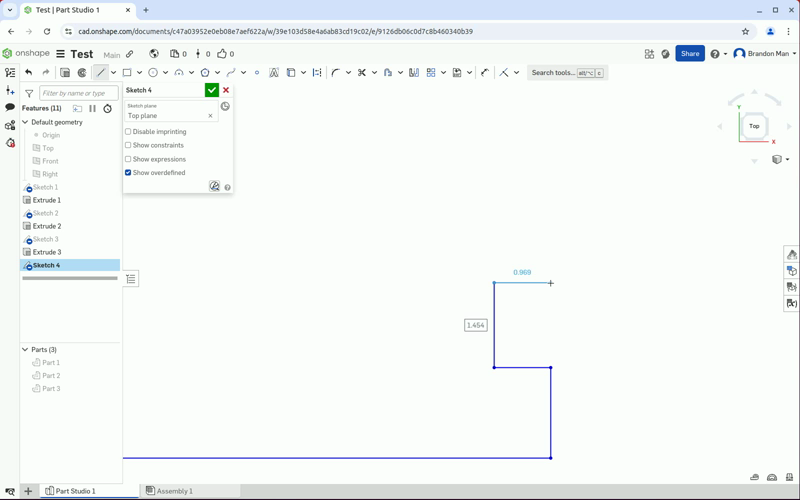
click(550, 282)
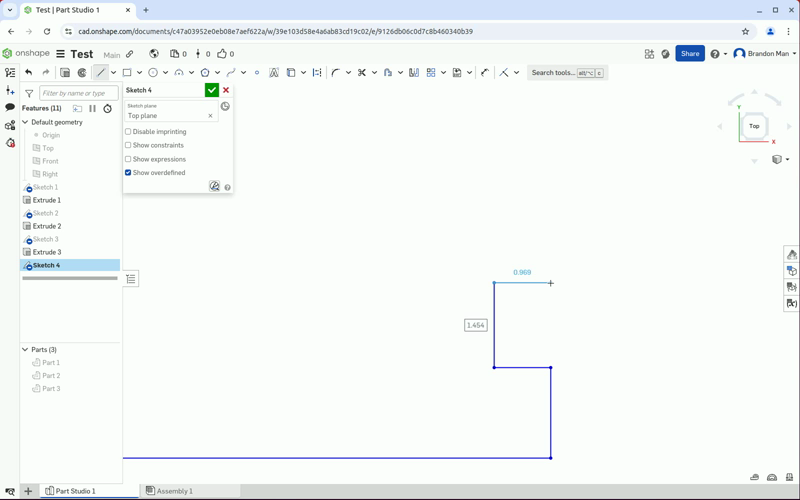
scroll(-6)
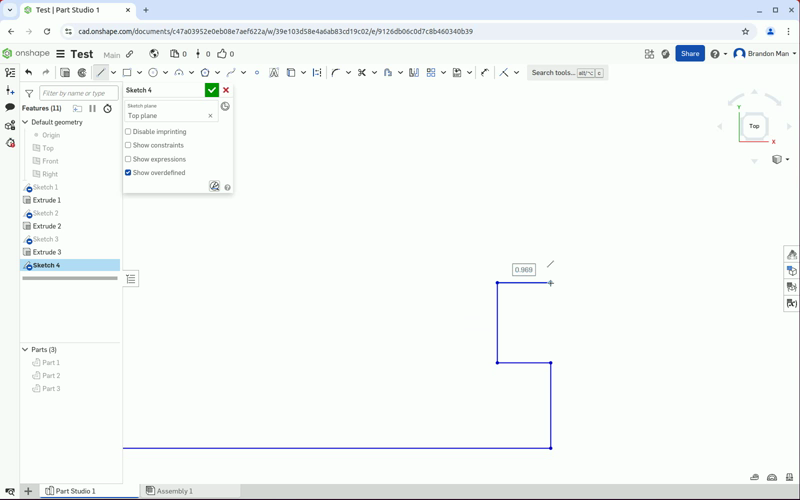
scroll(-6)
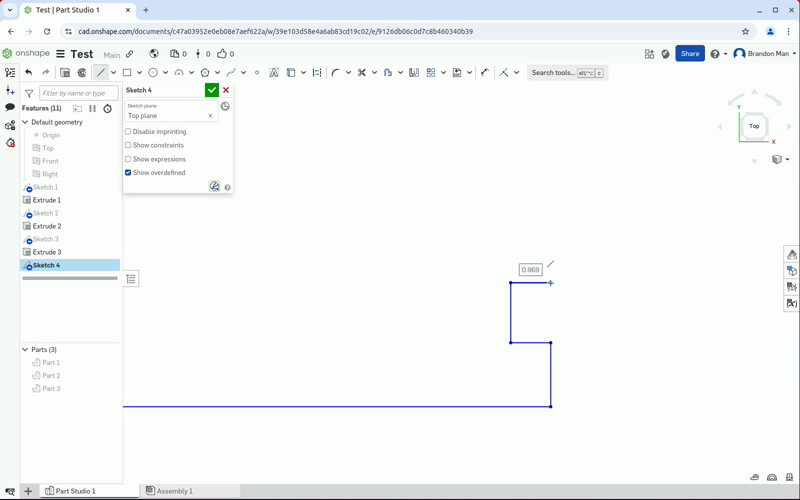
scroll(-6)
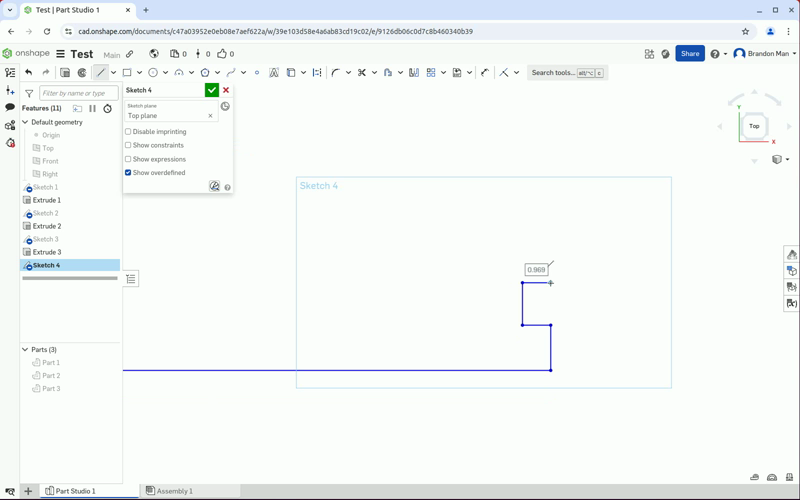
scroll(-6)
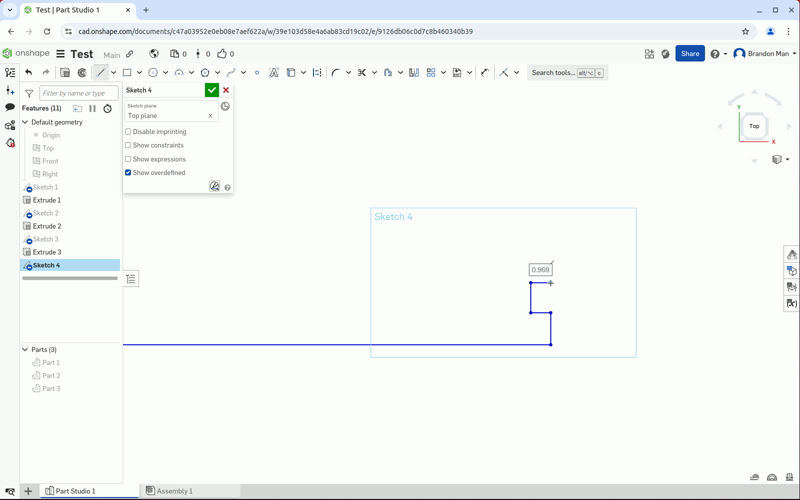
scroll(-6)
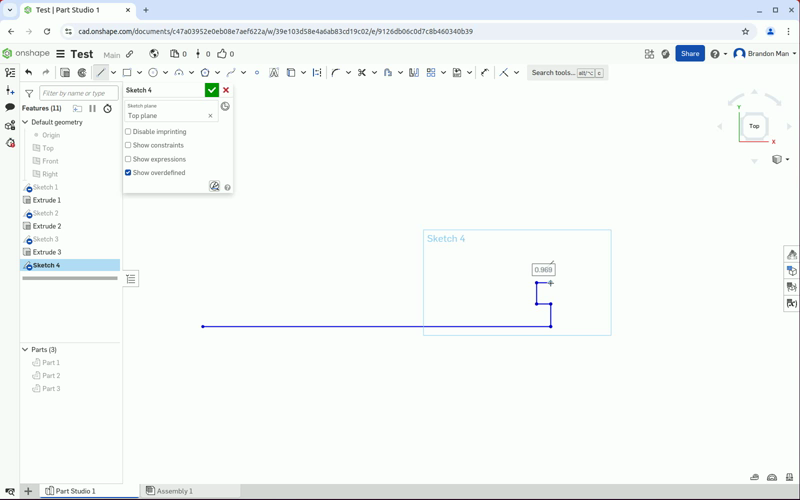
scroll(-6)
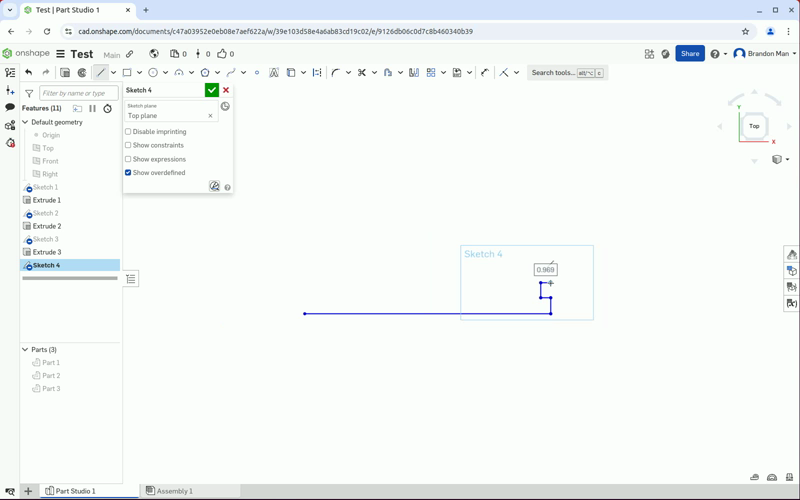
scroll(-6)
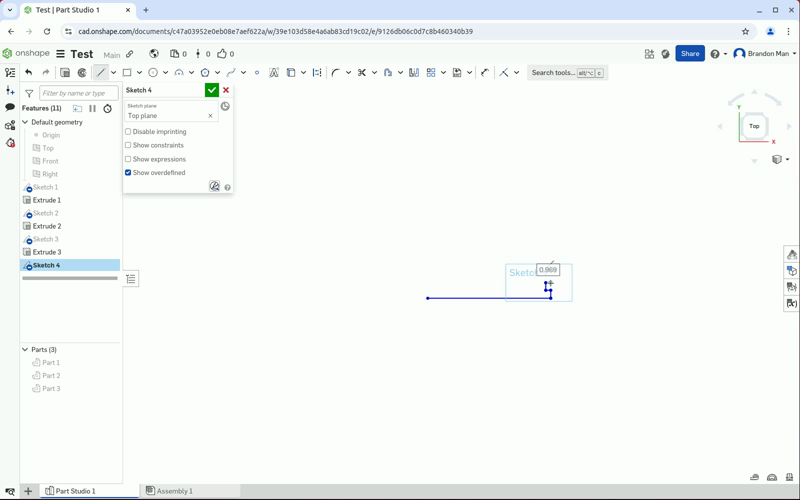
key_up(shift)
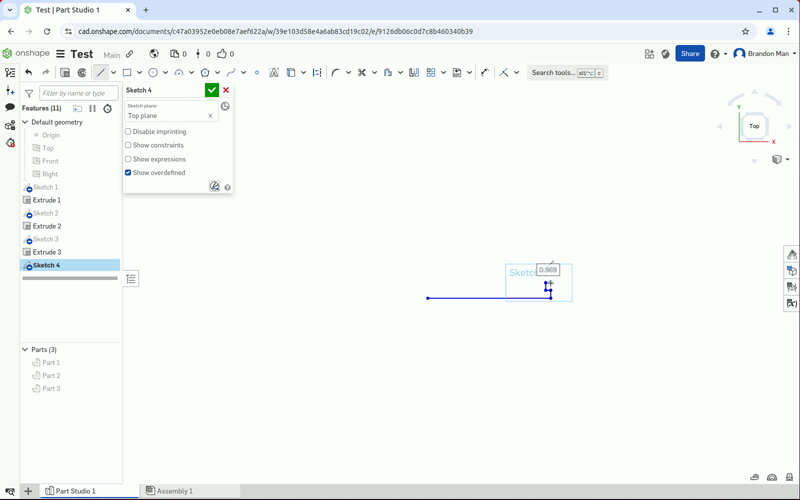
key_down(shift)
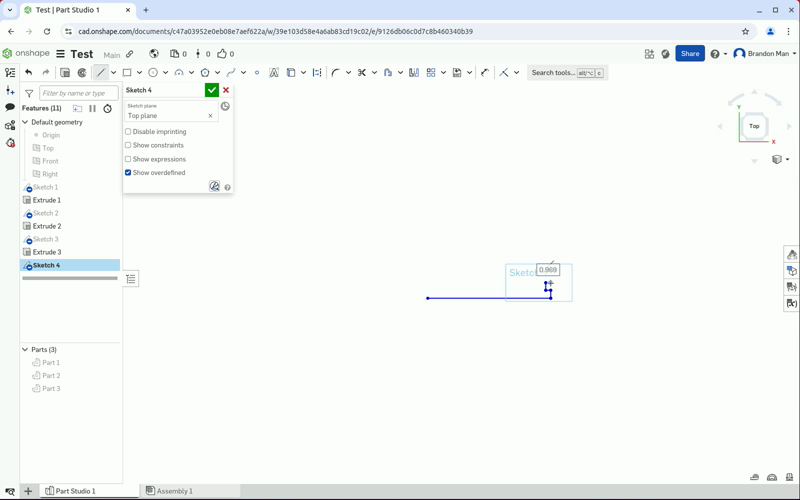
mouse_move(580, 282)
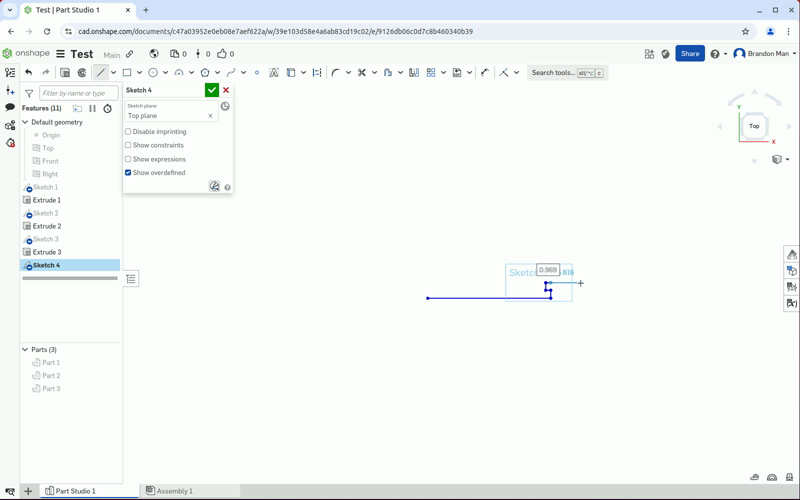
mouse_move(550, 274)
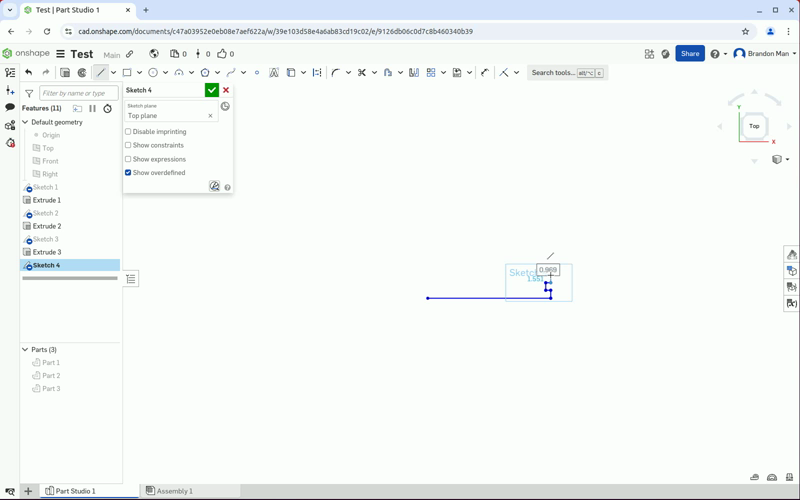
click(550, 274)
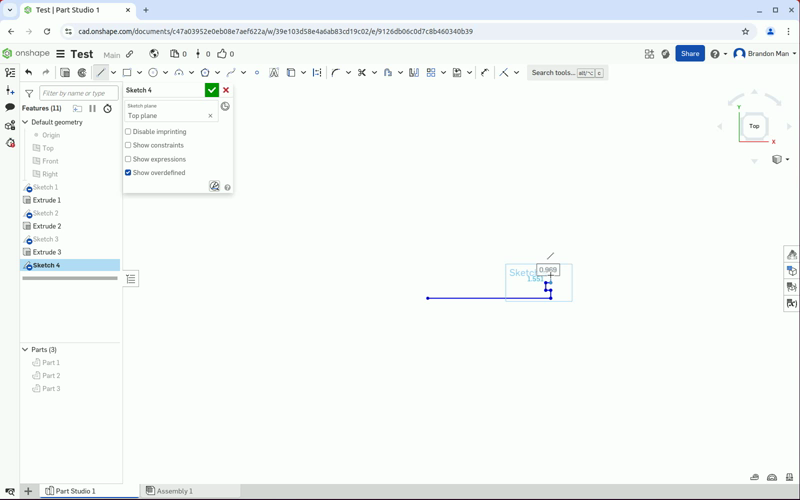
key_up(shift)
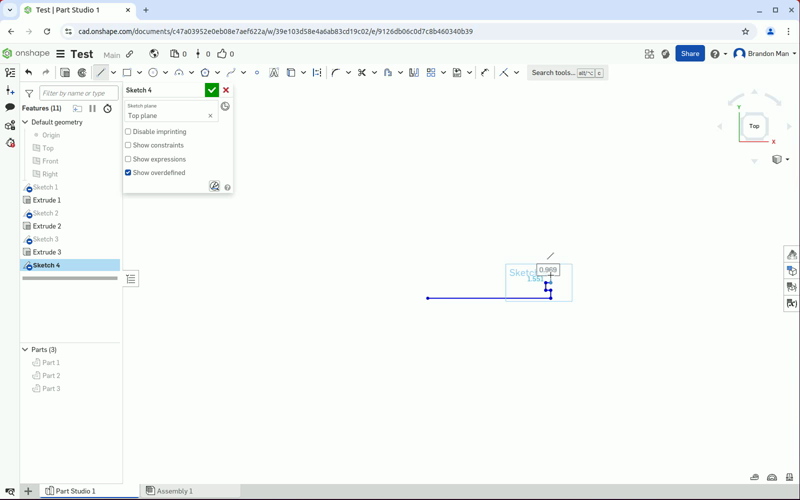
key_down(shift)
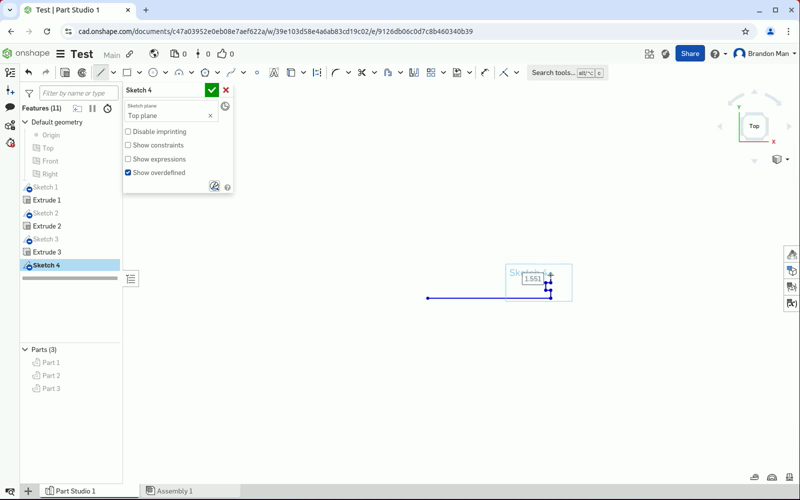
mouse_move(427, 274)
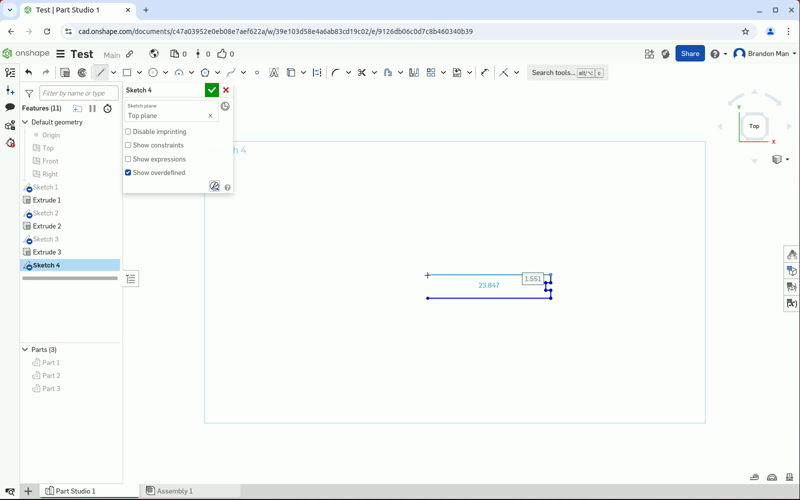
click(427, 274)
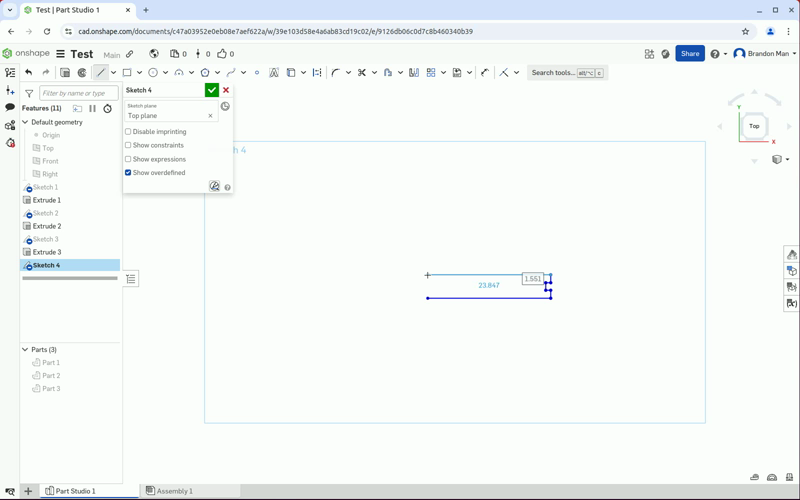
key_up(shift)
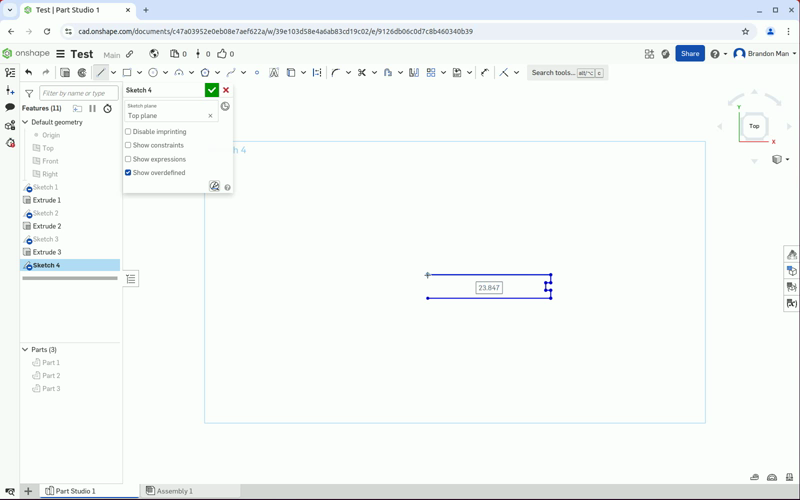
mouse_move(457, 274)
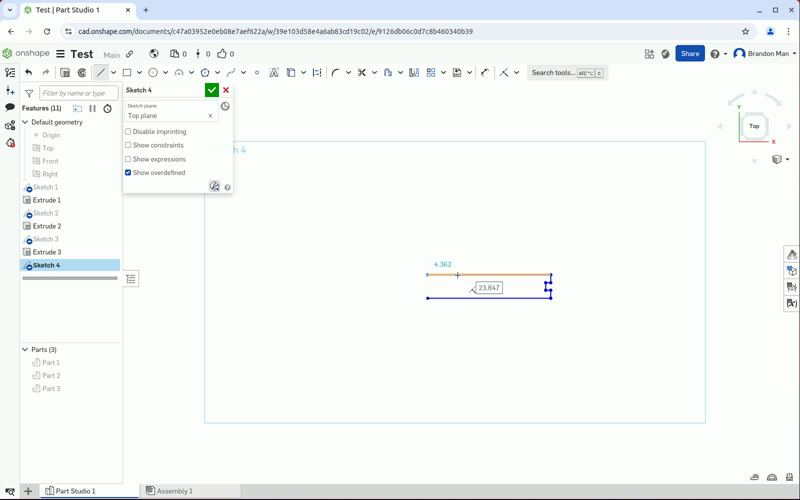
key_down(shift)
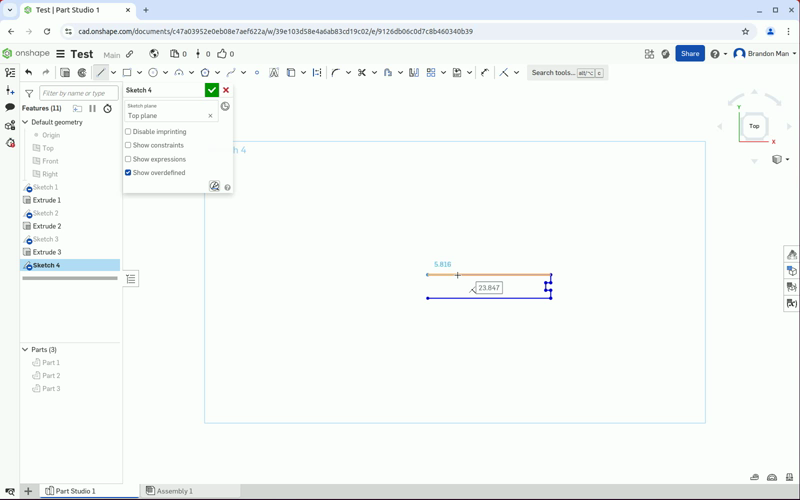
mouse_move(427, 298)
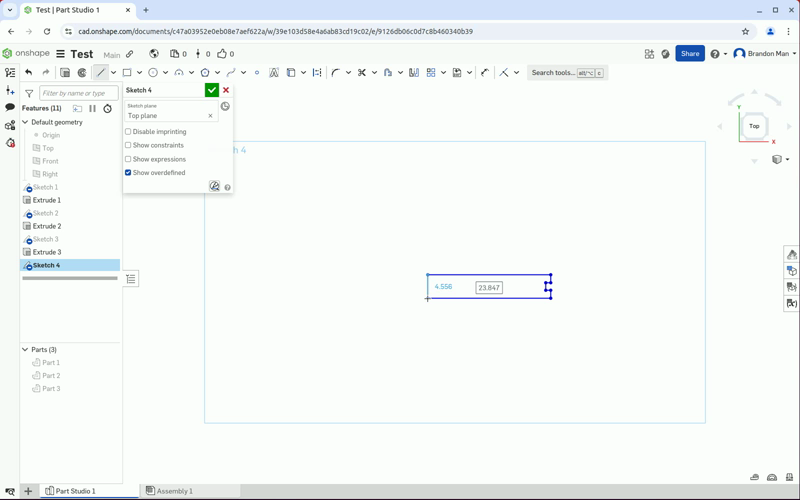
key_up(shift)
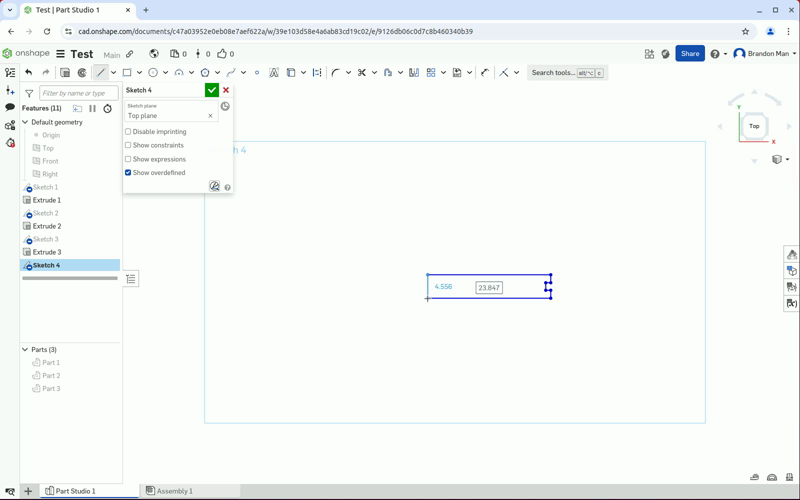
click(427, 298)
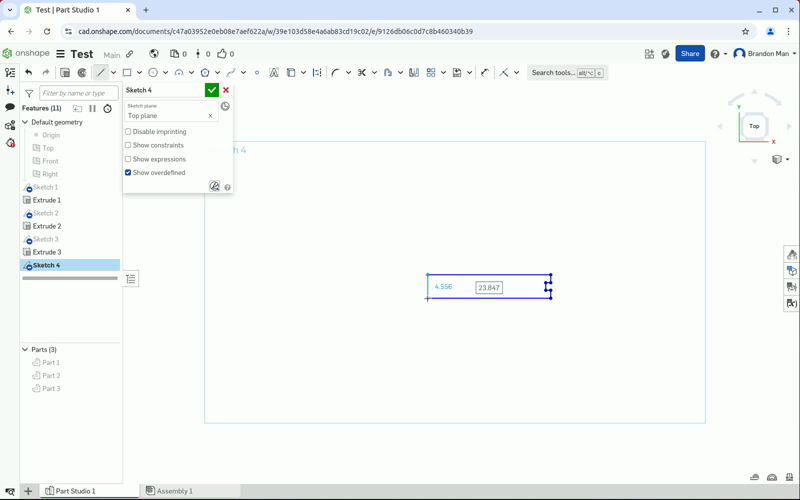
key(esc)
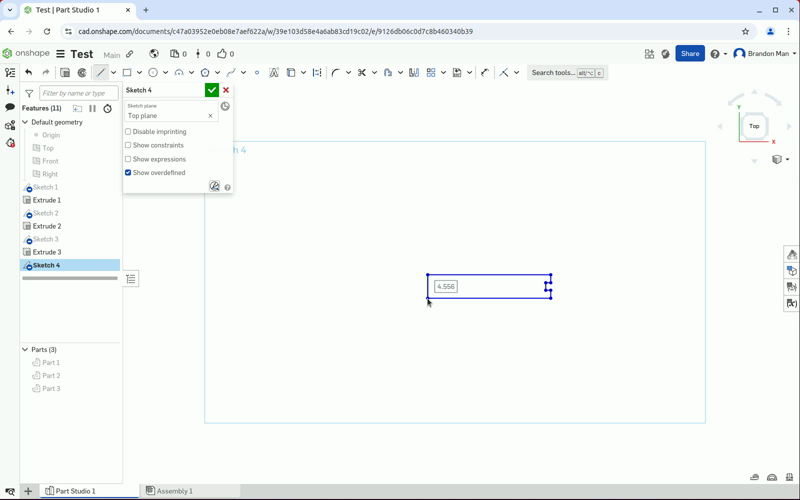
mouse_move(439, 289)
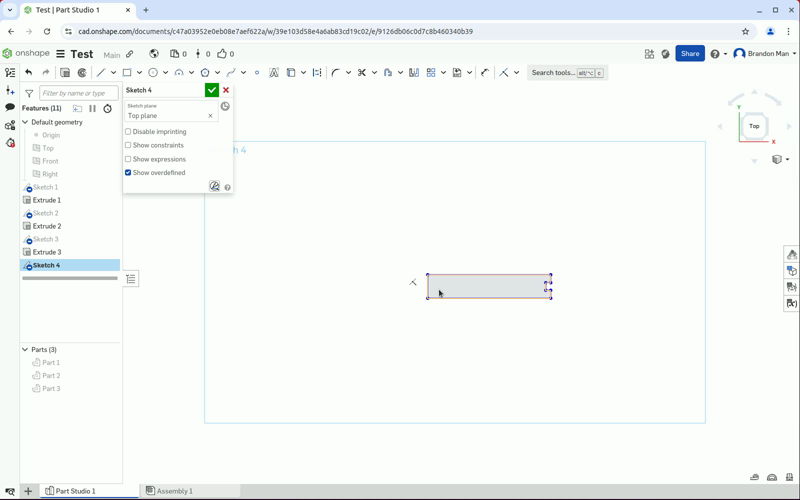
click(439, 289)
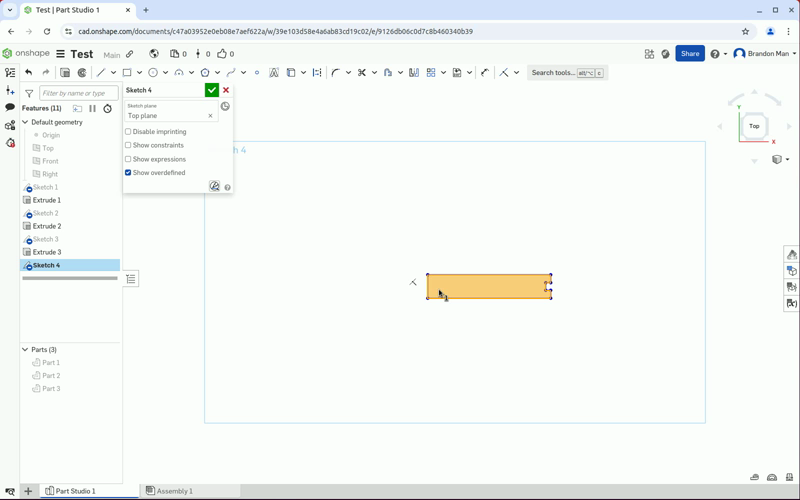
mouse_move(73, 352)
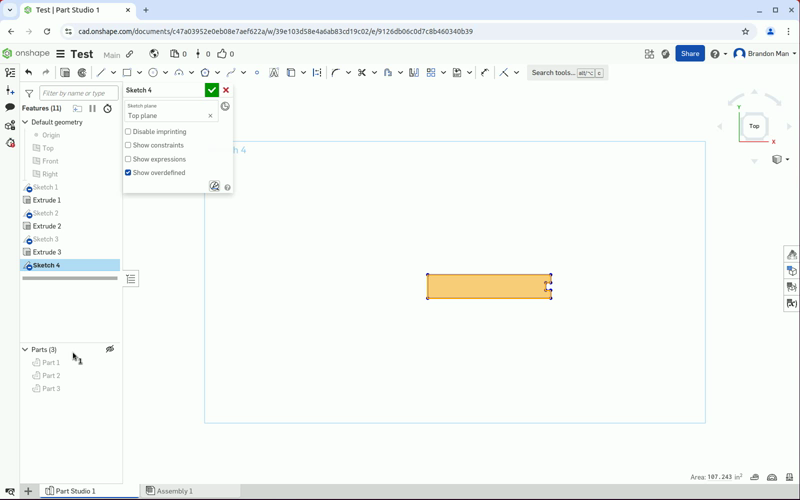
key(shift+y)
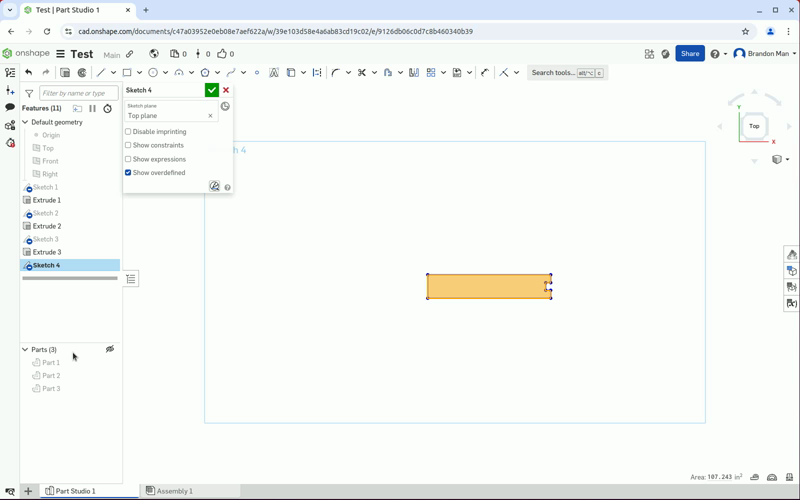
key(shift+e)
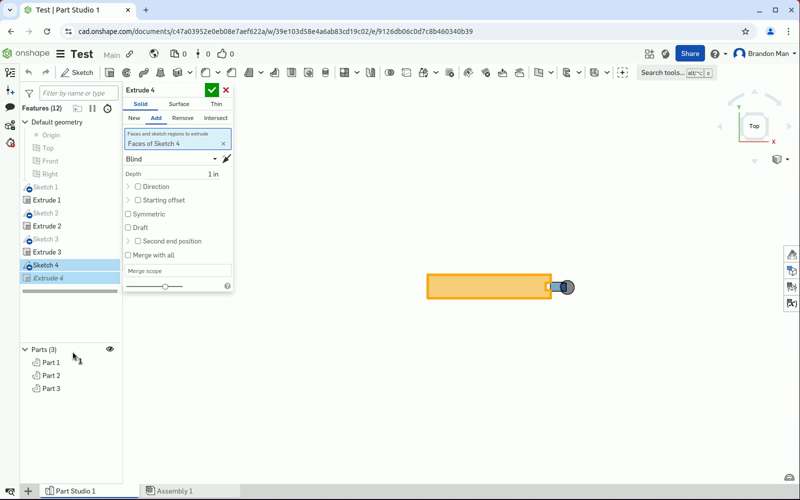
mouse_move(143, 106)
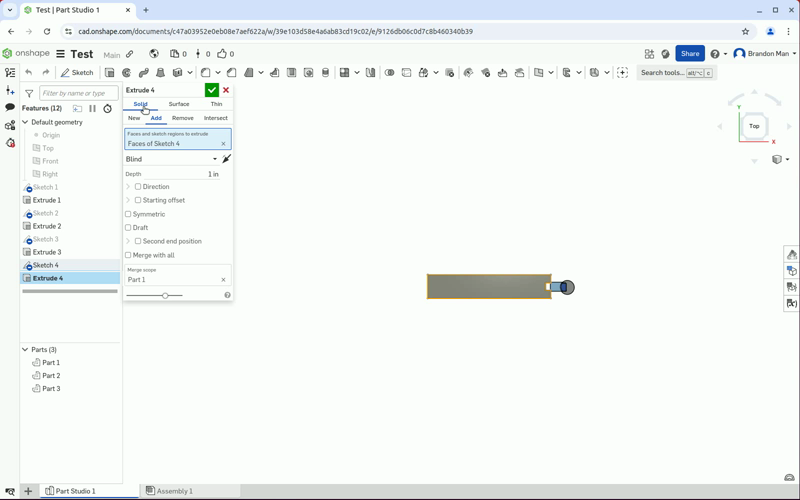
click(143, 106)
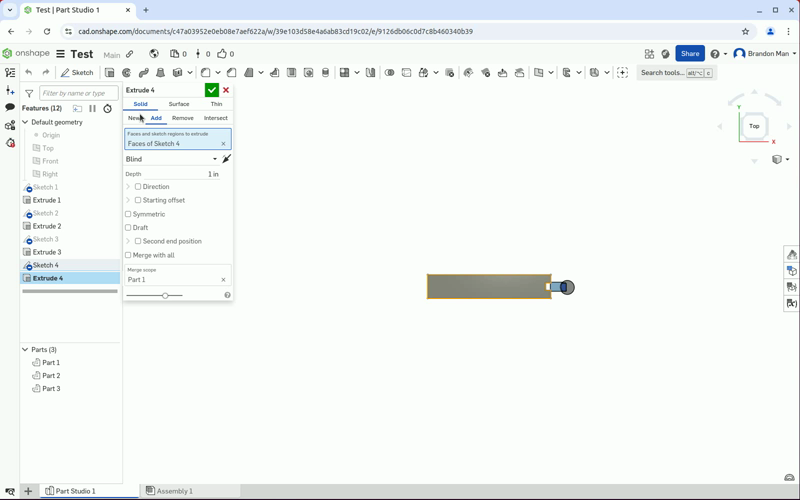
mouse_move(137, 120)
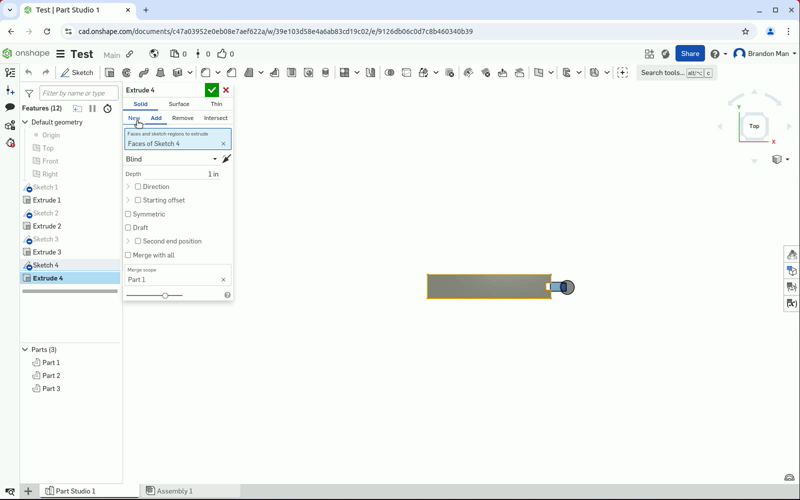
click(137, 120)
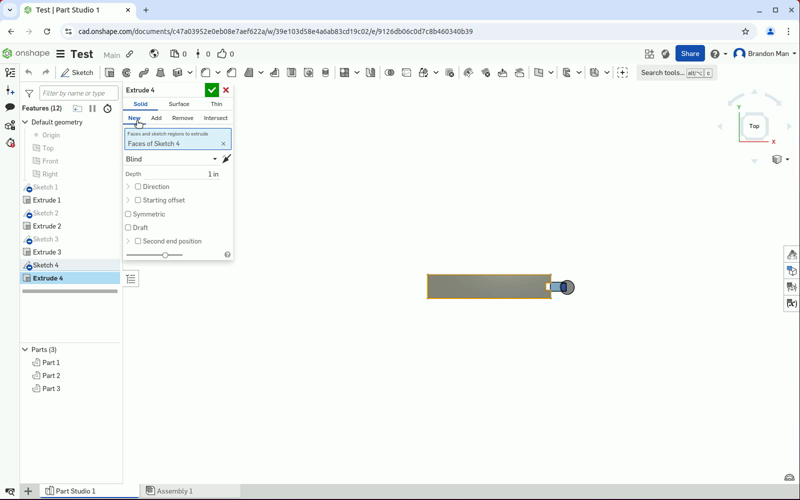
key(tab, 4)
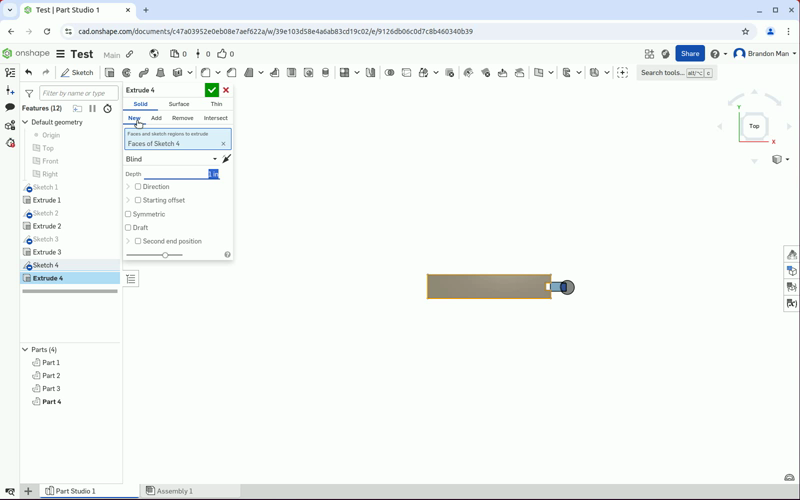
text(0.963)
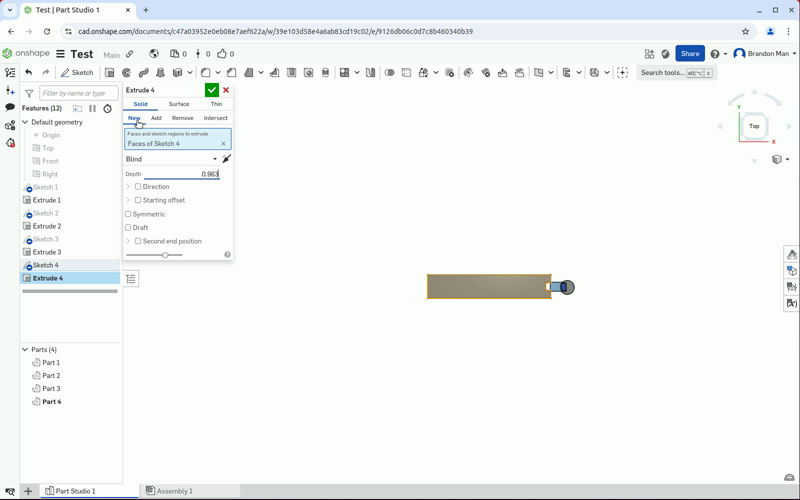
key(enter)
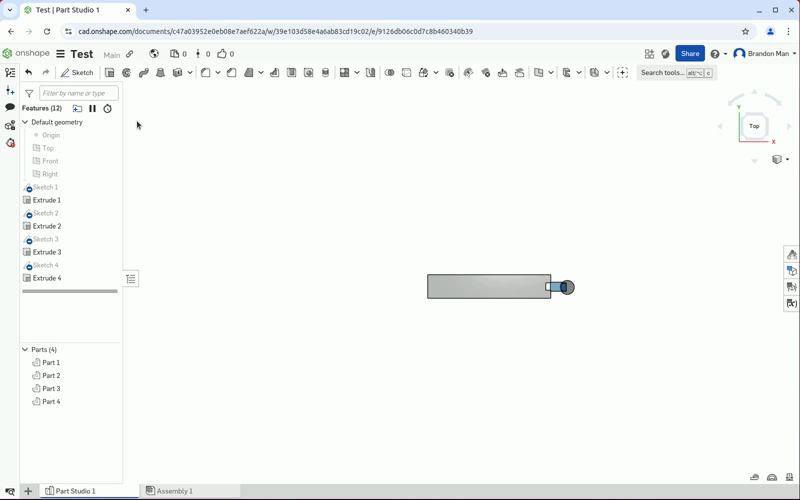
key(shift+h)
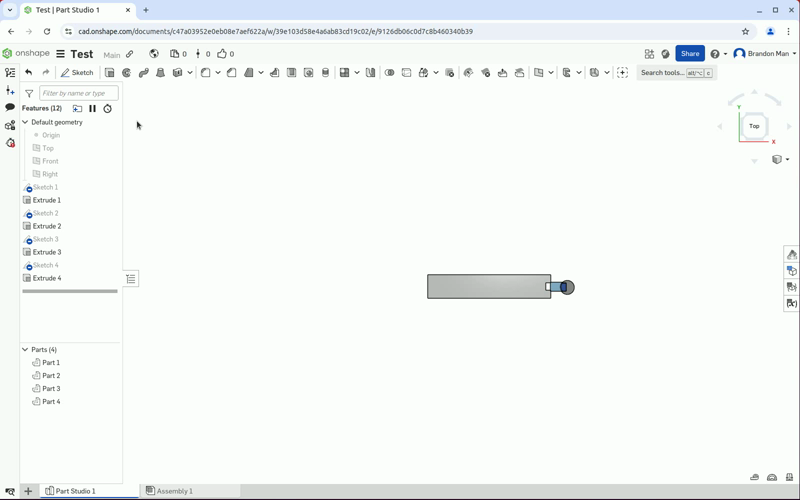
key(shift+h)
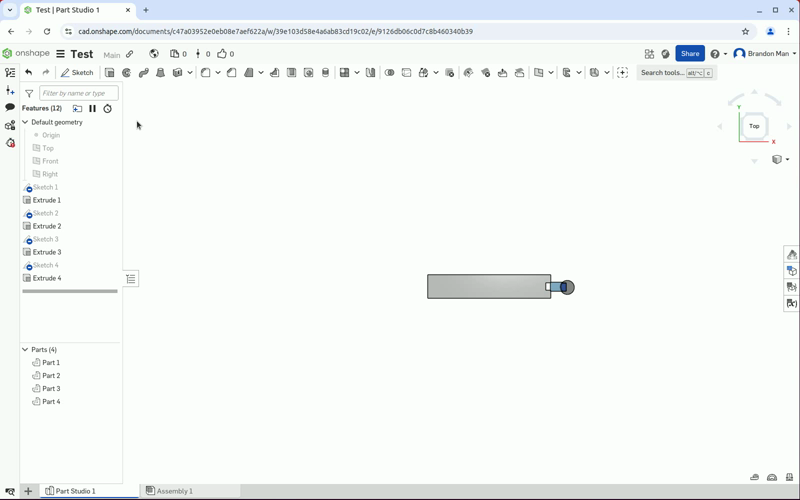
mouse_move(73, 189)
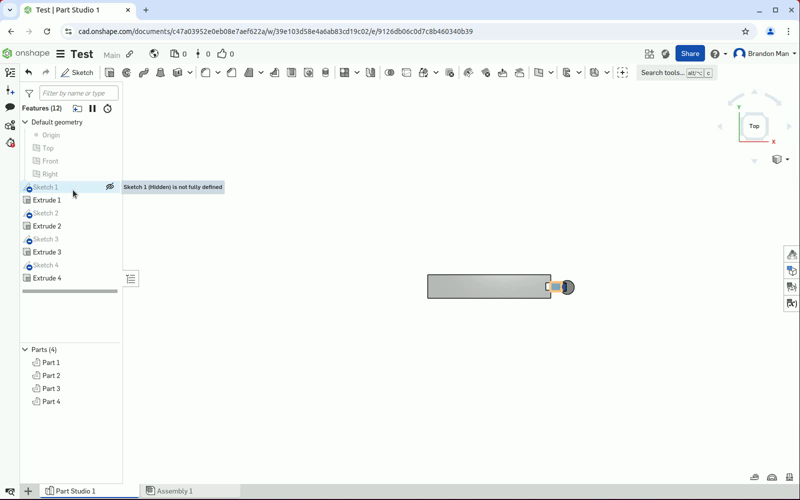
click(73, 189)
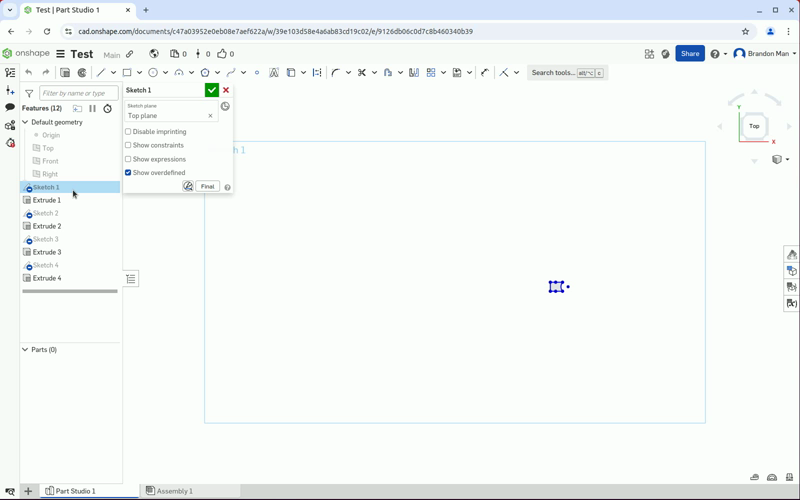
mouse_move(229, 92)
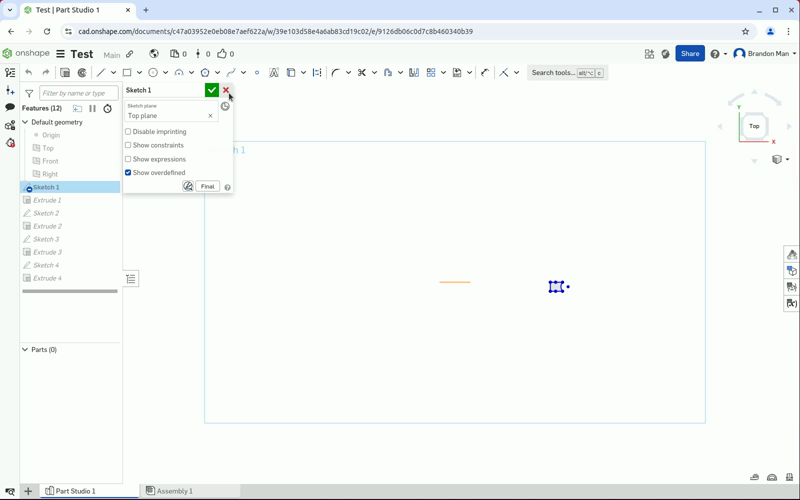
click(229, 92)
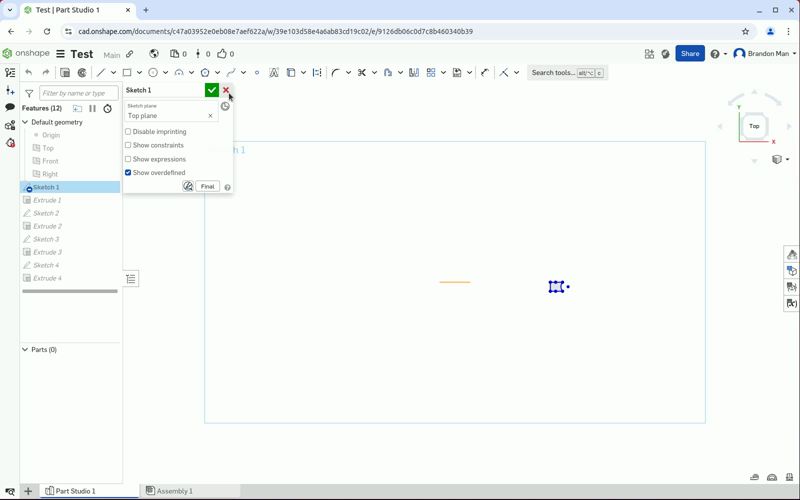
key(shift+s)
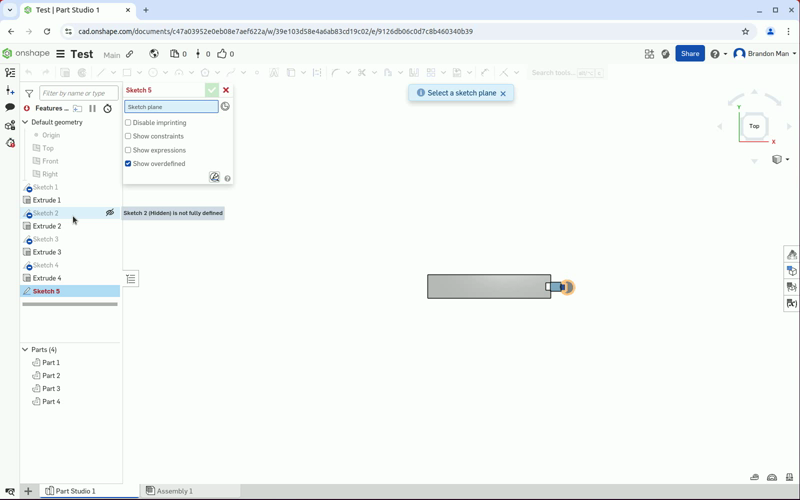
scroll(3)
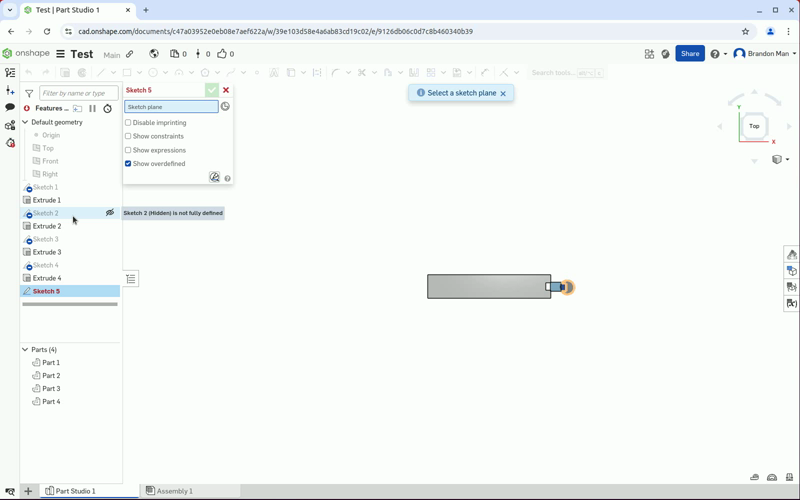
mouse_move(73, 150)
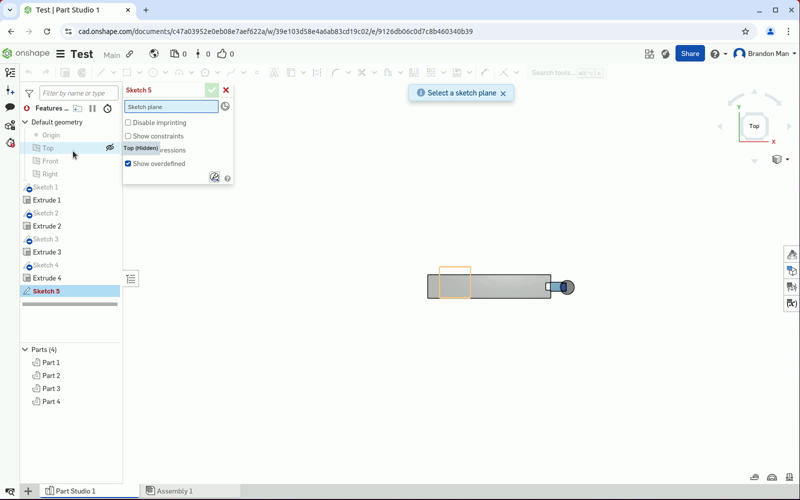
click(73, 150)
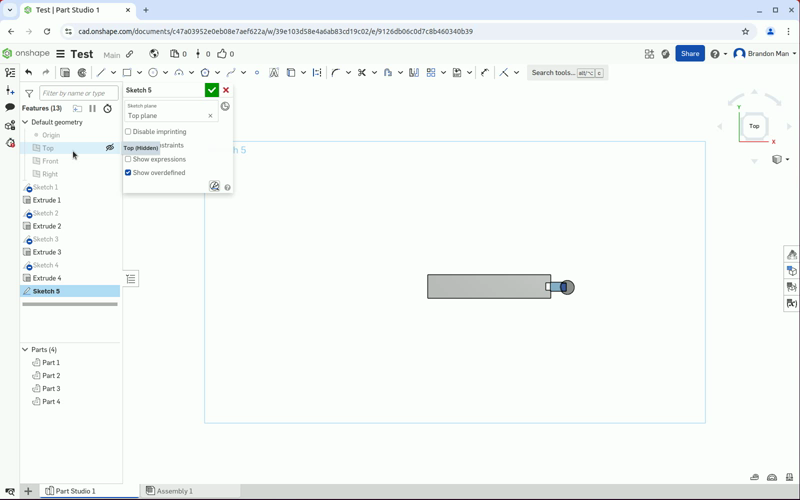
mouse_move(73, 352)
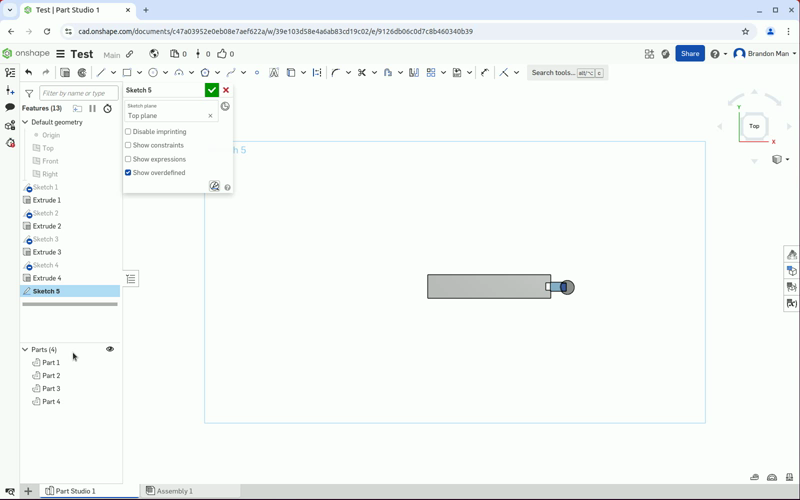
key(y)
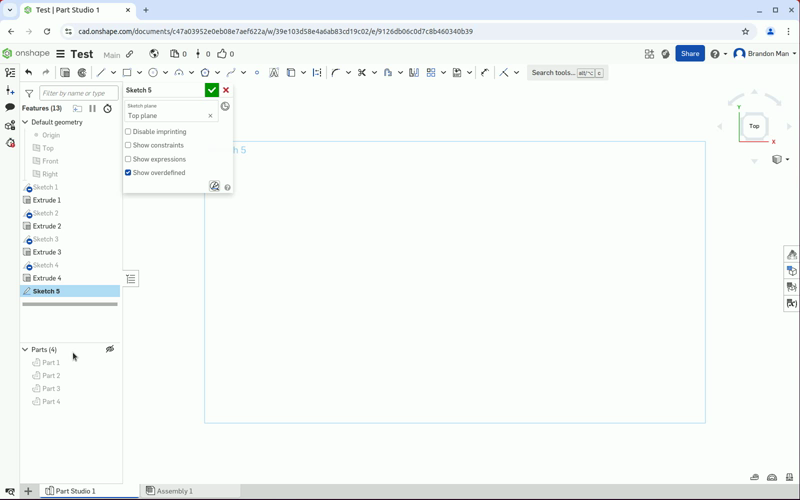
key(l)
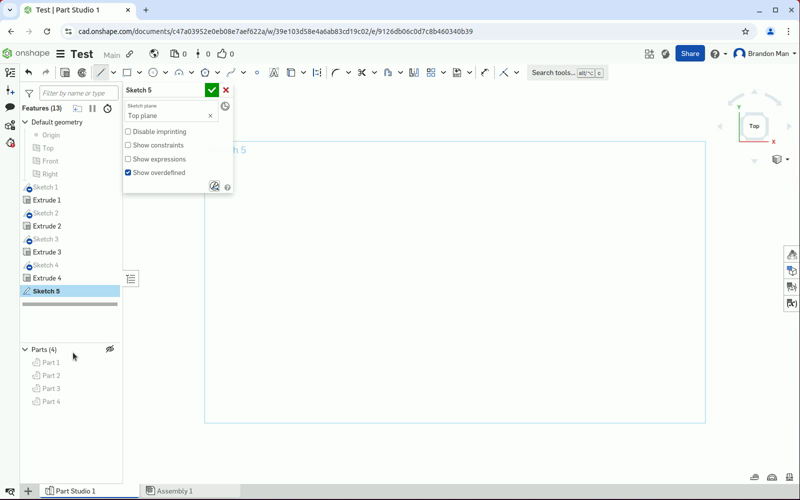
key_down(shift)
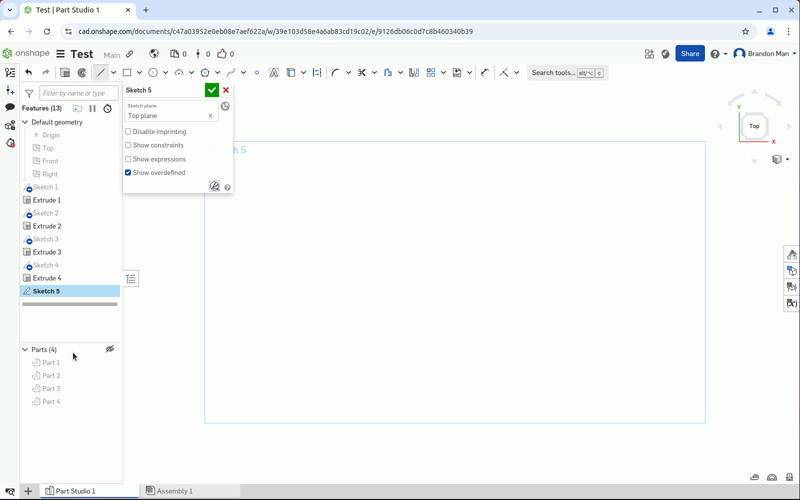
mouse_move(551, 298)
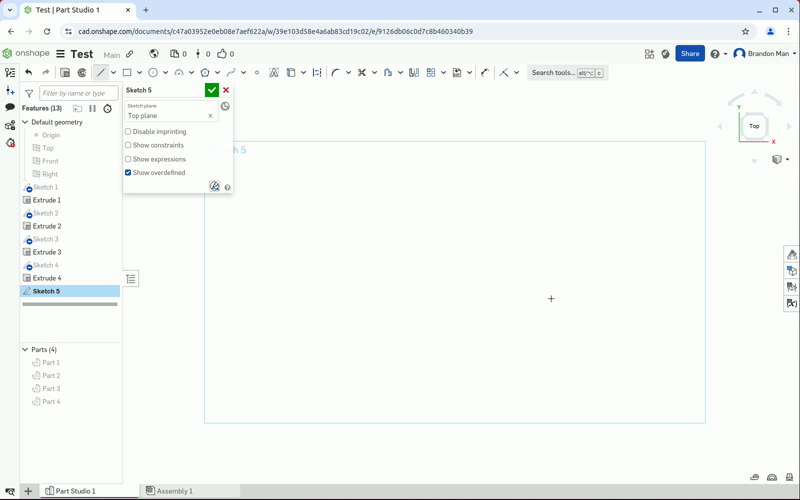
click(551, 298)
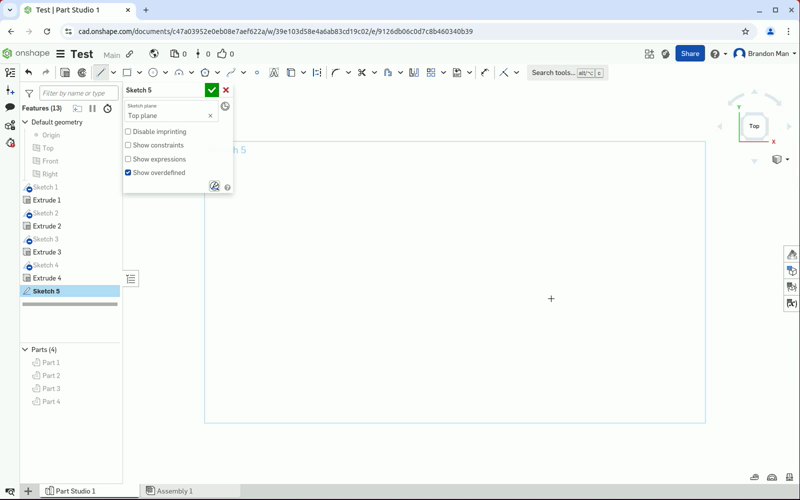
key_up(shift)
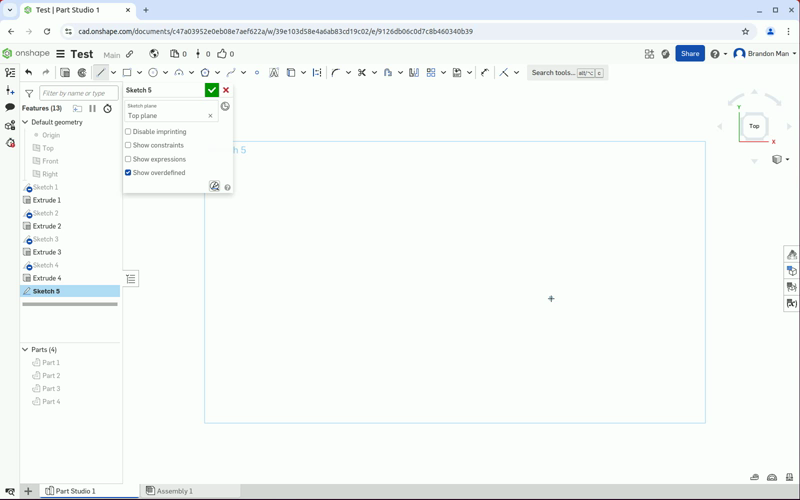
key_down(shift)
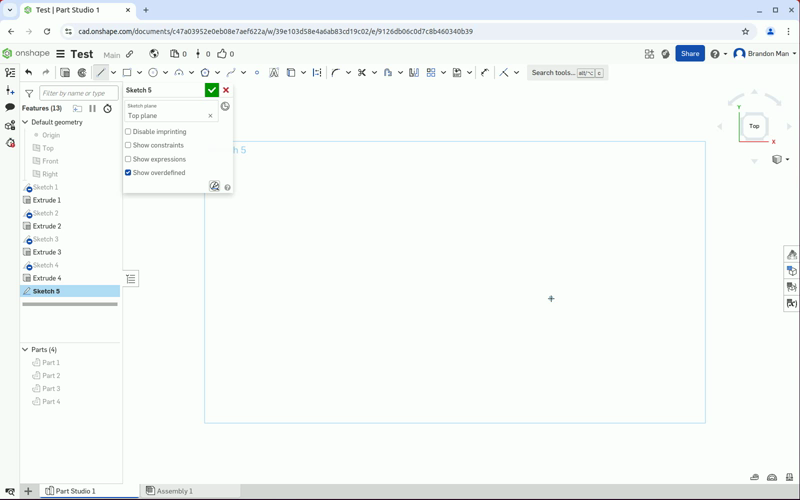
mouse_move(581, 298)
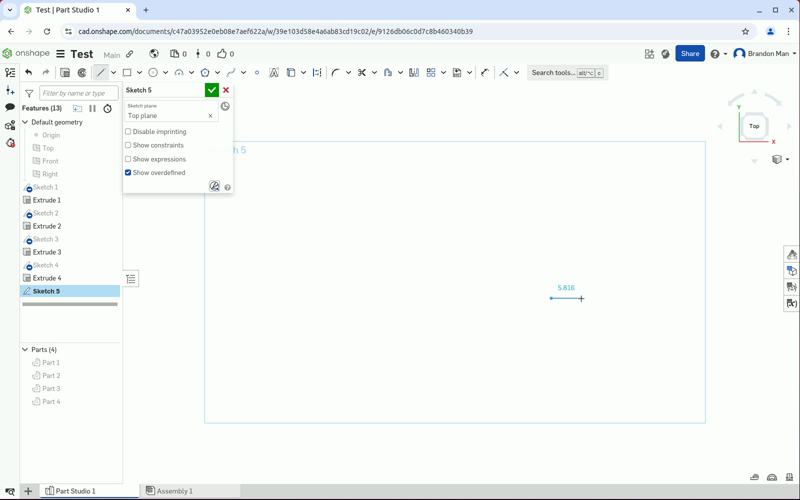
mouse_move(556, 288)
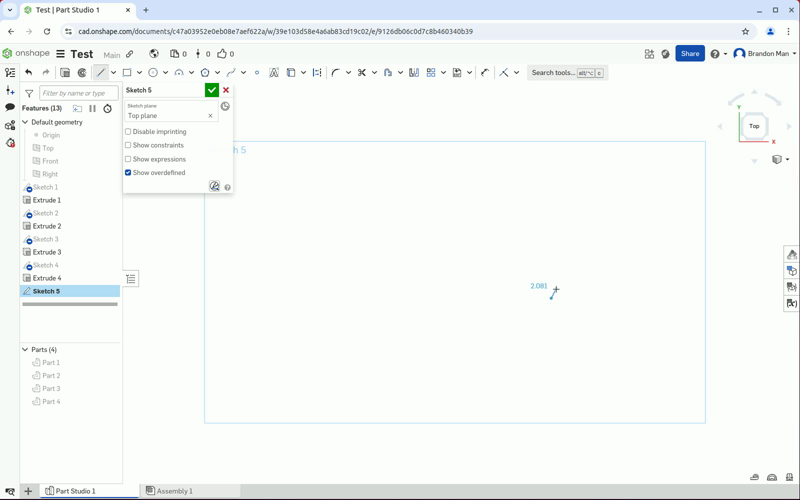
click(556, 288)
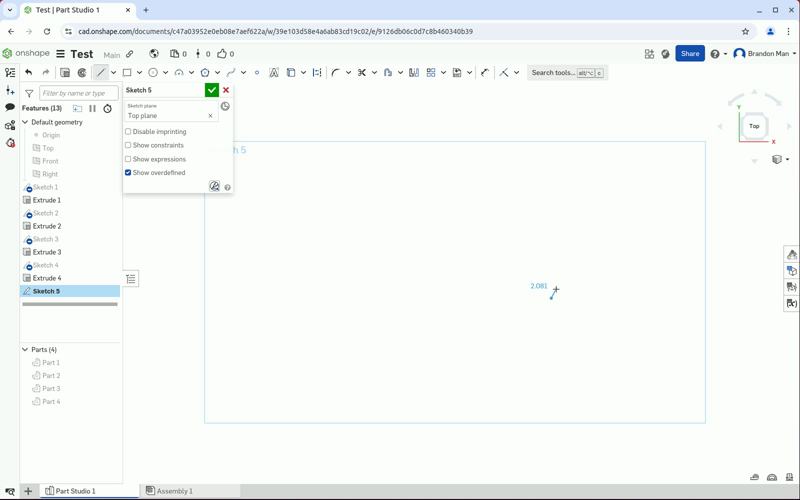
key_up(shift)
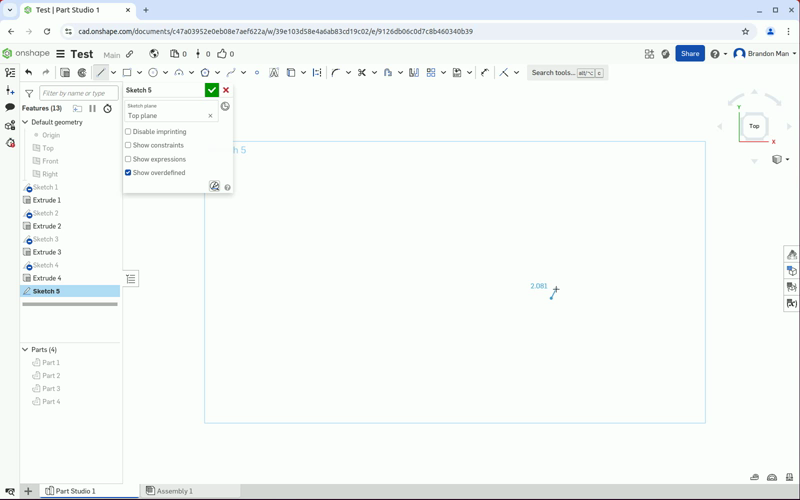
key_down(shift)
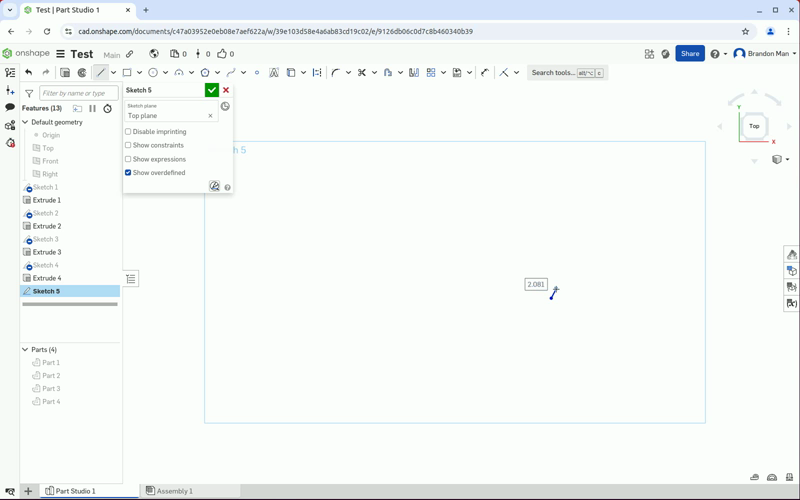
mouse_move(586, 288)
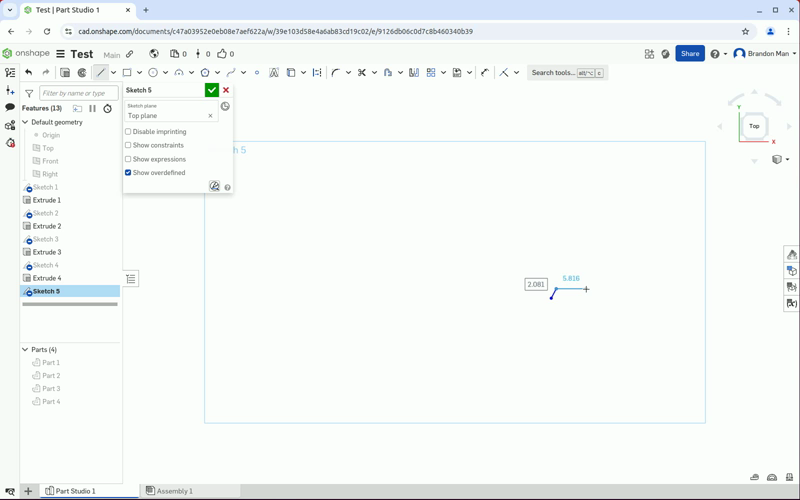
mouse_move(551, 288)
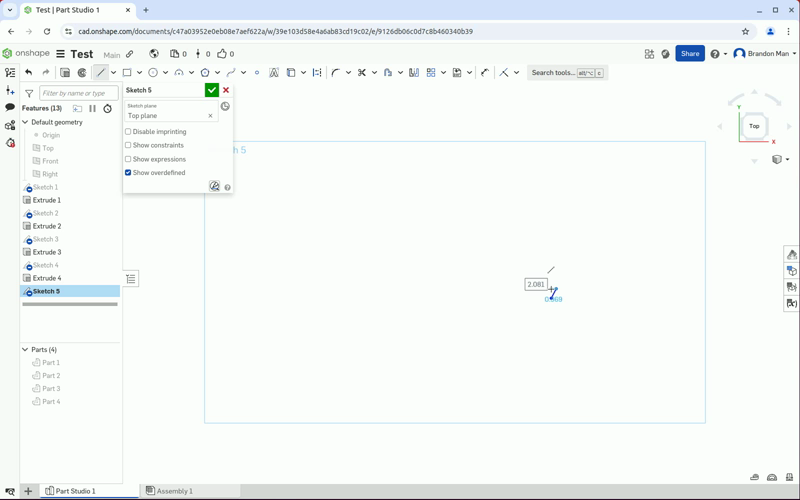
scroll(6)
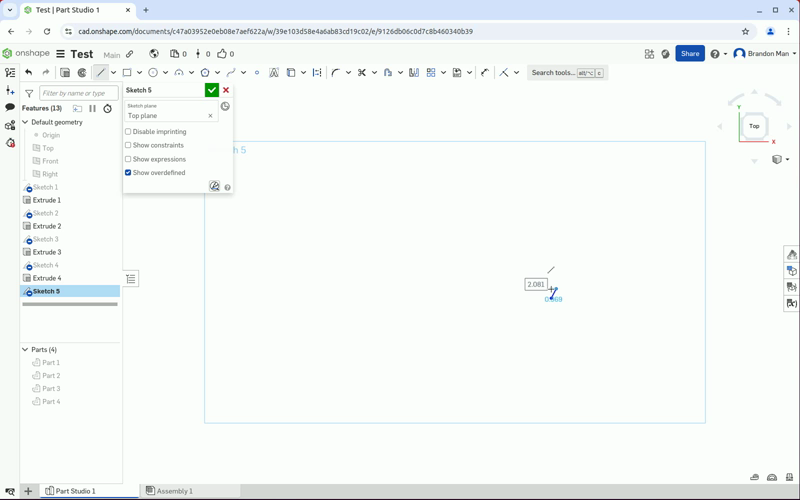
scroll(6)
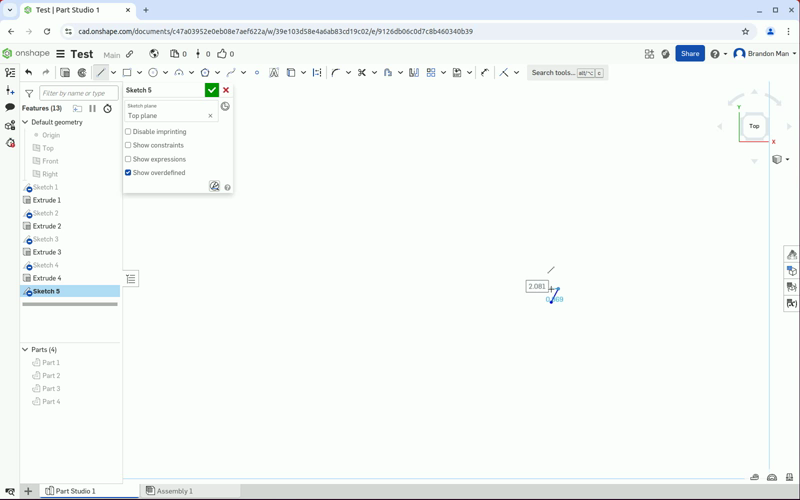
scroll(6)
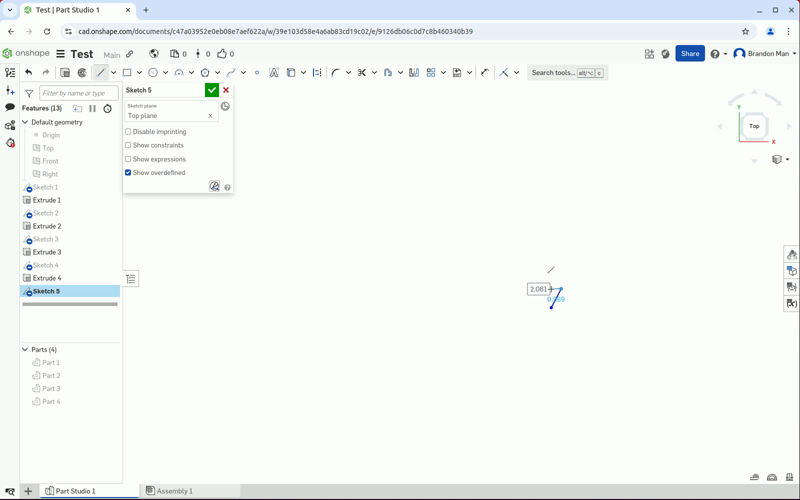
scroll(6)
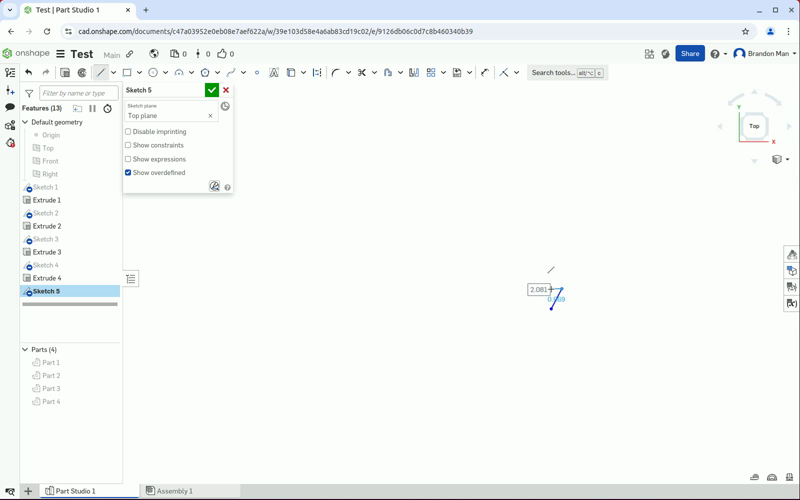
scroll(6)
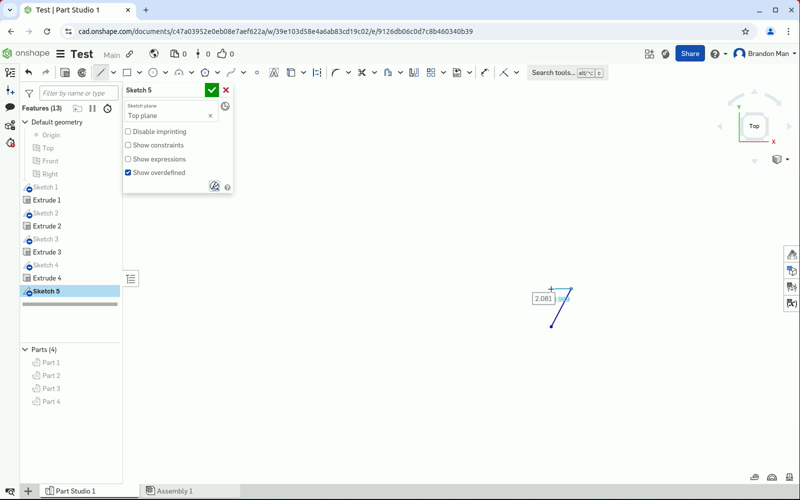
scroll(6)
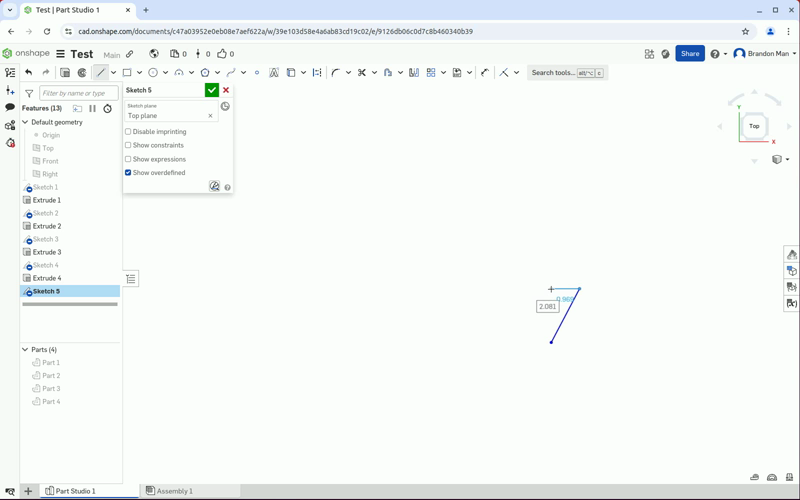
scroll(6)
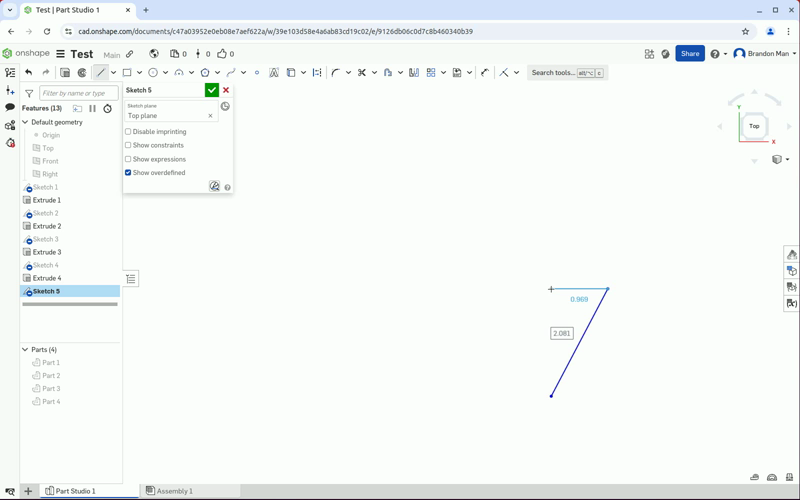
click(551, 288)
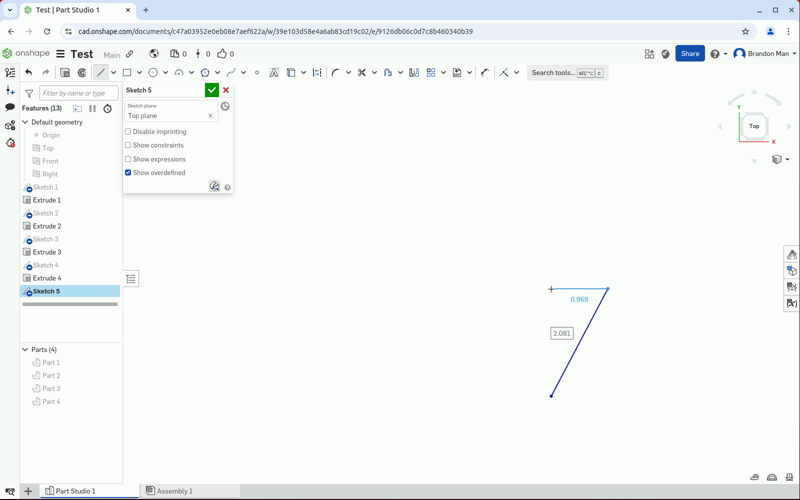
scroll(-6)
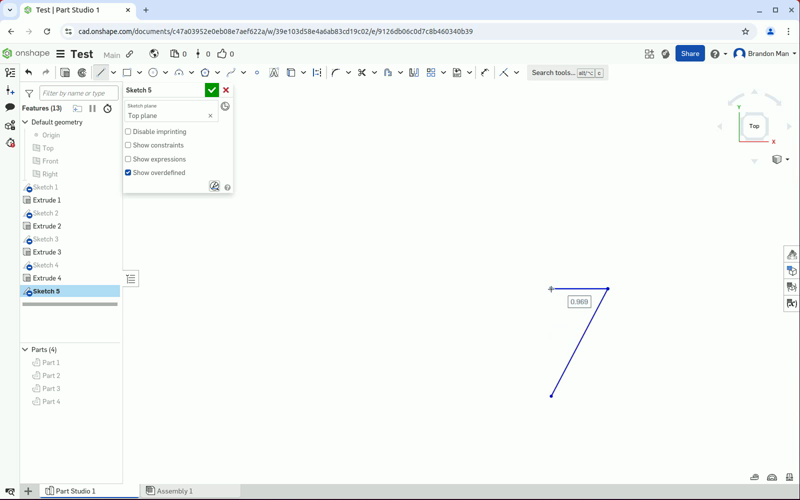
scroll(-6)
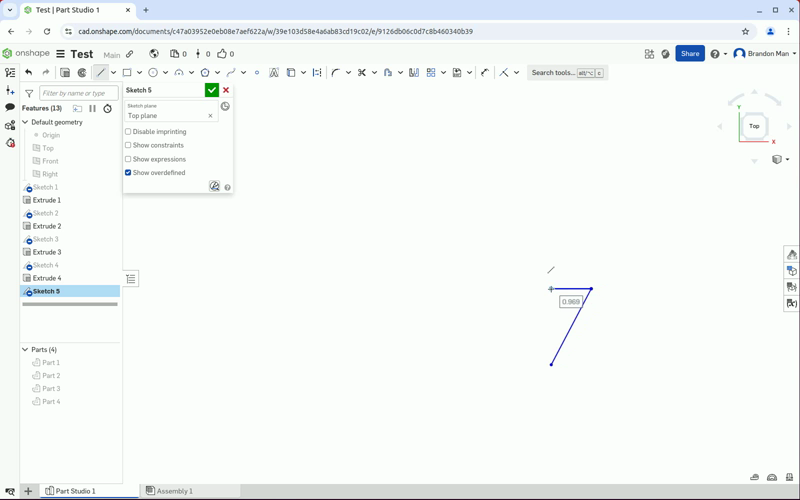
scroll(-6)
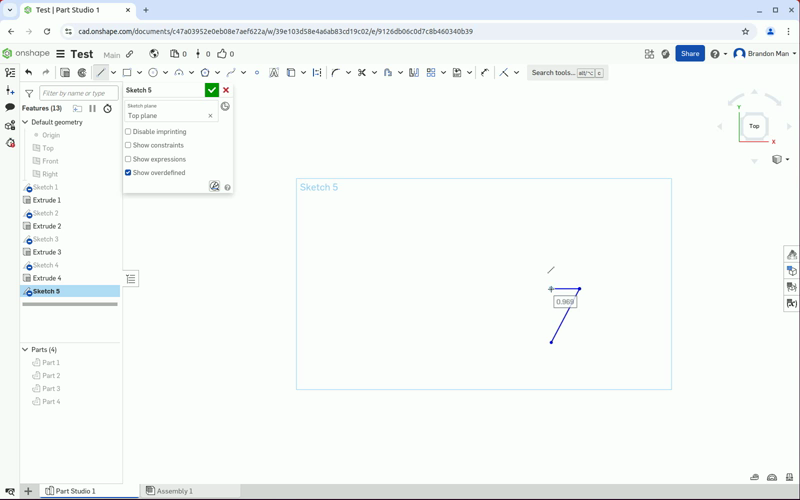
scroll(-6)
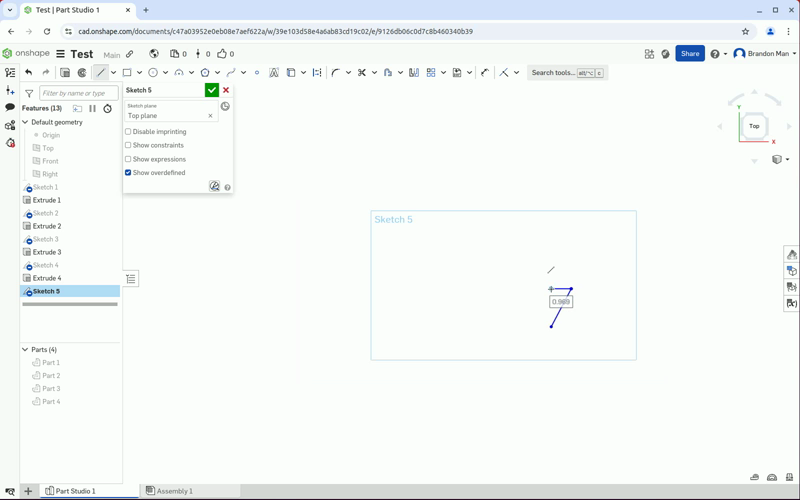
scroll(-6)
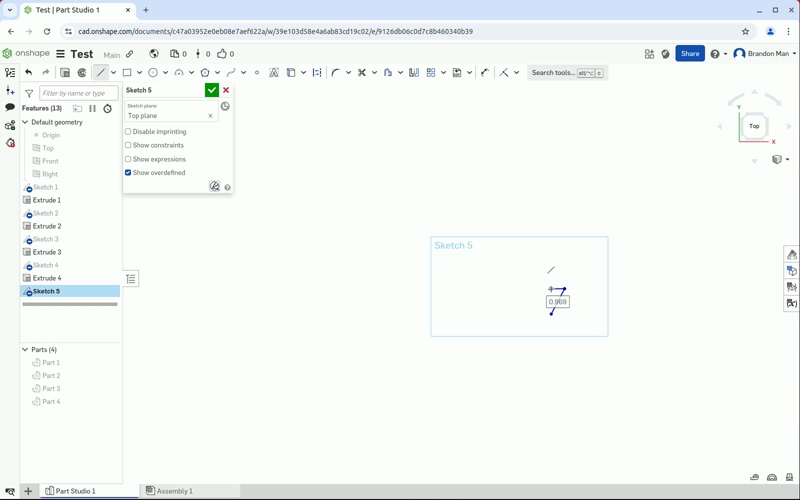
scroll(-6)
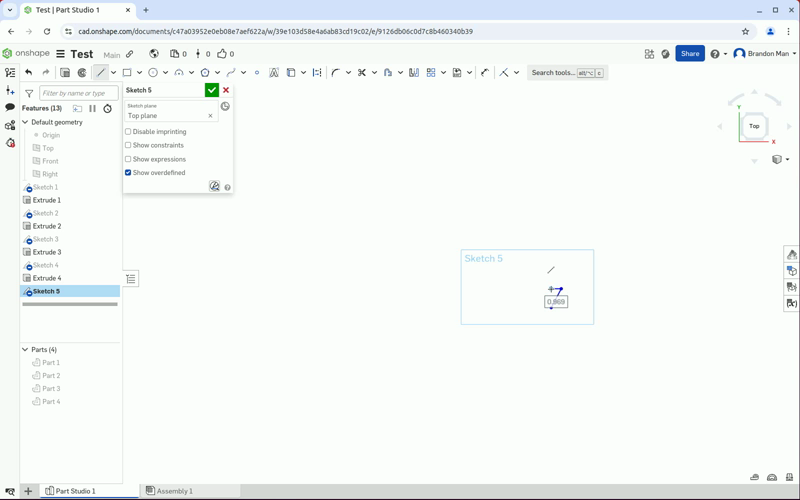
scroll(-6)
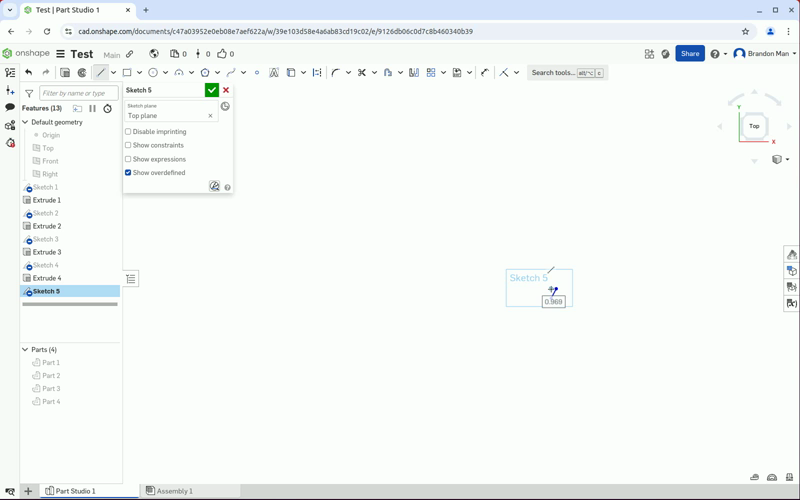
key_up(shift)
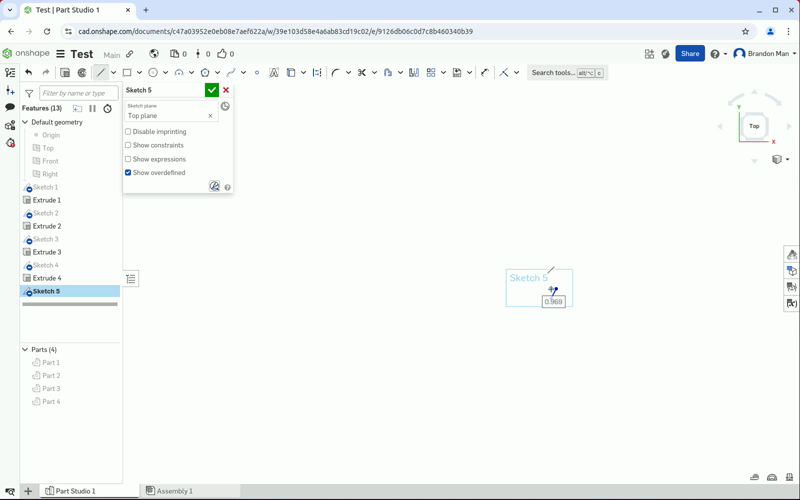
mouse_move(581, 288)
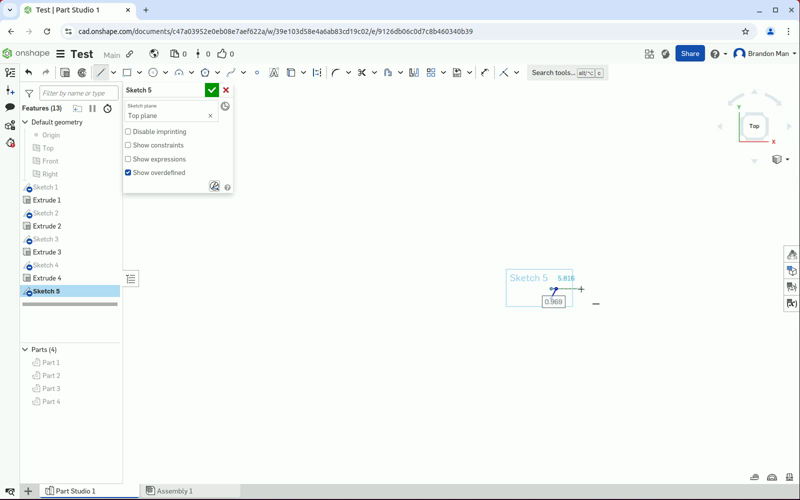
key_down(shift)
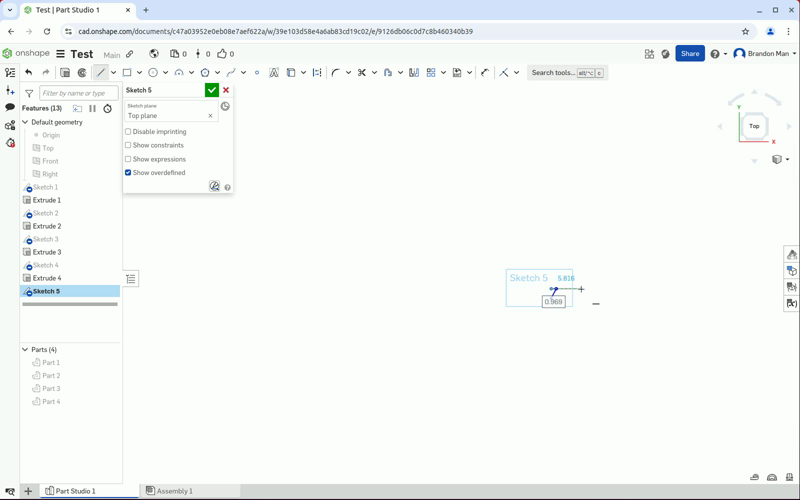
mouse_move(551, 298)
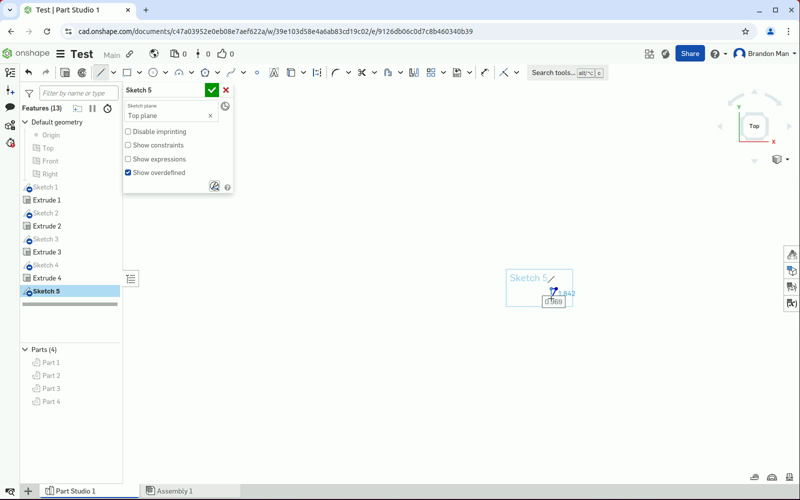
key_up(shift)
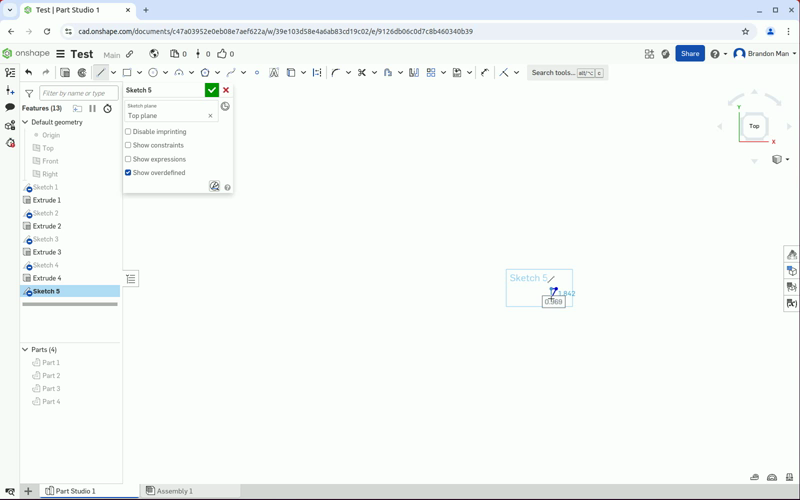
click(551, 298)
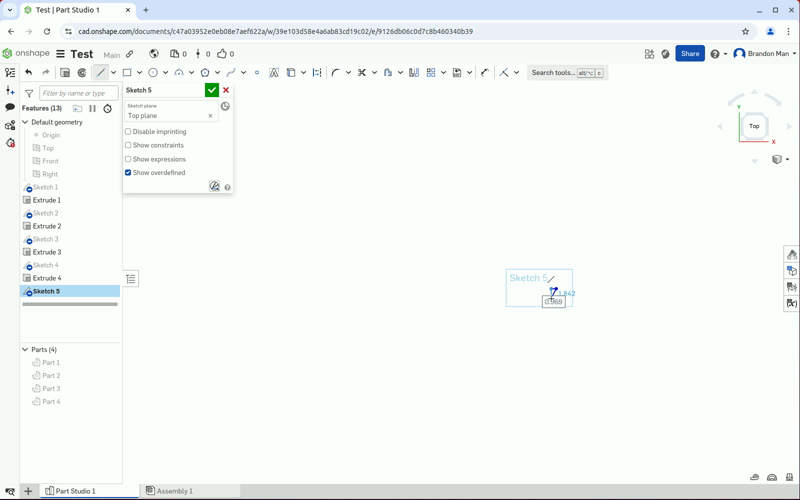
key(esc)
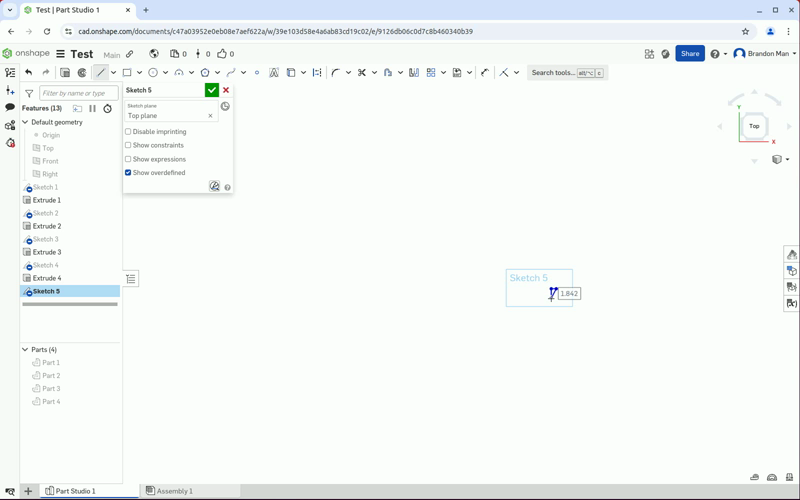
mouse_move(553, 292)
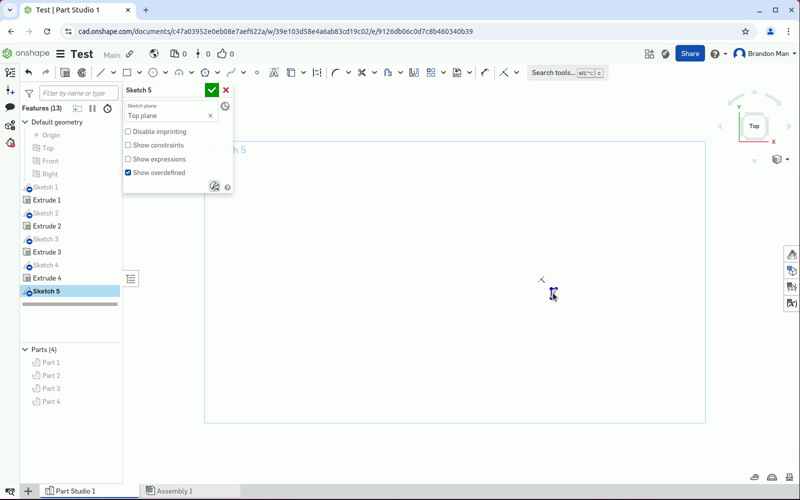
scroll(6)
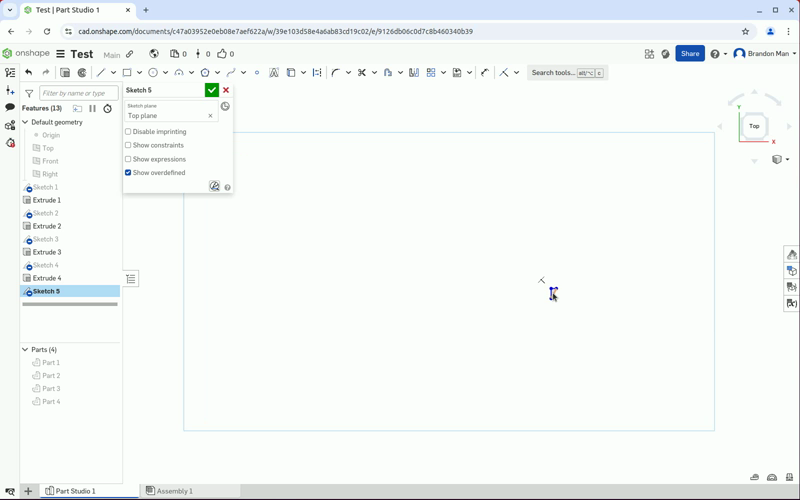
scroll(6)
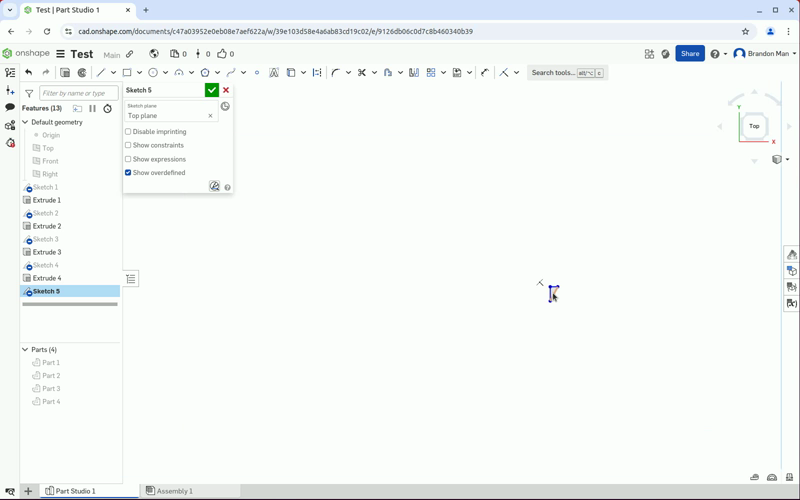
scroll(6)
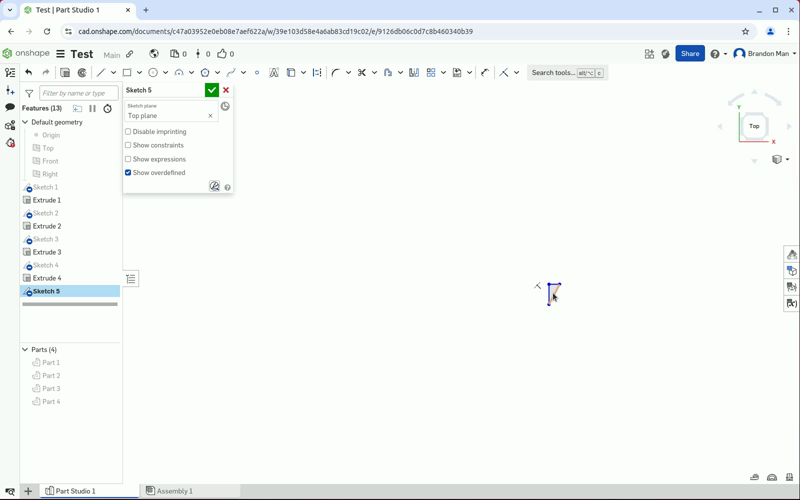
scroll(6)
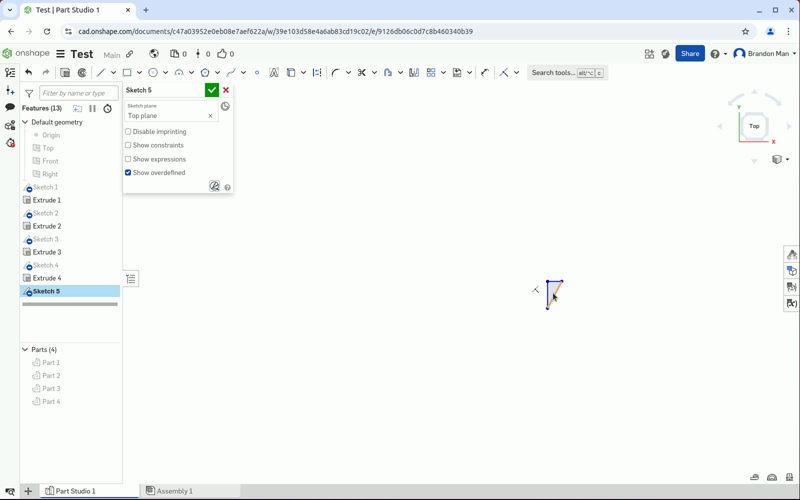
scroll(6)
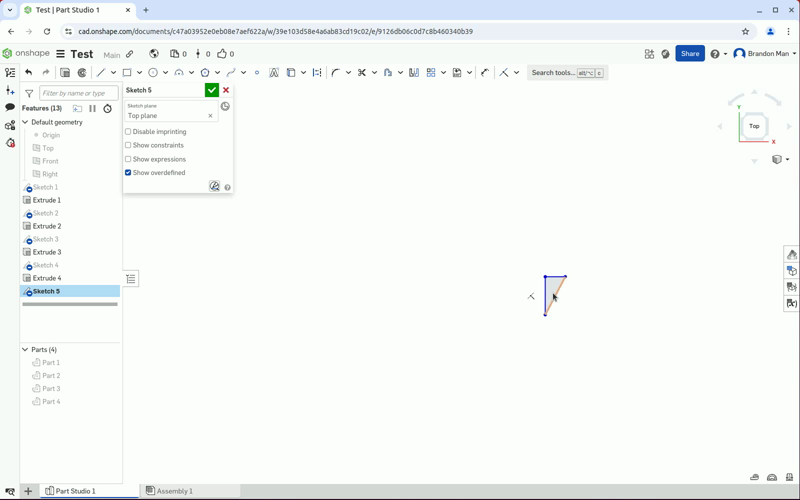
scroll(6)
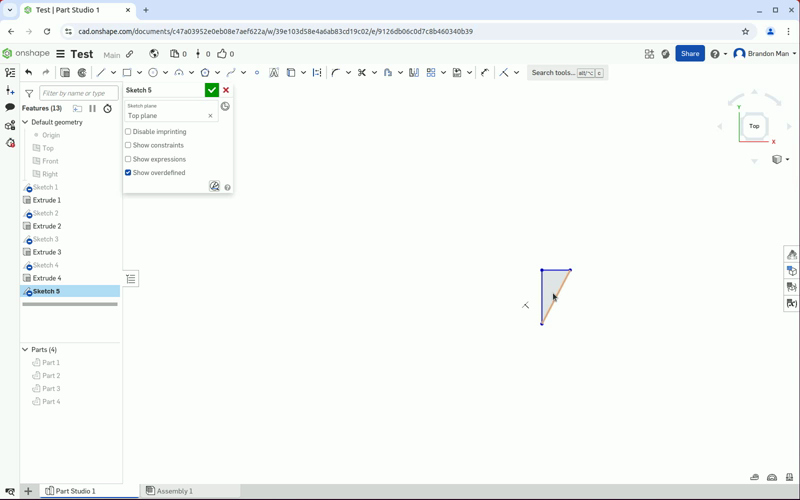
scroll(6)
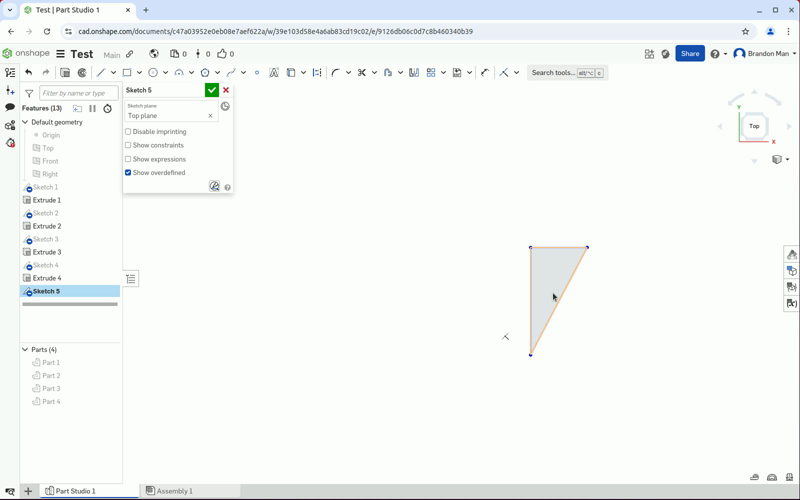
click(553, 292)
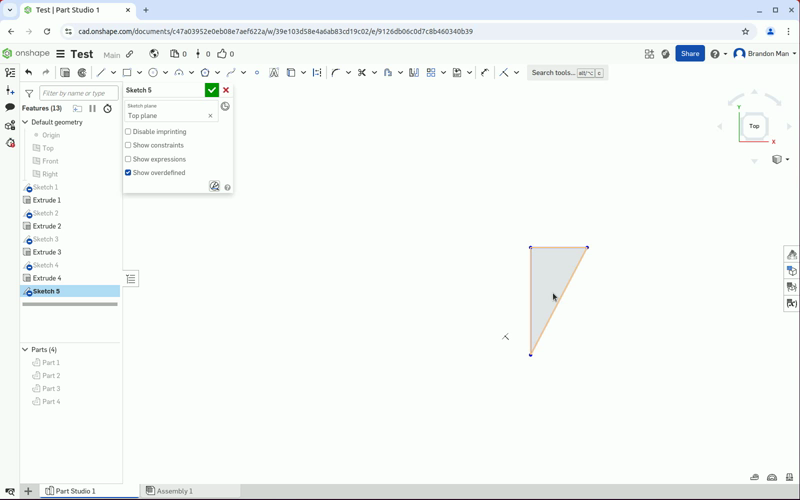
scroll(-6)
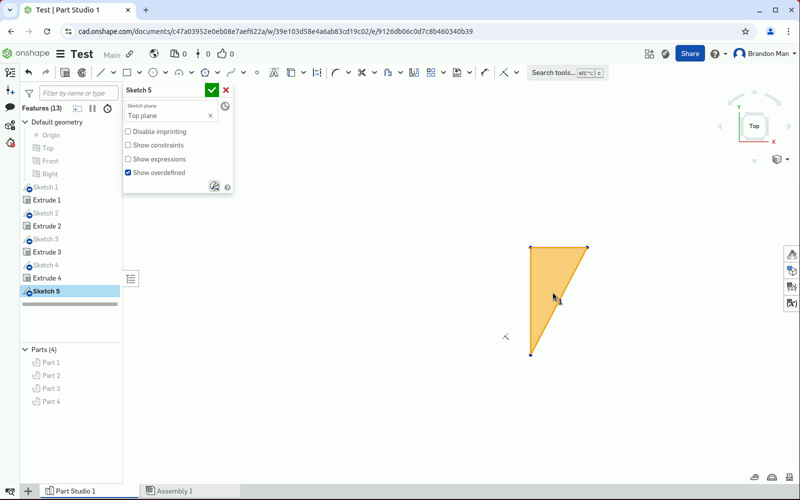
scroll(-6)
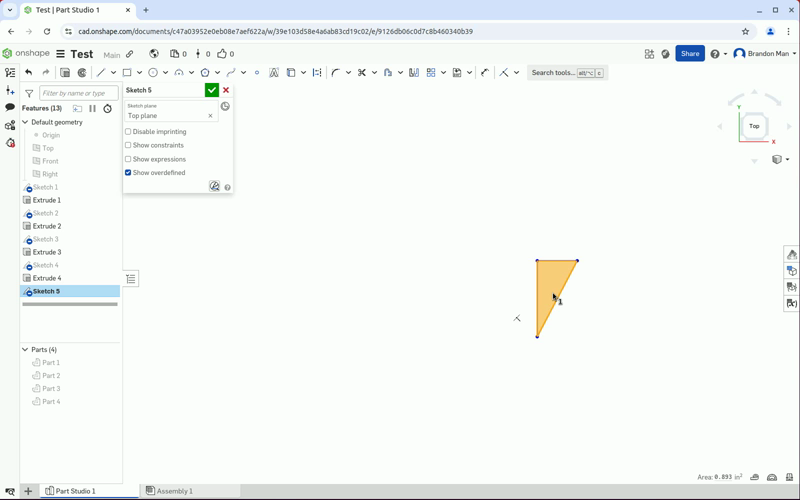
scroll(-6)
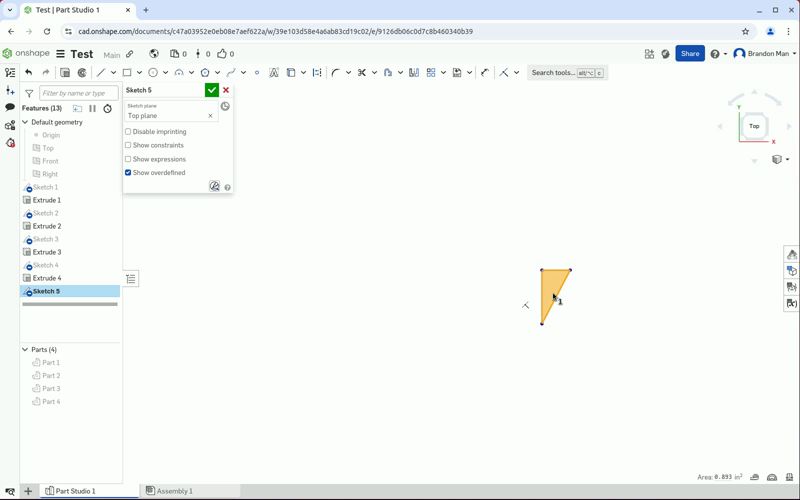
scroll(-6)
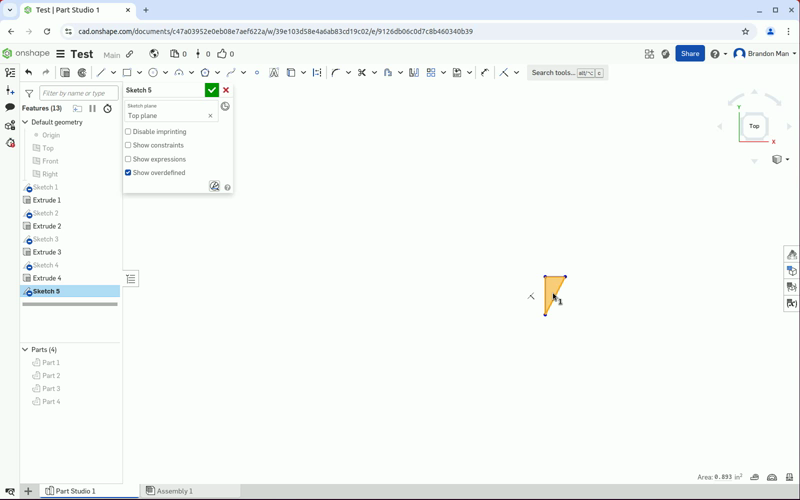
scroll(-6)
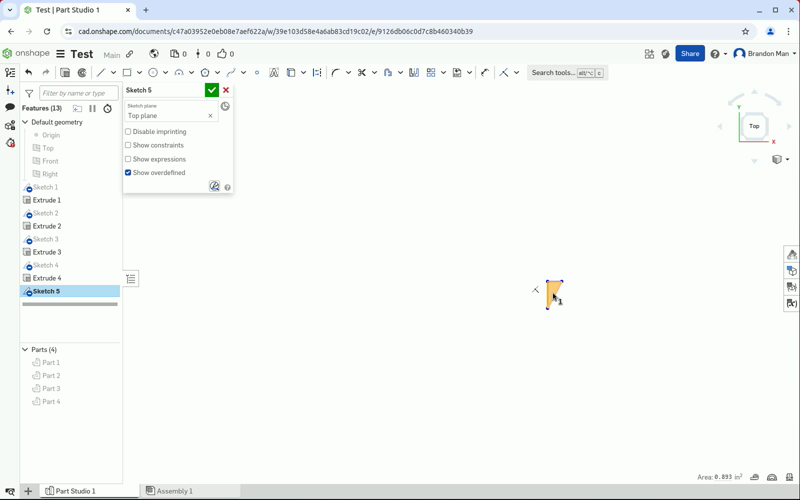
scroll(-6)
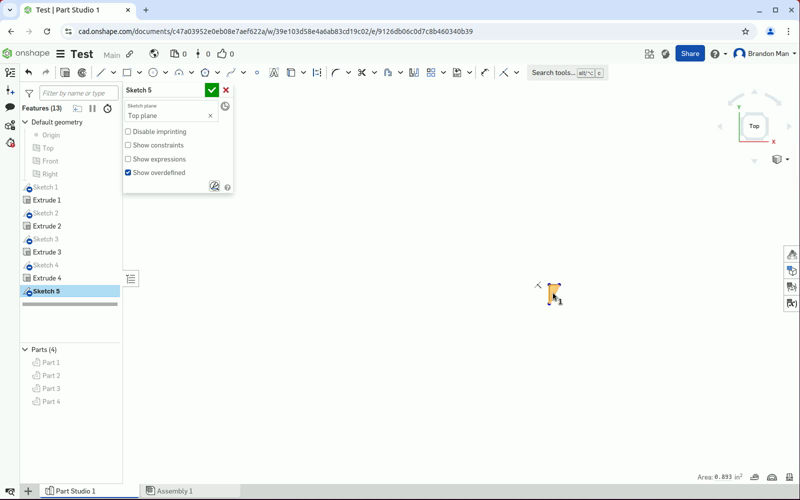
scroll(-6)
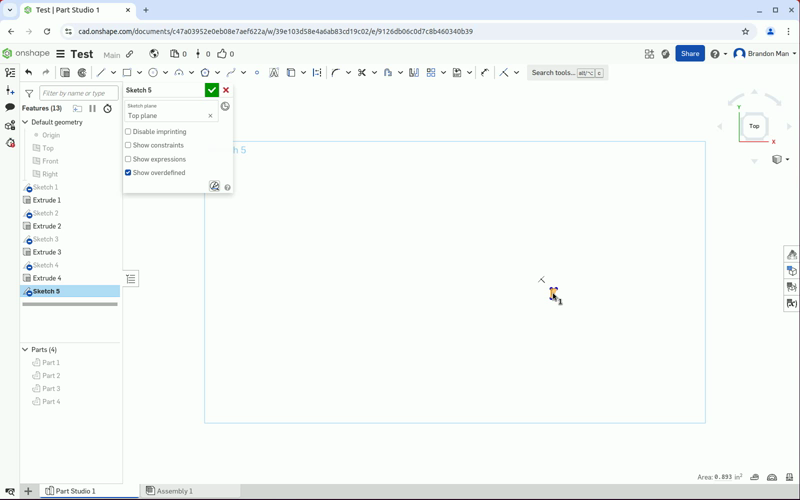
mouse_move(73, 352)
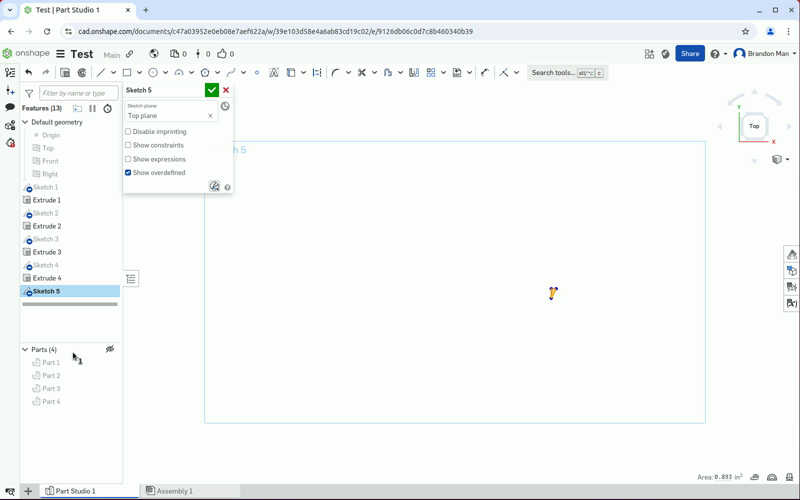
key(shift+y)
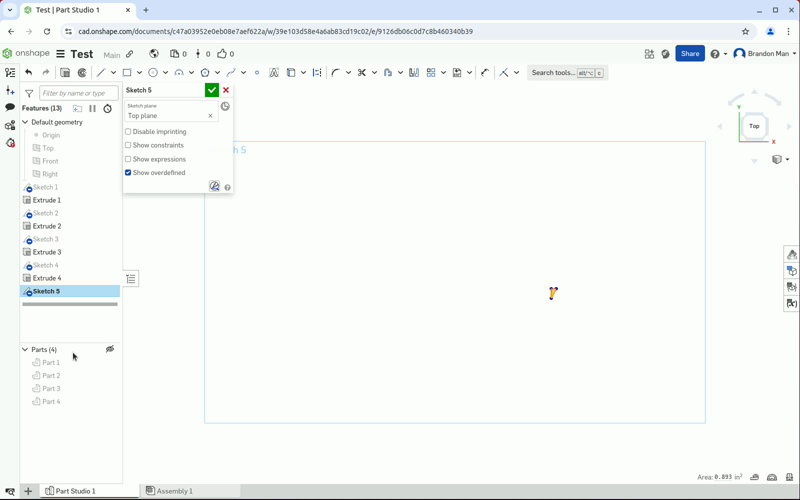
key(shift+e)
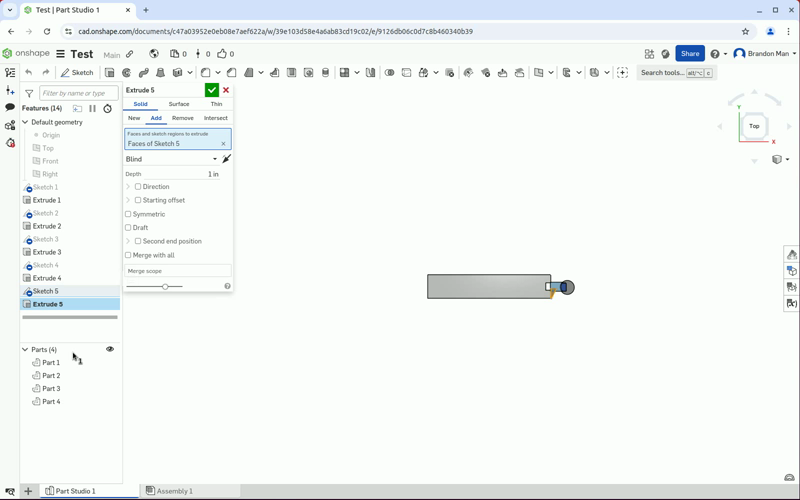
mouse_move(143, 106)
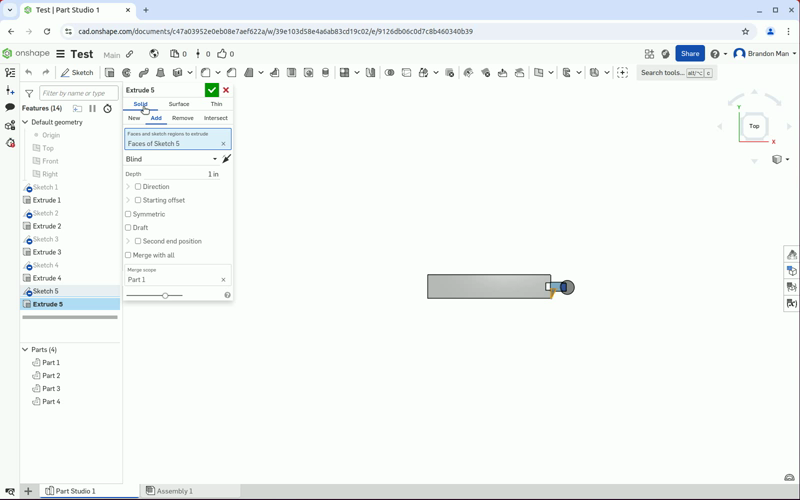
click(143, 106)
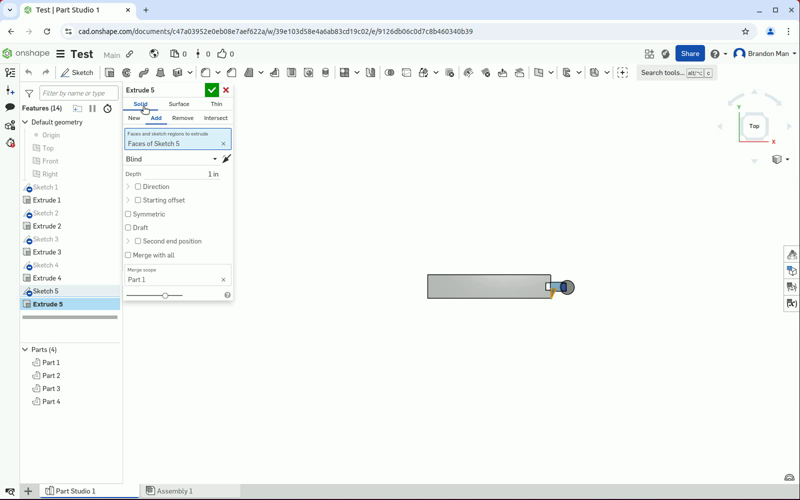
mouse_move(137, 120)
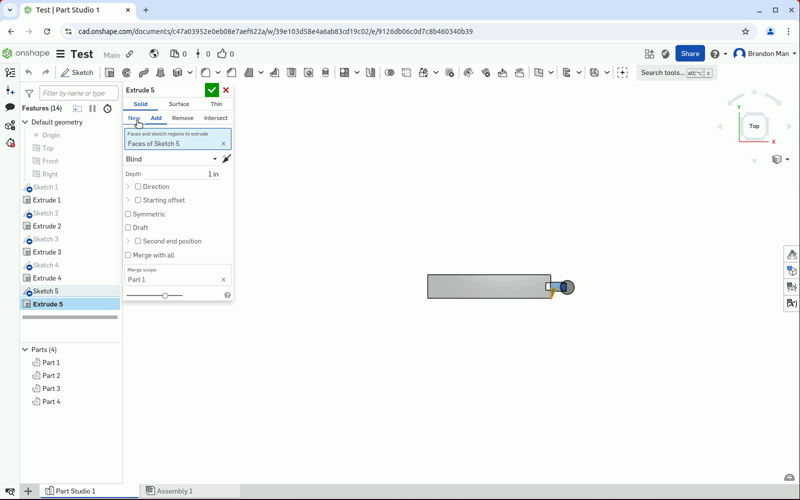
click(137, 120)
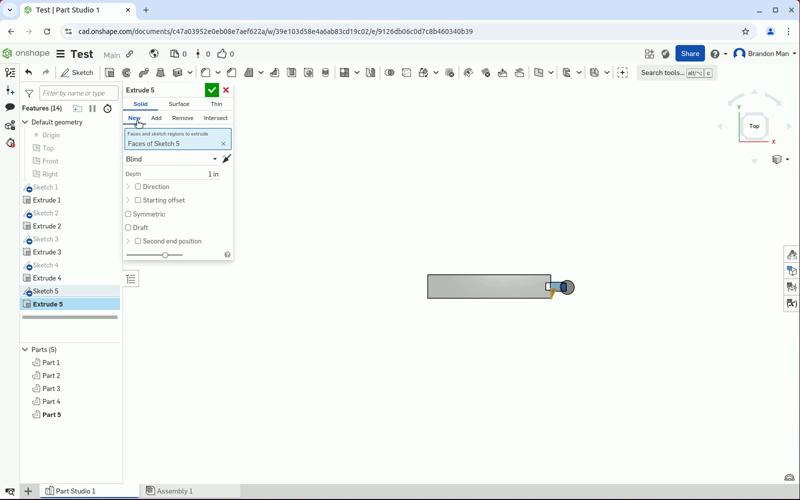
key(tab, 4)
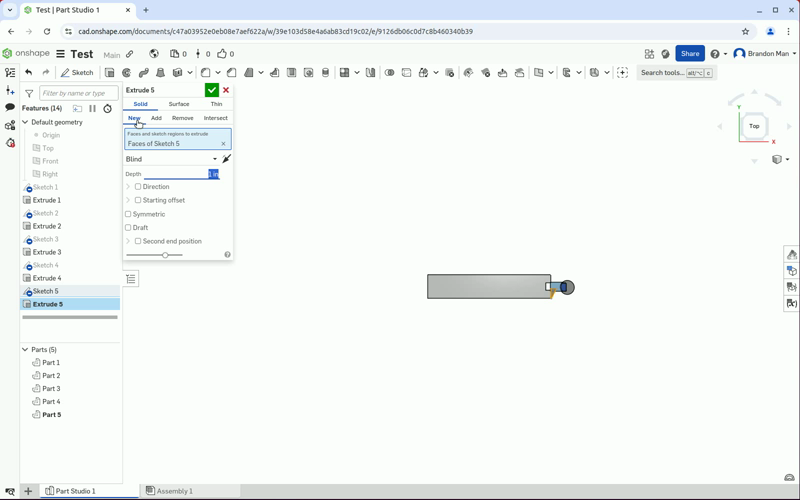
text(0.963)
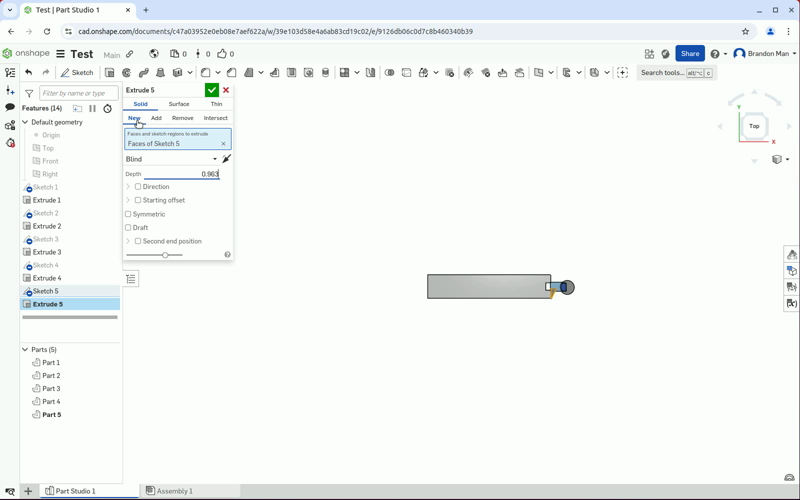
key(enter)
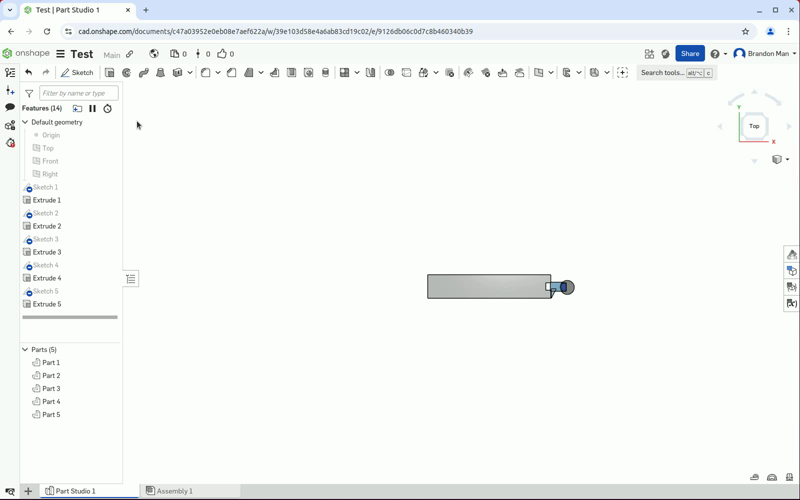
key(shift+h)
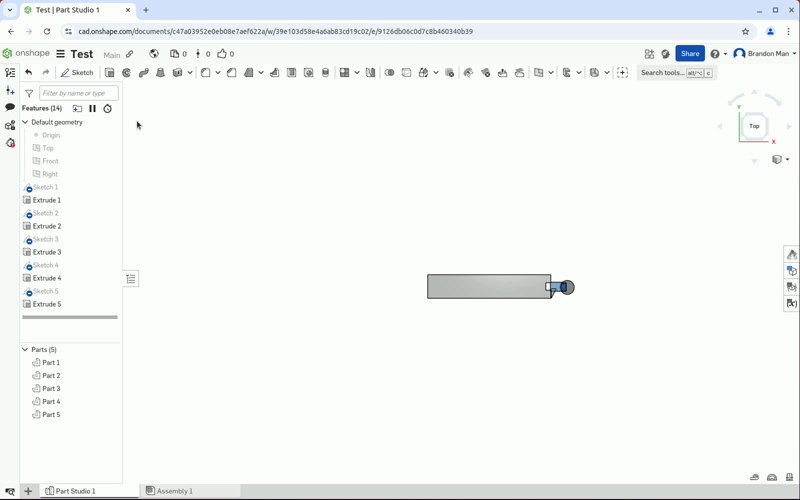
key(shift+h)
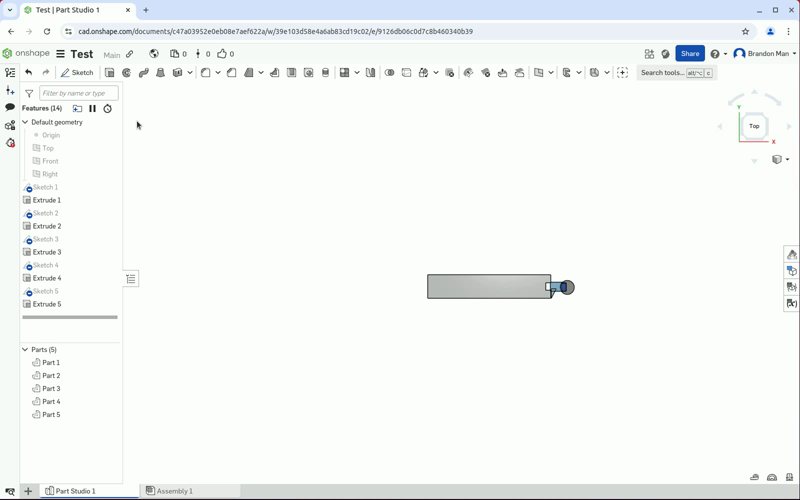
mouse_move(73, 189)
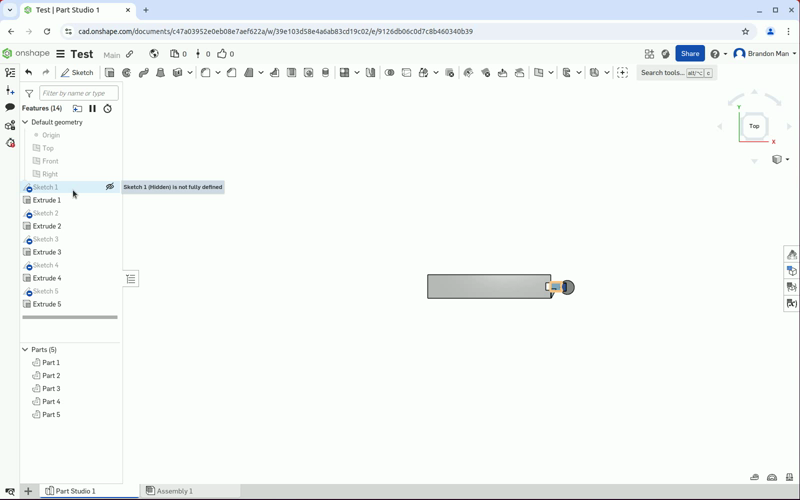
click(73, 189)
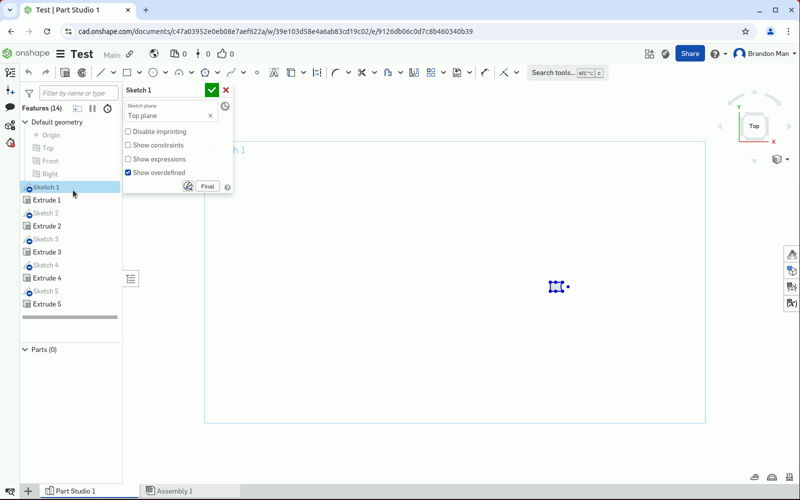
mouse_move(229, 92)
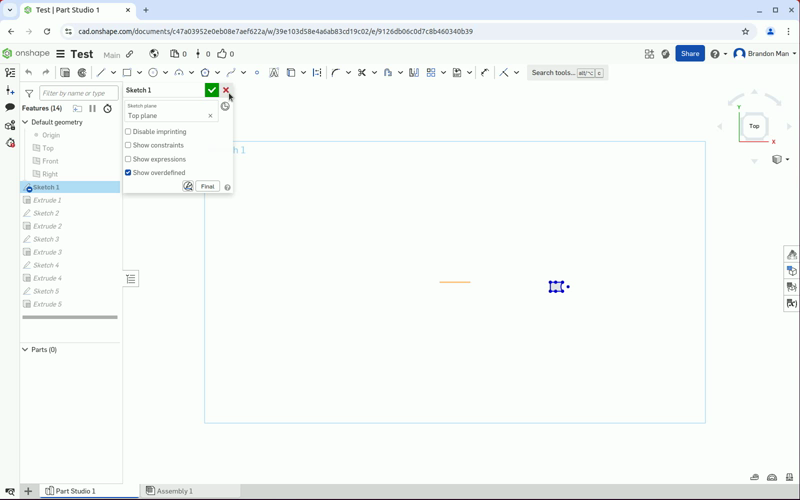
click(229, 92)
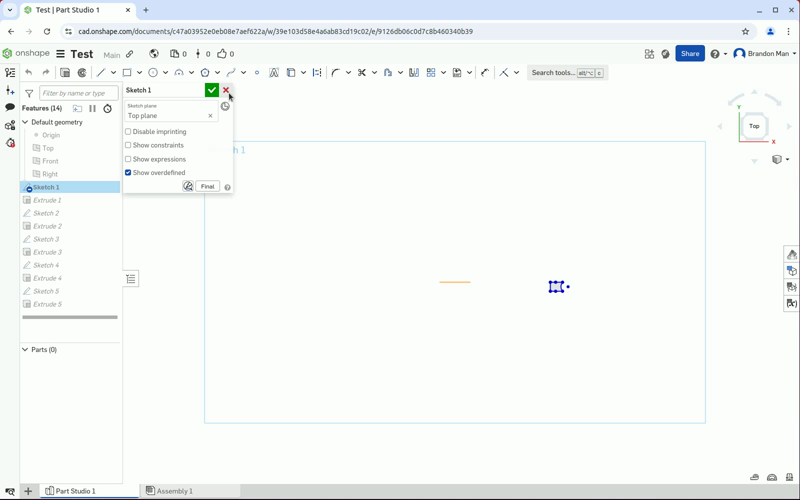
key(shift+s)
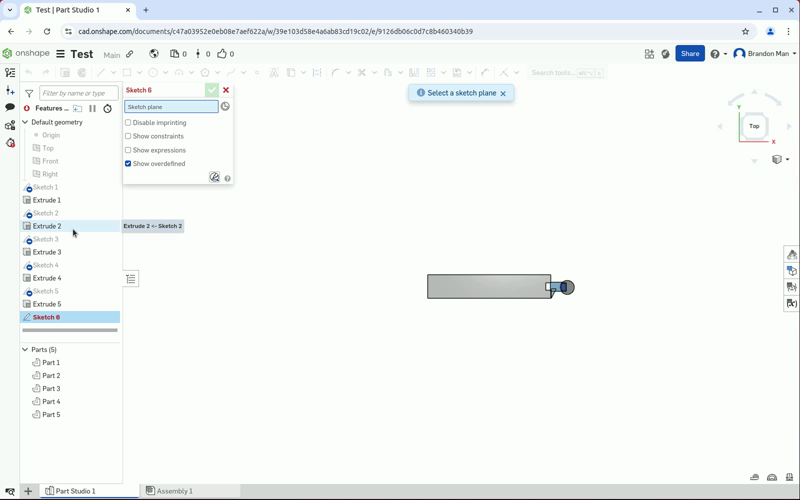
scroll(3)
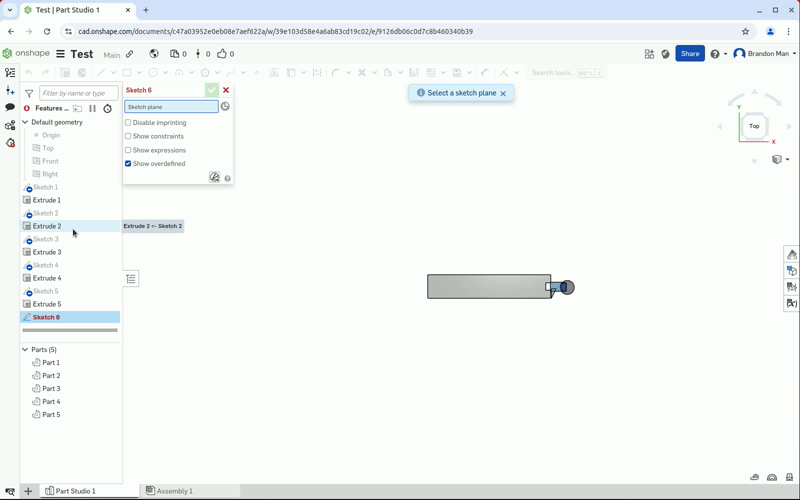
mouse_move(73, 150)
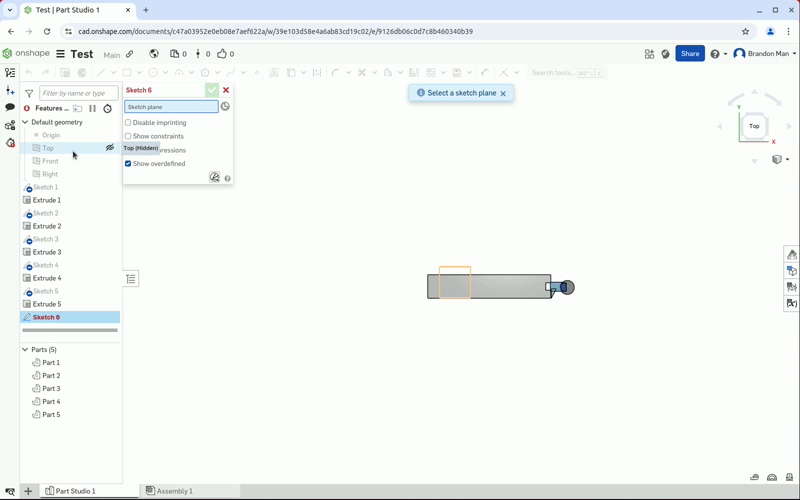
click(73, 150)
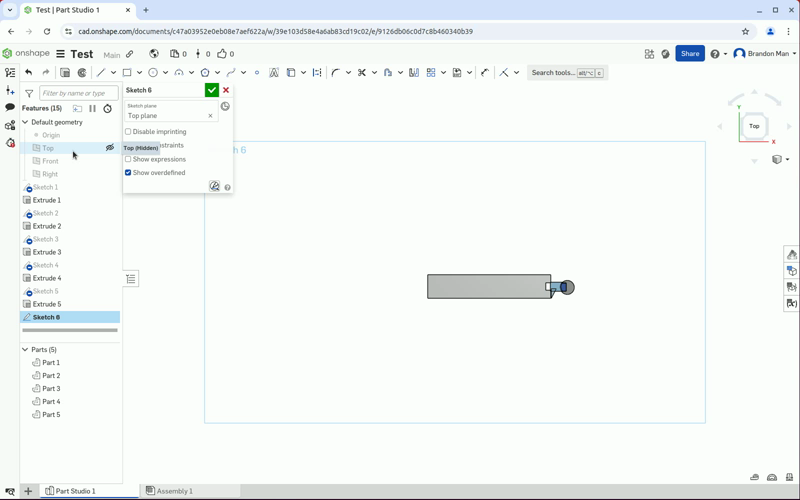
mouse_move(73, 352)
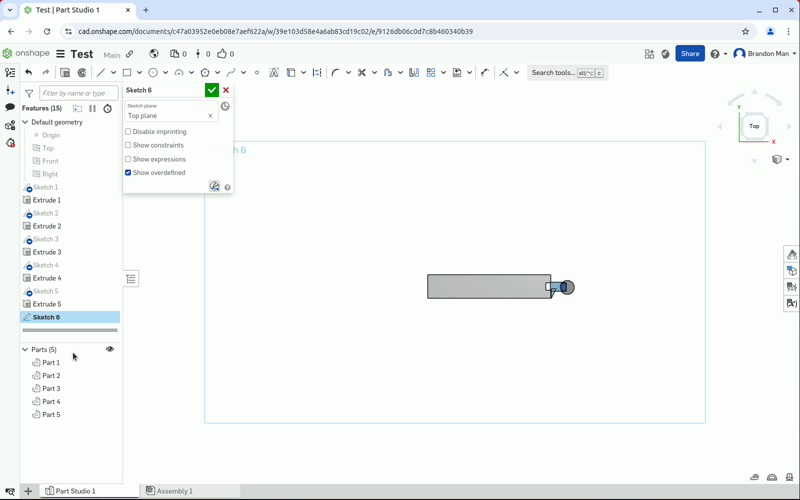
key(y)
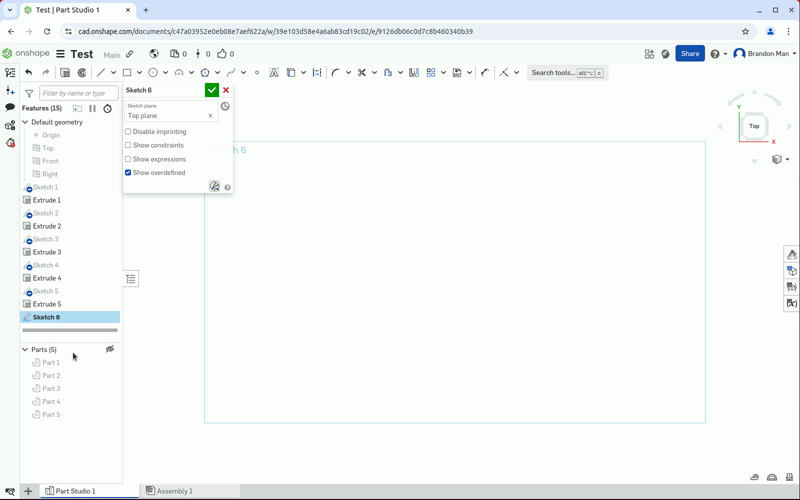
key(l)
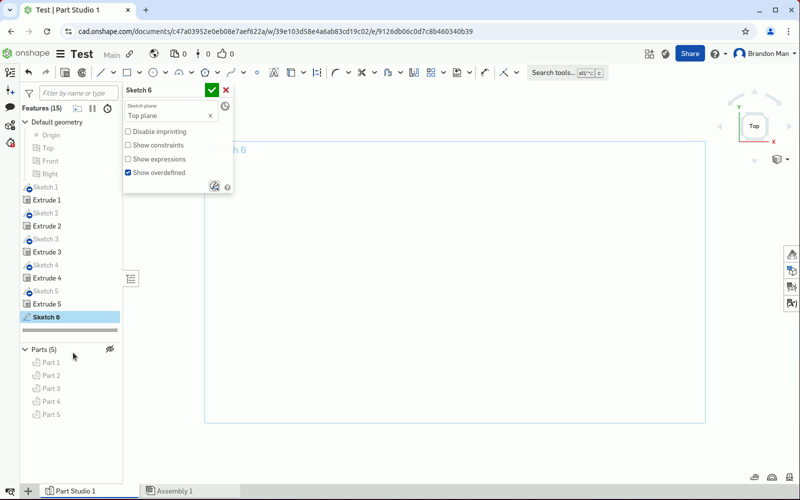
key_down(shift)
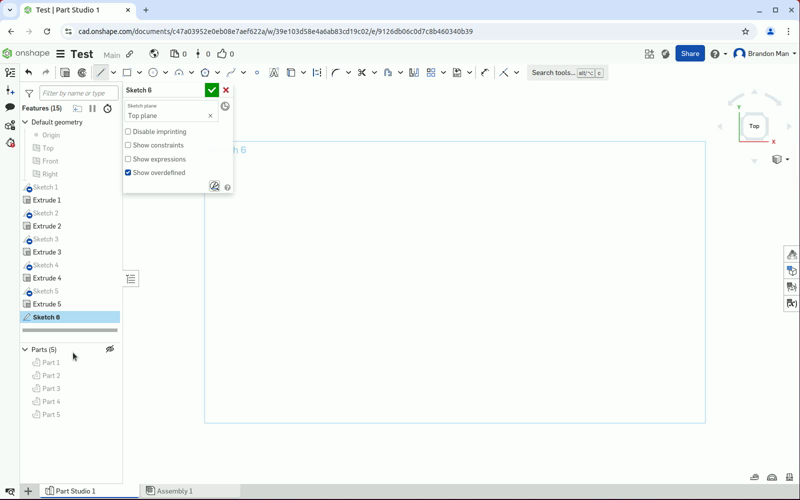
mouse_move(546, 291)
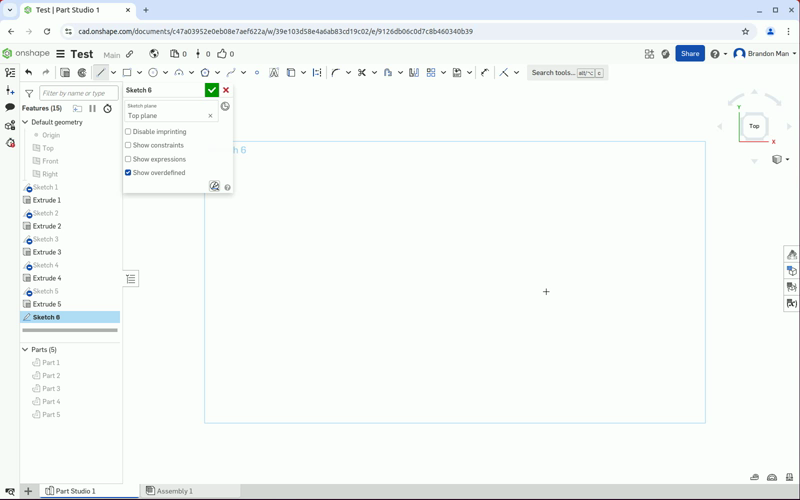
click(546, 291)
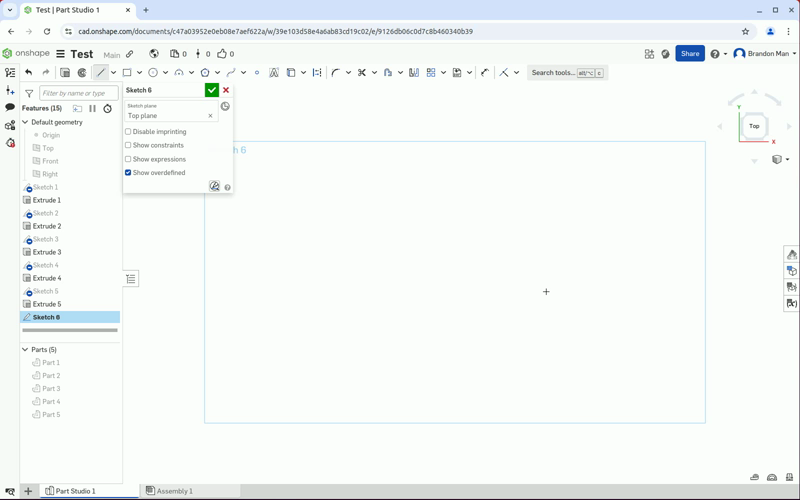
key_up(shift)
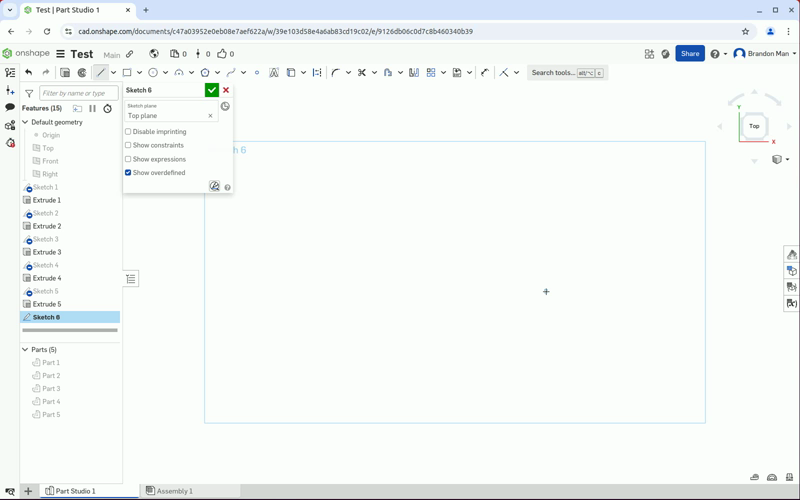
key_down(shift)
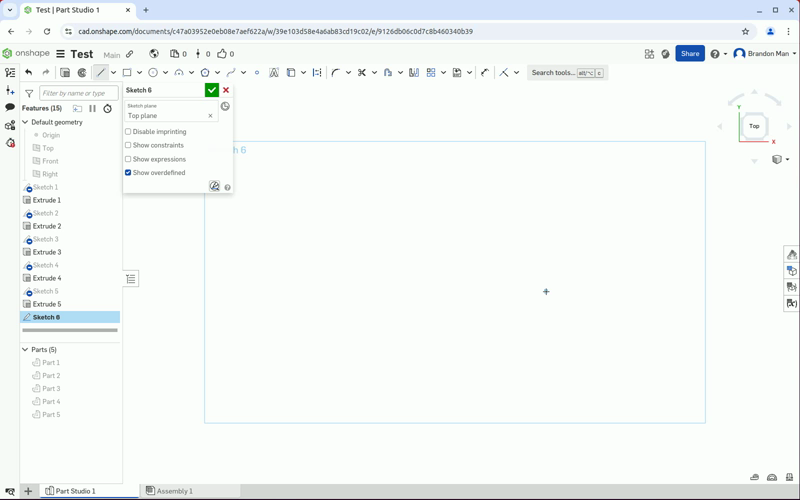
mouse_move(576, 291)
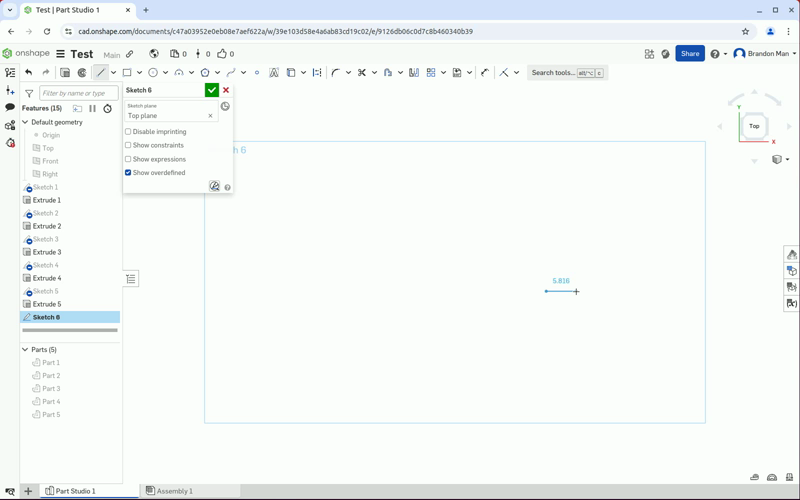
mouse_move(552, 291)
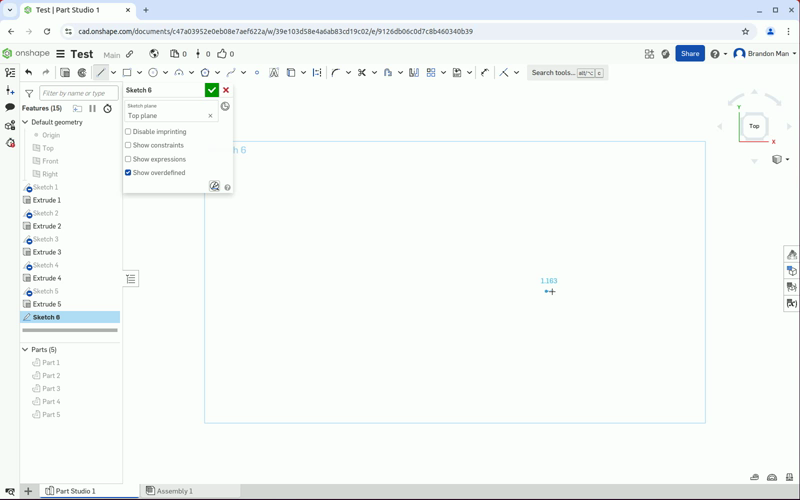
scroll(6)
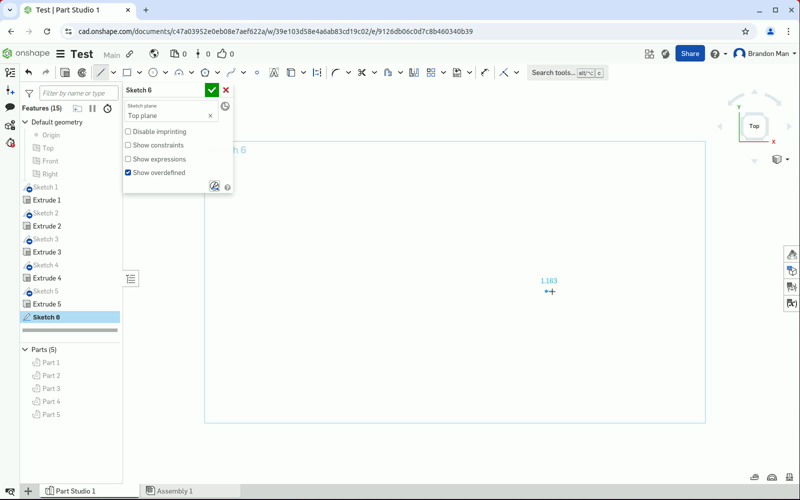
scroll(6)
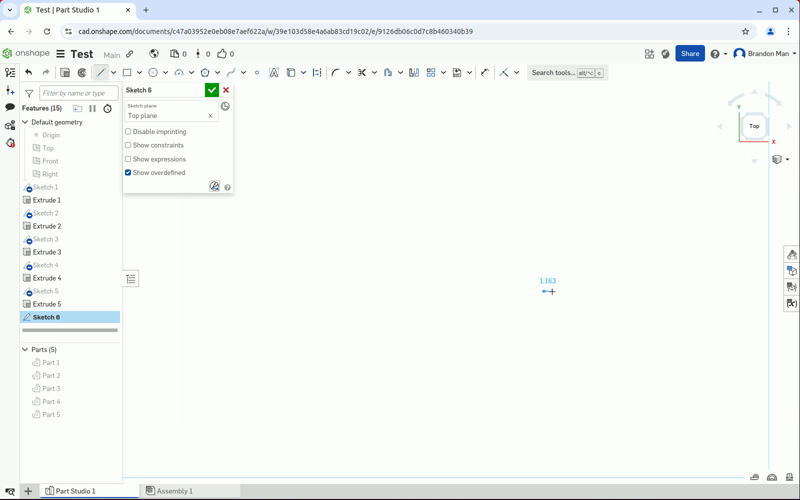
scroll(6)
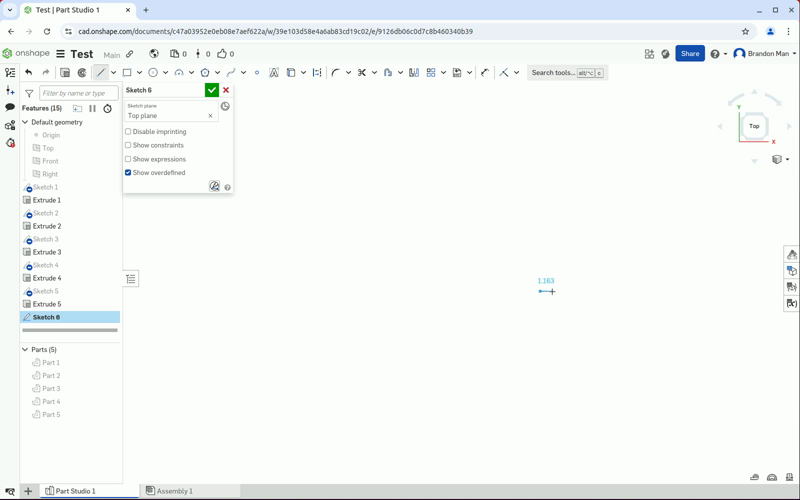
scroll(6)
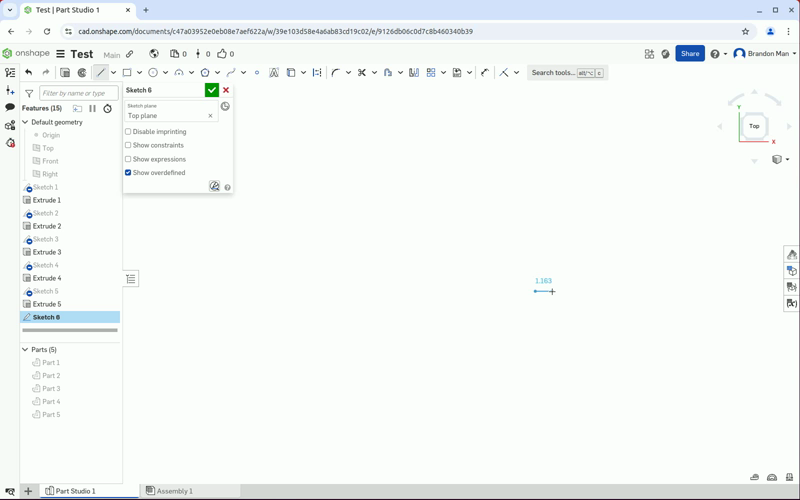
scroll(6)
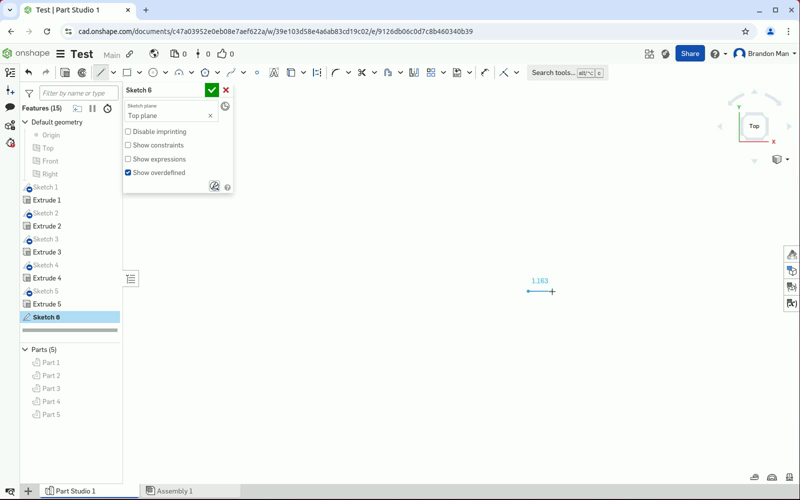
scroll(6)
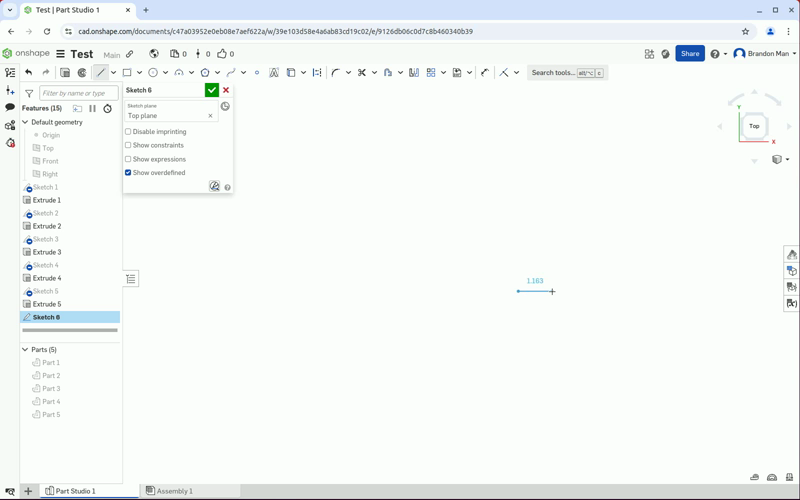
scroll(6)
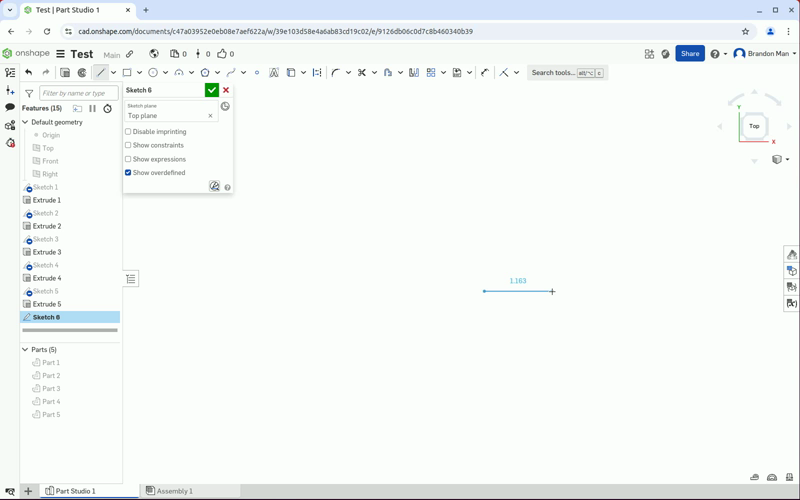
click(552, 291)
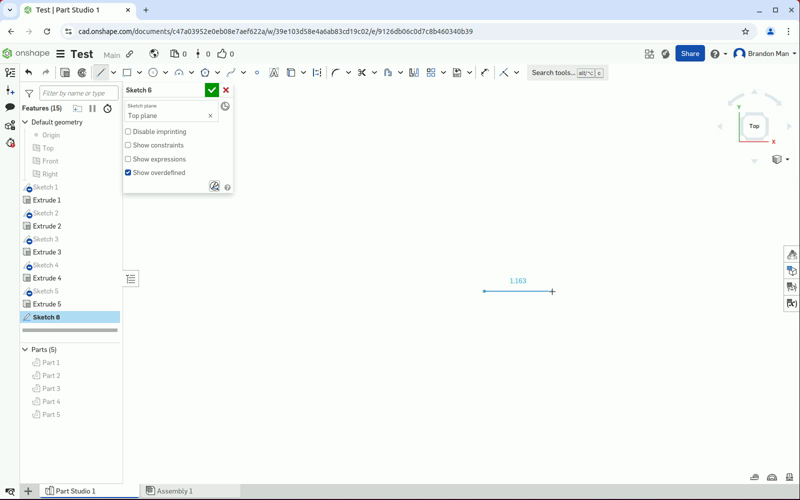
scroll(-6)
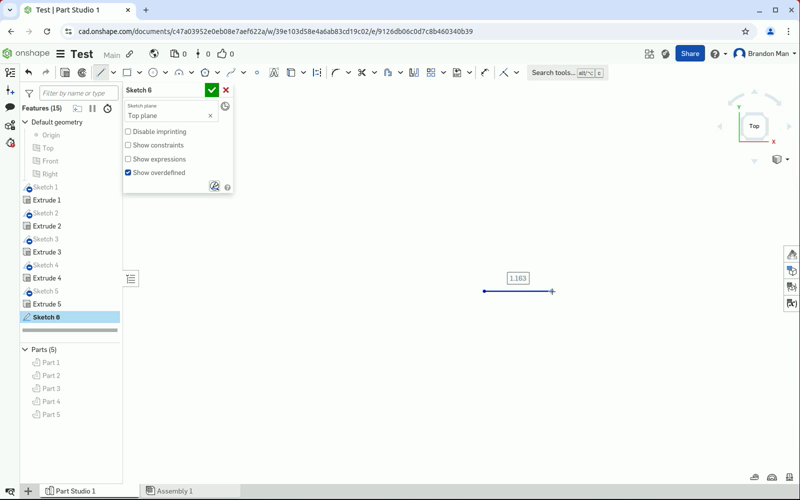
scroll(-6)
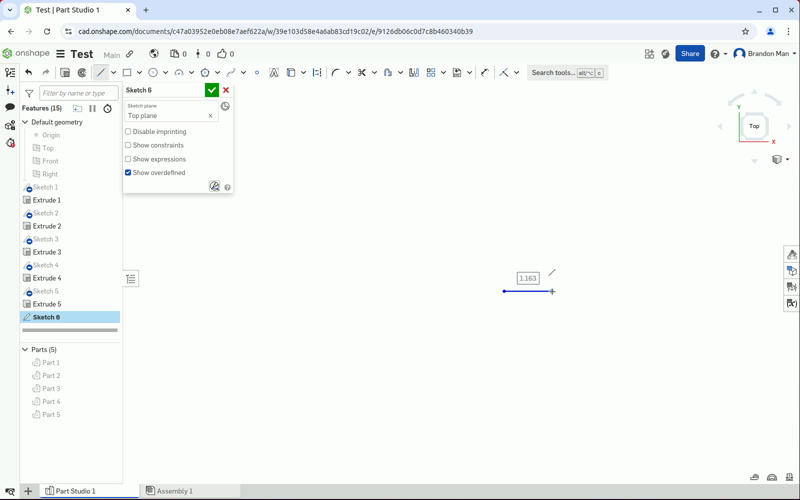
scroll(-6)
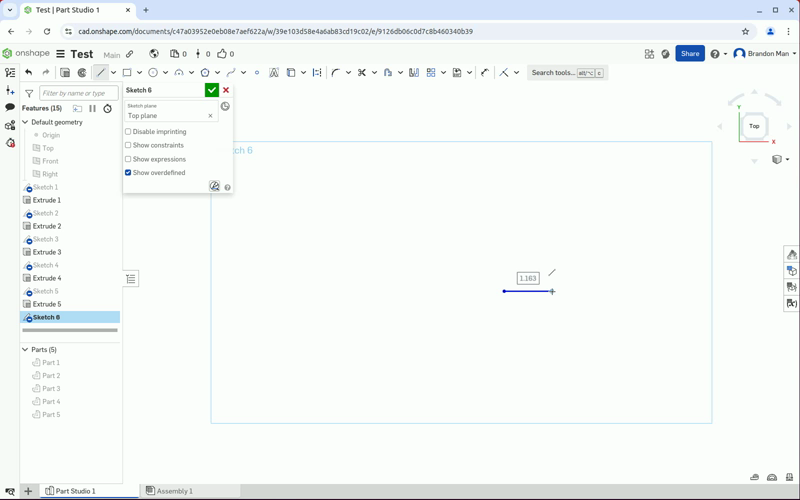
scroll(-6)
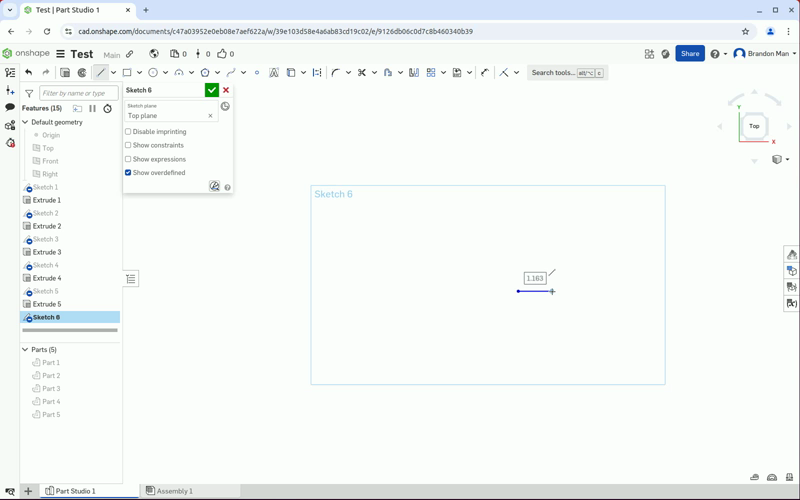
scroll(-6)
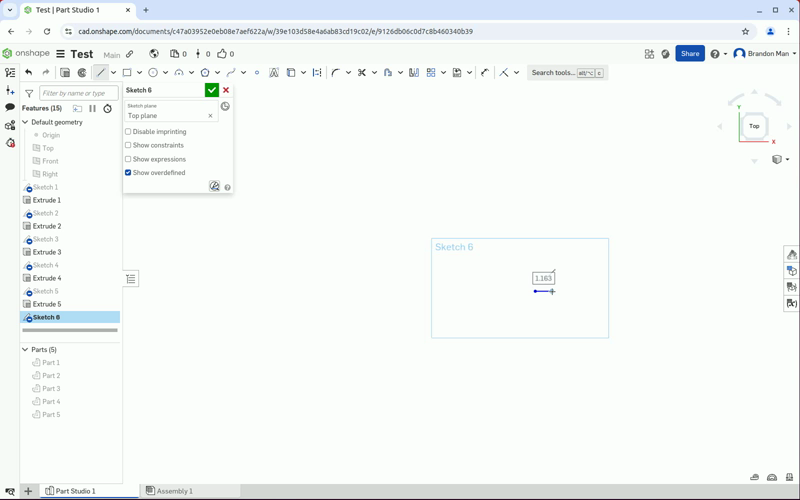
scroll(-6)
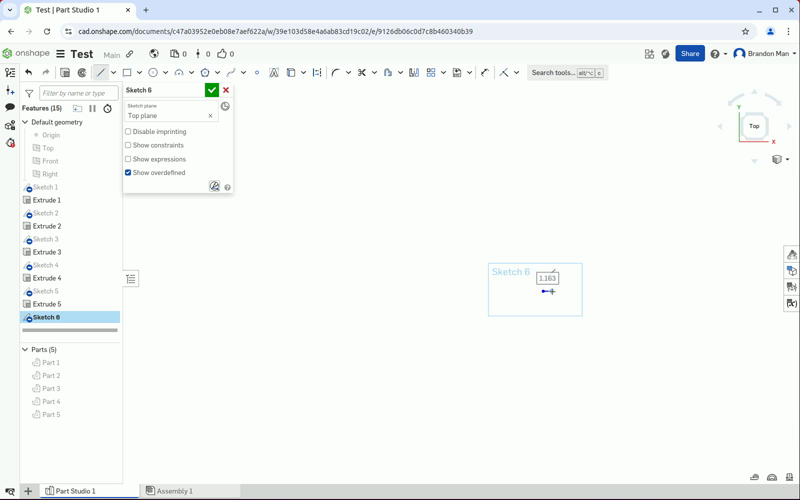
scroll(-6)
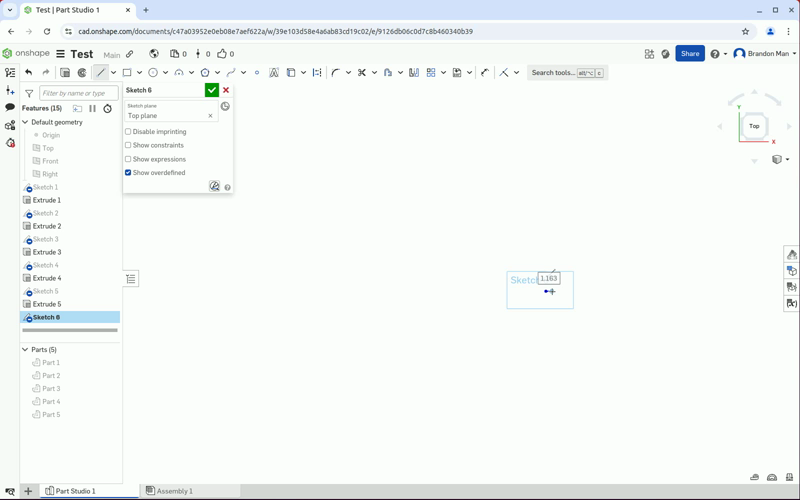
key_up(shift)
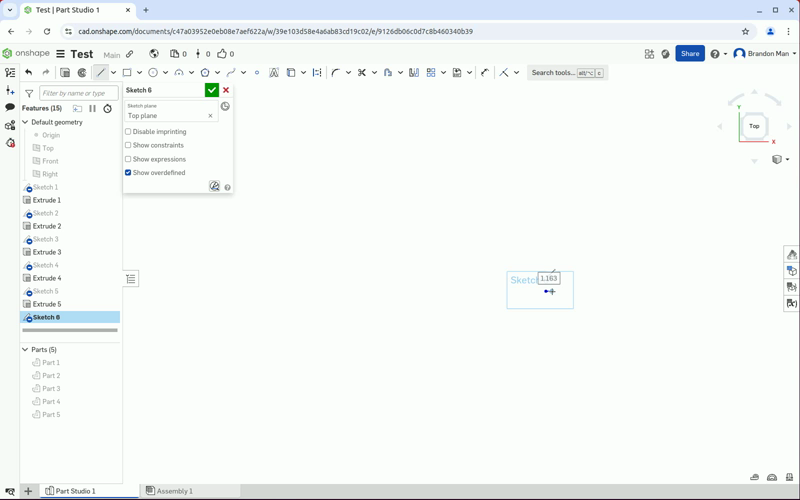
key_down(shift)
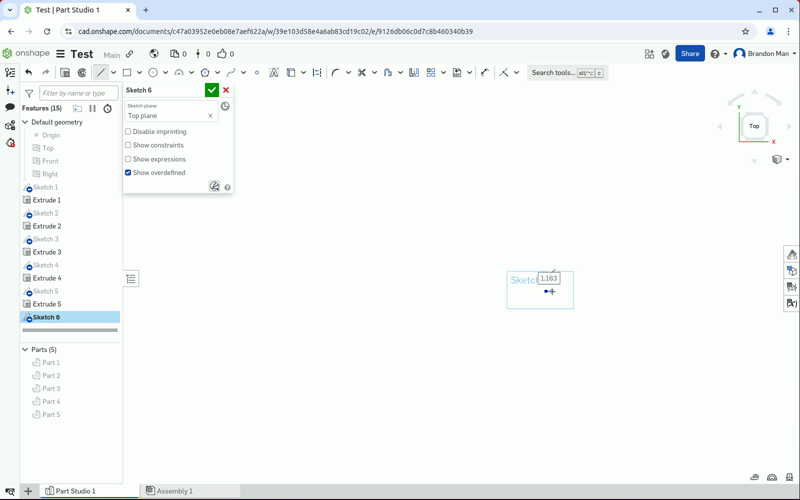
mouse_move(582, 291)
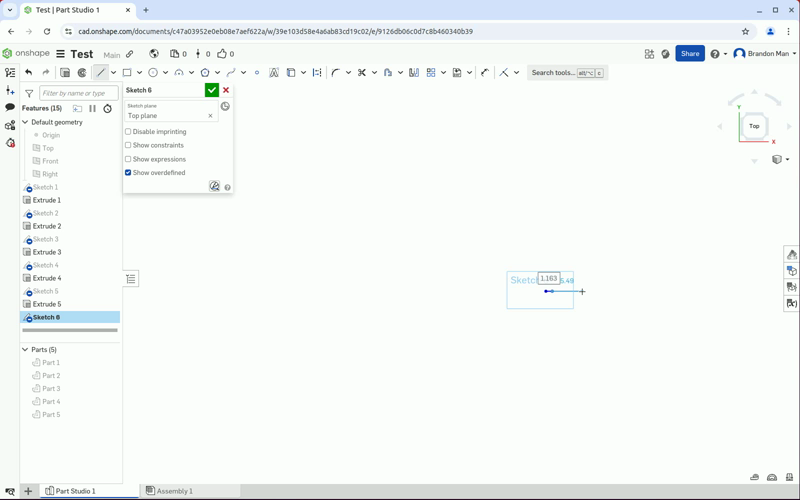
mouse_move(552, 282)
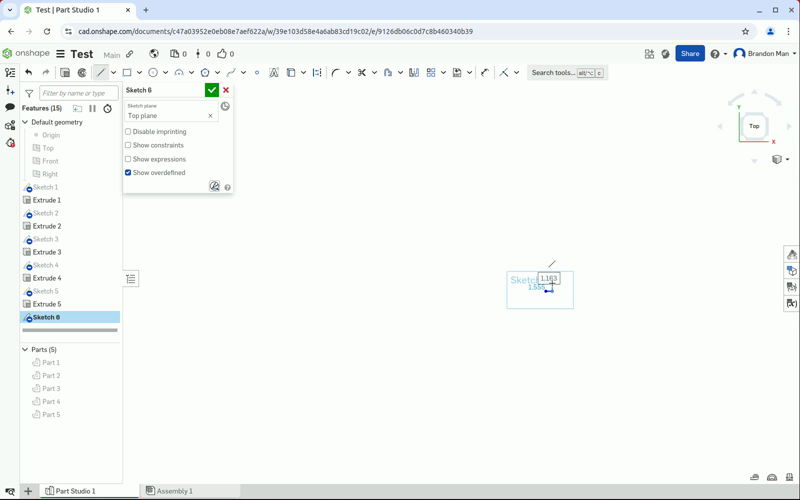
click(552, 282)
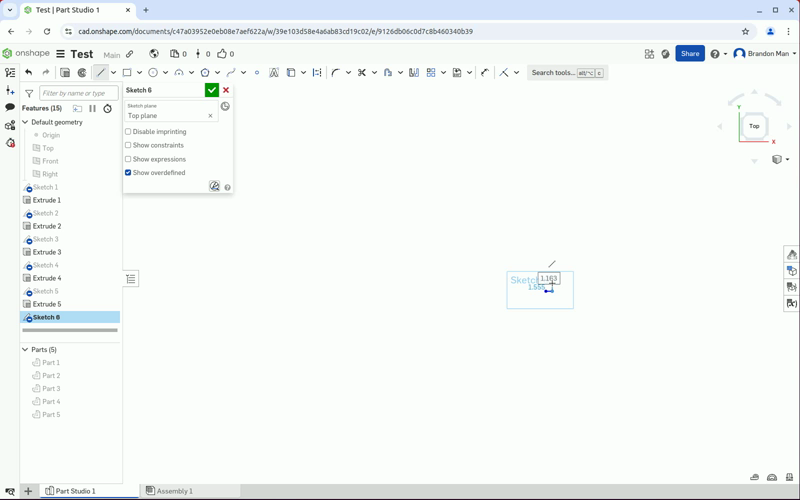
key_up(shift)
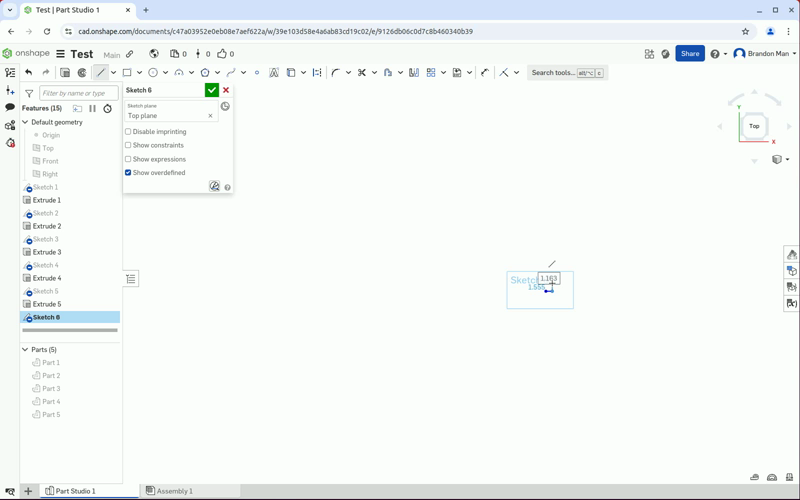
key_down(shift)
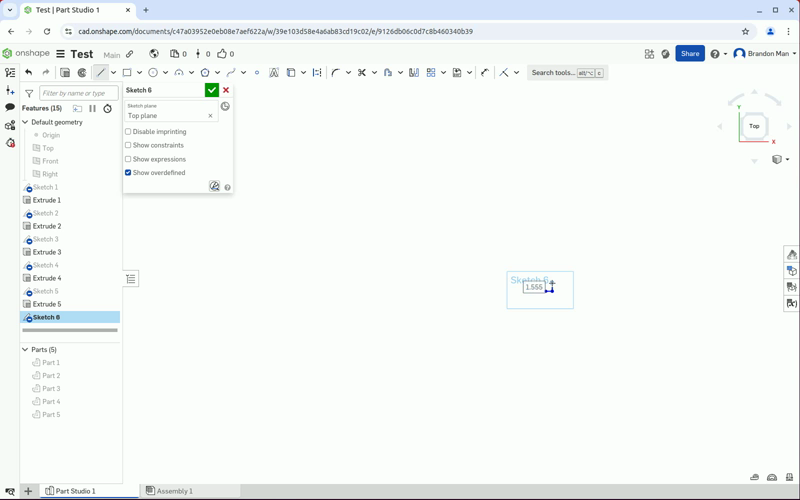
mouse_move(582, 282)
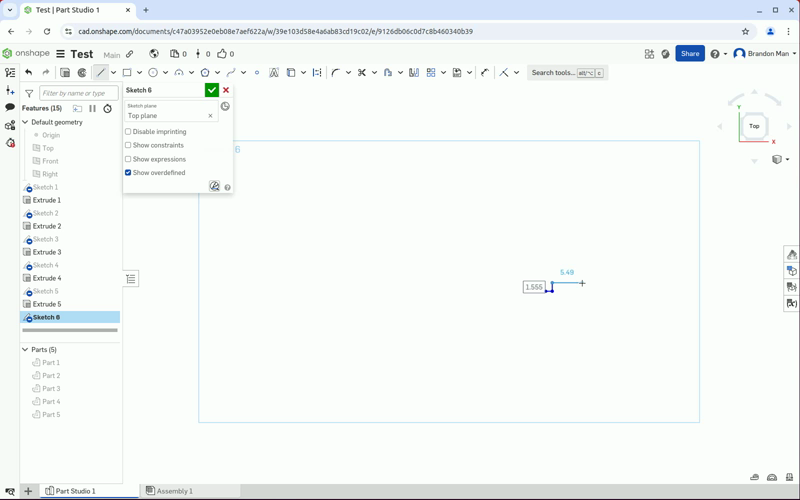
mouse_move(546, 282)
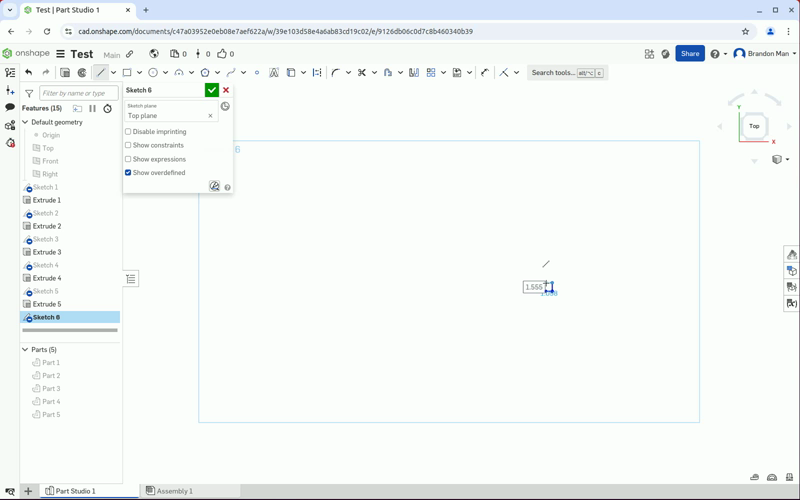
scroll(6)
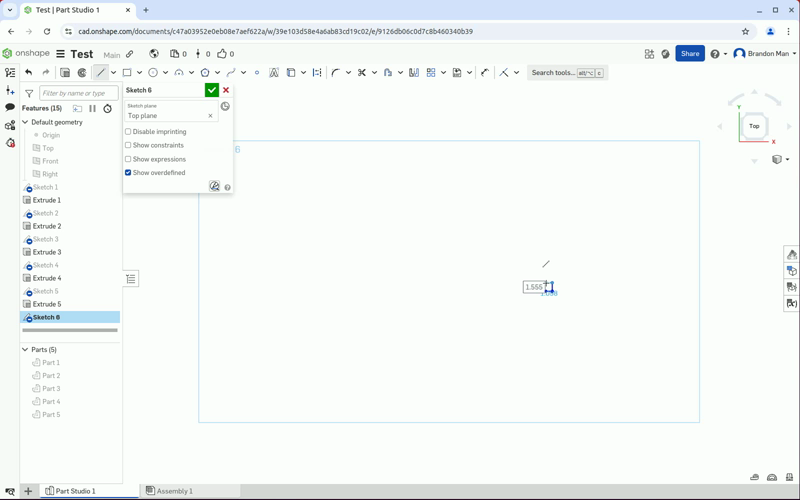
scroll(6)
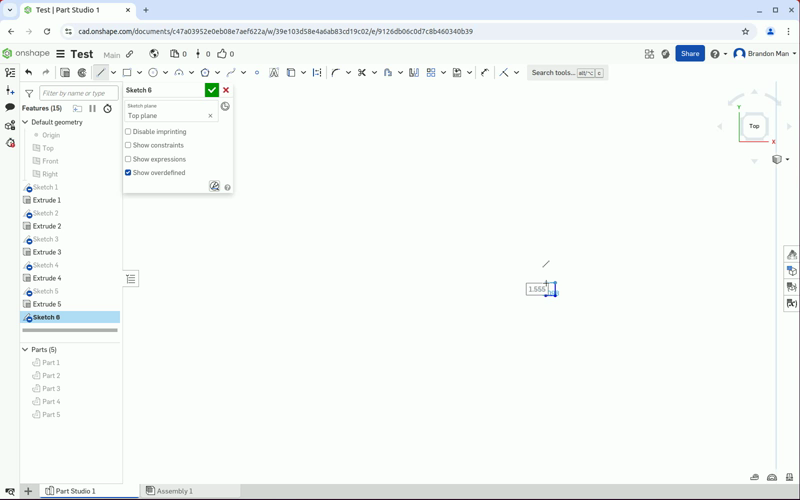
scroll(6)
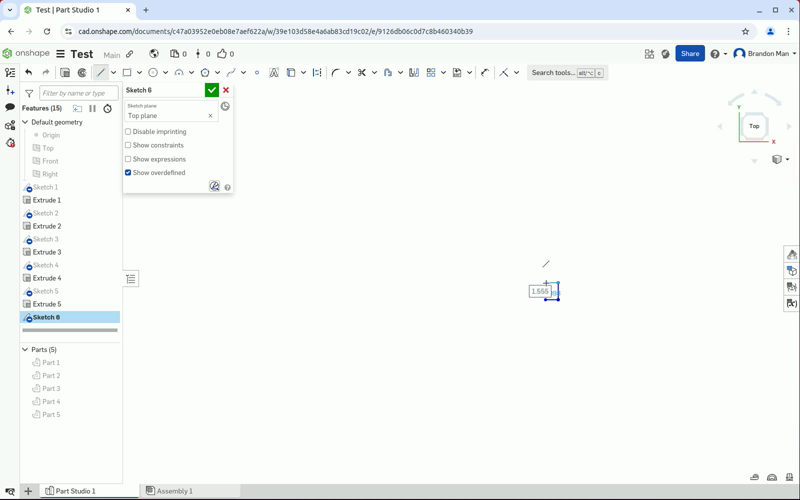
scroll(6)
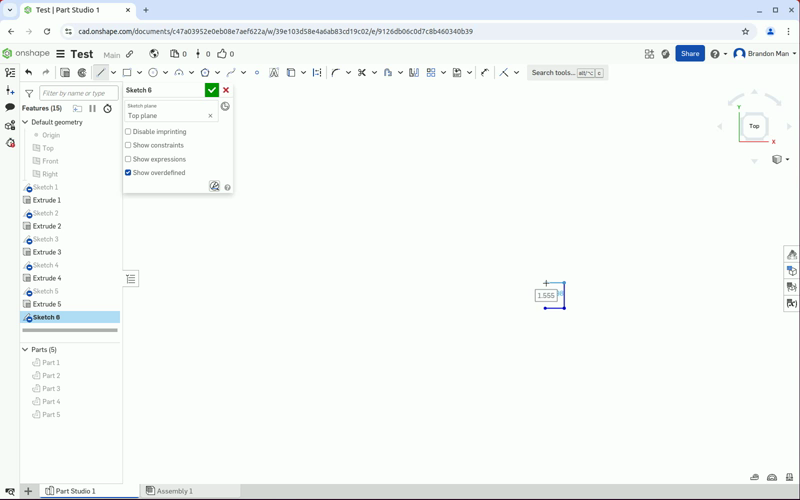
scroll(6)
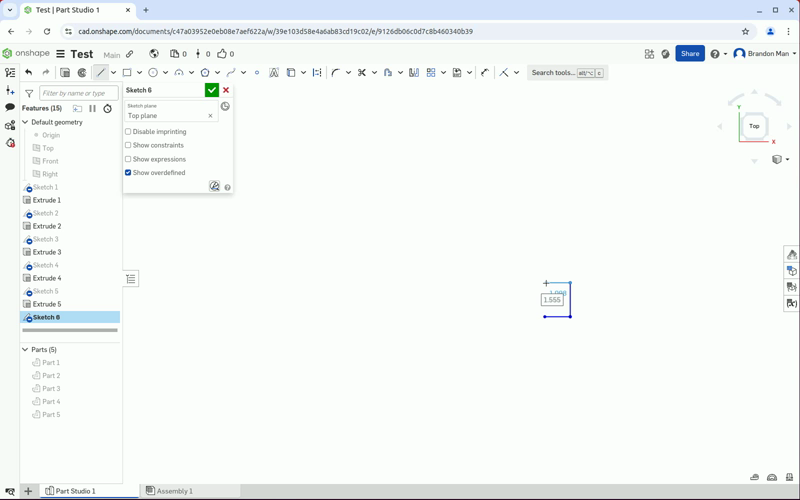
scroll(6)
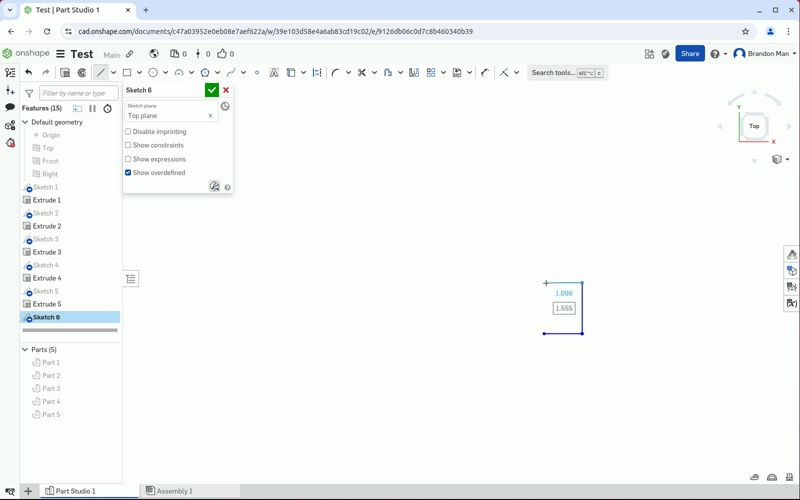
scroll(6)
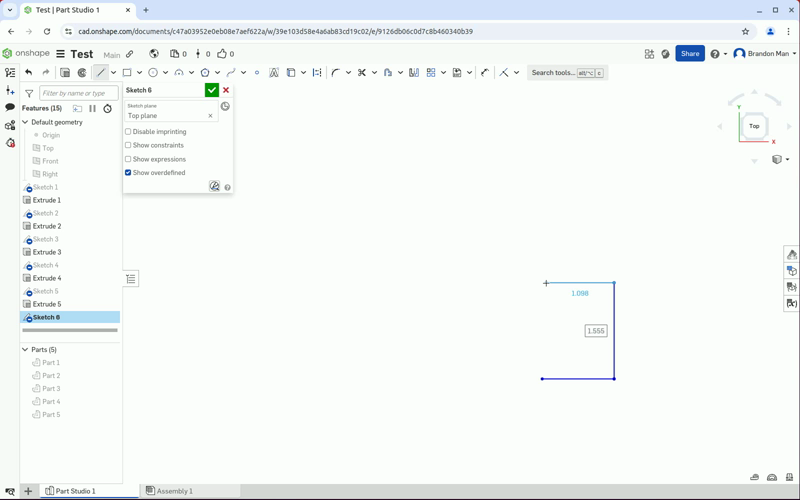
click(546, 282)
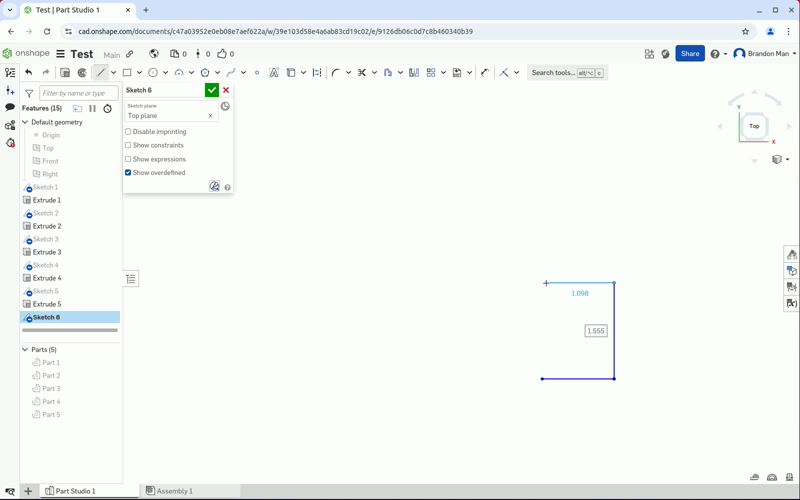
scroll(-6)
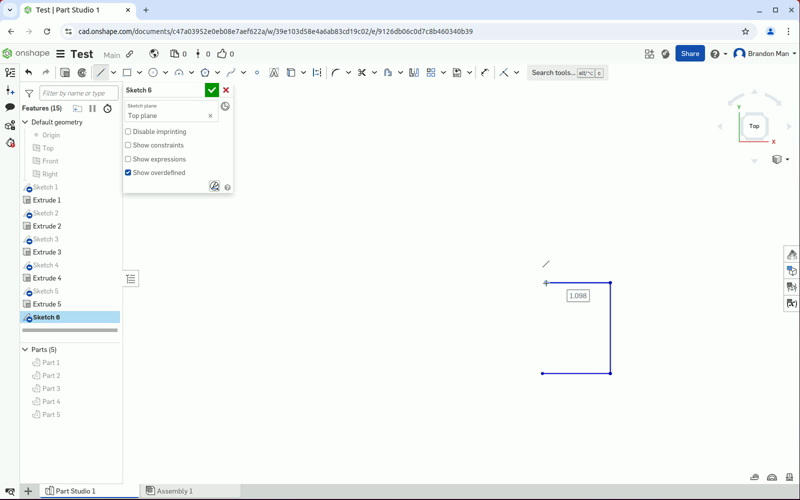
scroll(-6)
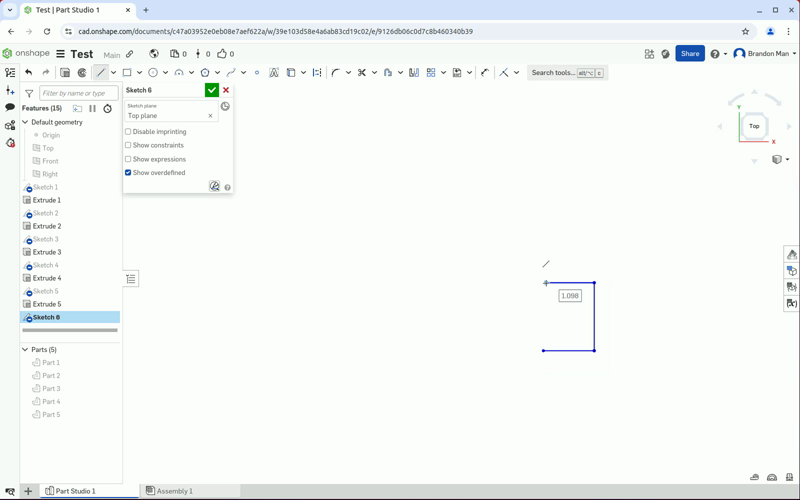
scroll(-6)
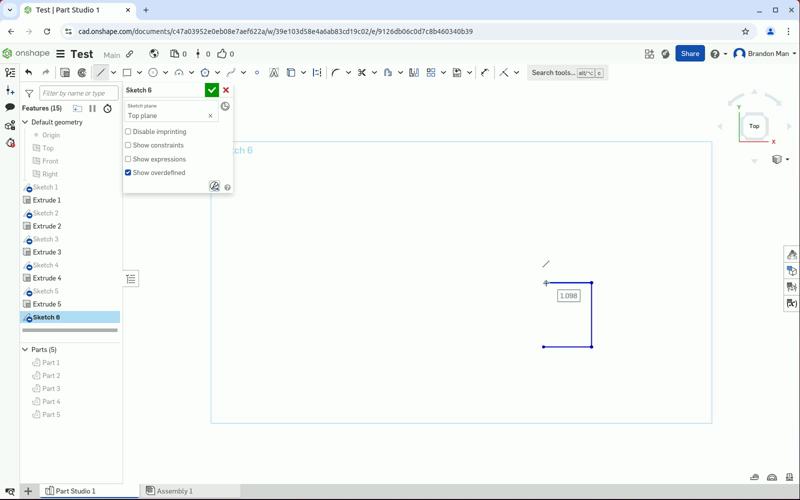
scroll(-6)
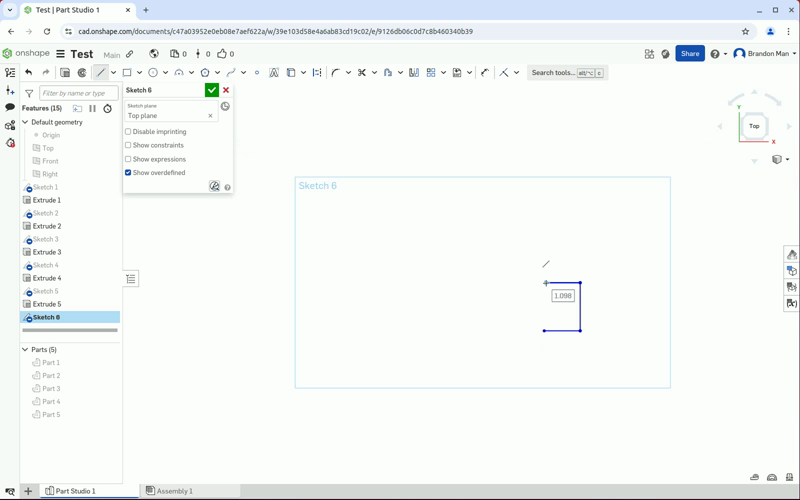
scroll(-6)
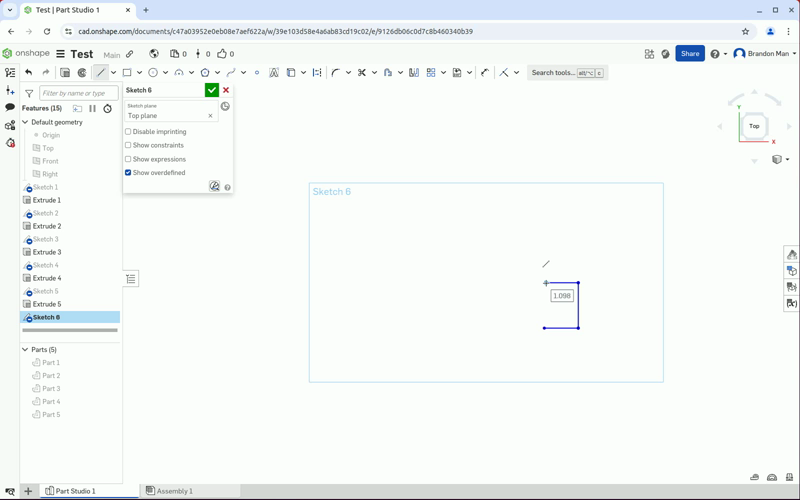
scroll(-6)
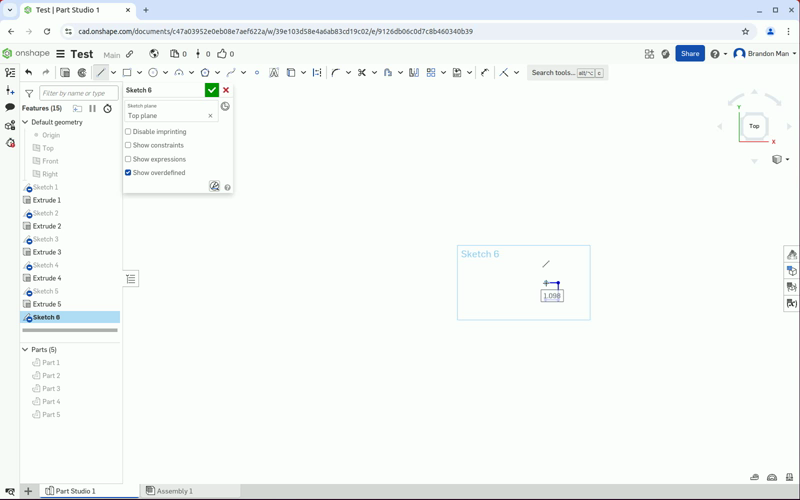
scroll(-6)
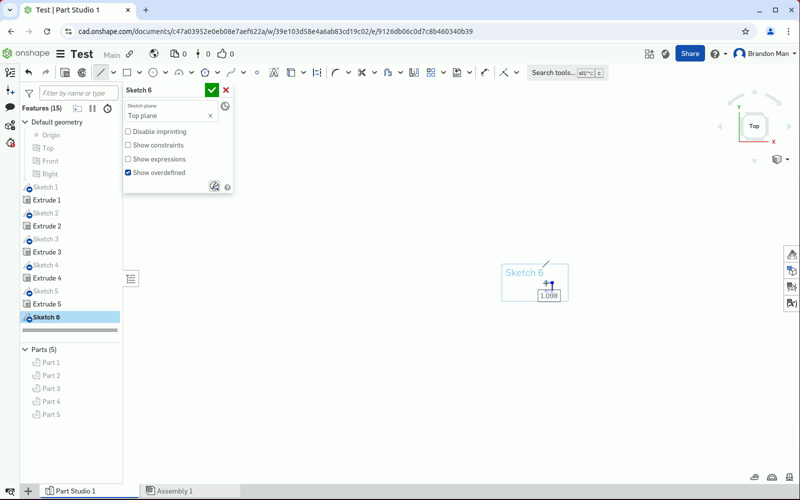
key_up(shift)
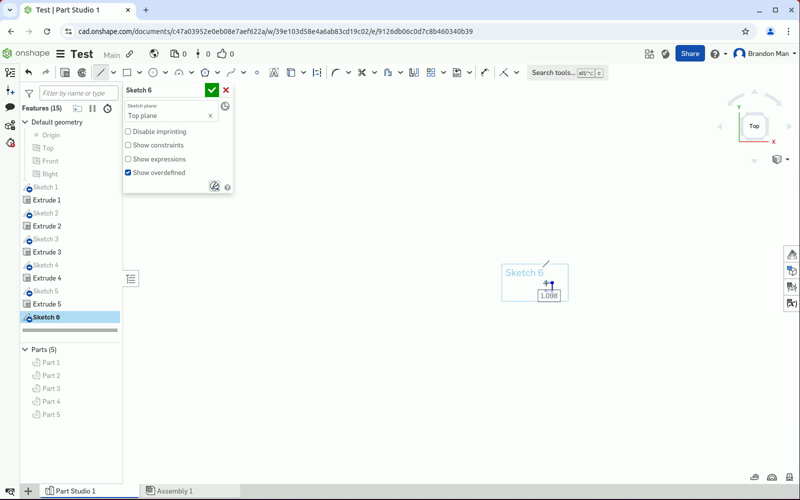
mouse_move(576, 282)
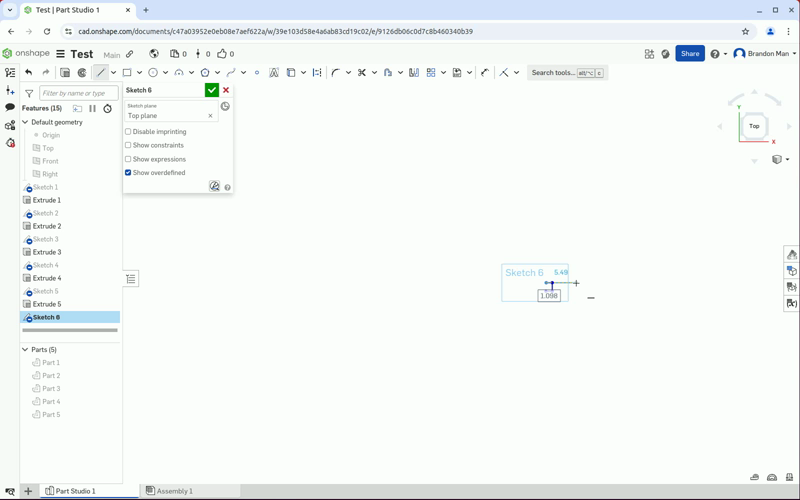
key_down(shift)
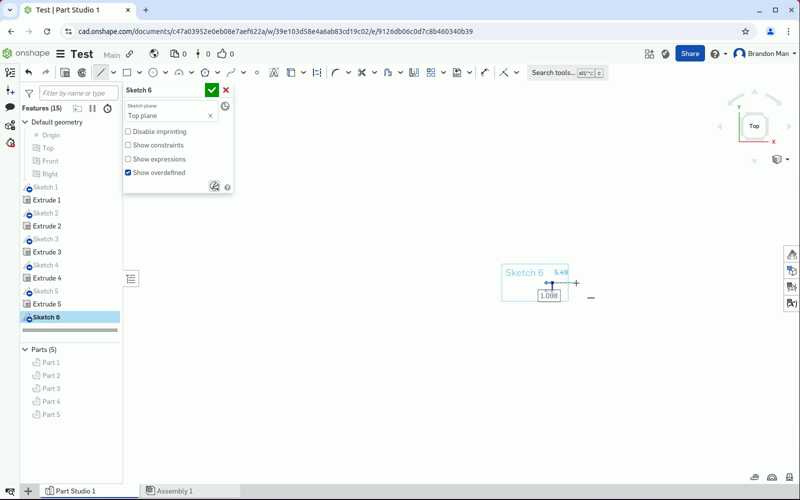
mouse_move(546, 291)
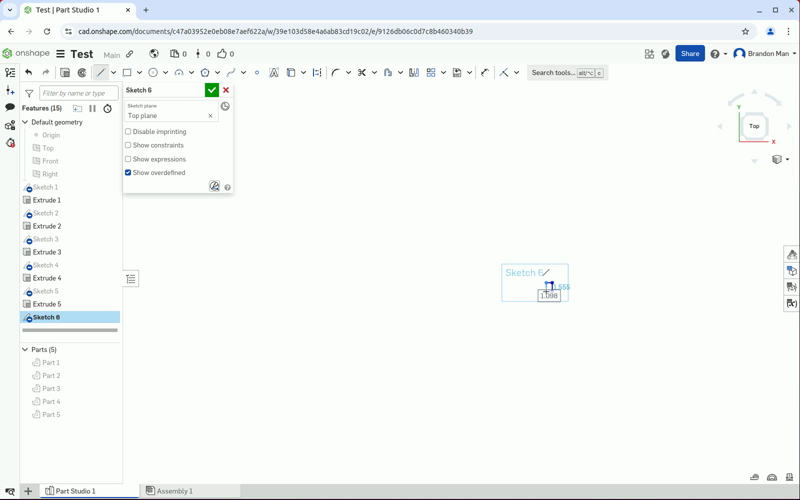
key_up(shift)
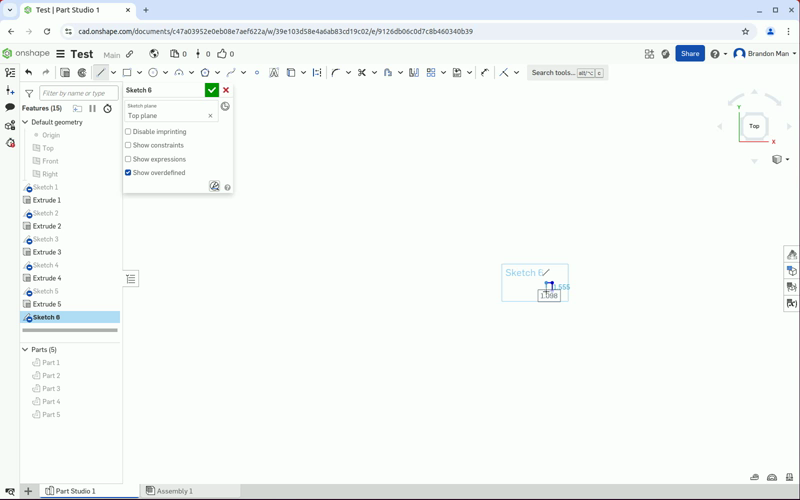
click(546, 291)
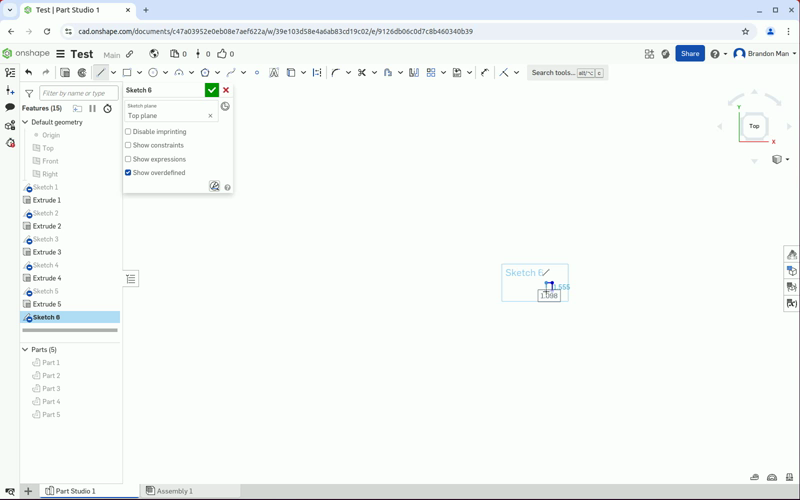
key(esc)
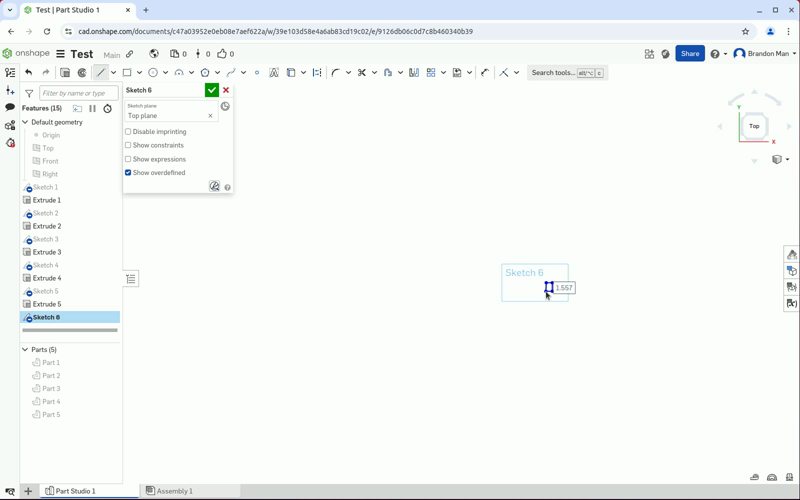
mouse_move(548, 286)
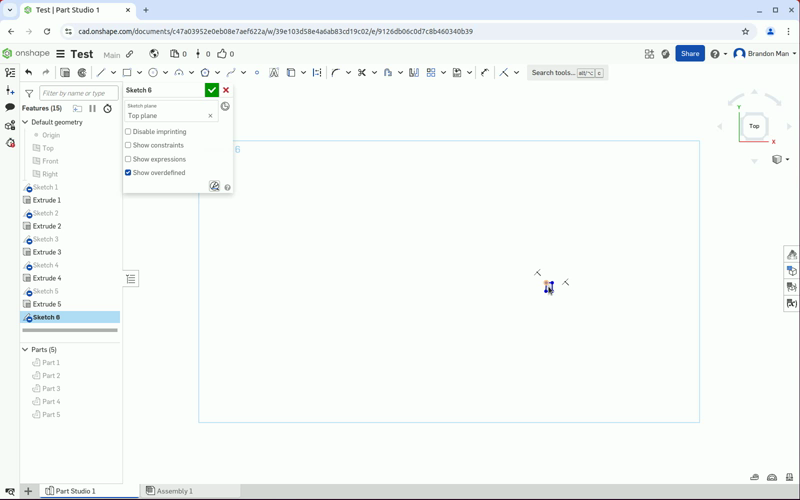
scroll(6)
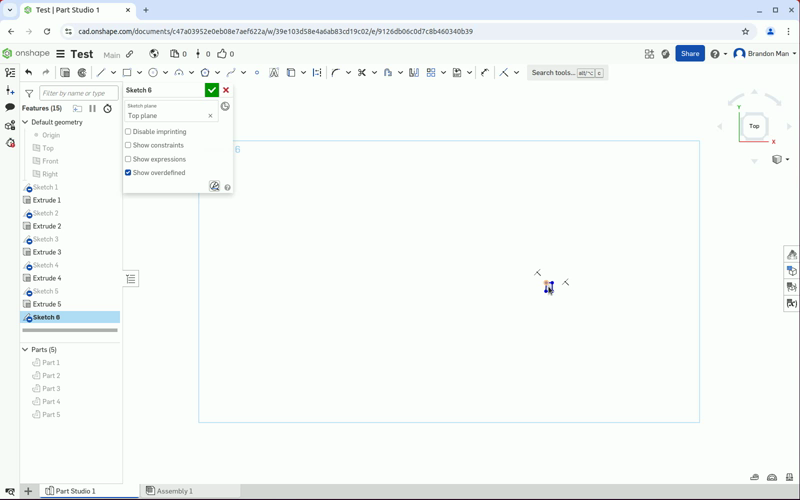
scroll(6)
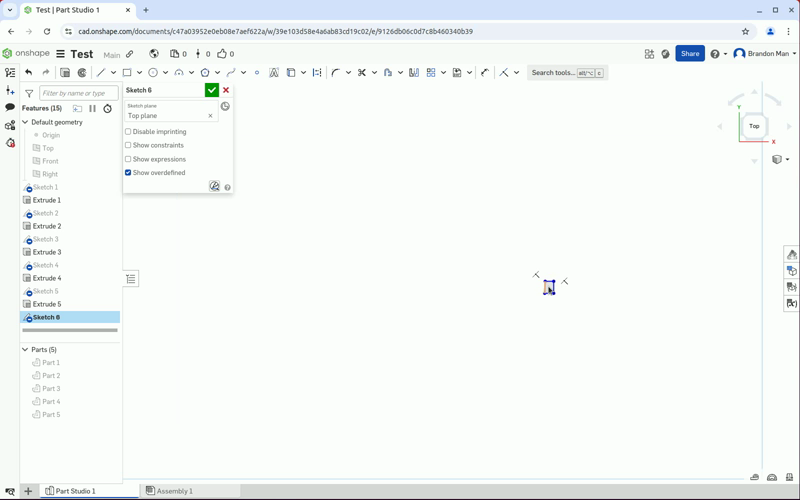
scroll(6)
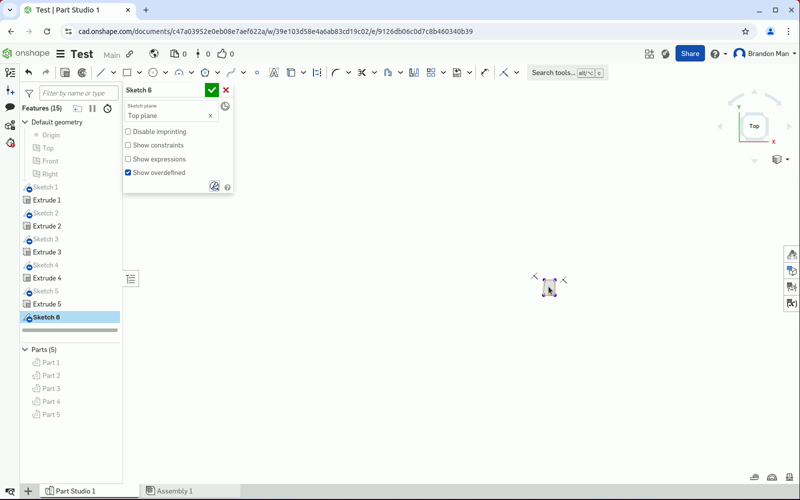
scroll(6)
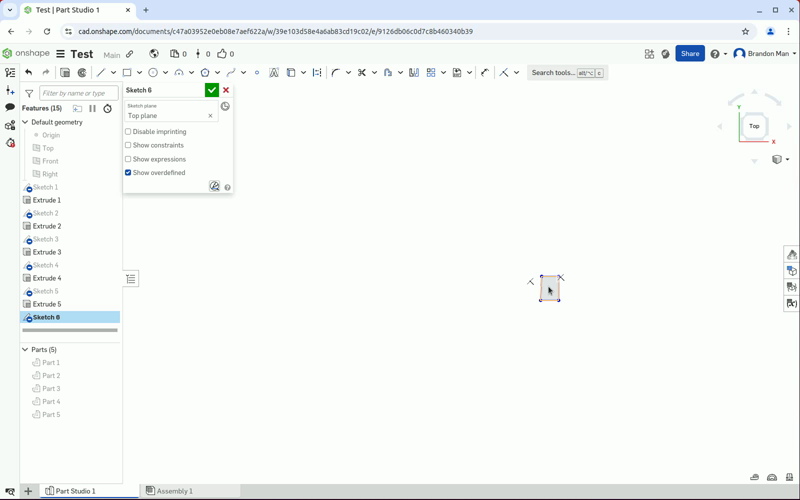
scroll(6)
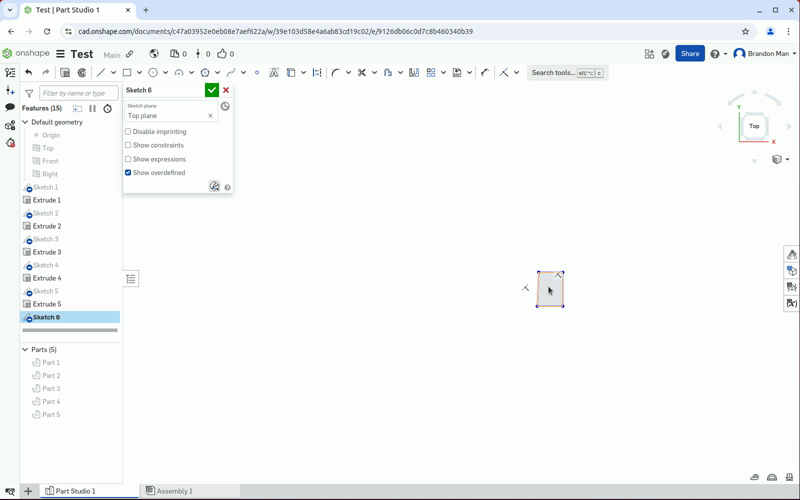
scroll(6)
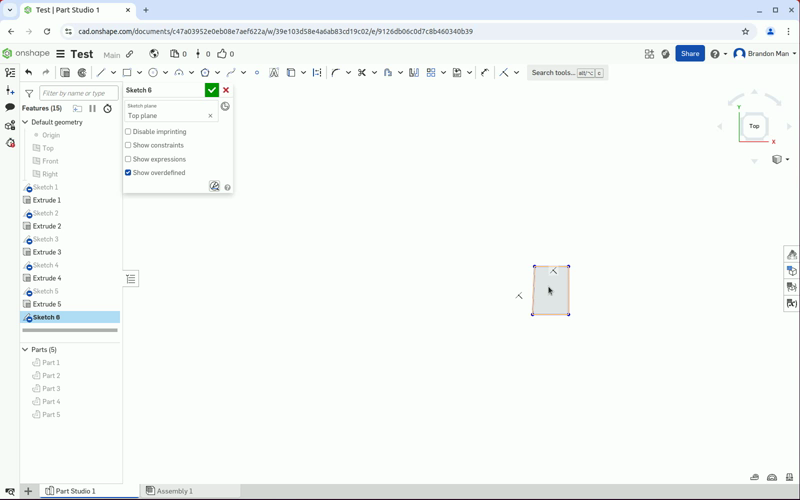
scroll(6)
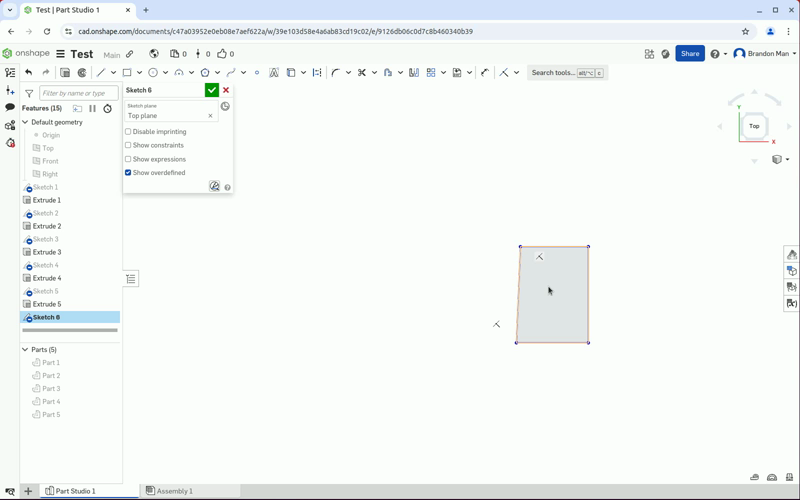
click(548, 286)
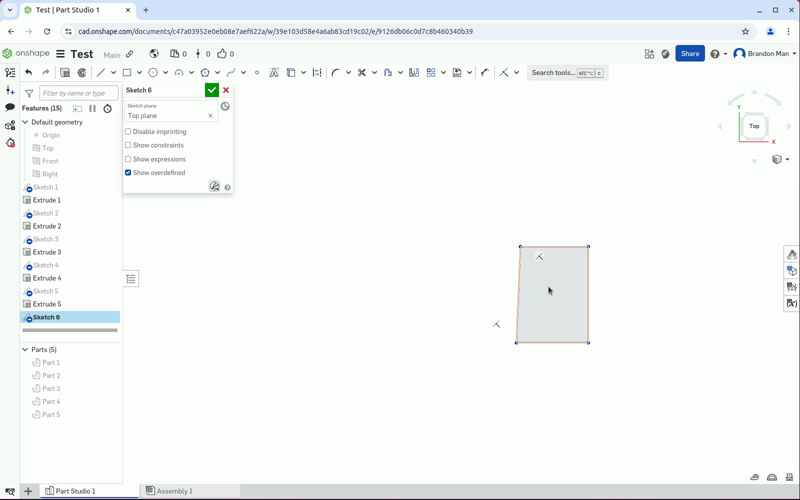
scroll(-6)
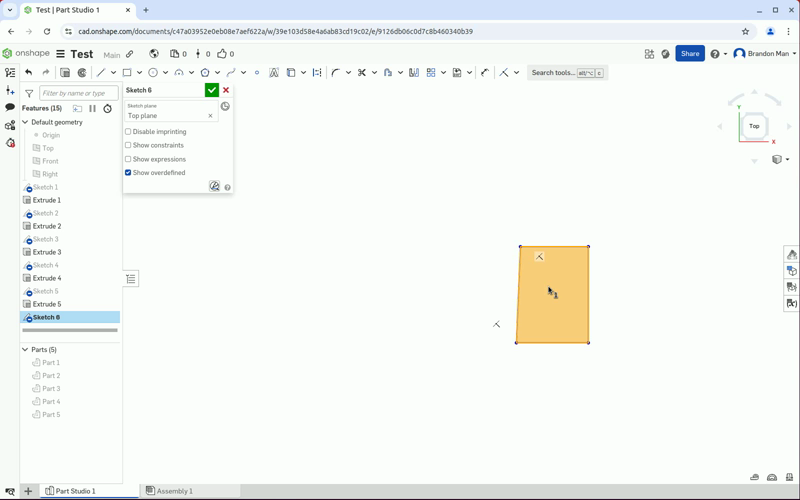
scroll(-6)
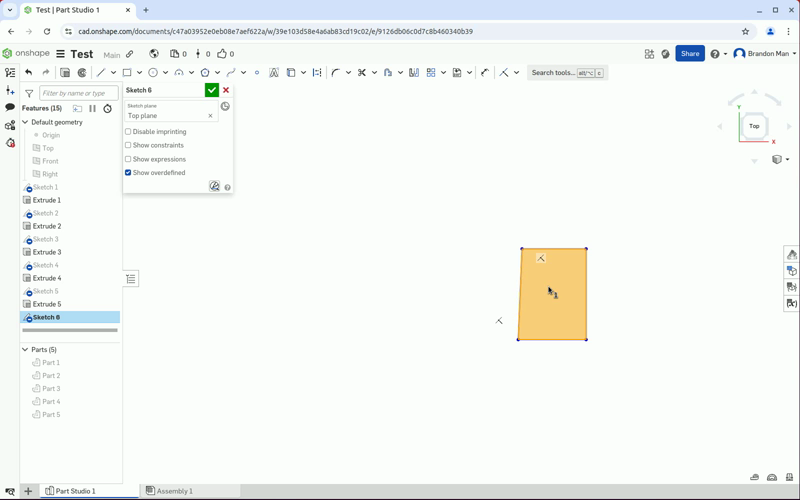
scroll(-6)
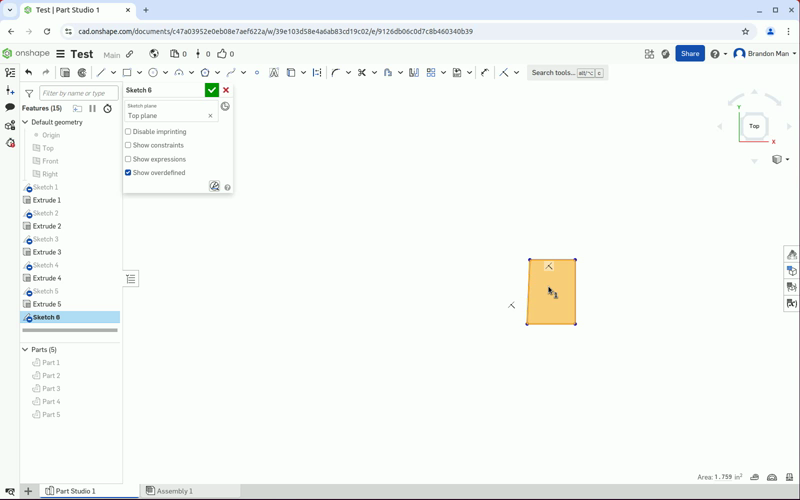
scroll(-6)
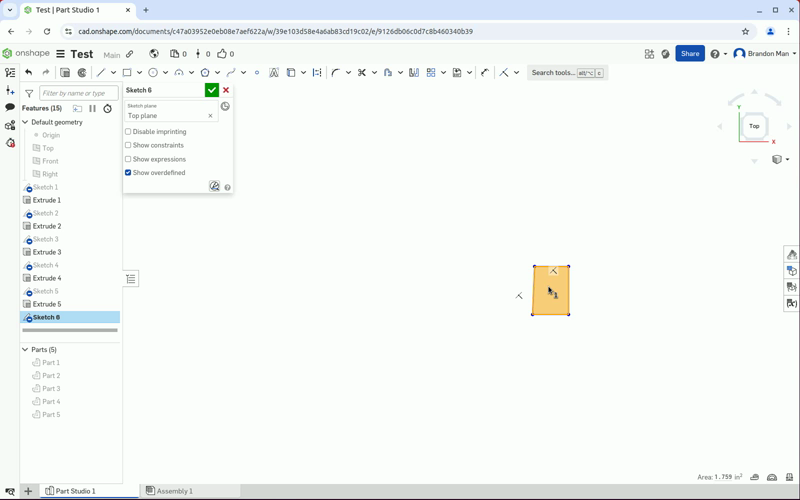
scroll(-6)
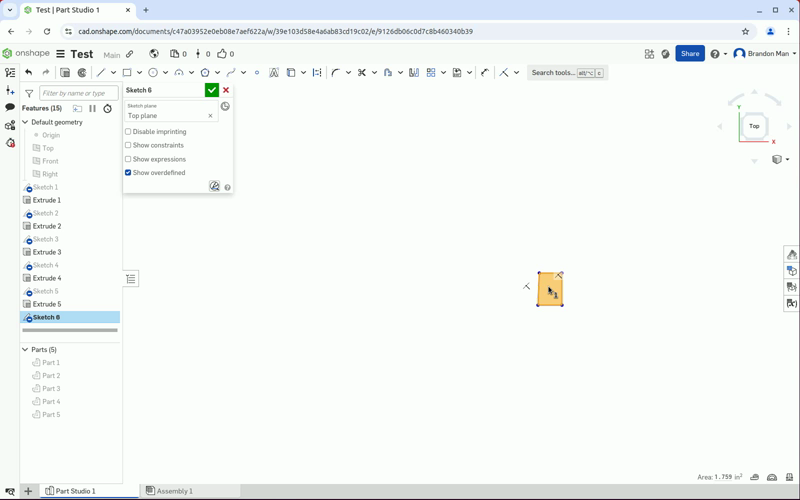
scroll(-6)
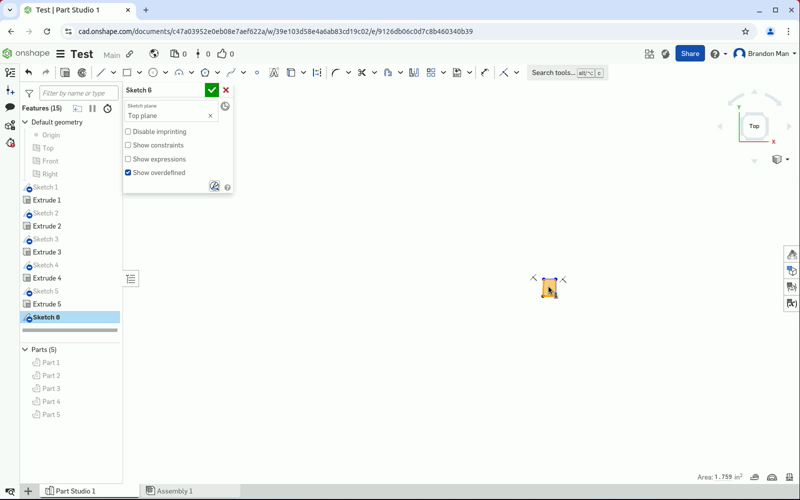
scroll(-6)
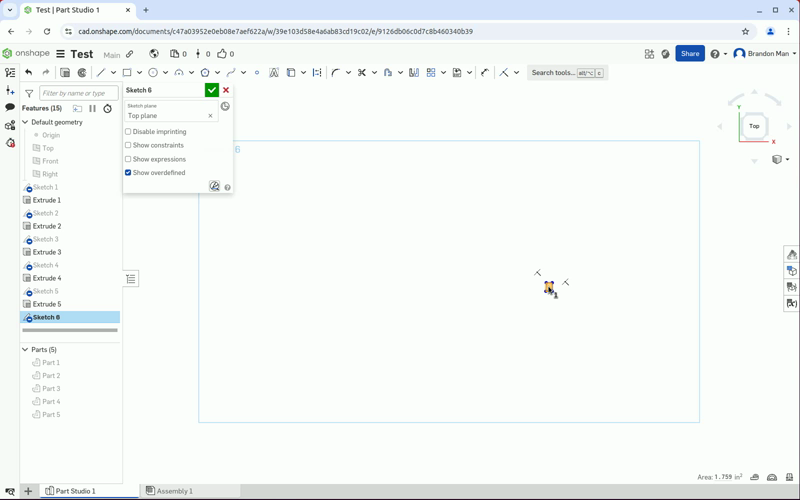
mouse_move(73, 352)
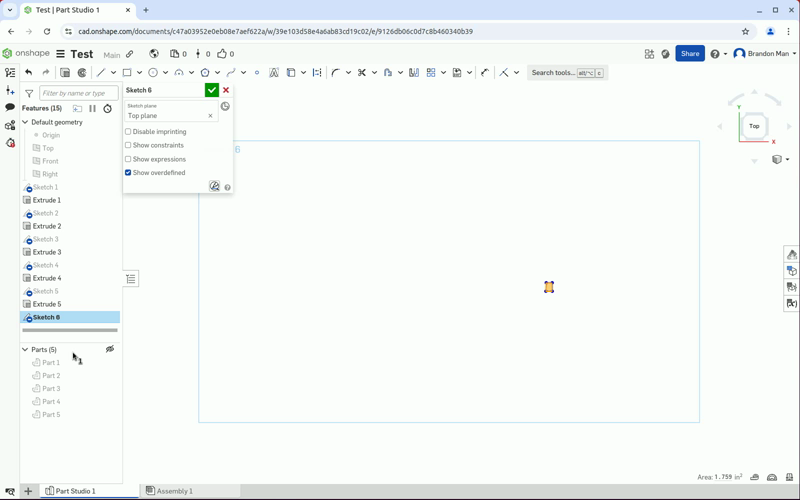
key(shift+y)
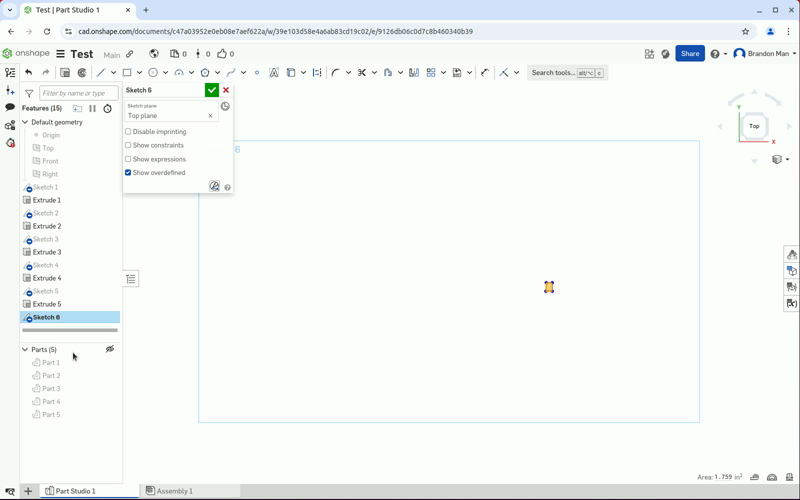
key(shift+e)
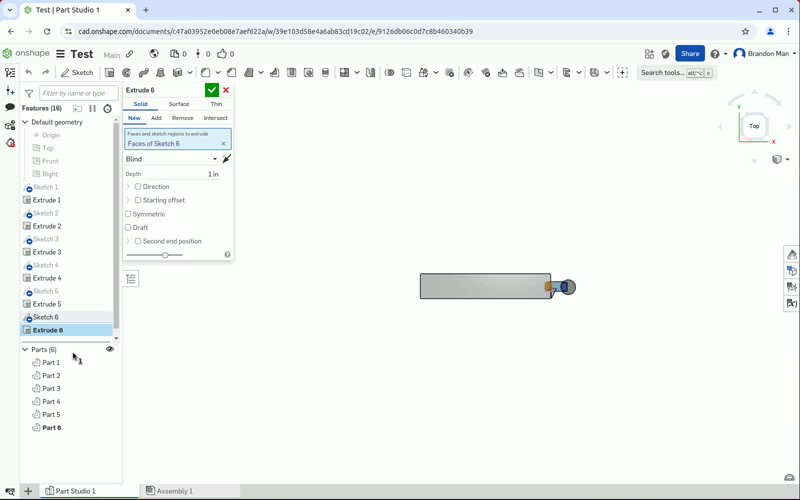
mouse_move(143, 106)
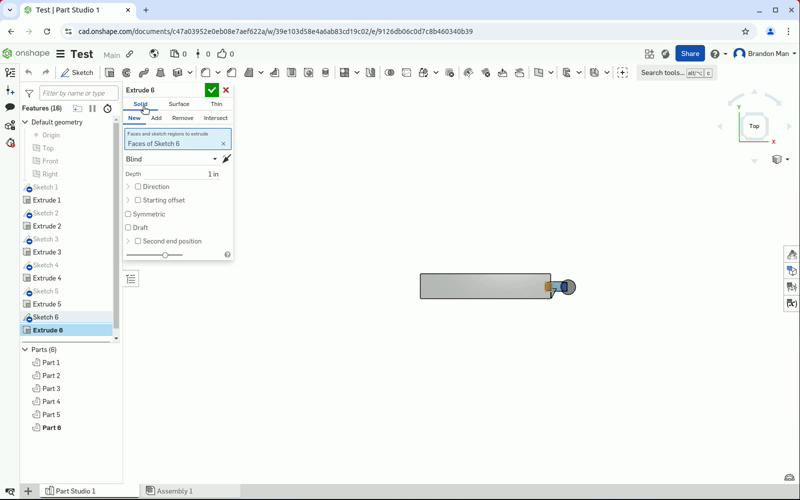
click(143, 106)
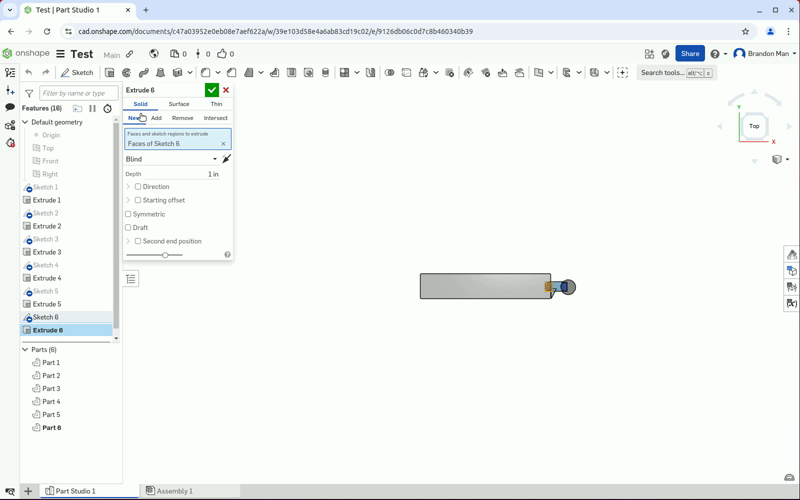
mouse_move(137, 120)
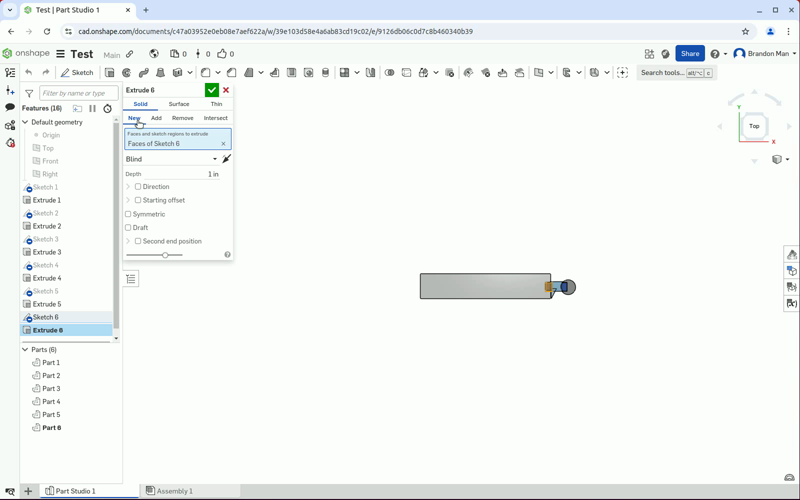
click(137, 120)
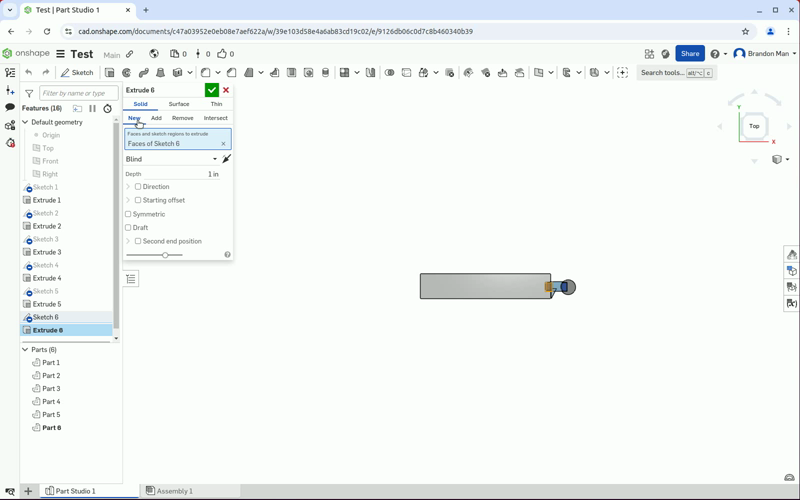
key(tab, 4)
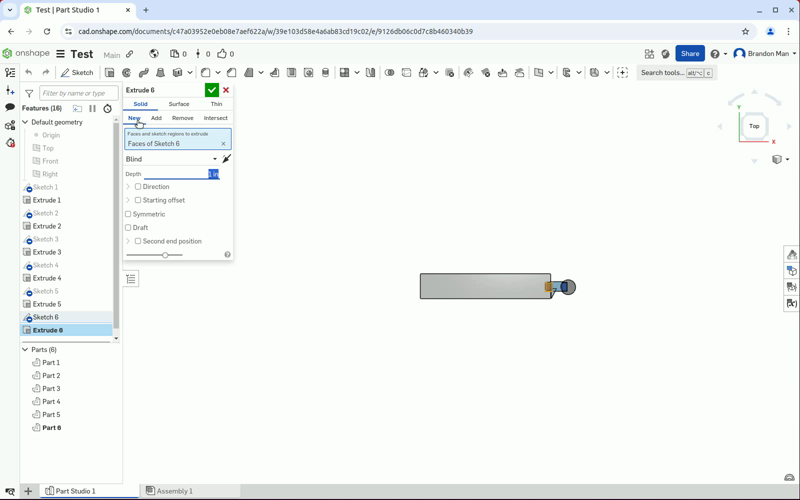
text(0.963)
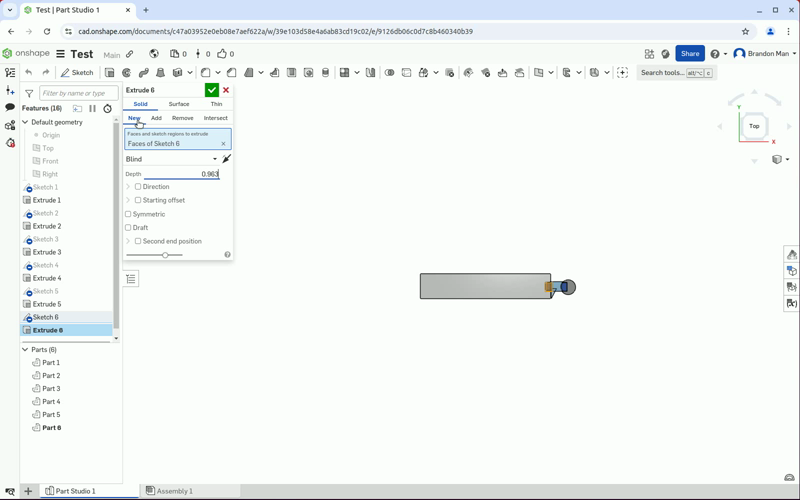
key(enter)
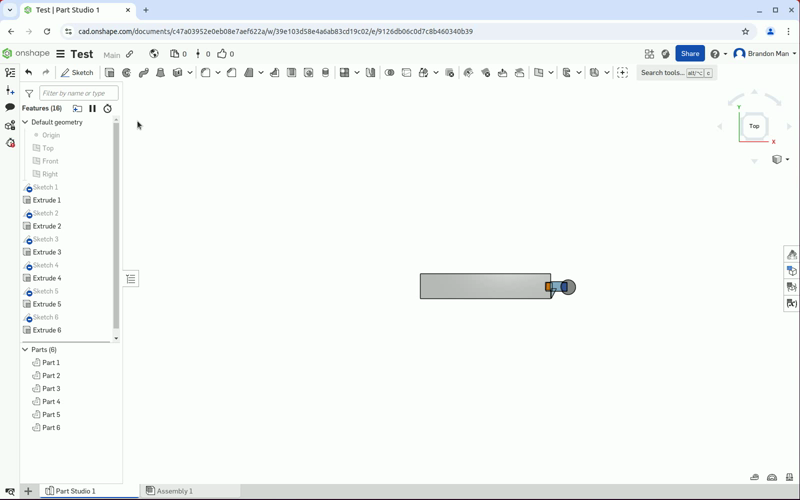
key(shift+h)
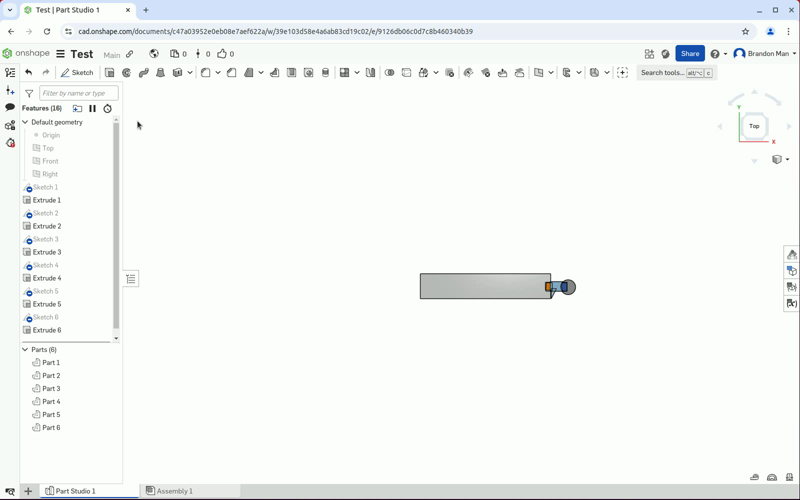
key(shift+h)
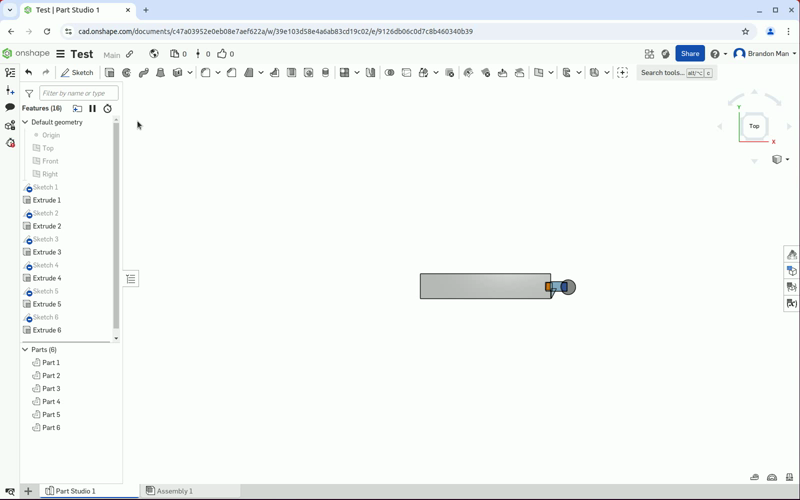
mouse_move(69, 189)
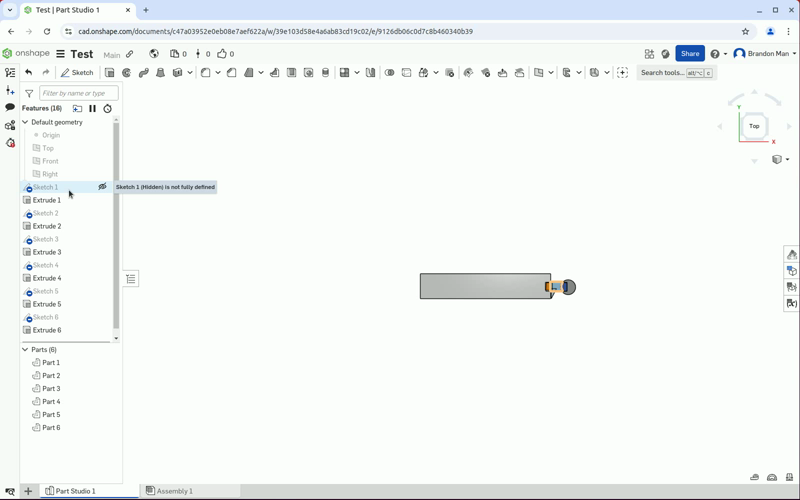
click(69, 189)
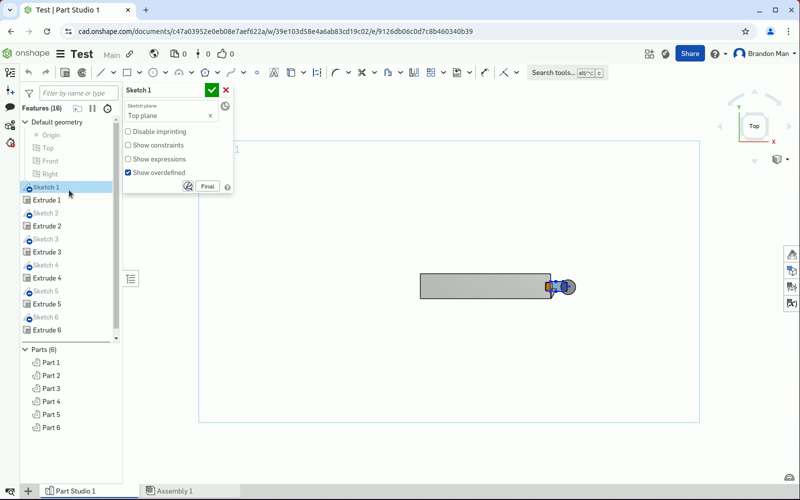
mouse_move(229, 92)
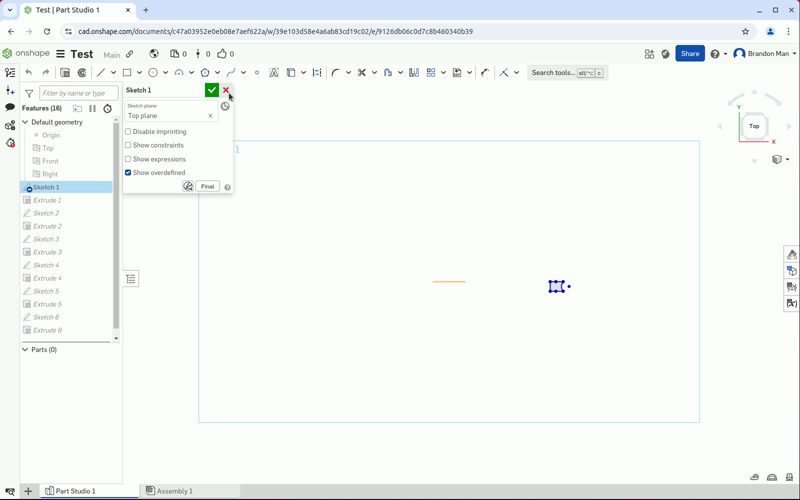
click(229, 92)
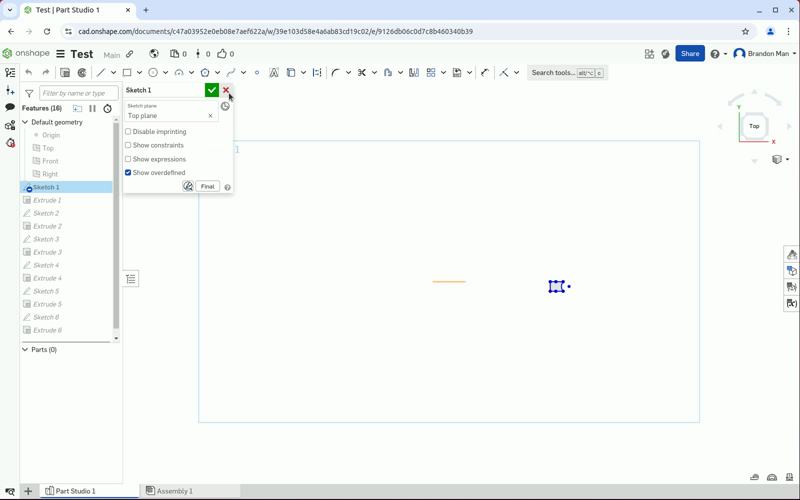
key(shift+s)
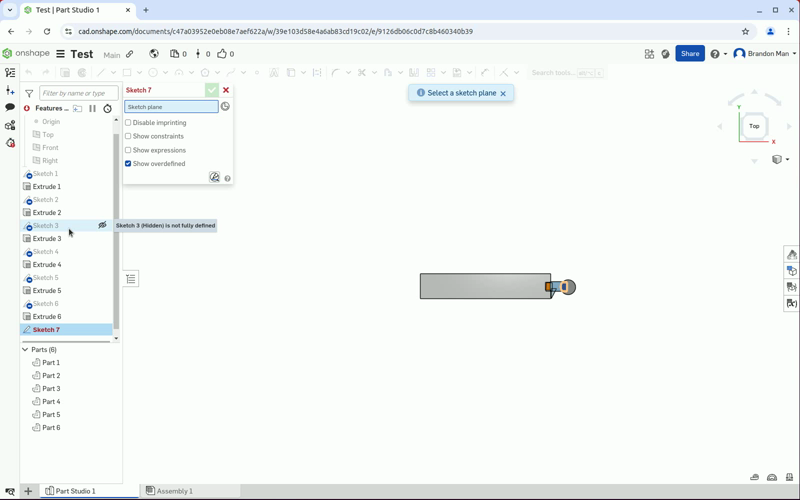
scroll(3)
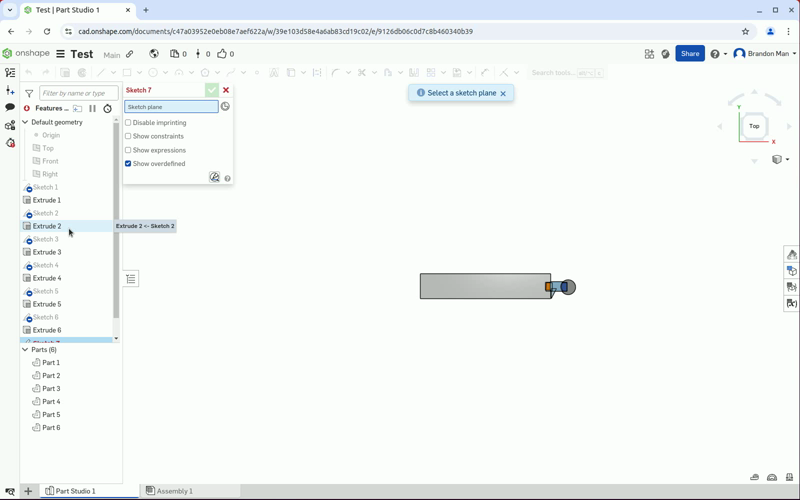
mouse_move(69, 150)
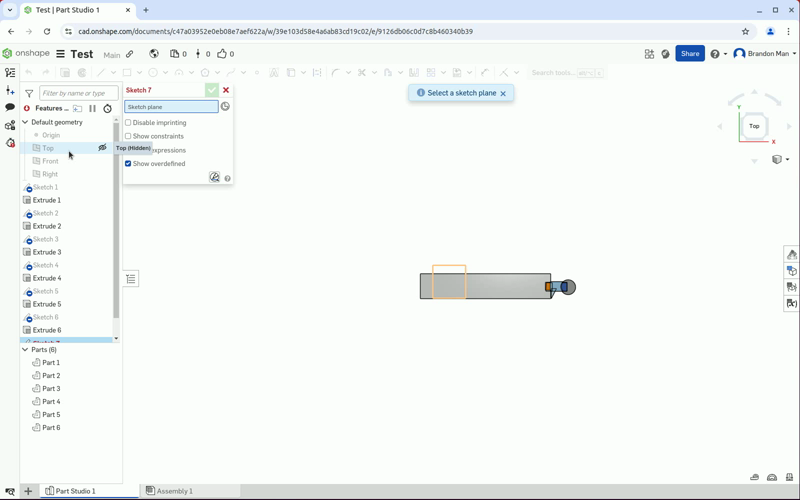
click(69, 150)
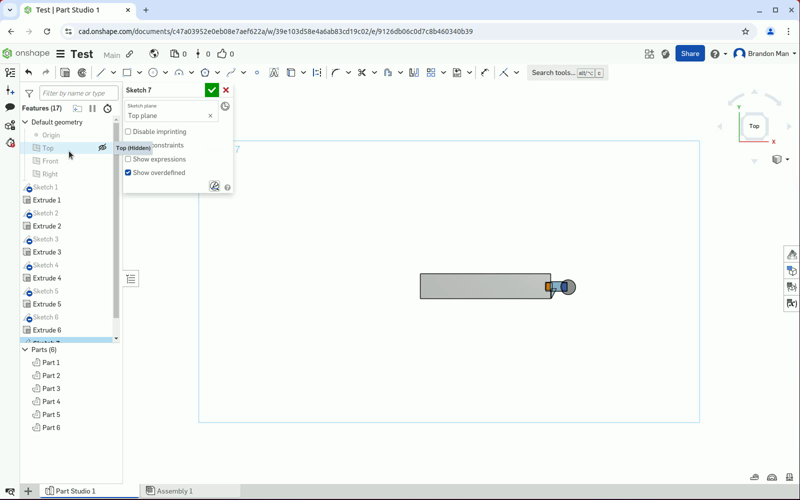
mouse_move(73, 352)
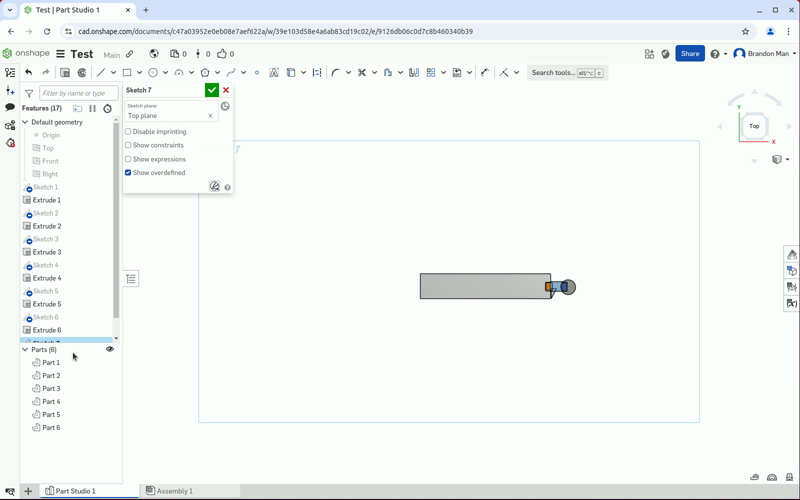
key(y)
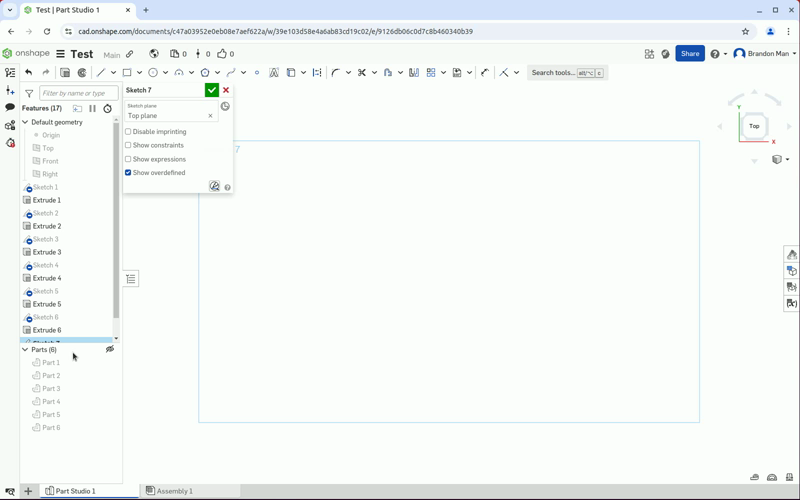
key(l)
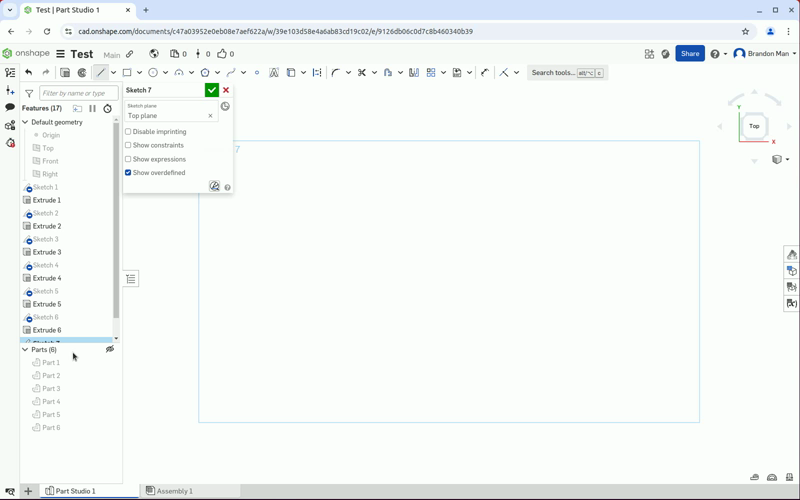
key_down(shift)
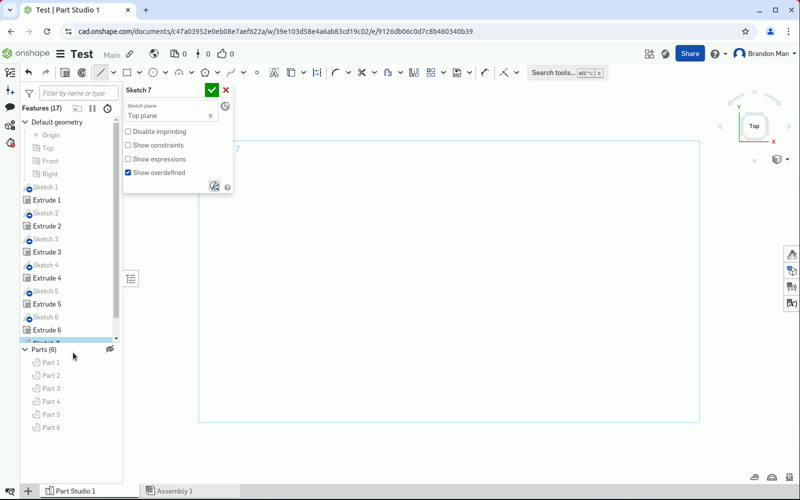
mouse_move(551, 282)
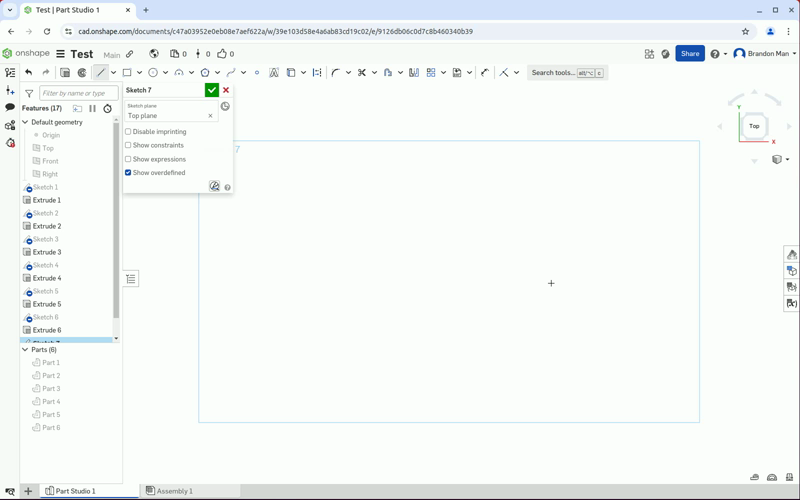
click(551, 282)
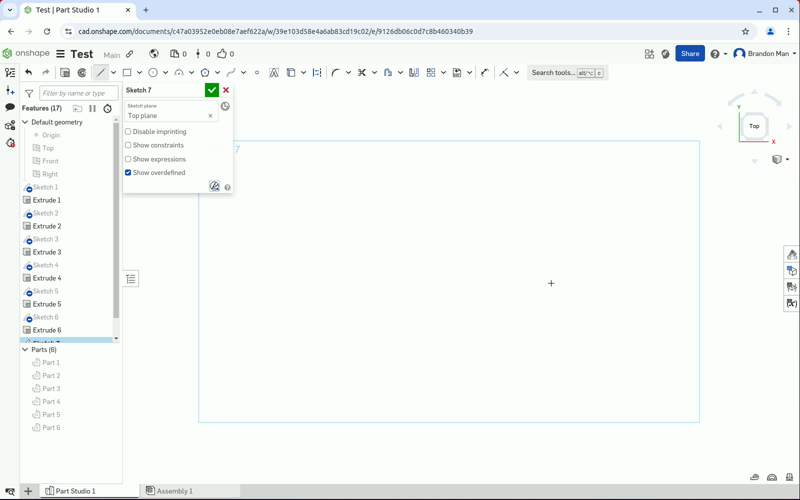
key_up(shift)
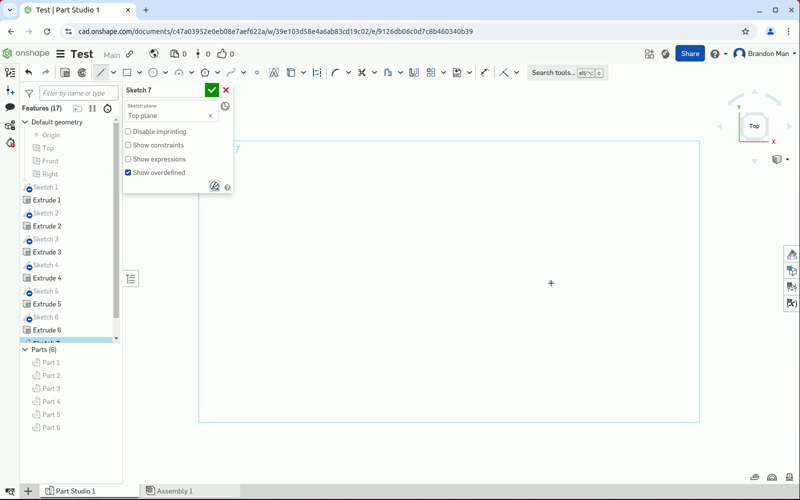
key_down(shift)
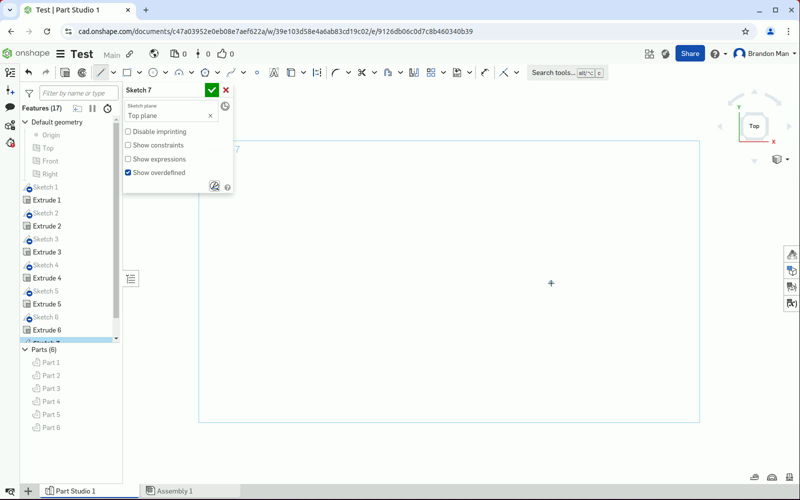
mouse_move(581, 282)
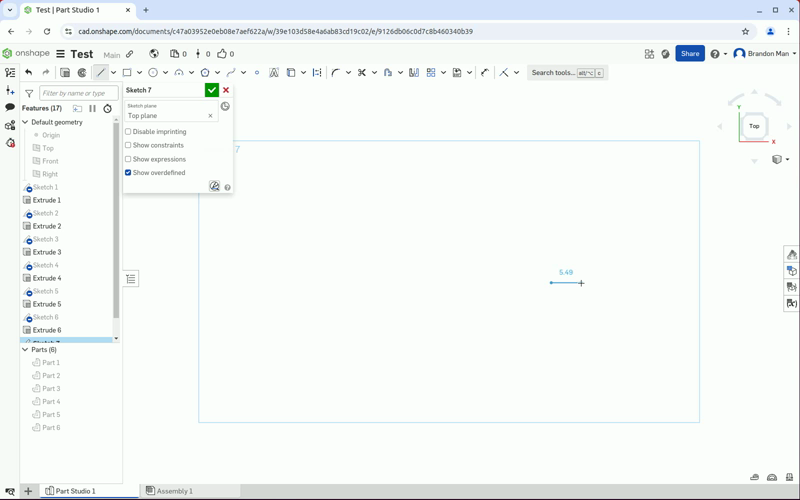
mouse_move(556, 282)
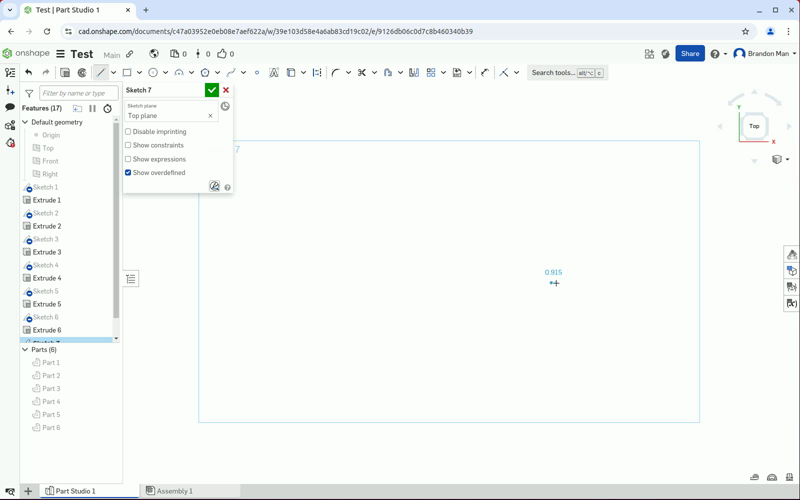
scroll(6)
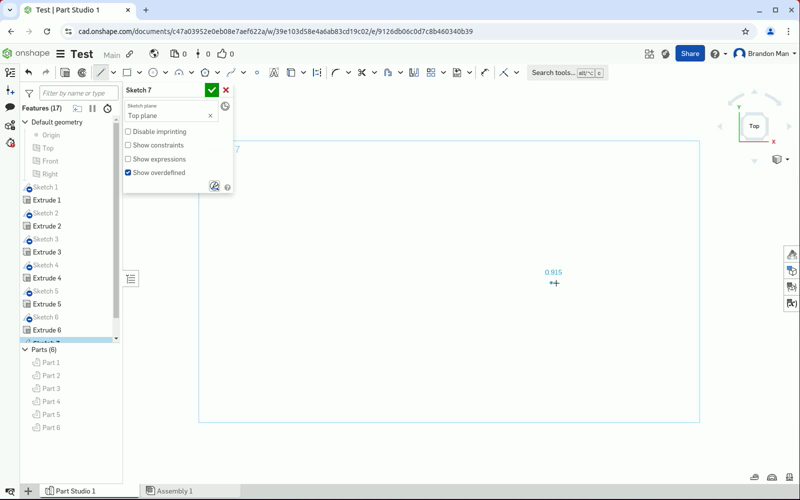
scroll(6)
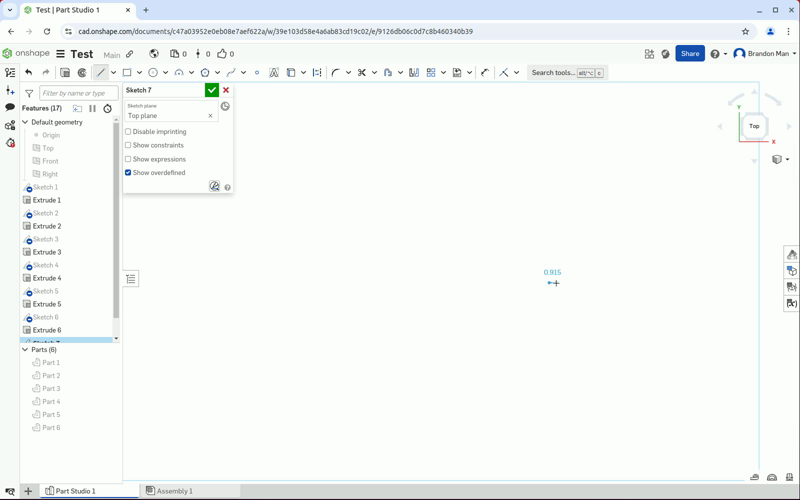
scroll(6)
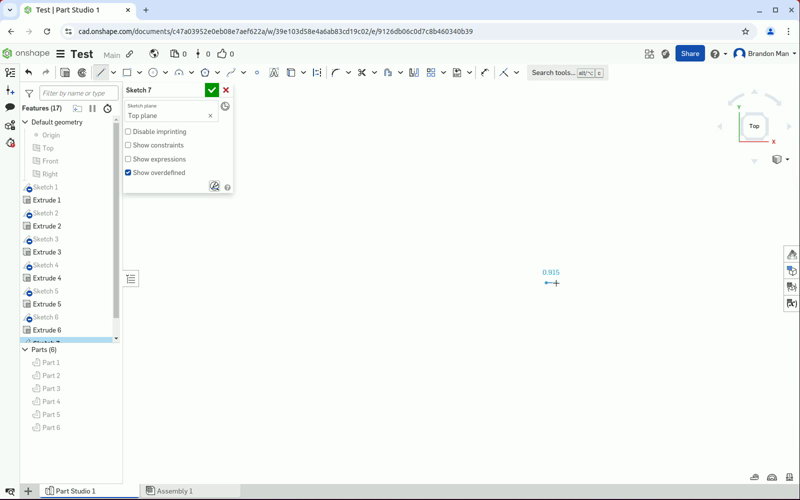
scroll(6)
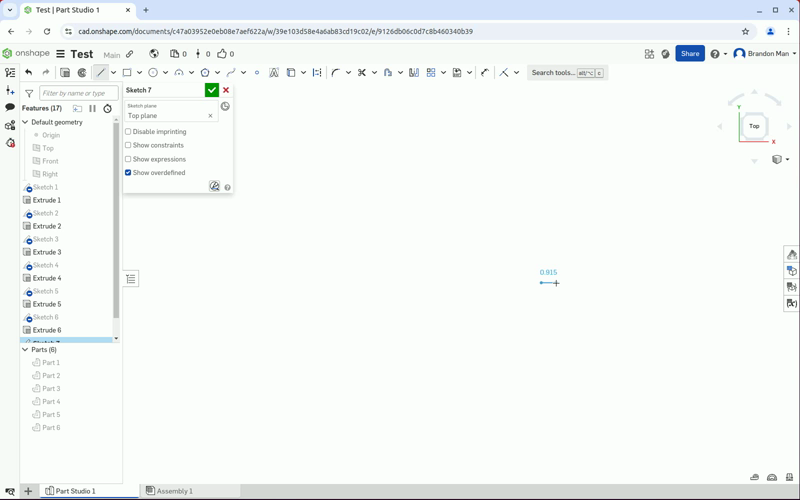
scroll(6)
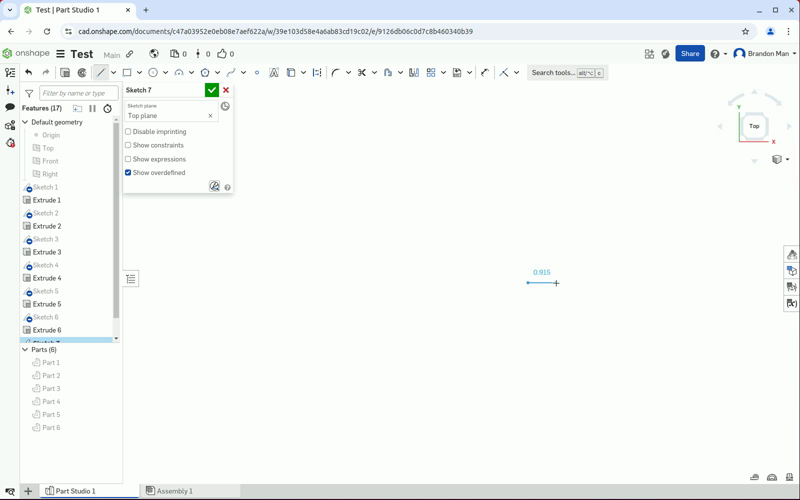
scroll(6)
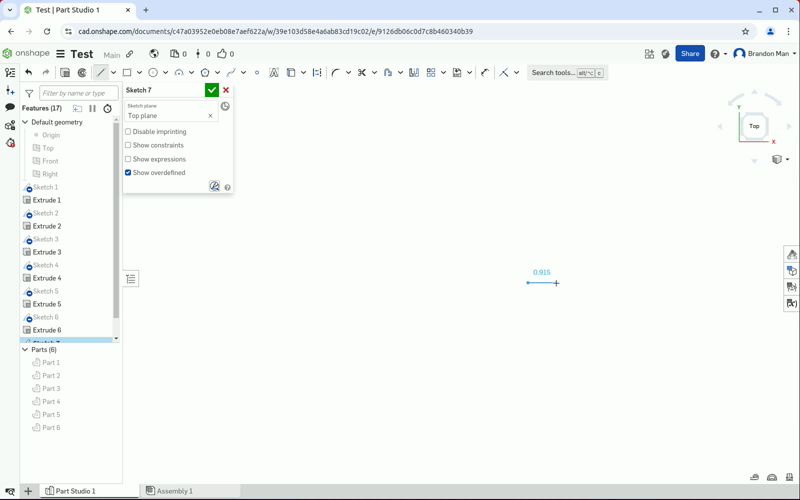
scroll(6)
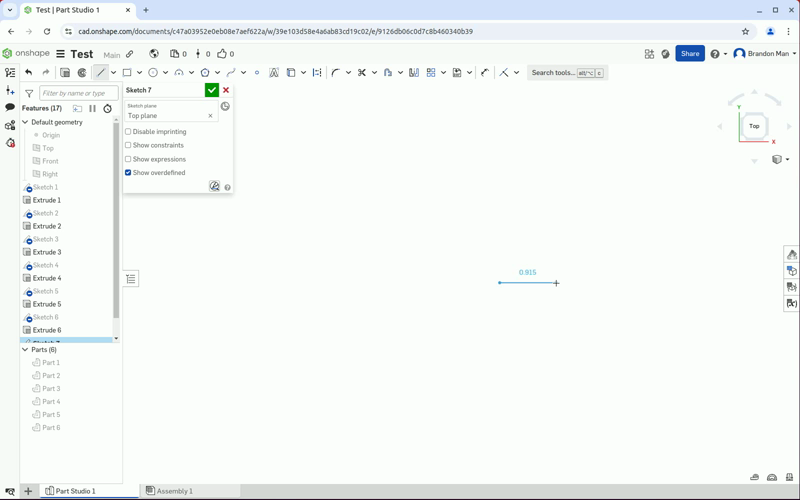
click(556, 282)
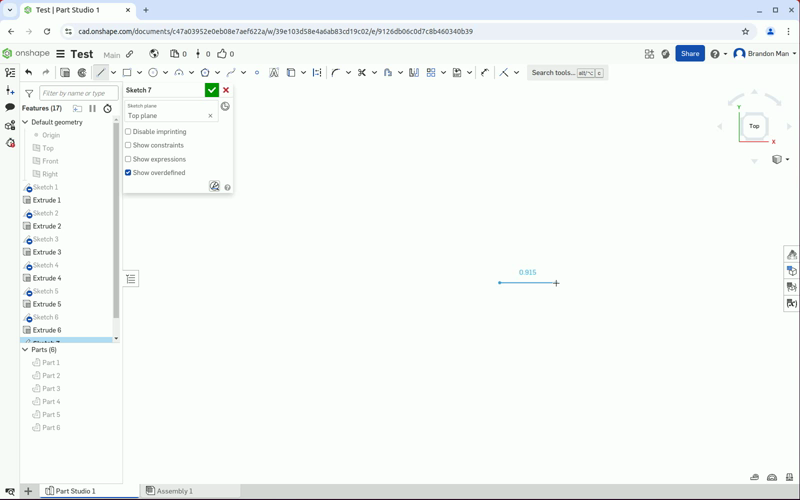
scroll(-6)
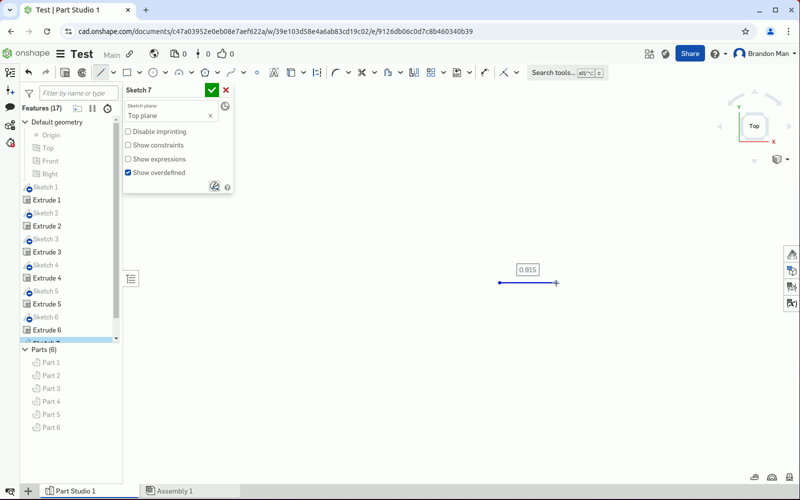
scroll(-6)
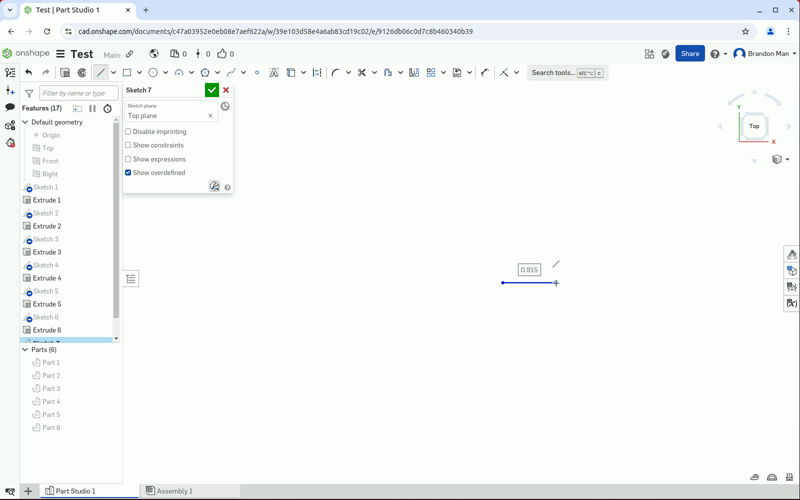
scroll(-6)
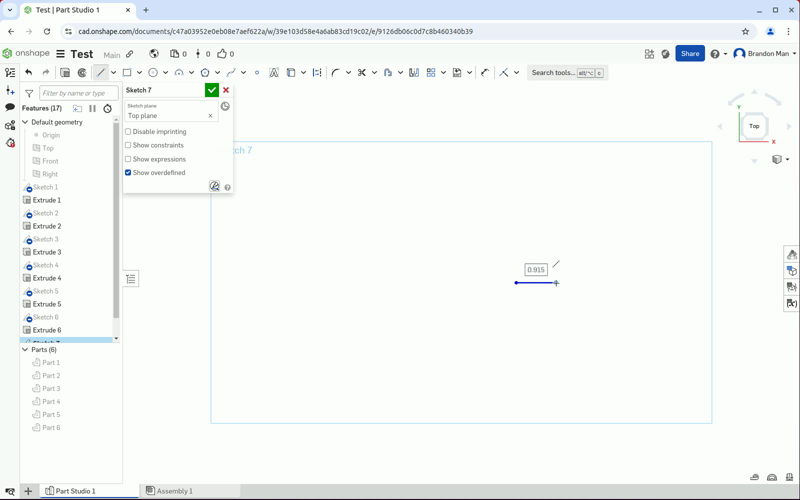
scroll(-6)
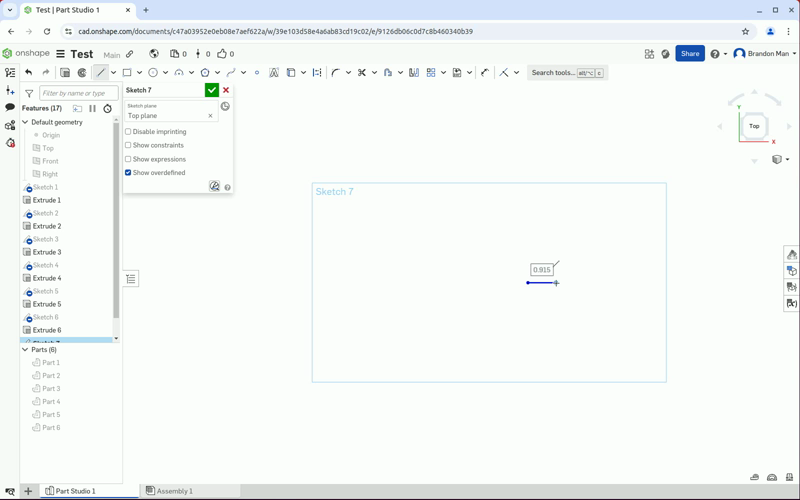
scroll(-6)
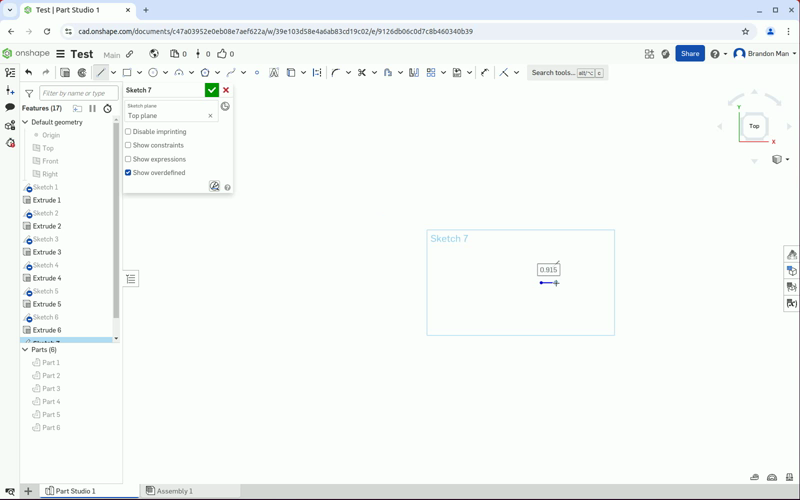
scroll(-6)
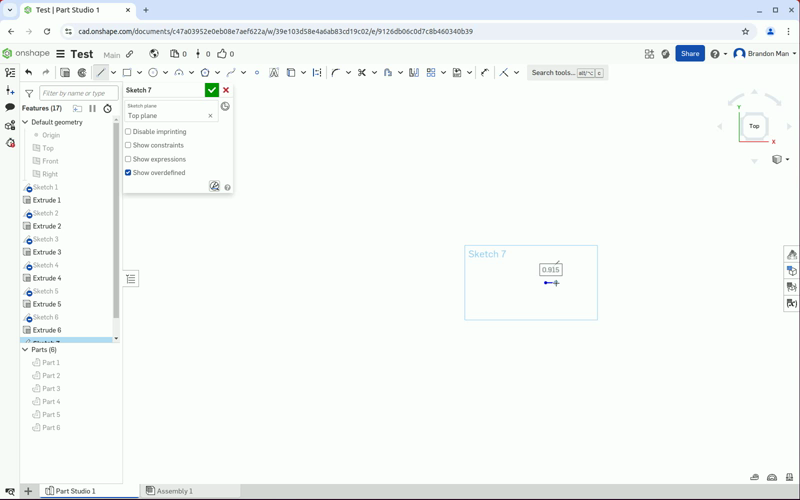
scroll(-6)
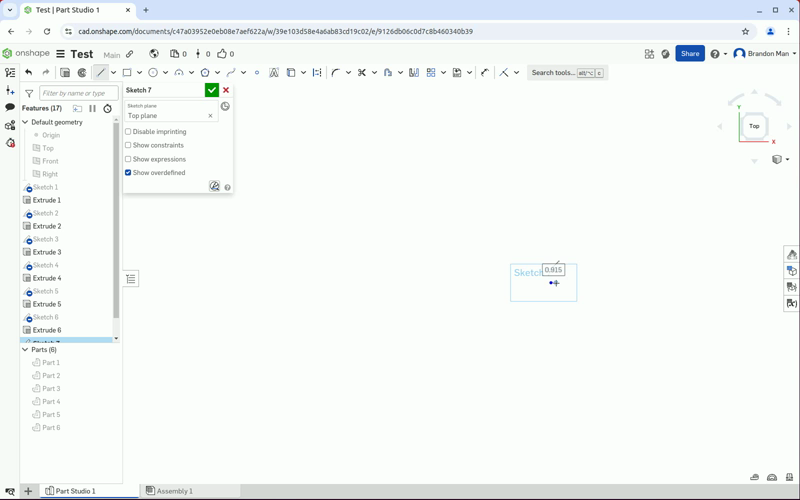
key_up(shift)
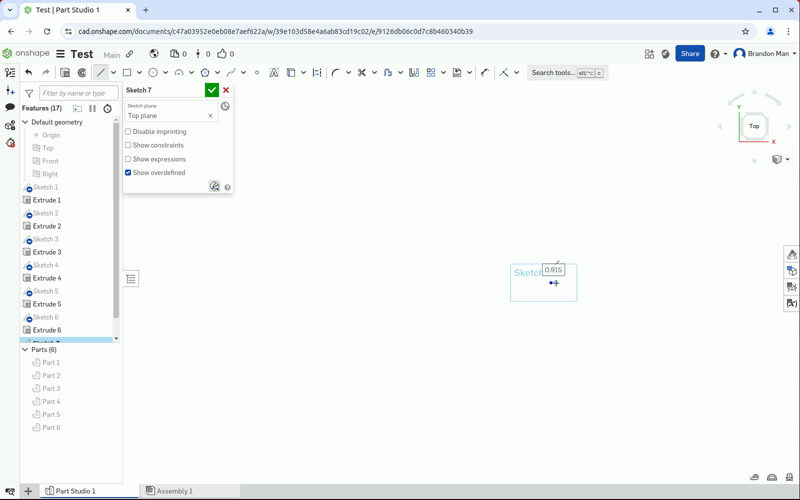
key_down(shift)
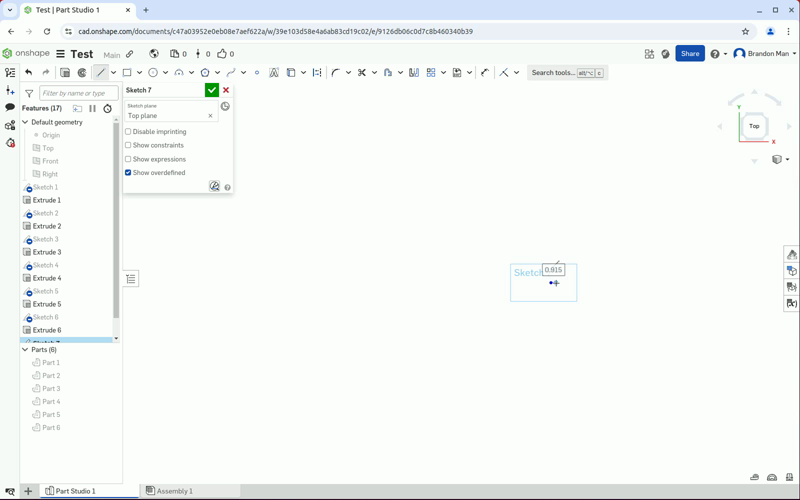
mouse_move(586, 282)
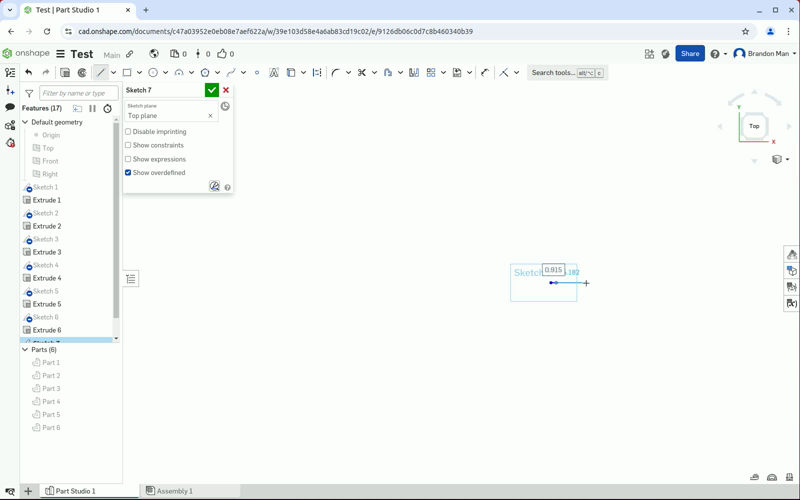
mouse_move(551, 273)
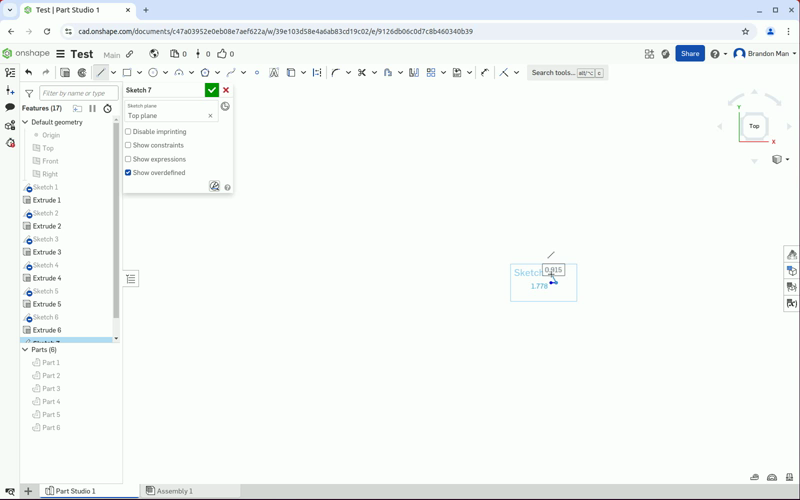
click(551, 273)
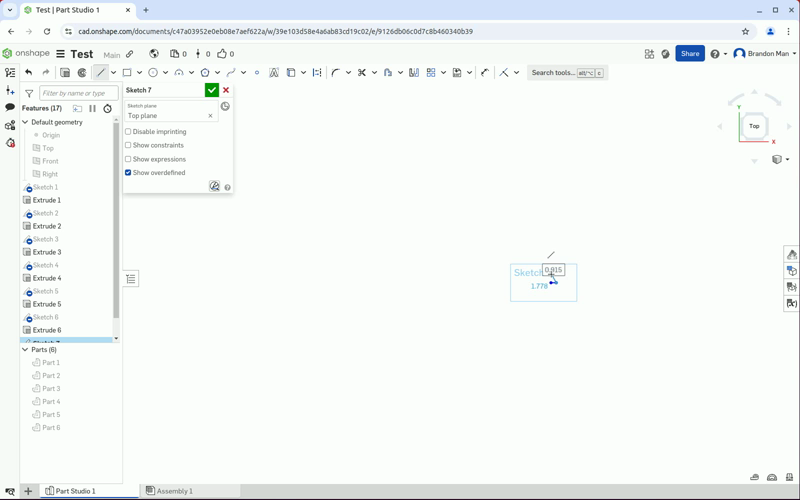
key_up(shift)
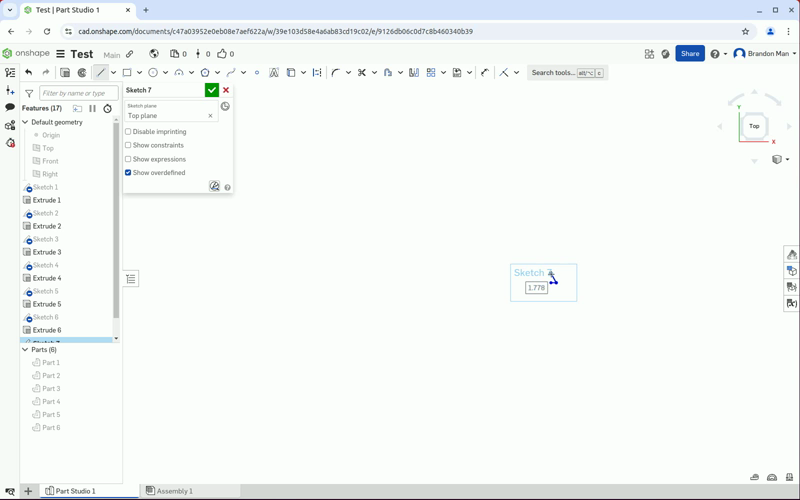
mouse_move(581, 273)
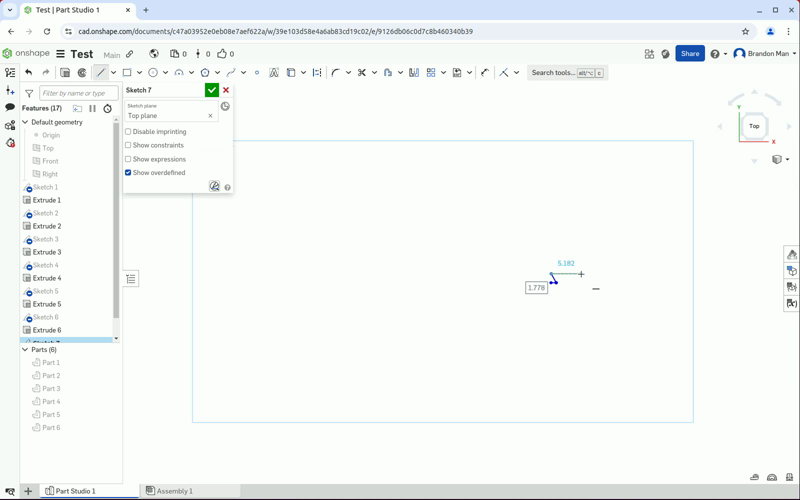
key_down(shift)
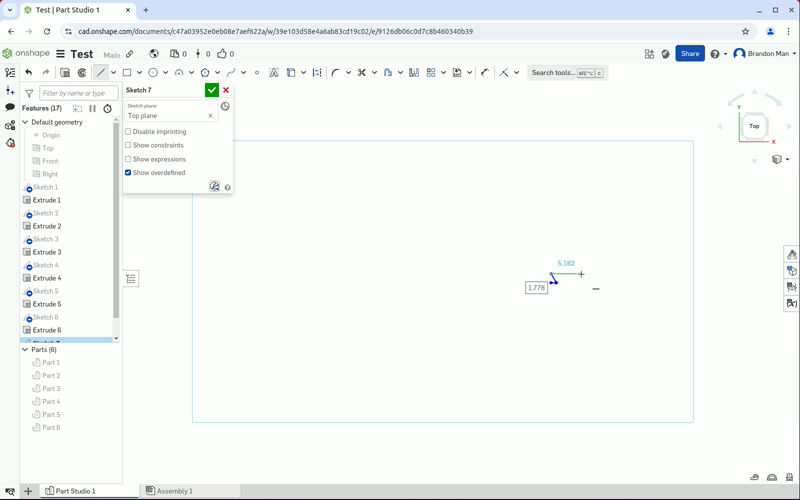
mouse_move(551, 282)
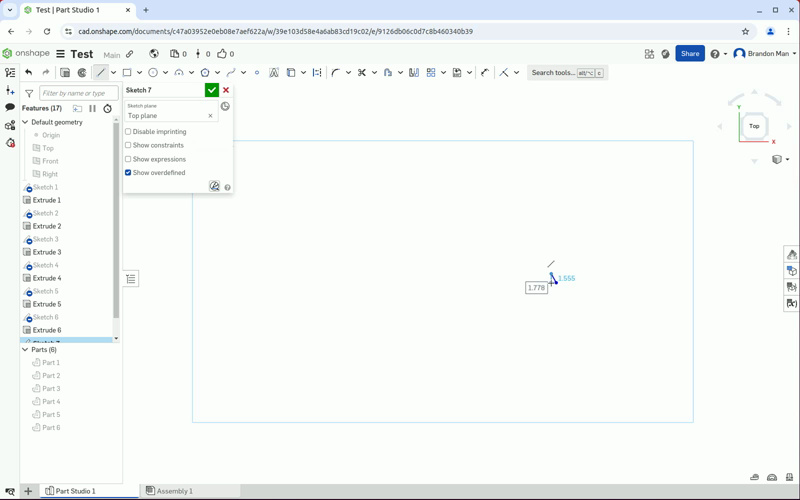
key_up(shift)
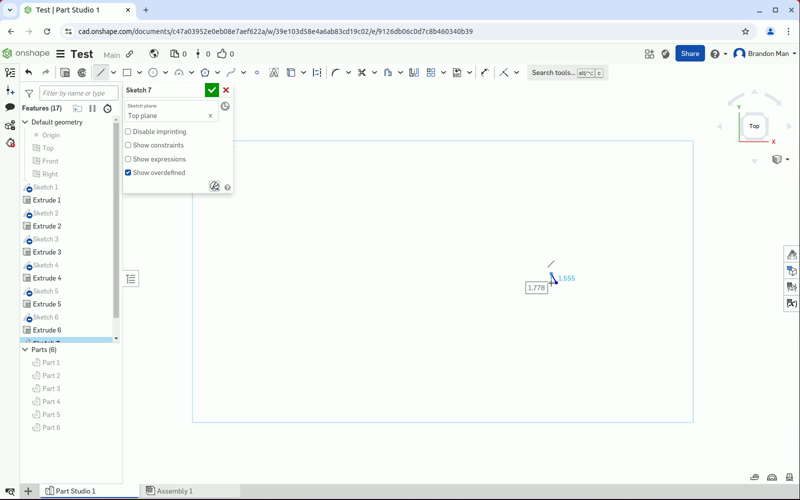
click(551, 282)
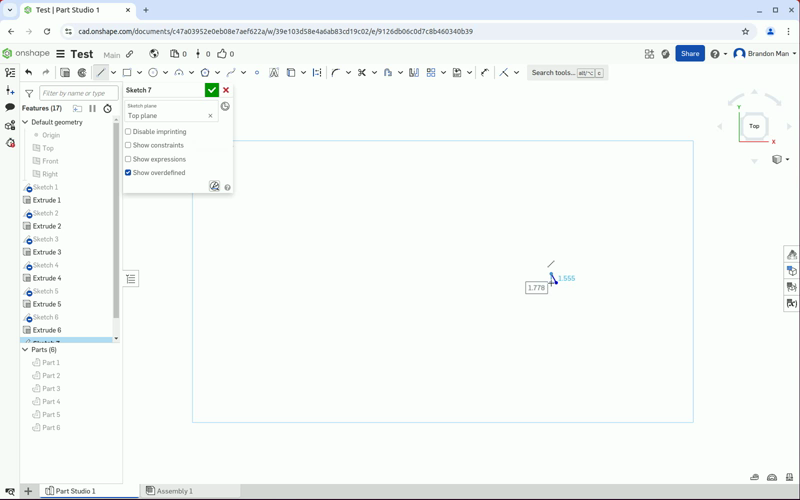
key(esc)
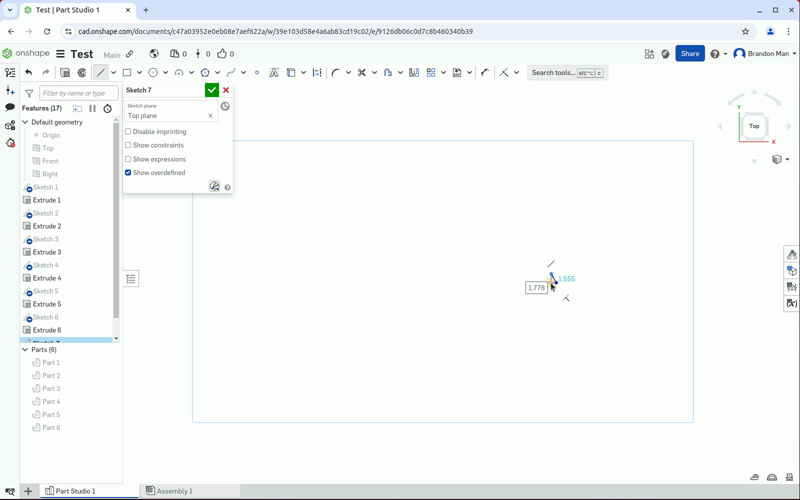
mouse_move(552, 277)
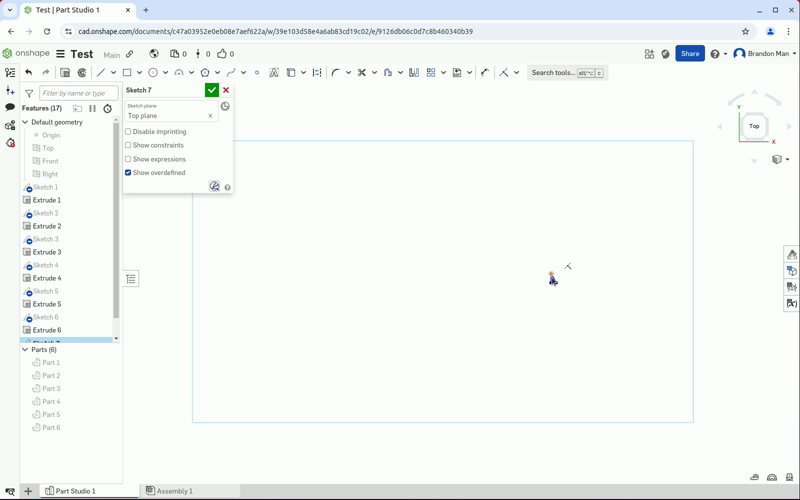
scroll(6)
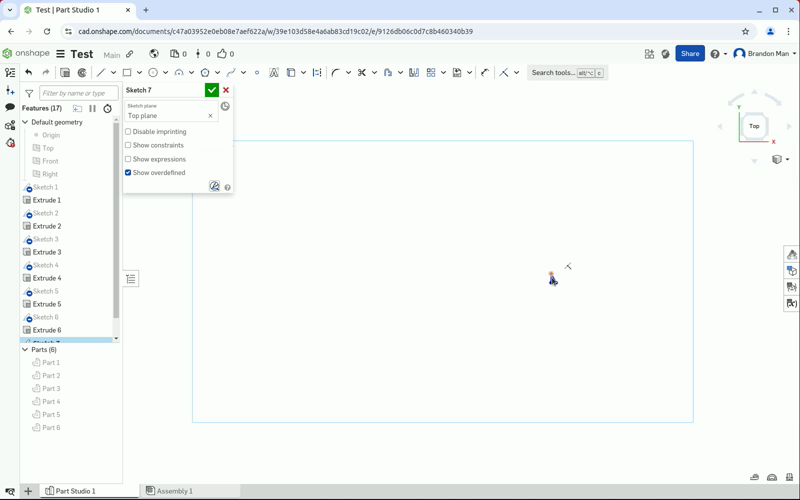
scroll(6)
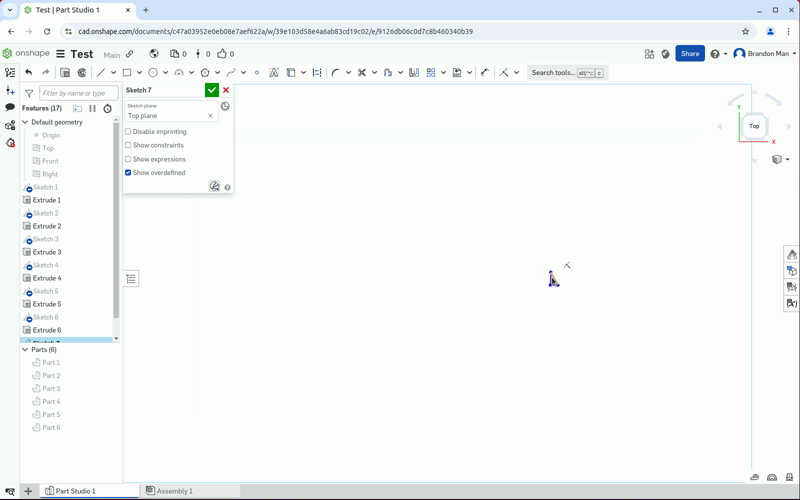
scroll(6)
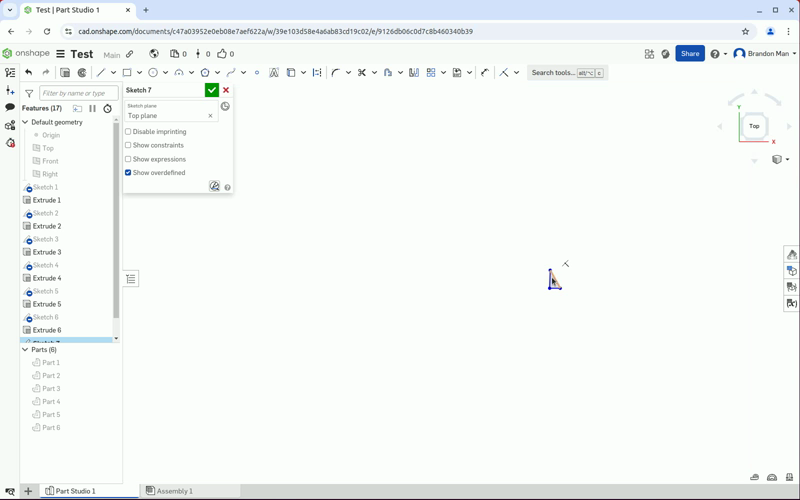
scroll(6)
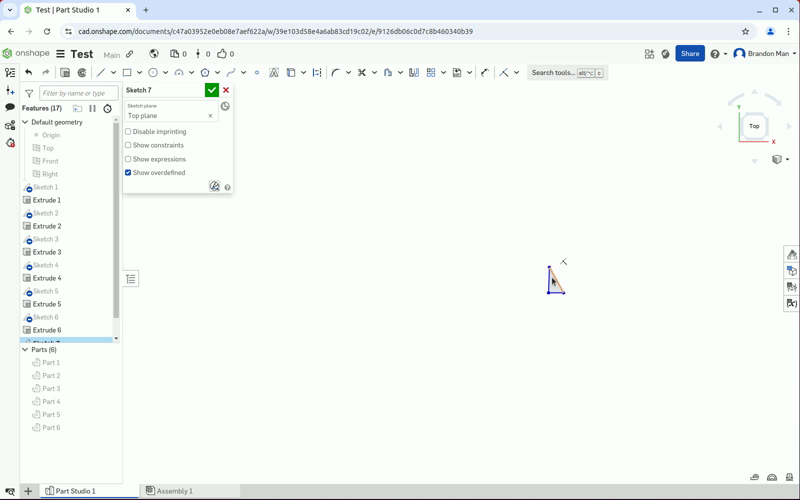
scroll(6)
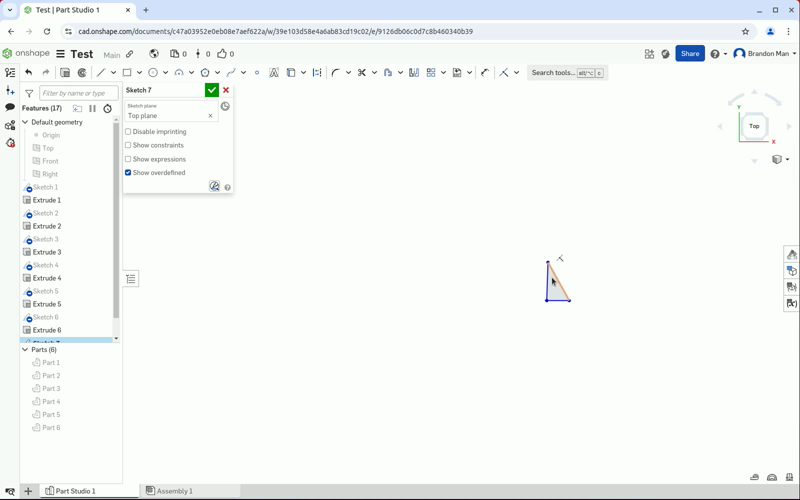
scroll(6)
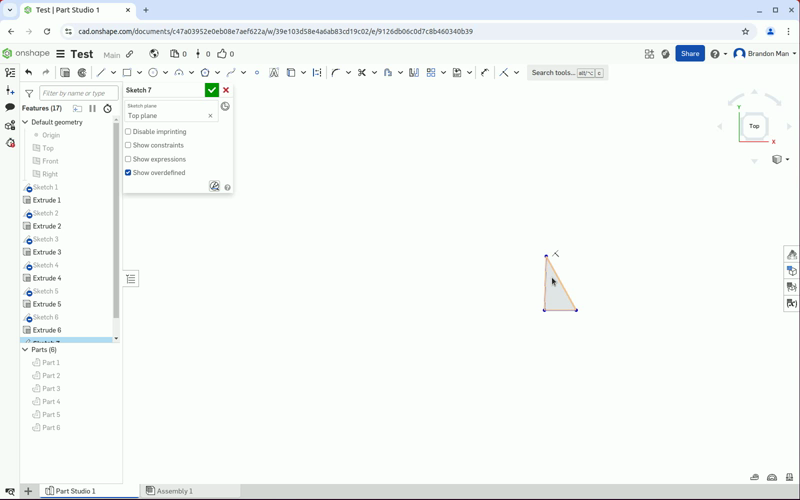
scroll(6)
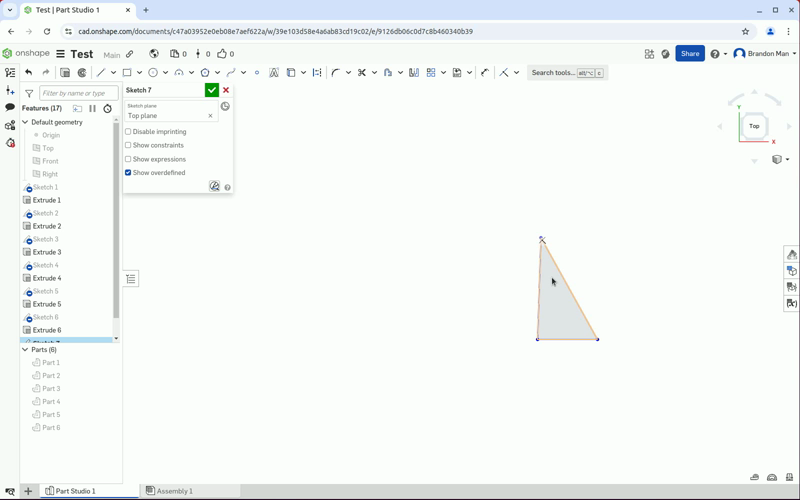
click(552, 277)
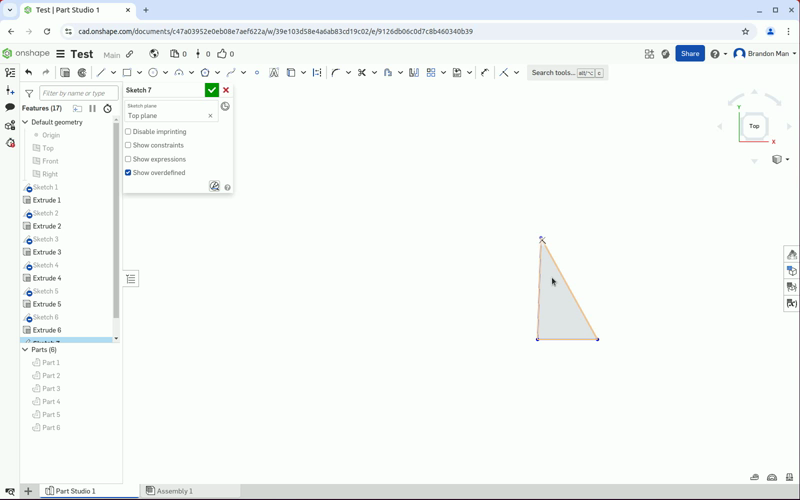
scroll(-6)
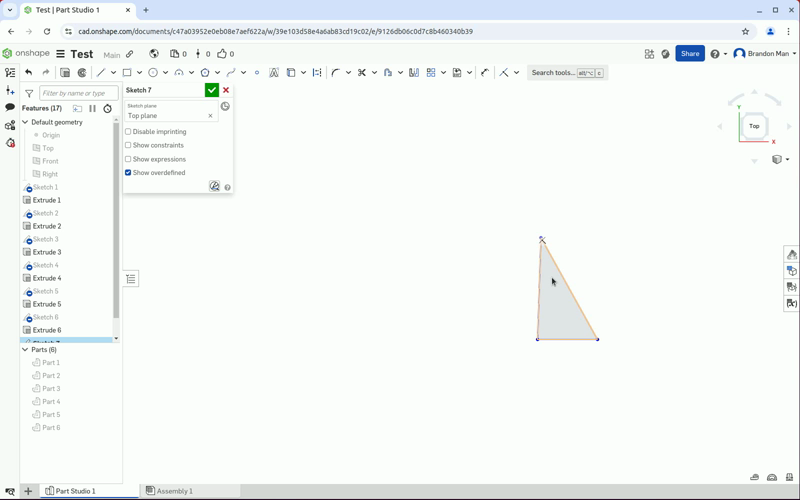
scroll(-6)
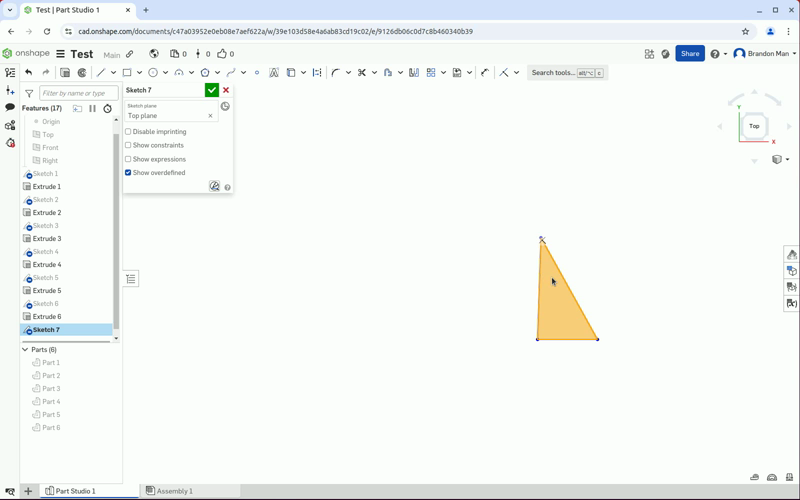
scroll(-6)
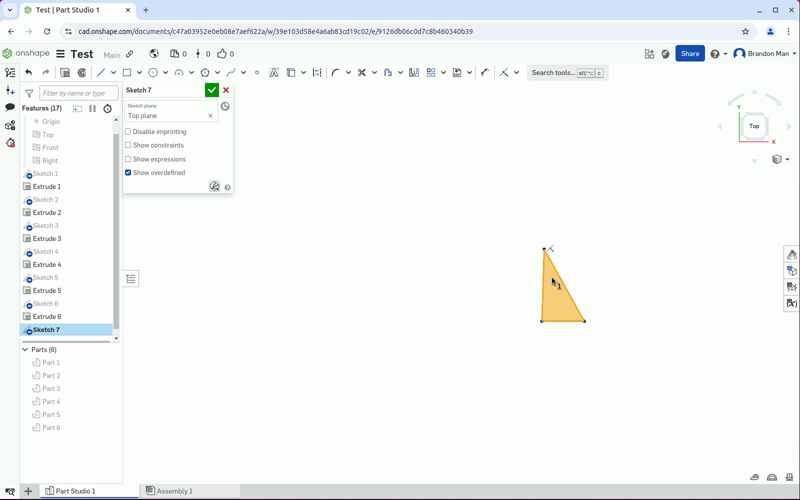
scroll(-6)
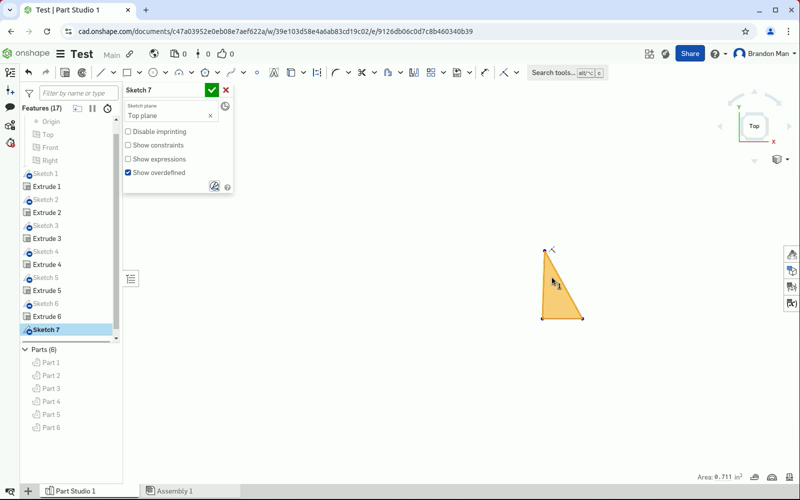
scroll(-6)
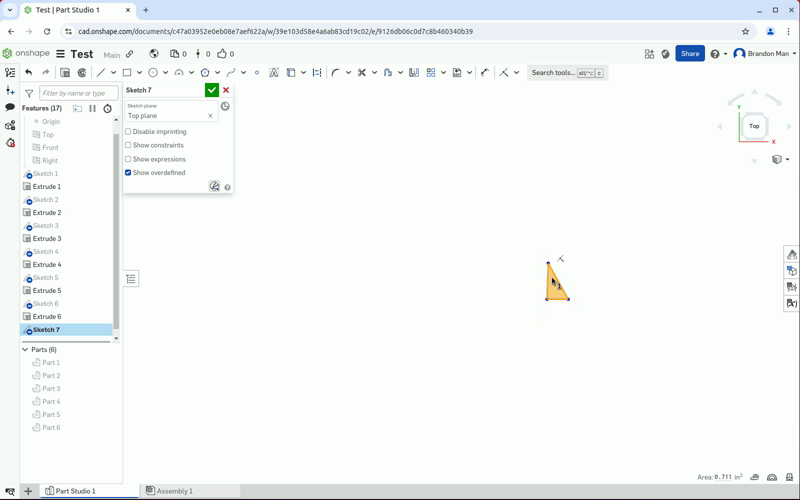
scroll(-6)
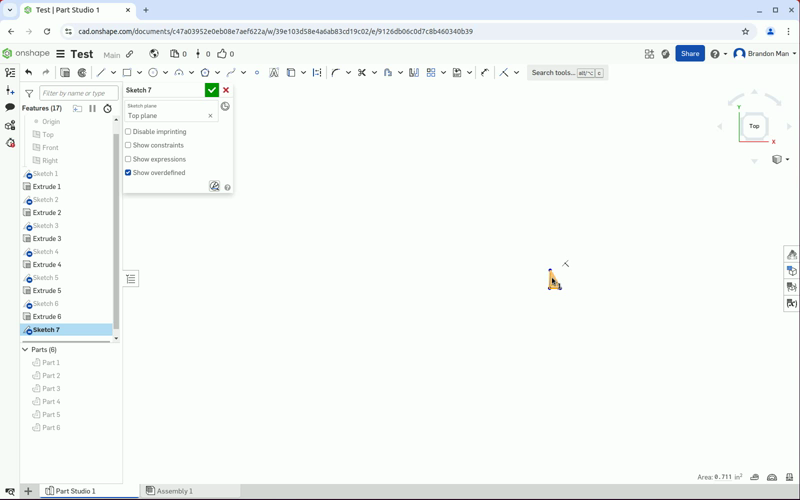
scroll(-6)
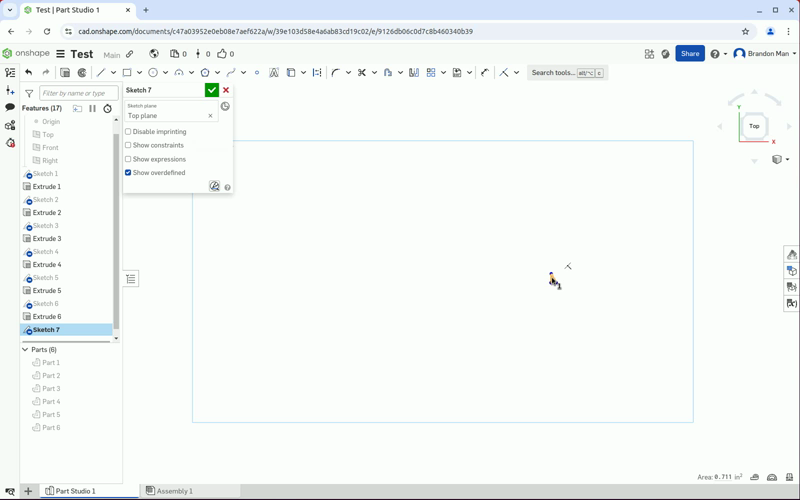
mouse_move(73, 352)
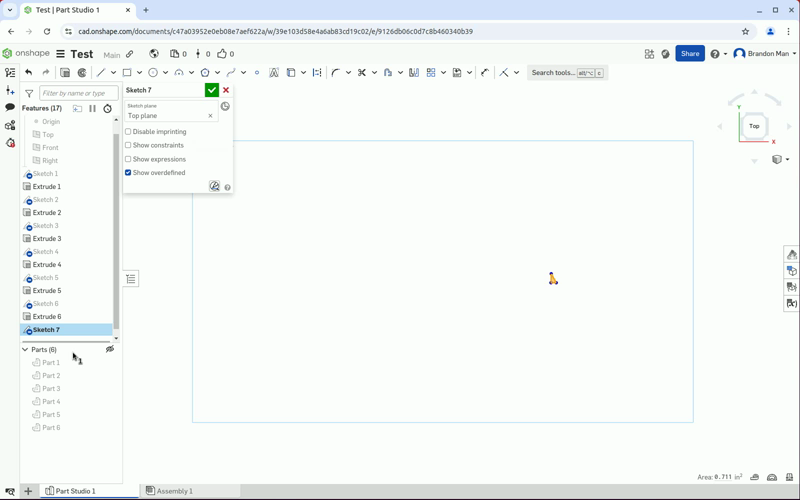
key(shift+y)
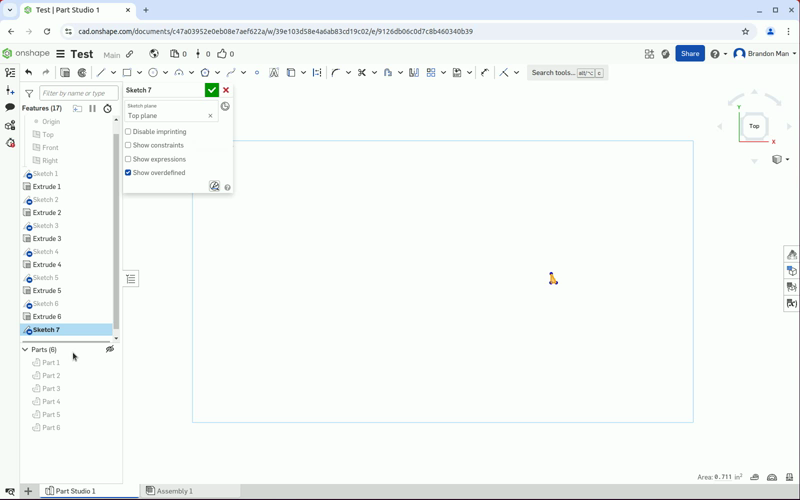
key(shift+e)
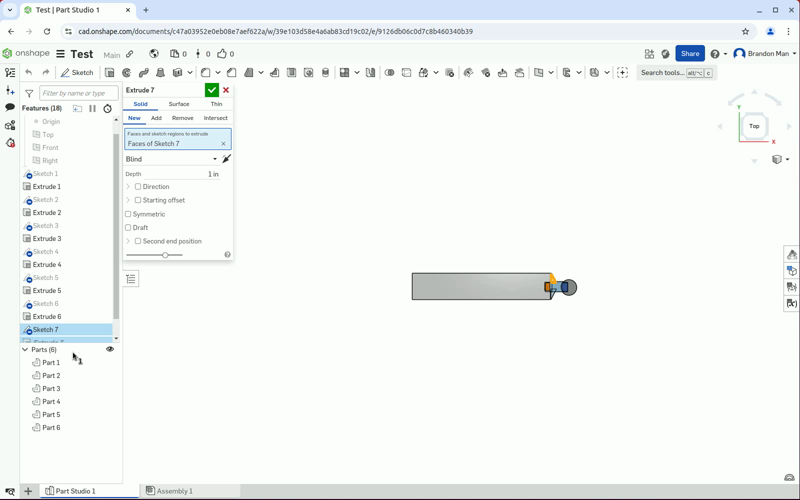
mouse_move(143, 106)
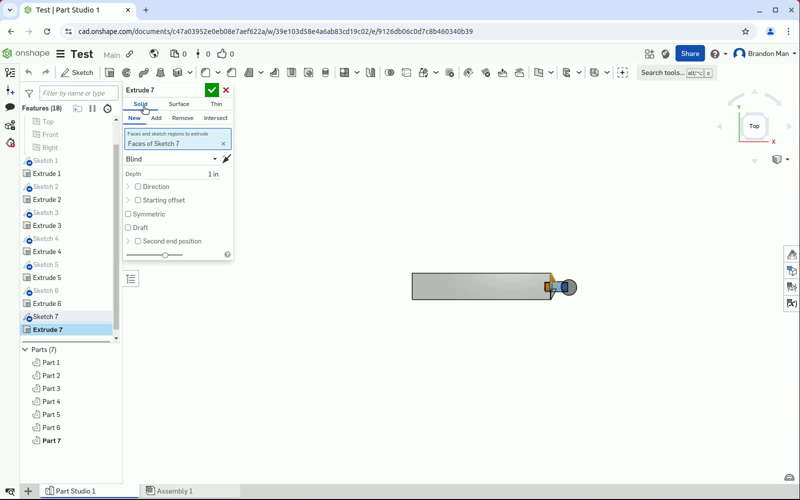
click(143, 106)
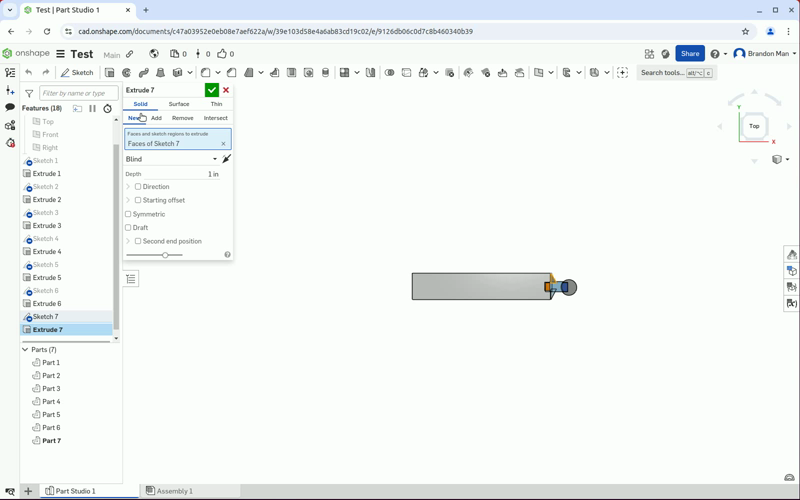
mouse_move(137, 120)
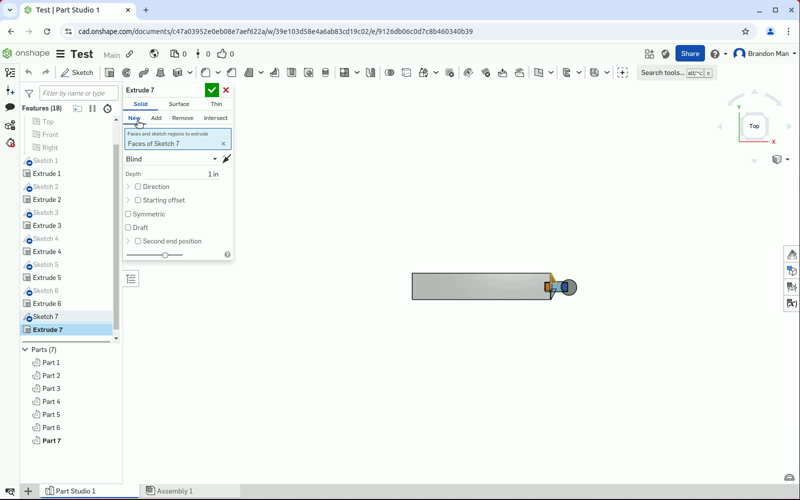
click(137, 120)
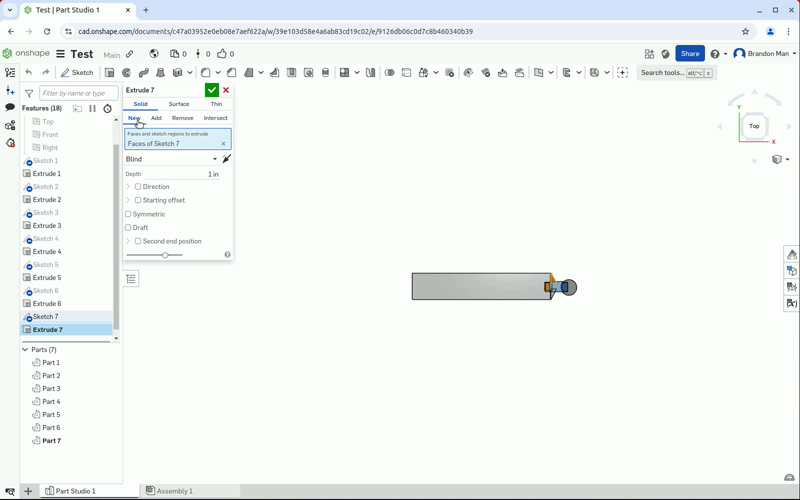
key(tab, 4)
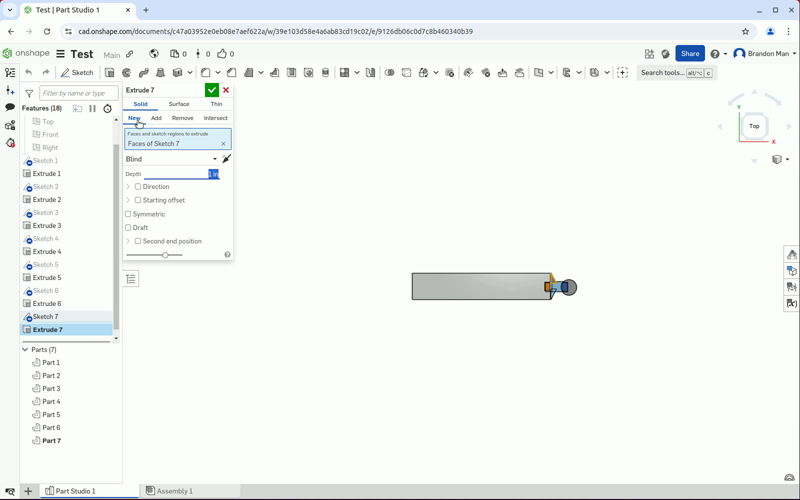
text(0.963)
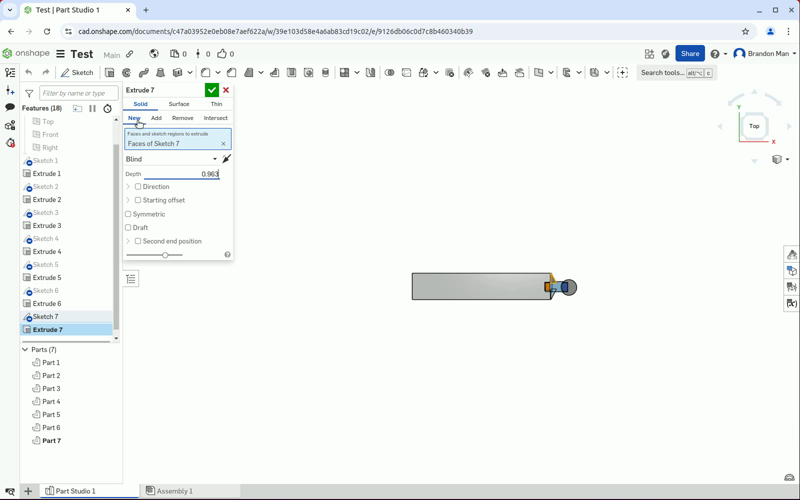
key(enter)
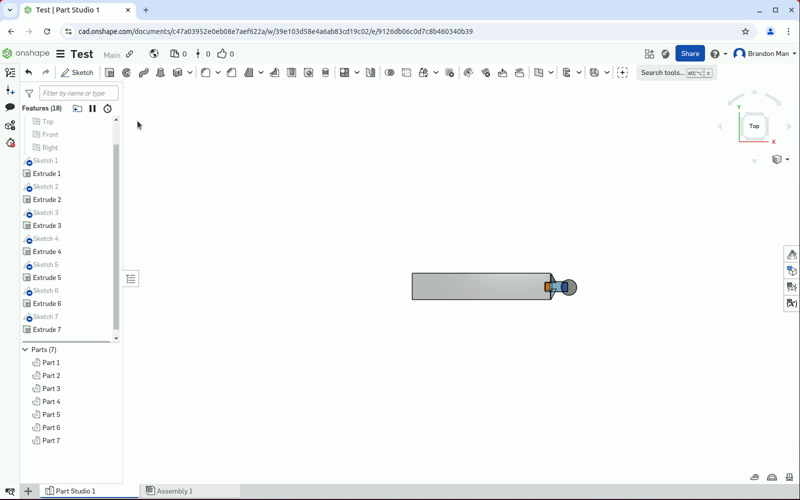
key(shift+h)
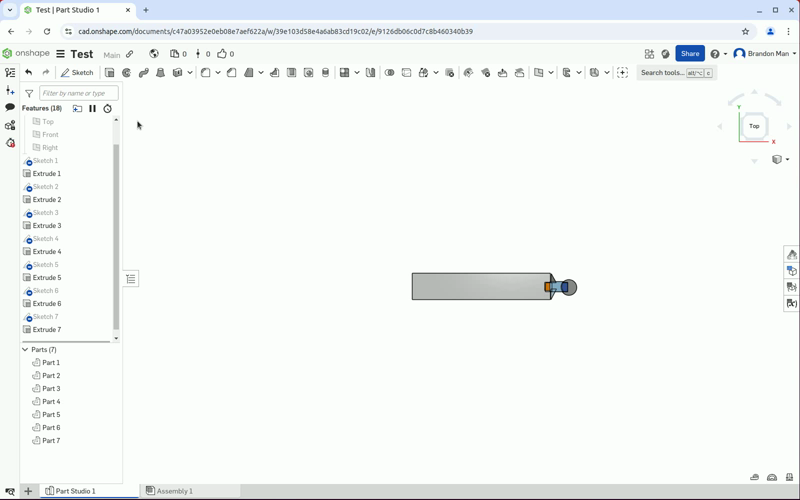
key(shift+h)
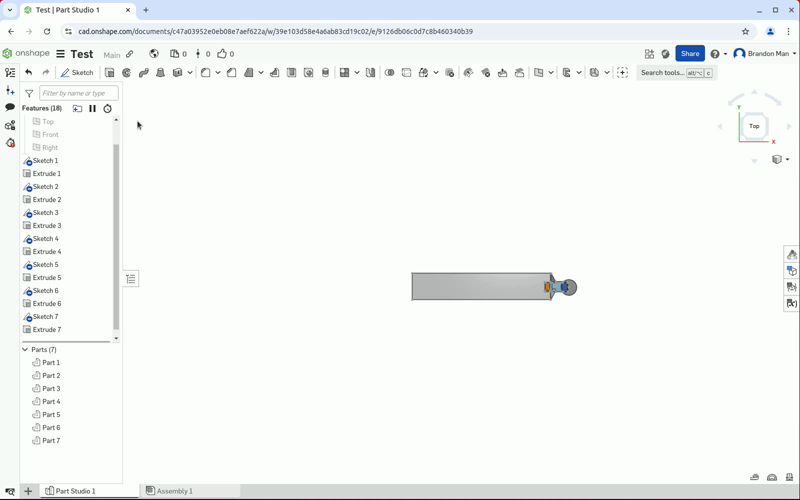
key(shift+7)
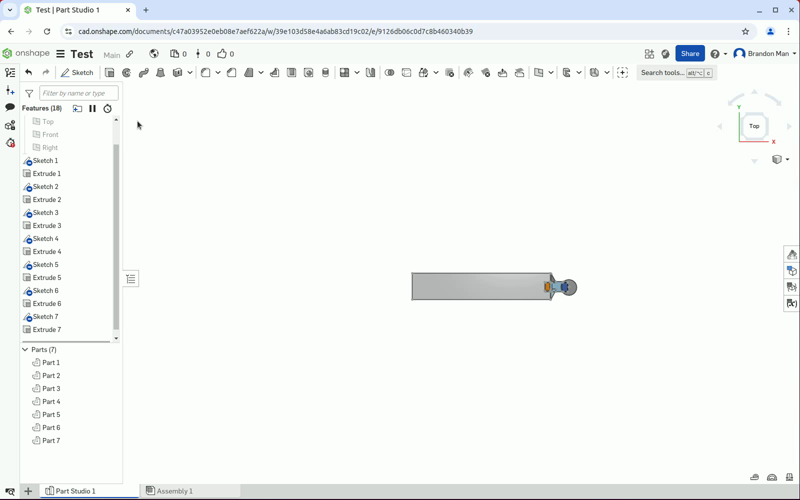
key(up, 3)
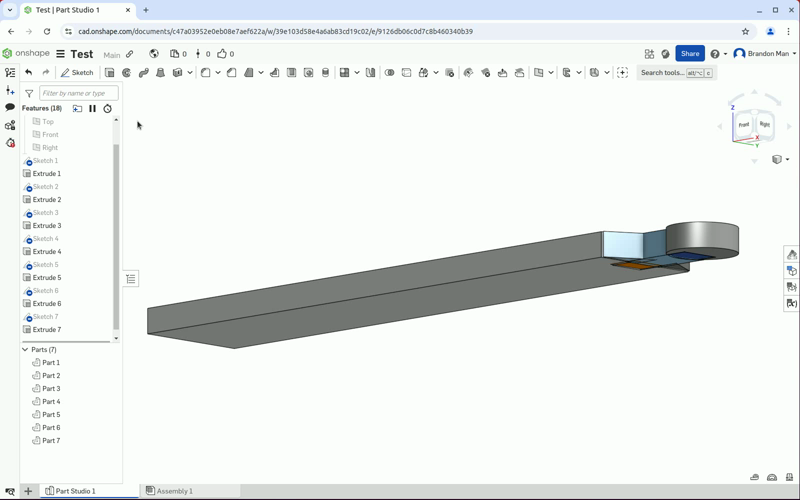
key(left, 3)
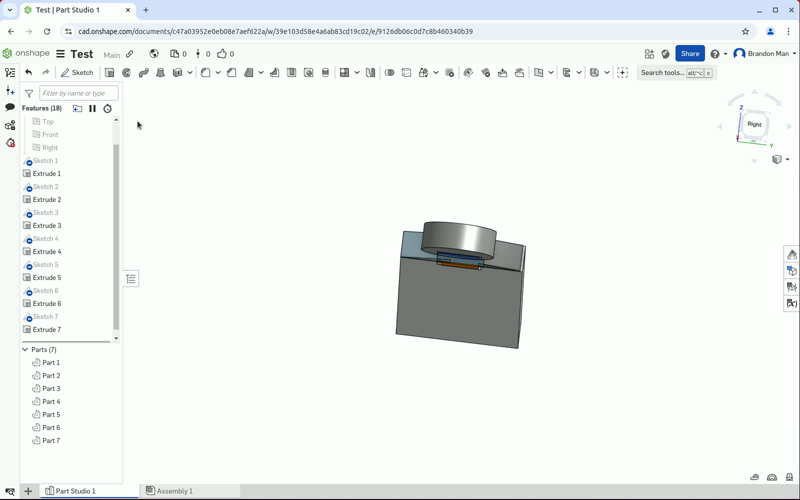
key(right, 3)
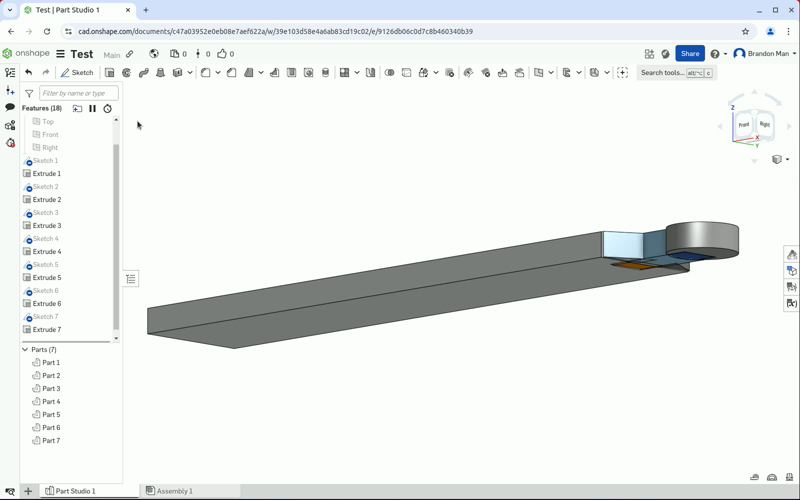
key(down, 3)
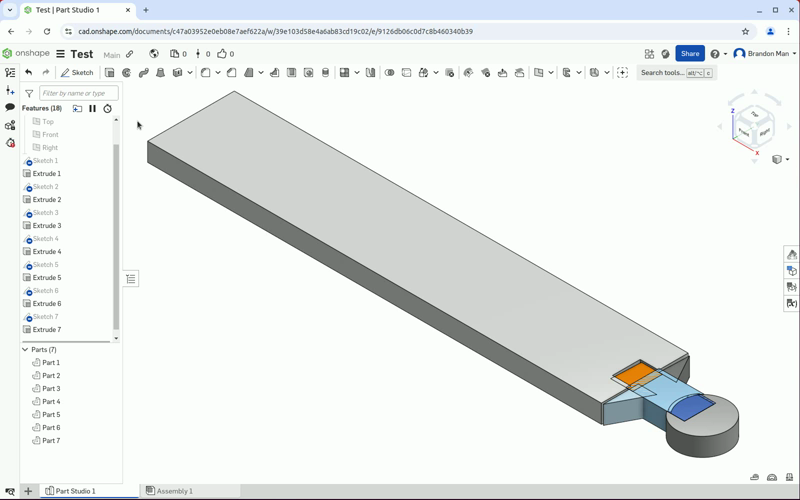
mouse_move(69, 163)
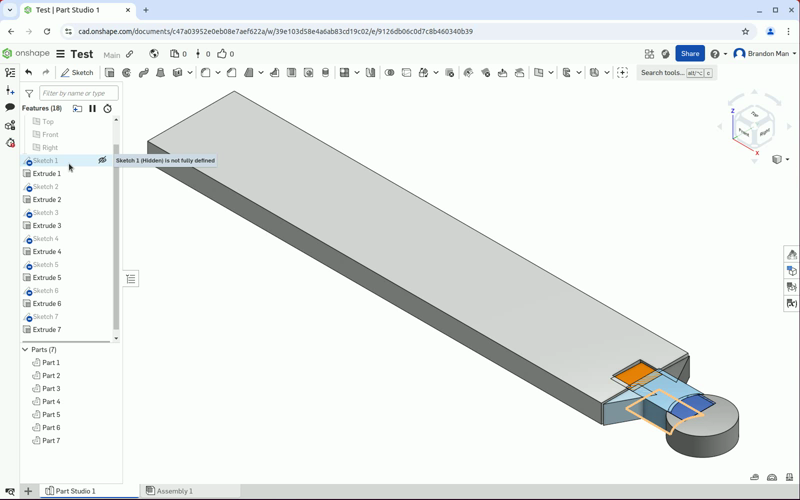
click(69, 163)